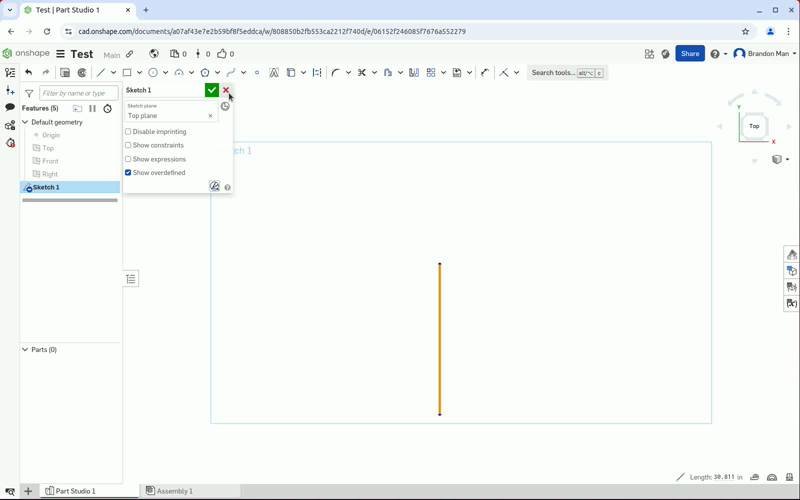
key(shift+h)
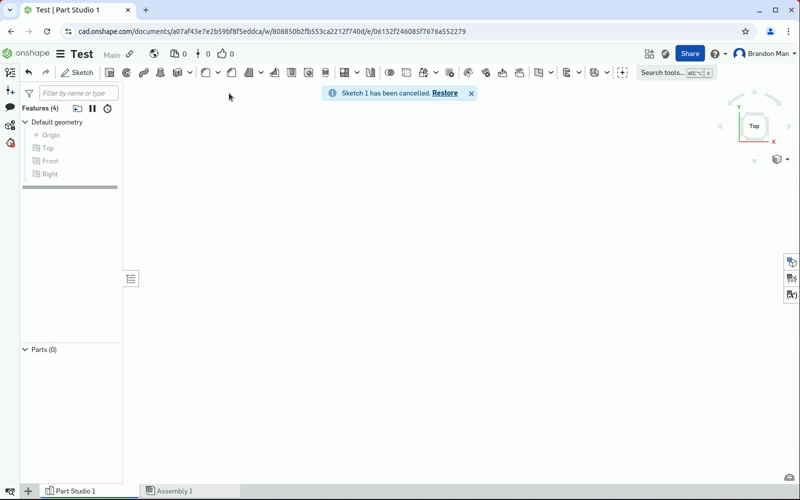
mouse_move(73, 352)
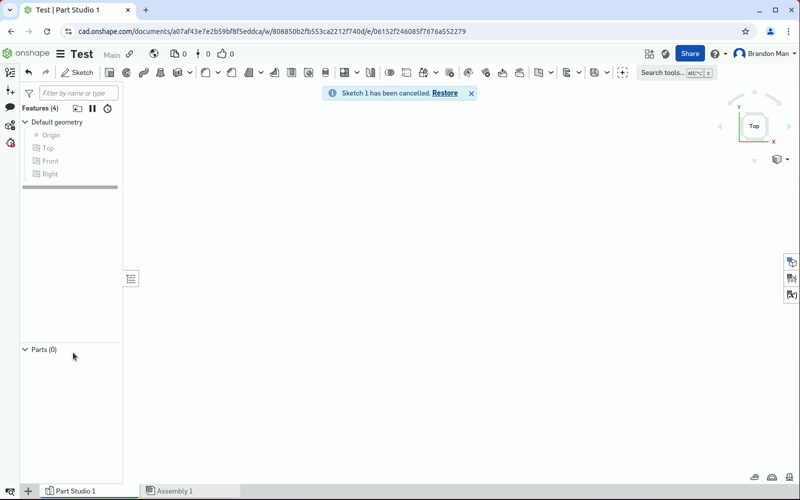
key(y)
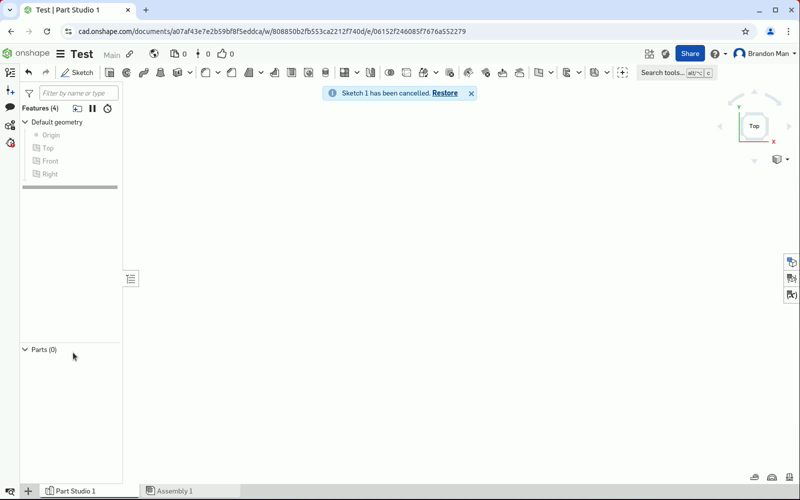
key(shift+p)
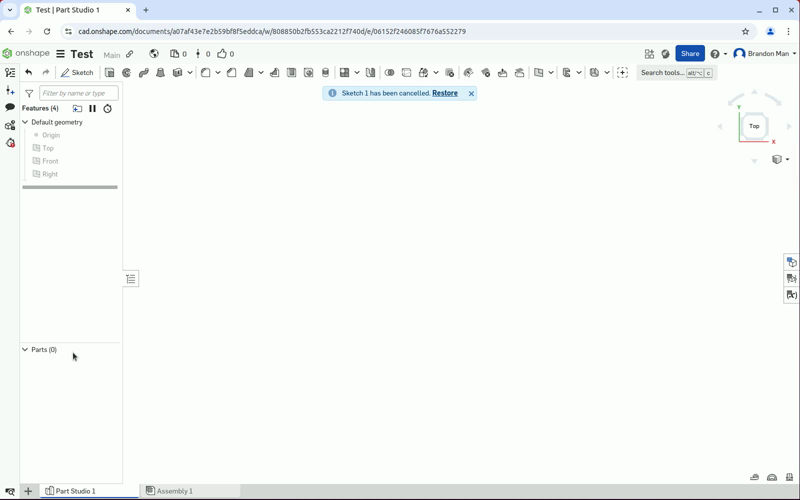
key(space)
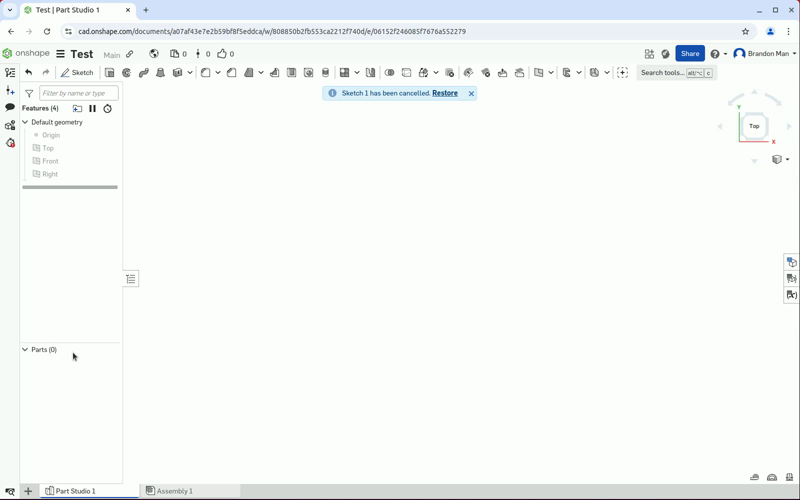
key_down(shift)
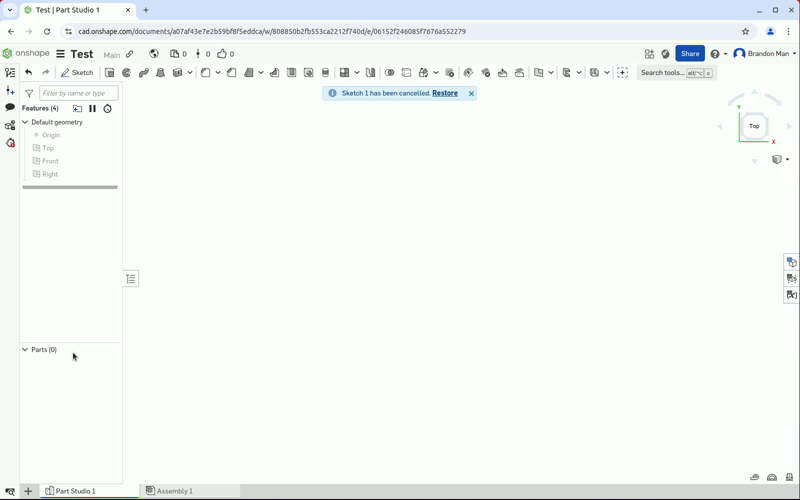
key(up)
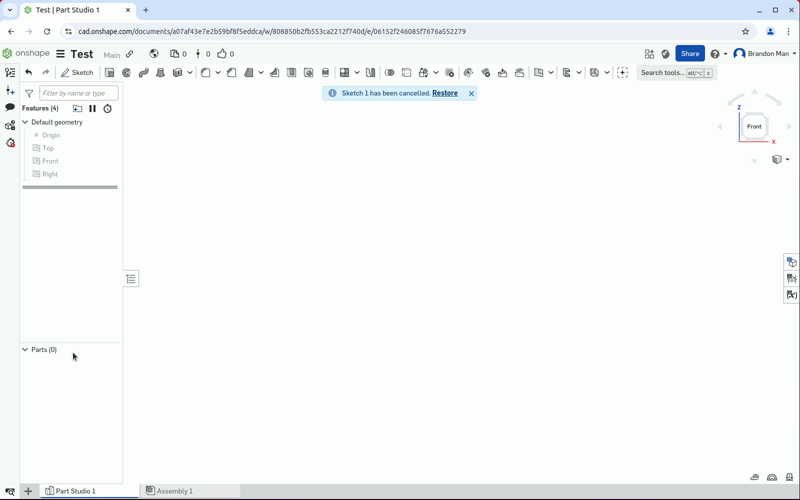
key_up(shift)
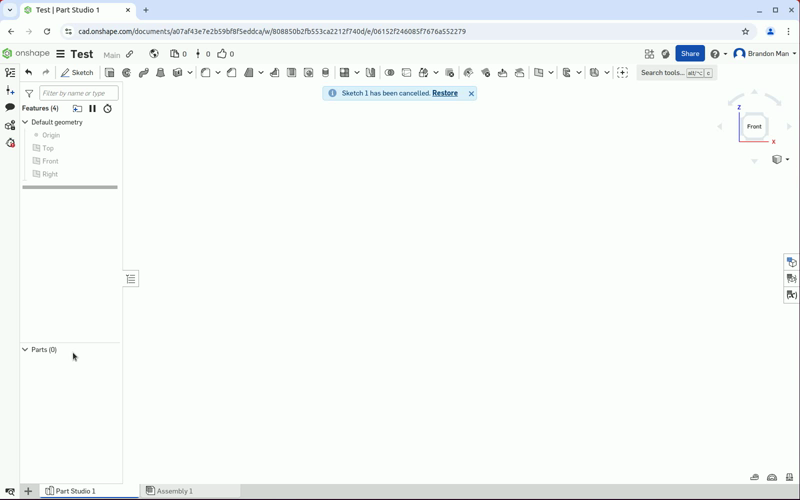
mouse_move(73, 352)
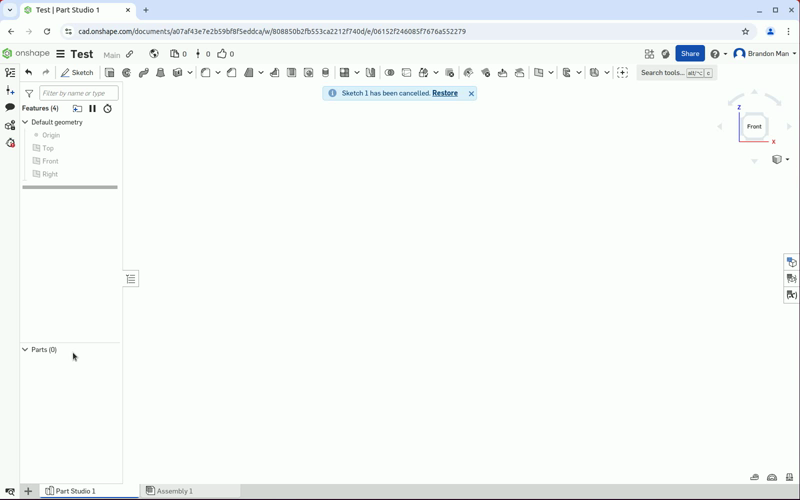
key(shift+y)
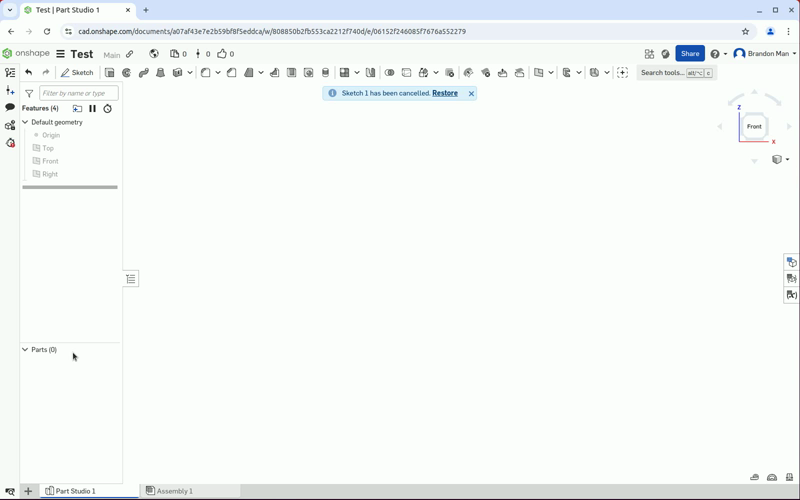
key(shift+s)
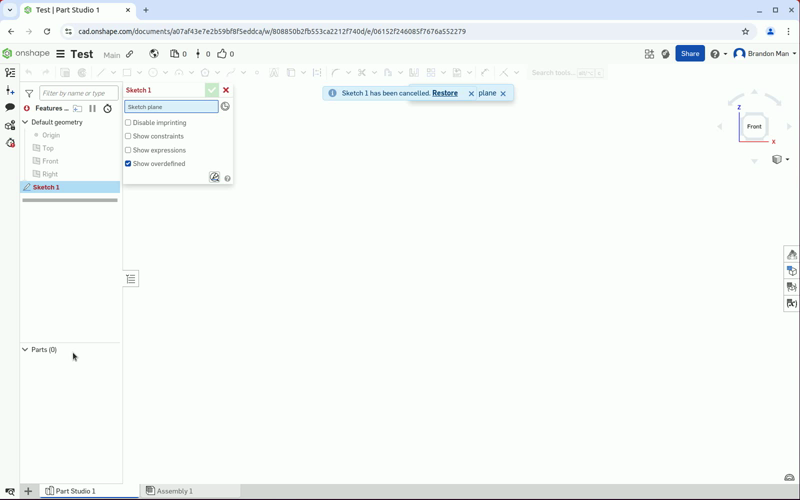
mouse_move(73, 163)
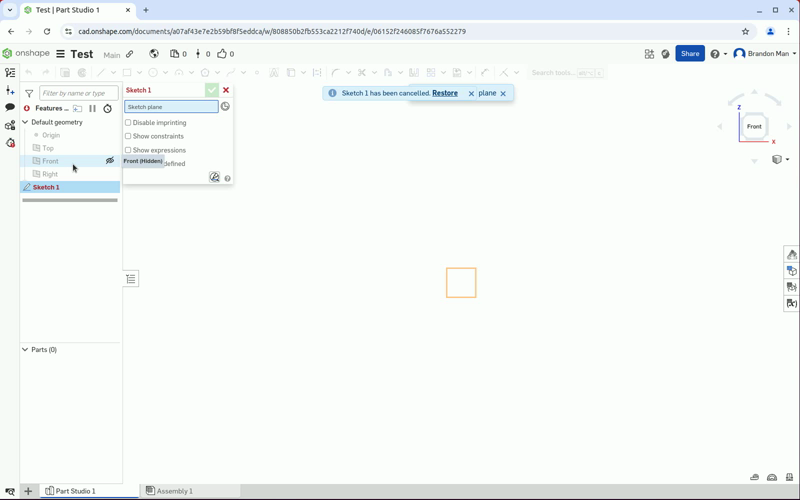
click(73, 163)
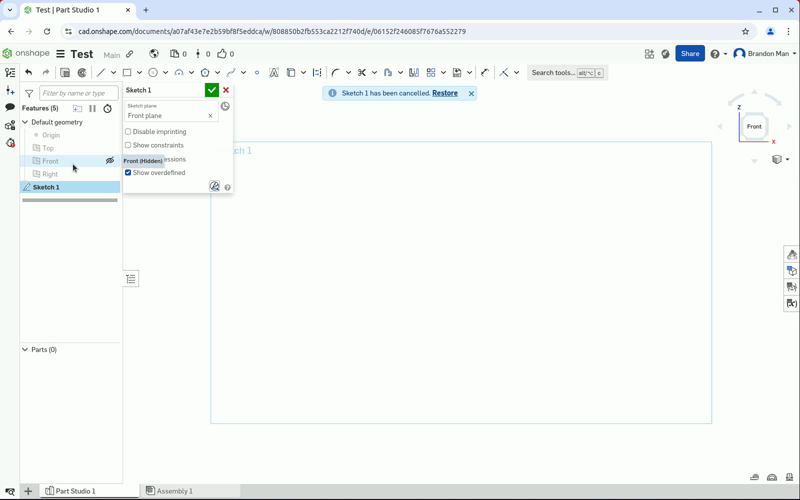
mouse_move(73, 352)
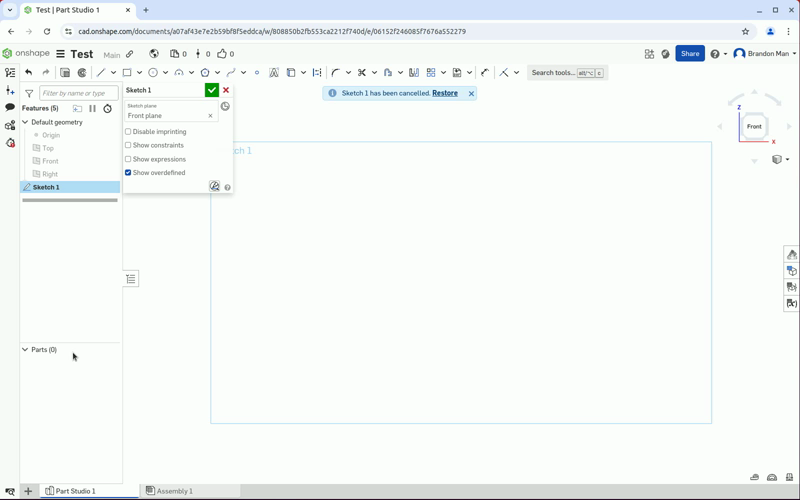
key(y)
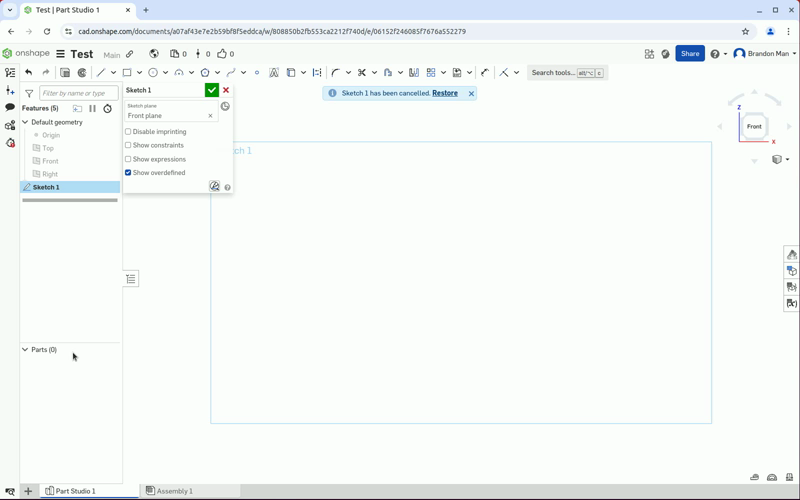
key(c)
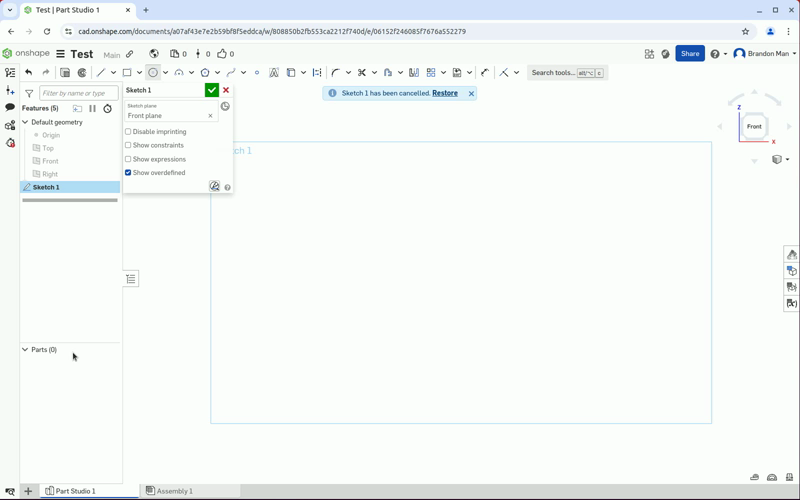
key_down(shift)
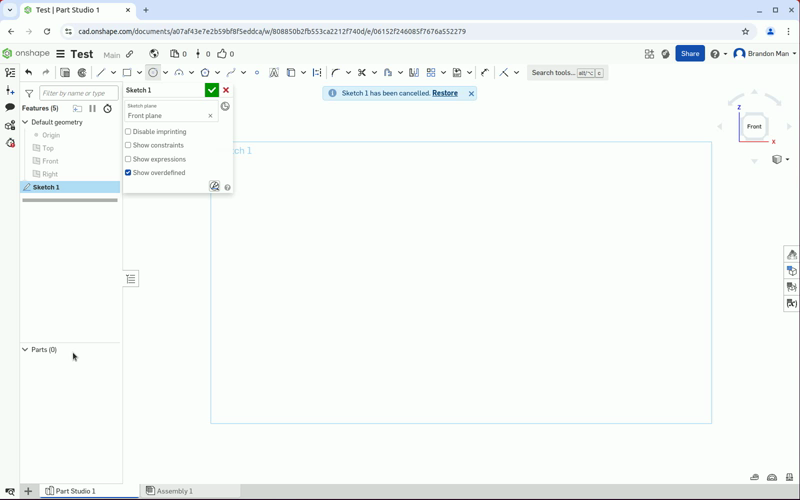
mouse_move(460, 282)
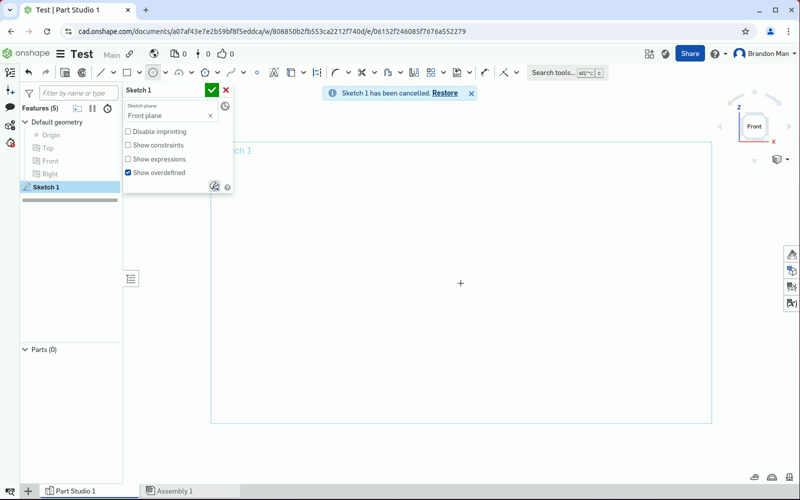
click(460, 282)
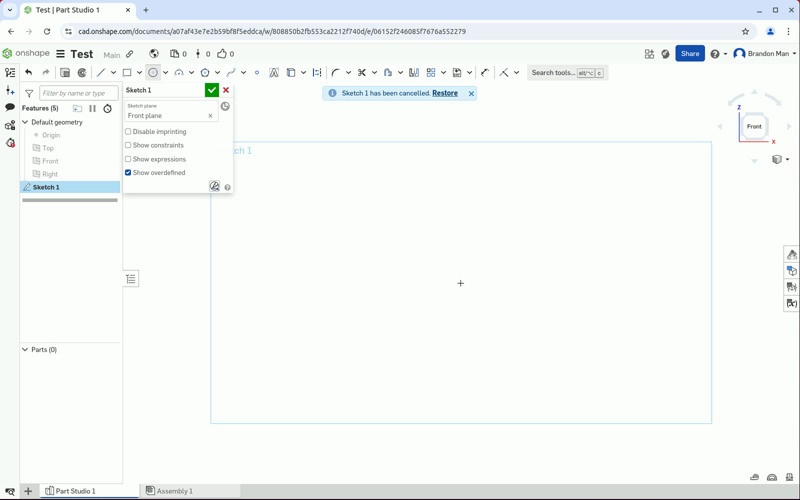
key_up(shift)
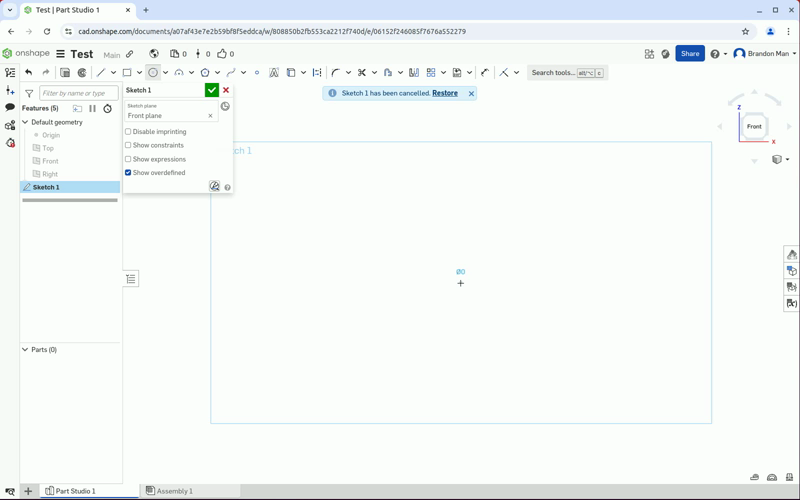
mouse_move(474, 282)
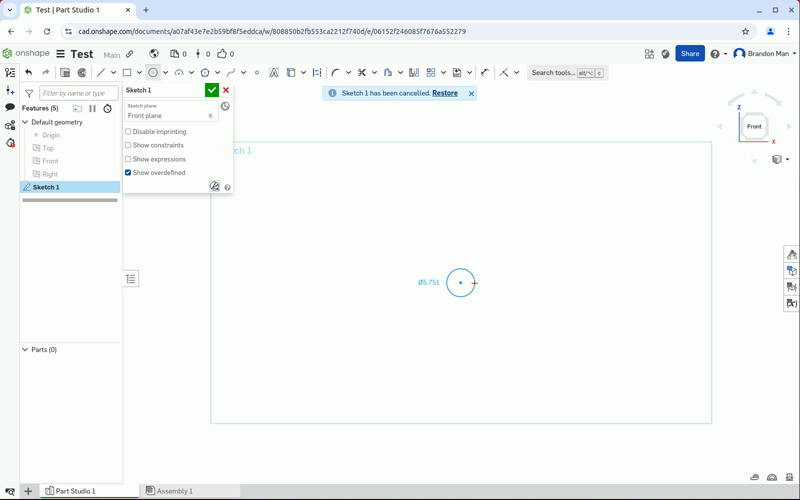
click(474, 282)
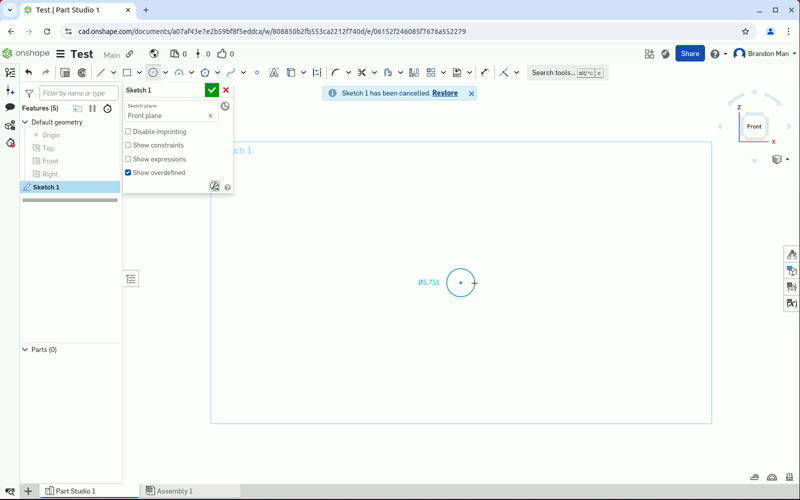
key(esc)
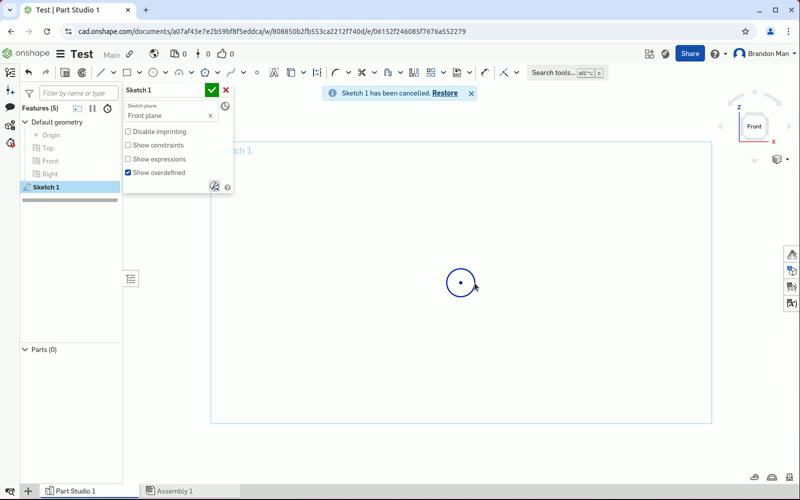
mouse_move(459, 273)
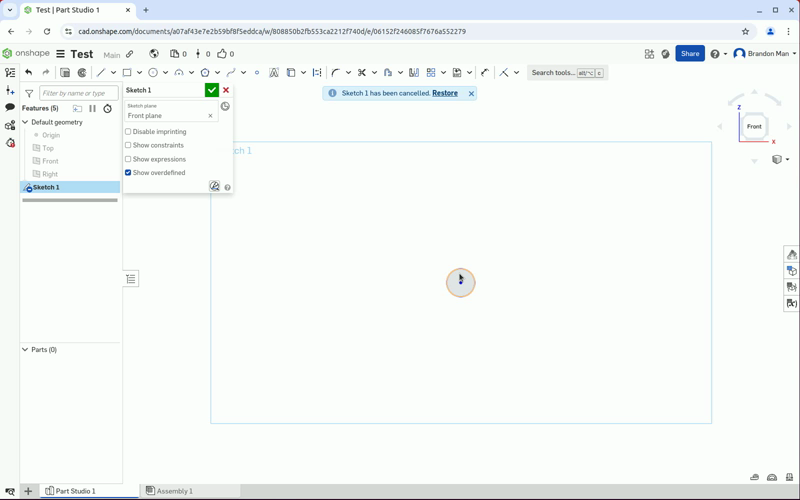
scroll(6)
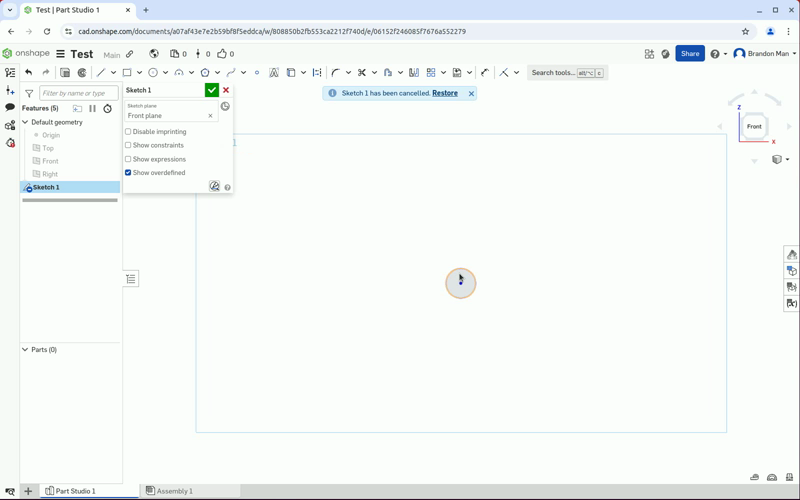
scroll(6)
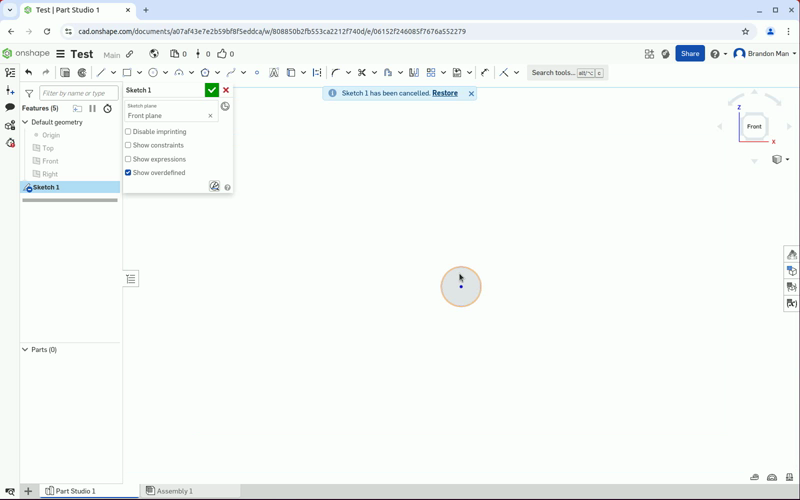
scroll(6)
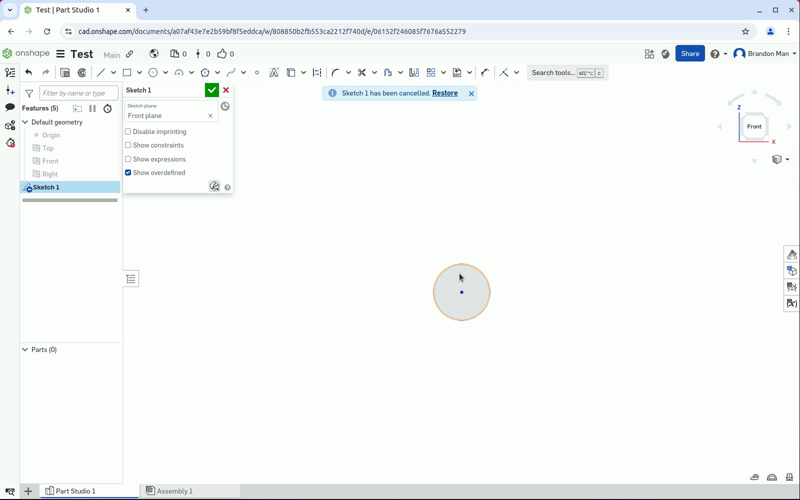
scroll(6)
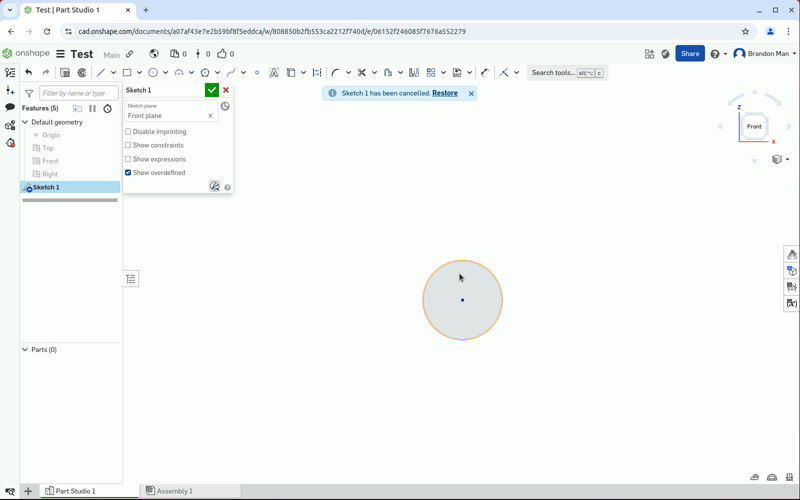
scroll(6)
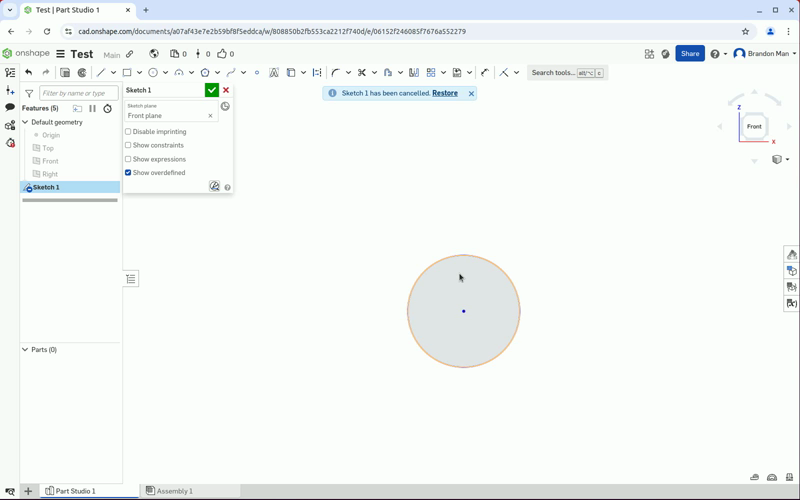
scroll(6)
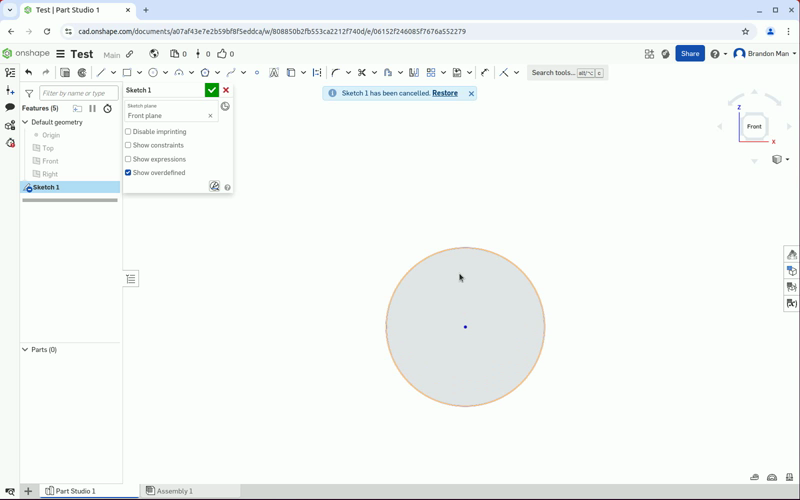
scroll(6)
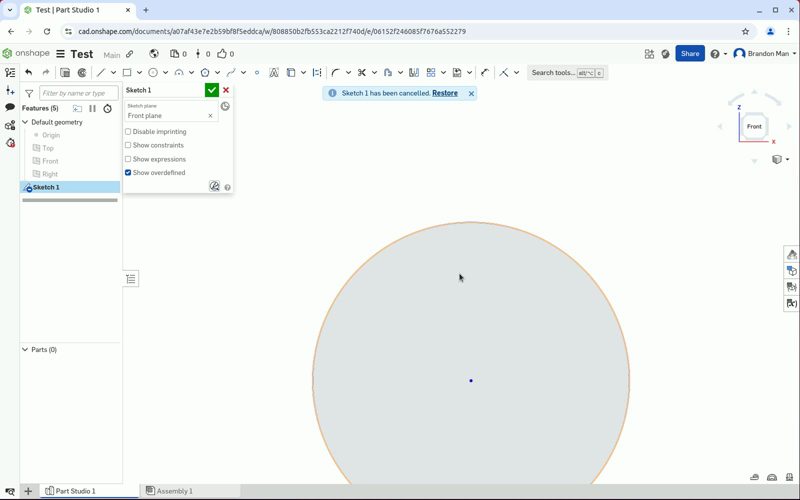
click(459, 273)
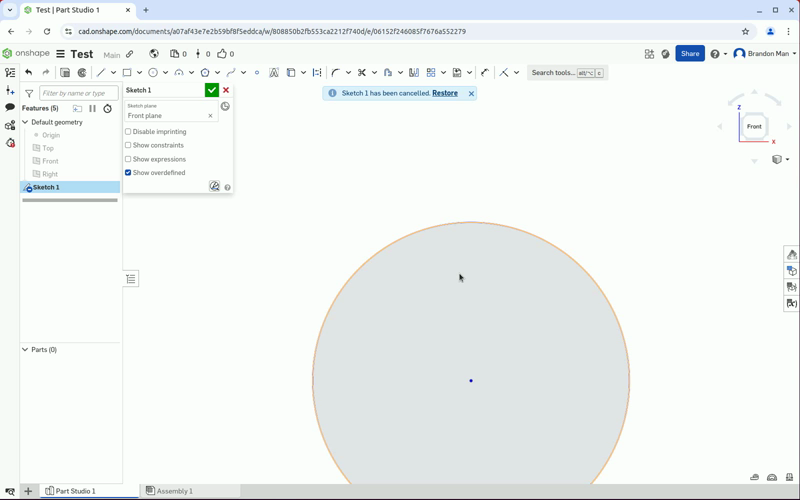
scroll(-6)
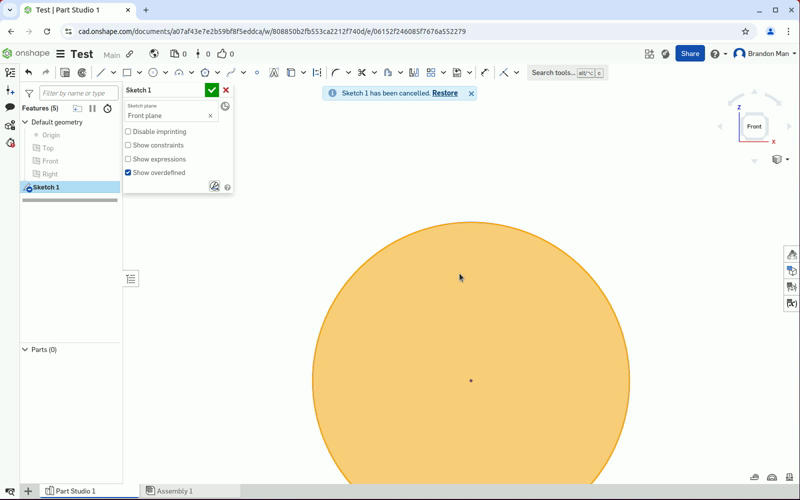
scroll(-6)
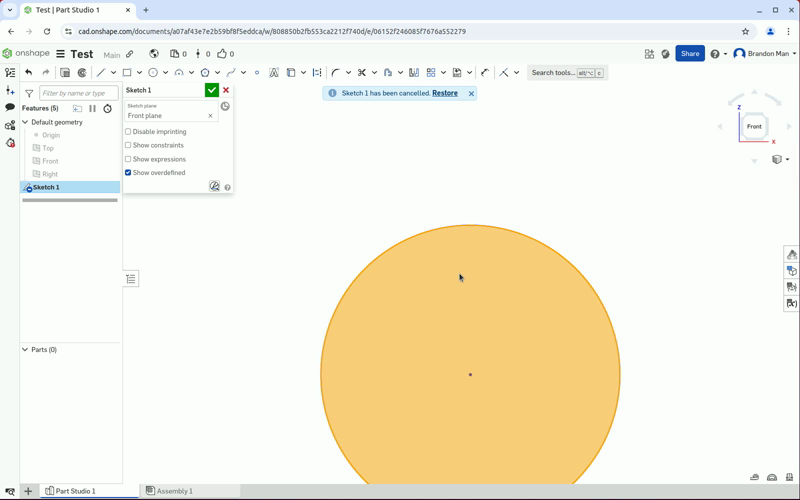
scroll(-6)
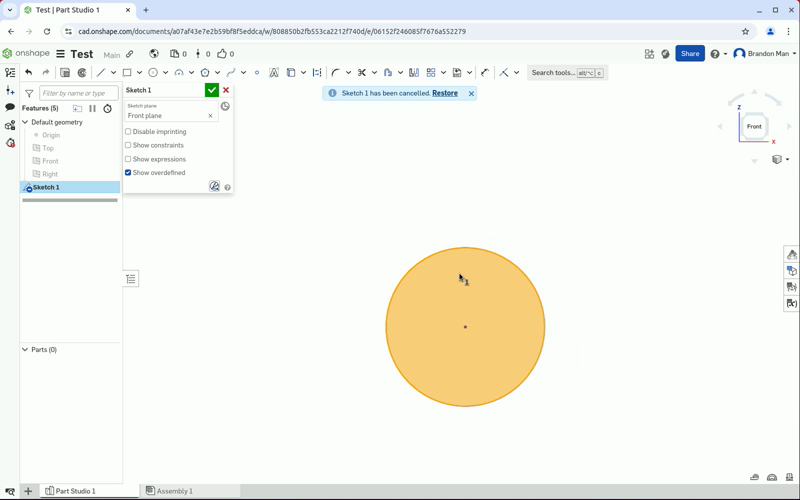
scroll(-6)
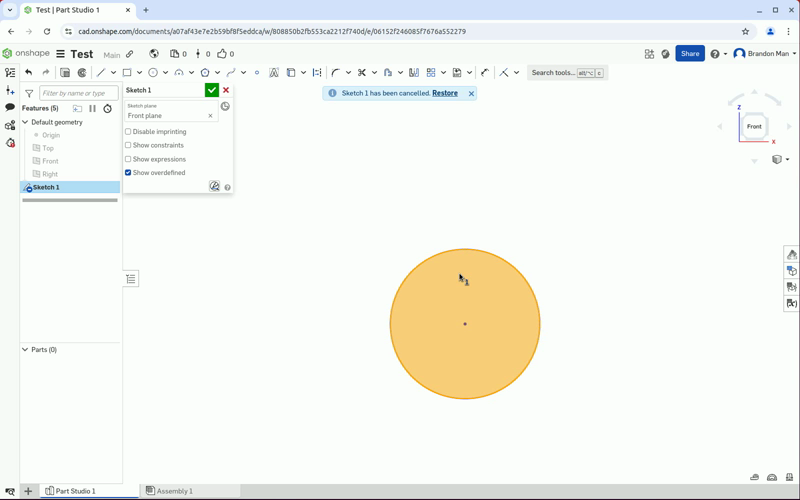
scroll(-6)
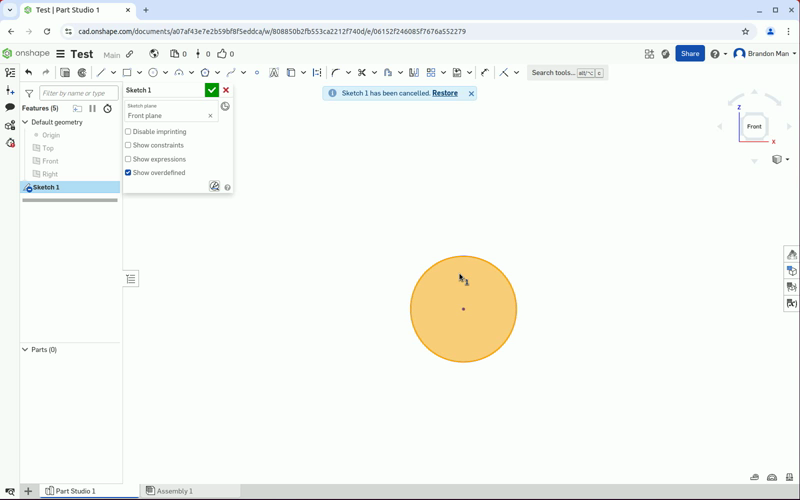
scroll(-6)
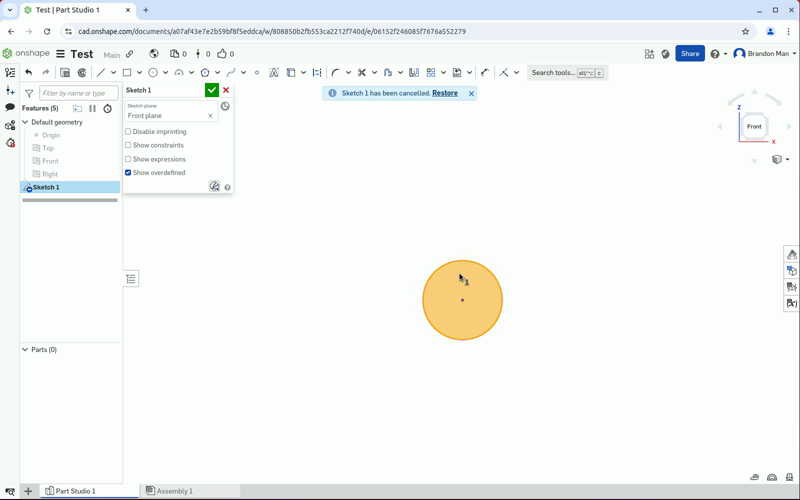
scroll(-6)
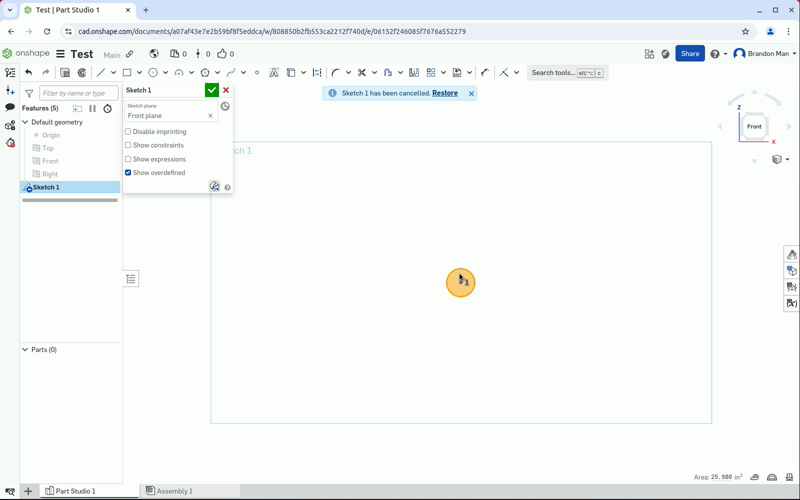
mouse_move(73, 352)
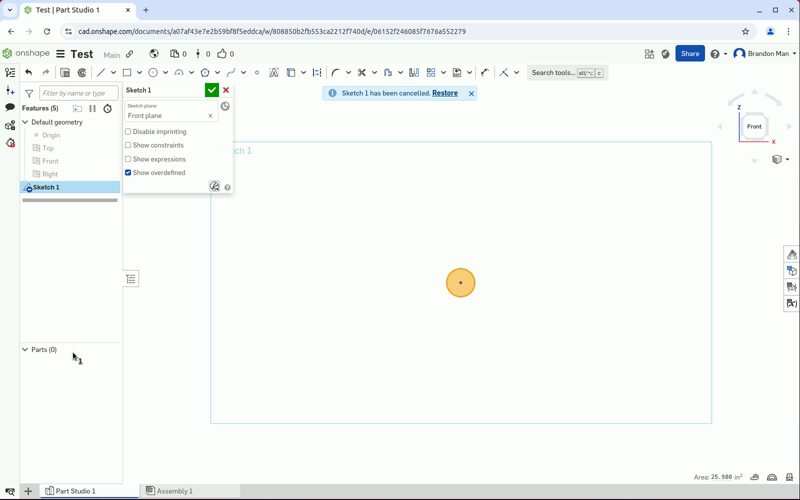
key(shift+y)
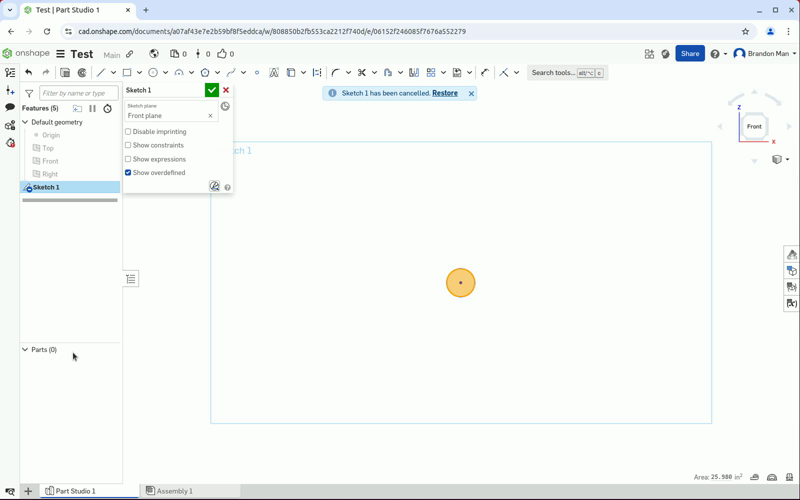
key(shift+e)
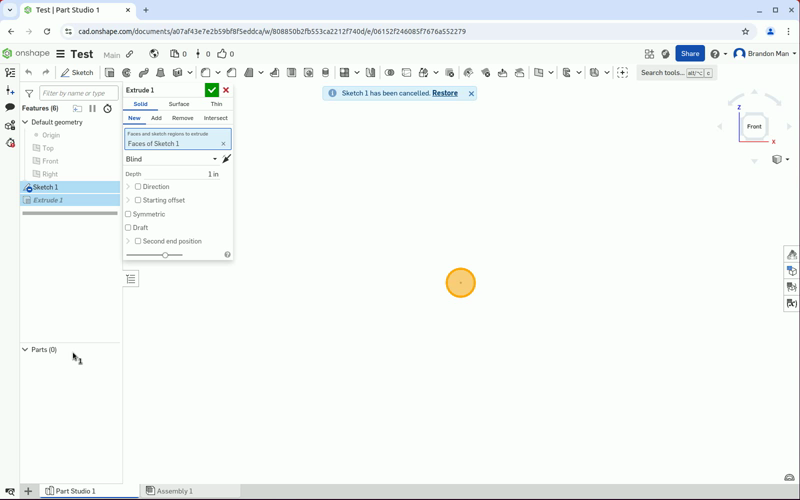
mouse_move(143, 106)
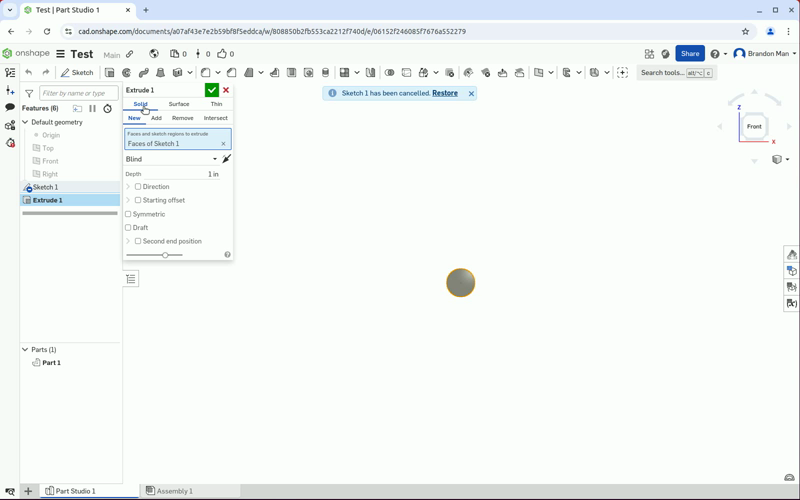
click(143, 106)
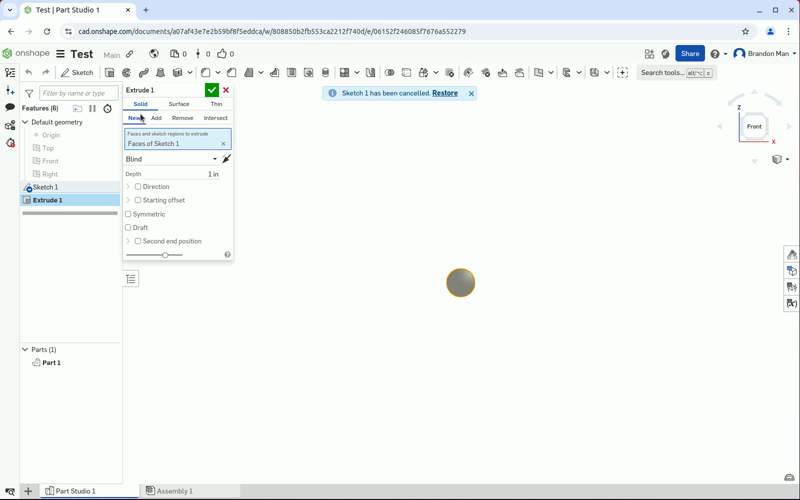
mouse_move(137, 120)
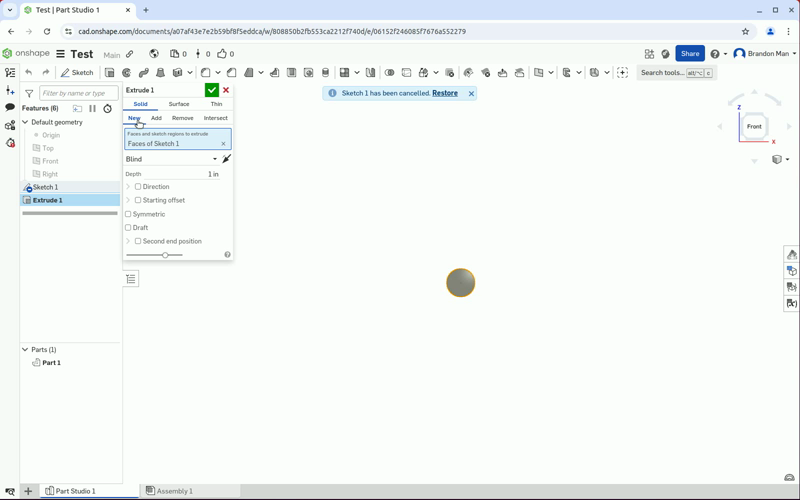
click(137, 120)
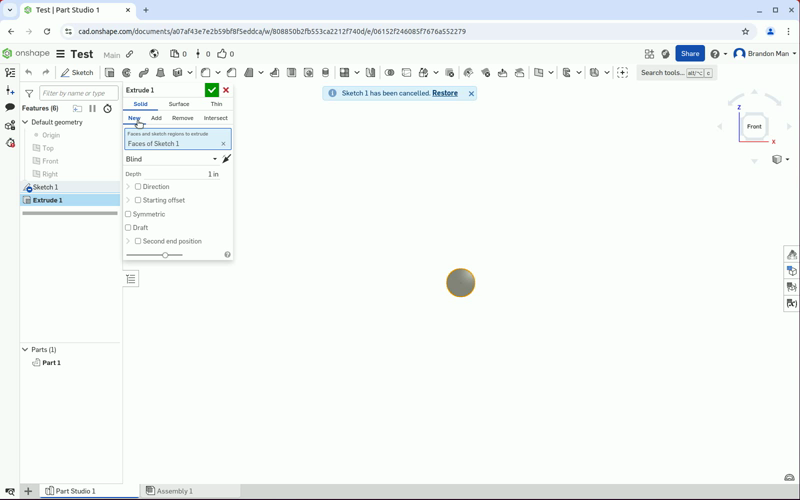
key(tab, 4)
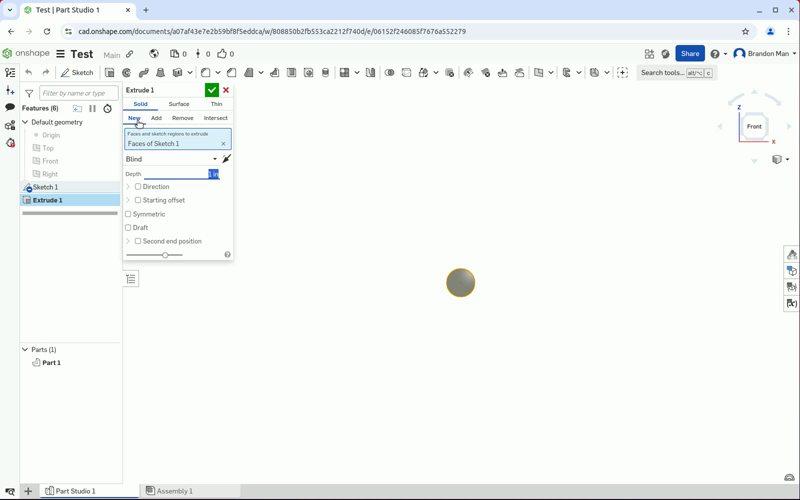
text(22.627)
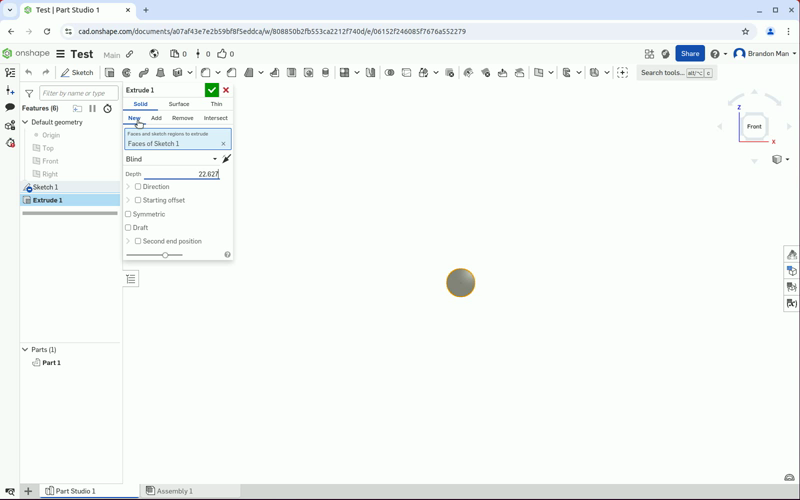
key(enter)
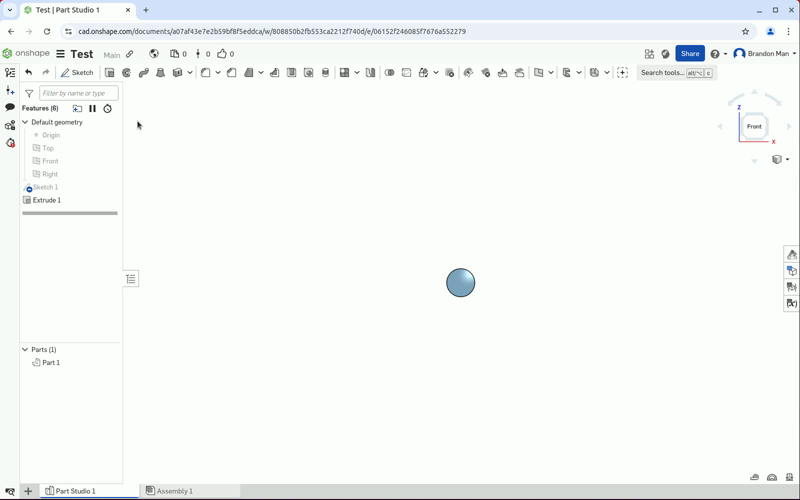
key(shift+h)
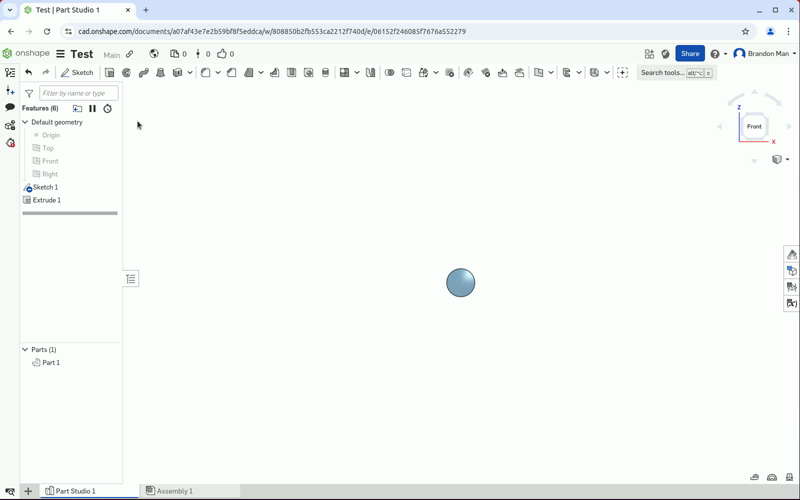
key(shift+h)
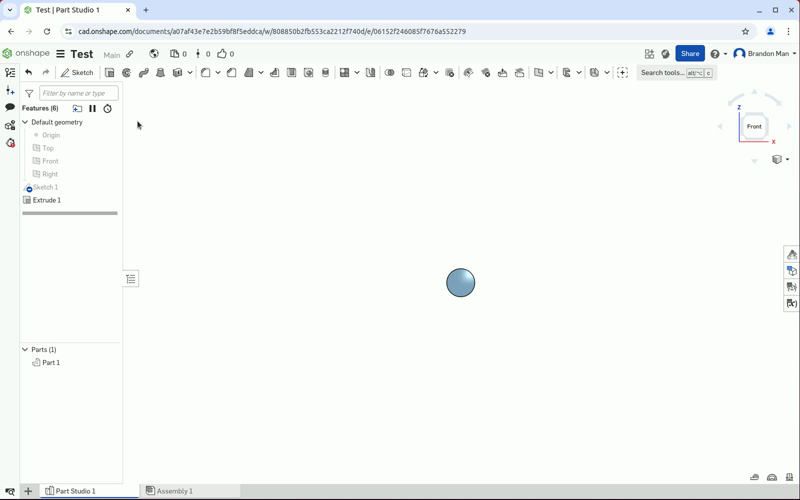
mouse_move(73, 189)
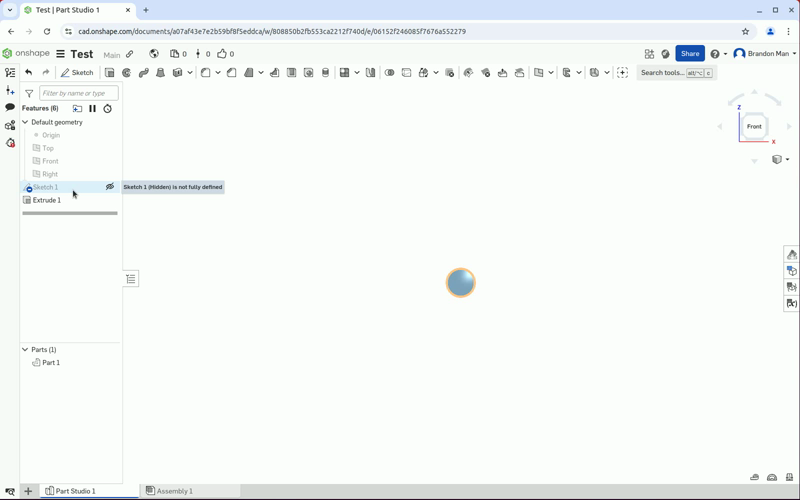
click(73, 189)
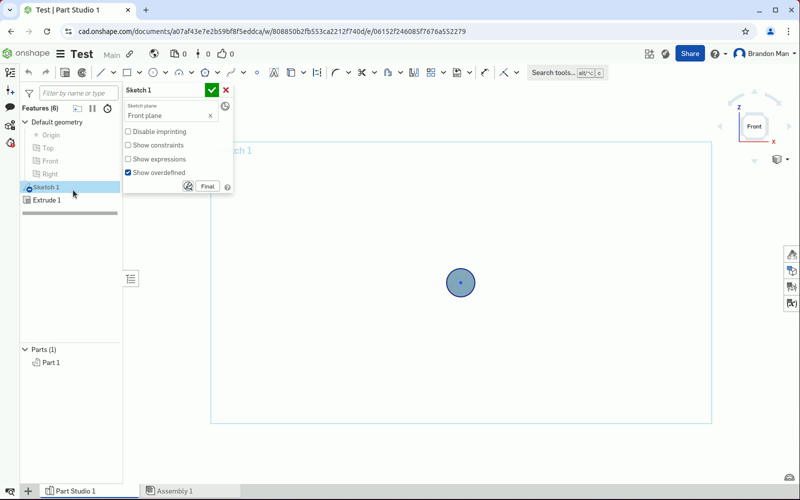
mouse_move(229, 92)
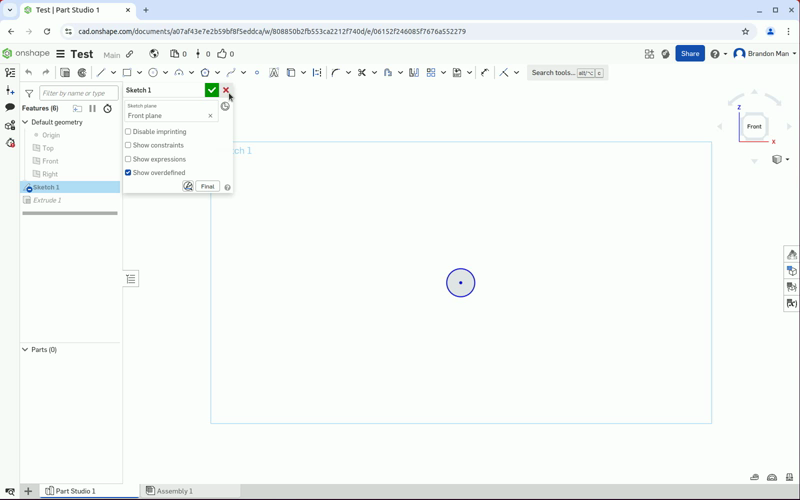
click(229, 92)
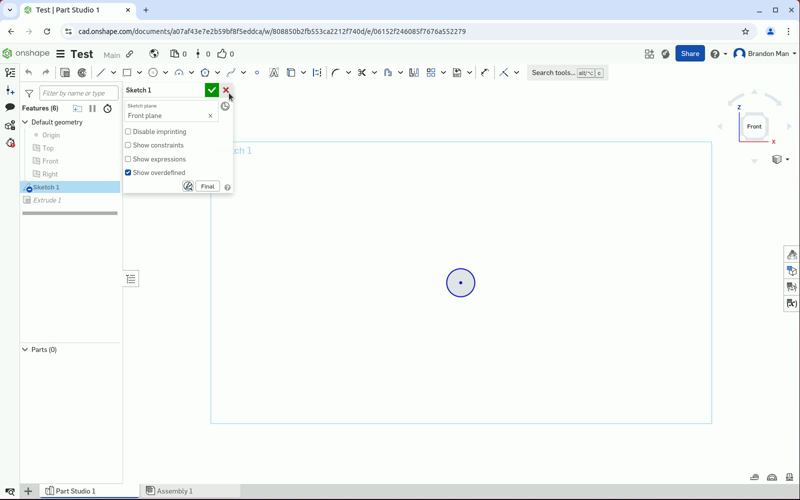
key(shift+s)
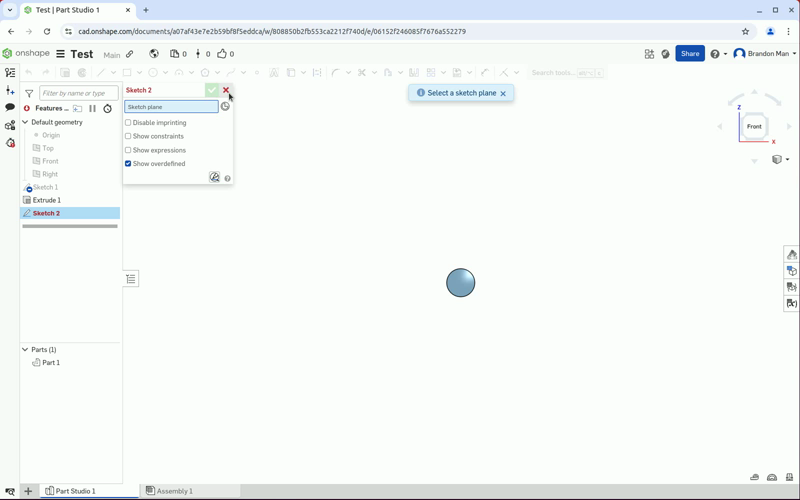
mouse_move(73, 163)
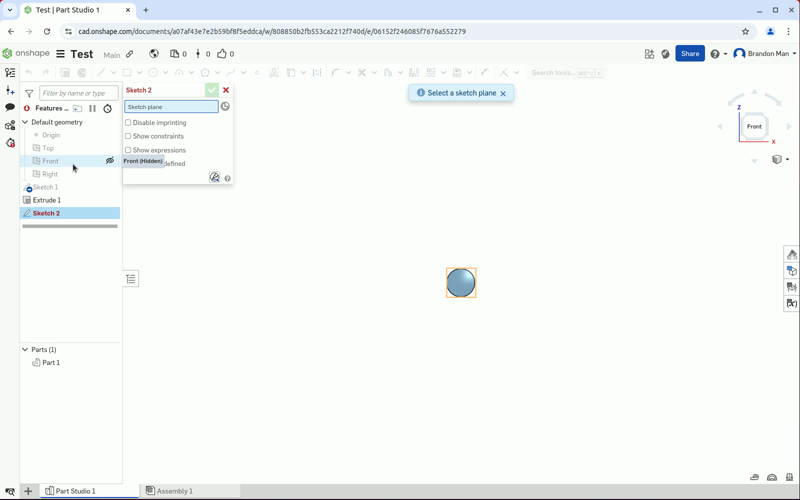
click(73, 163)
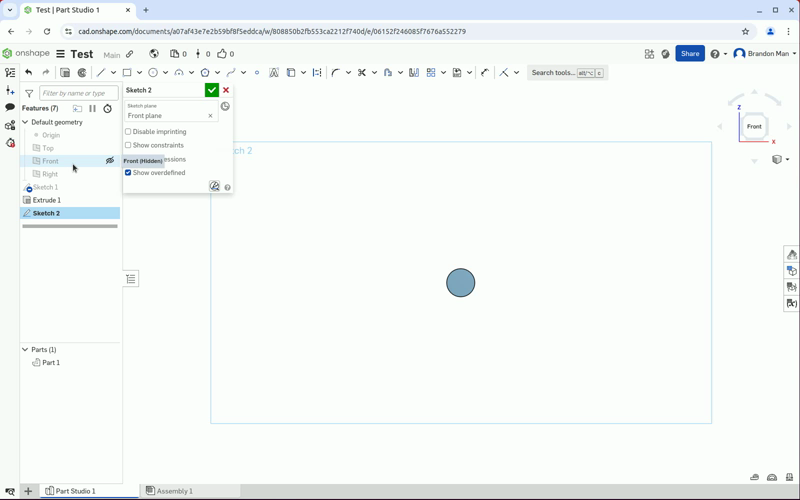
mouse_move(73, 352)
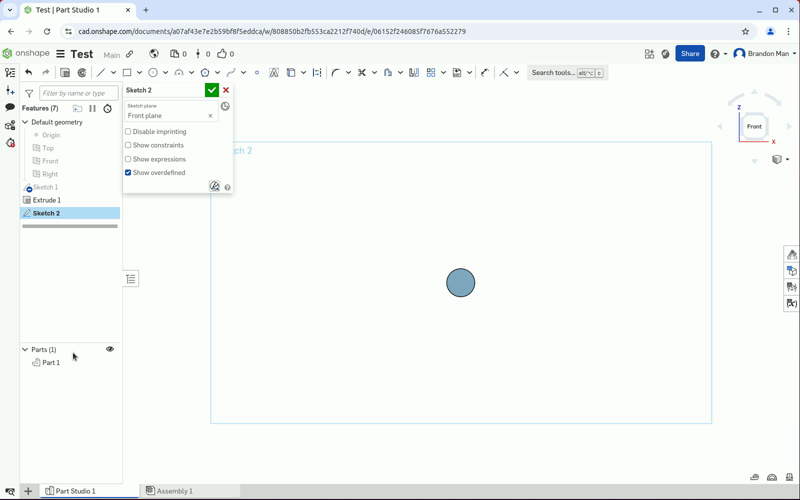
key(y)
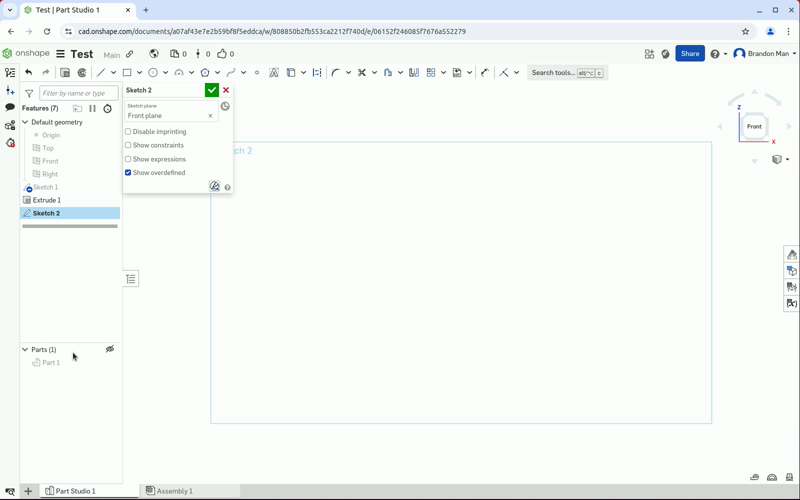
key(l)
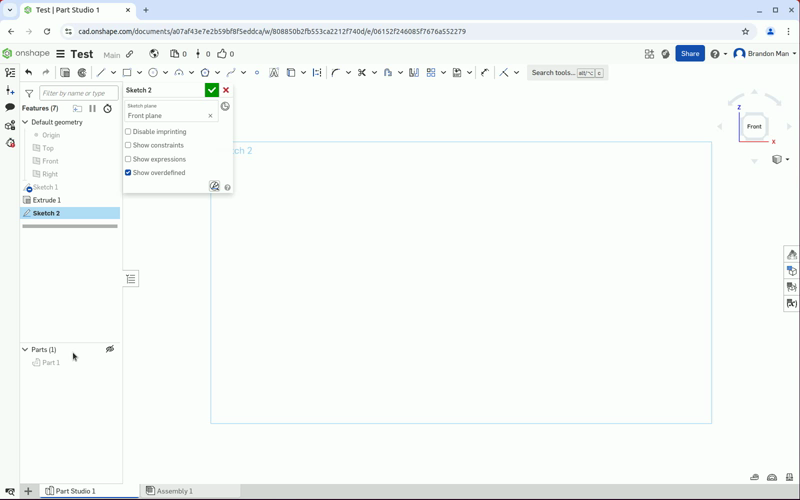
key_down(shift)
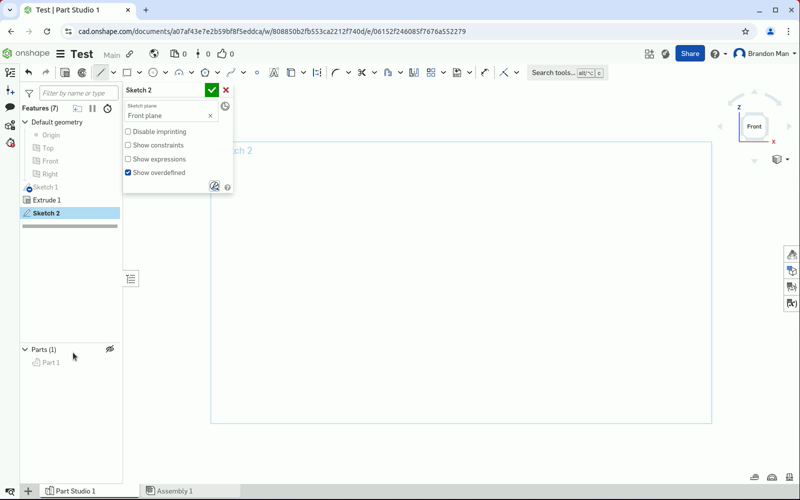
mouse_move(423, 336)
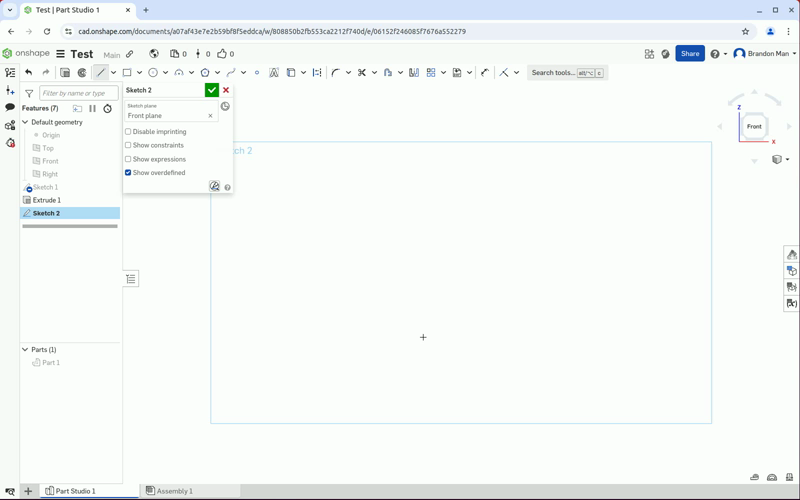
click(423, 336)
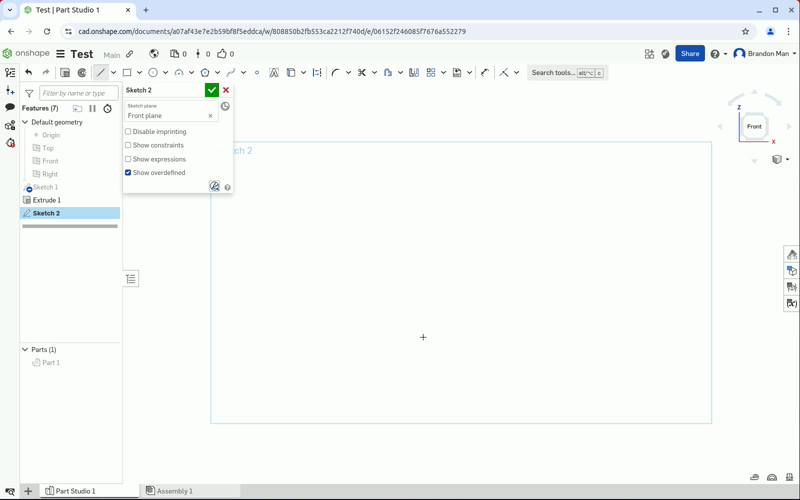
key_up(shift)
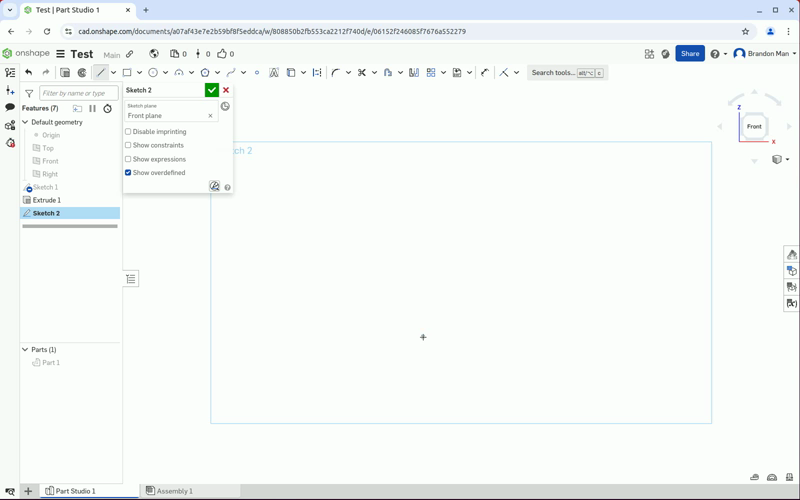
key_down(shift)
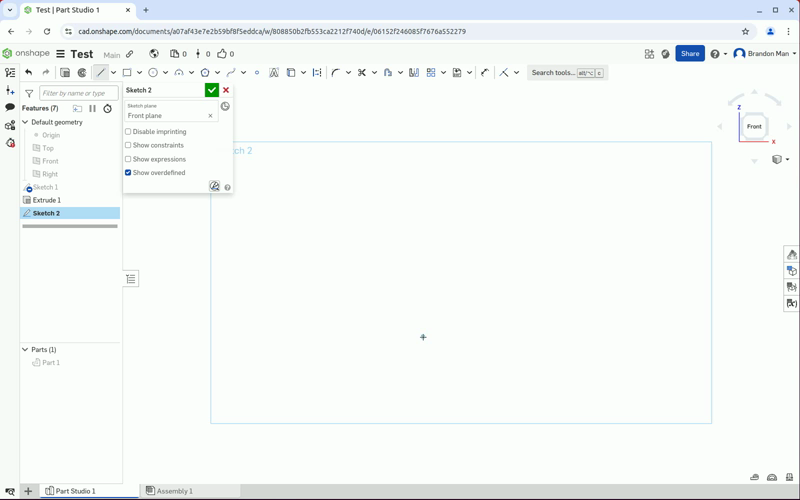
mouse_move(492, 336)
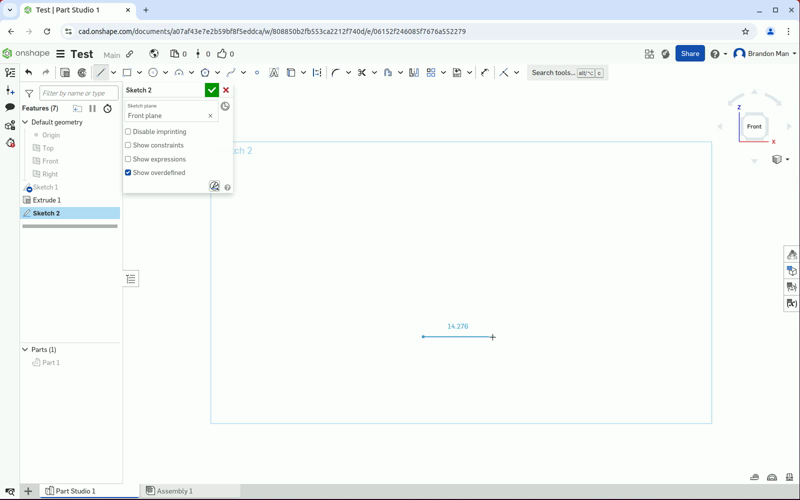
click(492, 336)
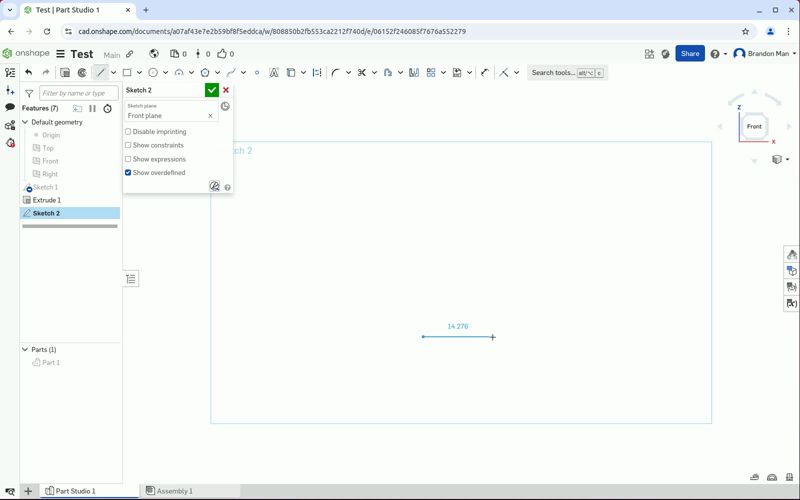
key_up(shift)
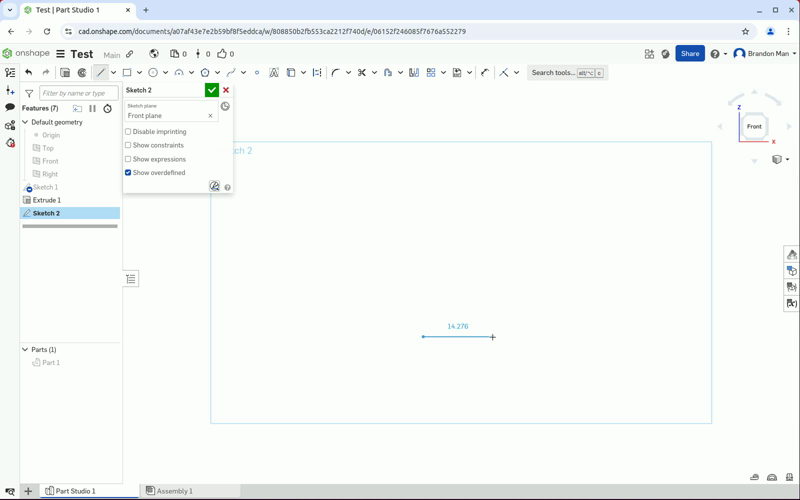
key_down(shift)
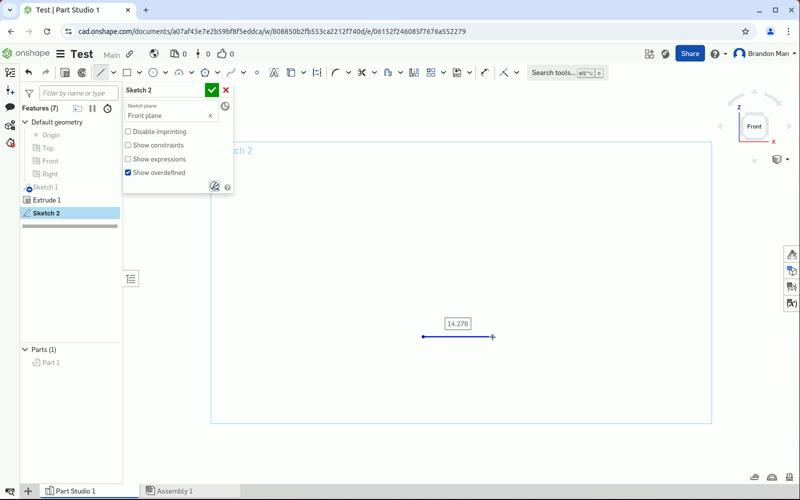
mouse_move(522, 336)
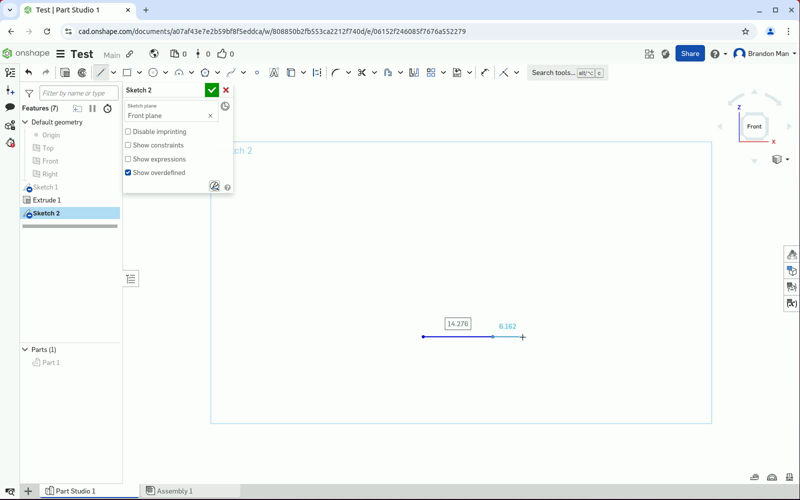
mouse_move(492, 322)
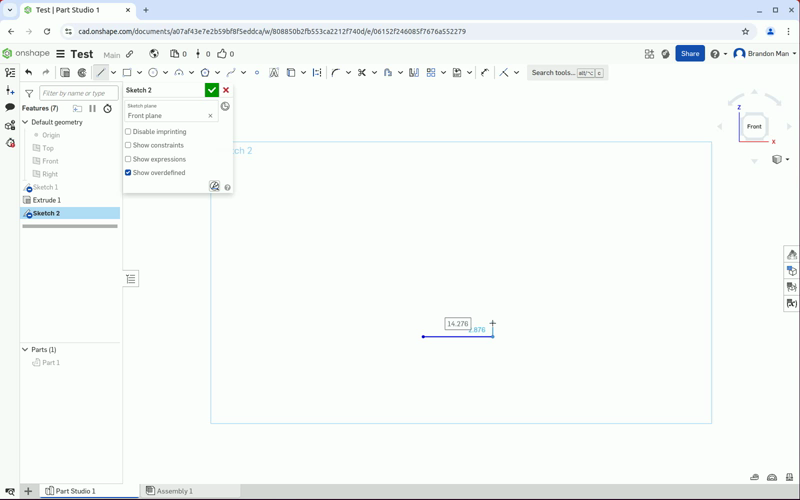
click(492, 322)
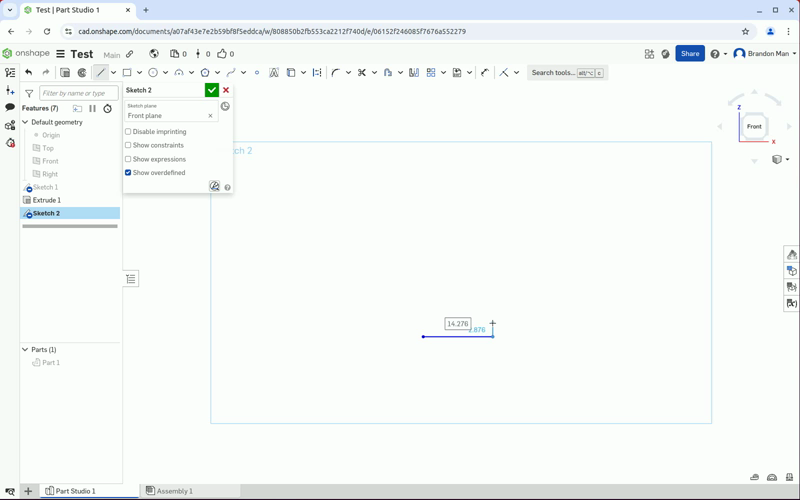
key_up(shift)
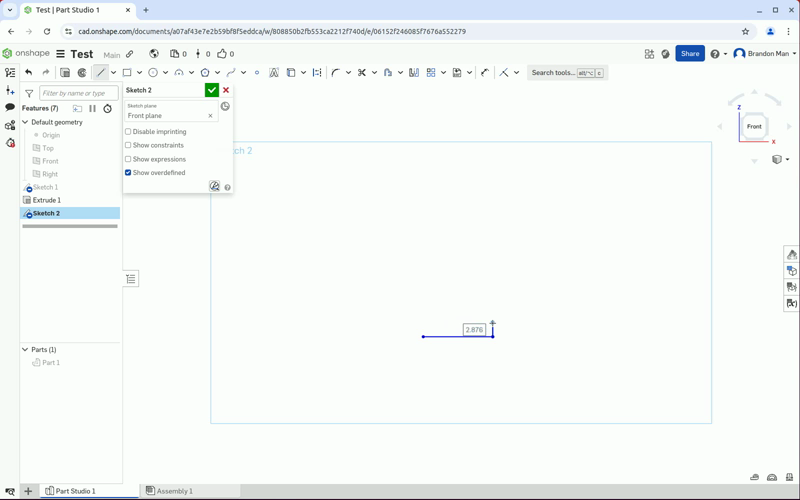
key_down(shift)
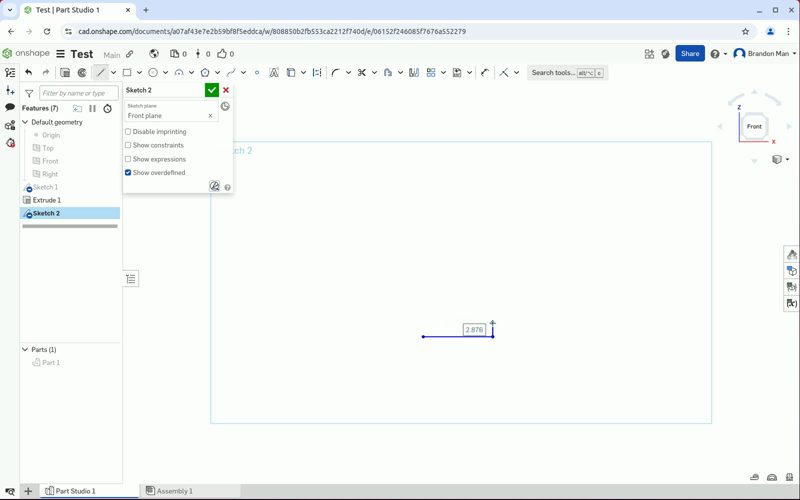
mouse_move(423, 322)
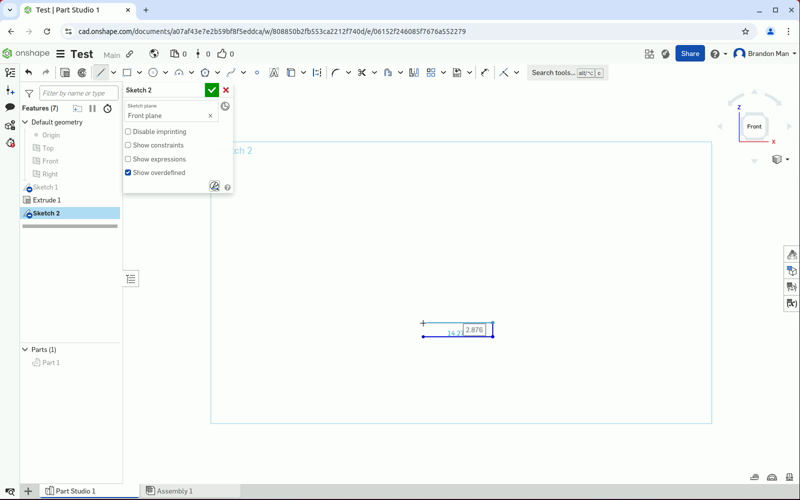
click(423, 322)
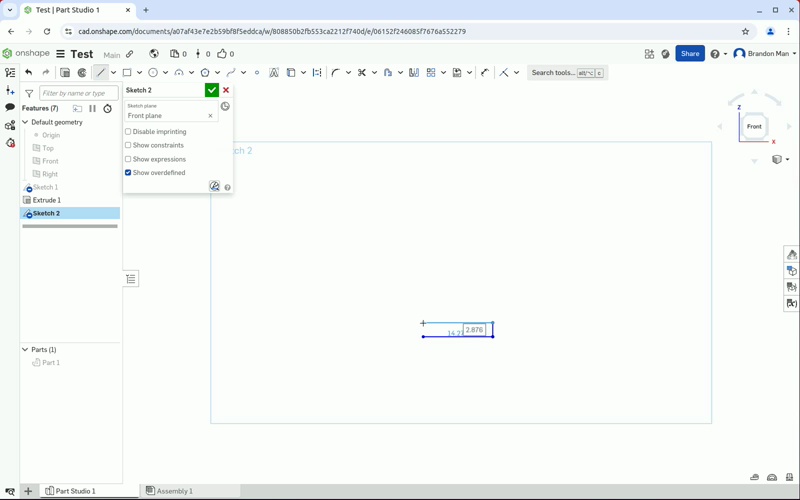
key_up(shift)
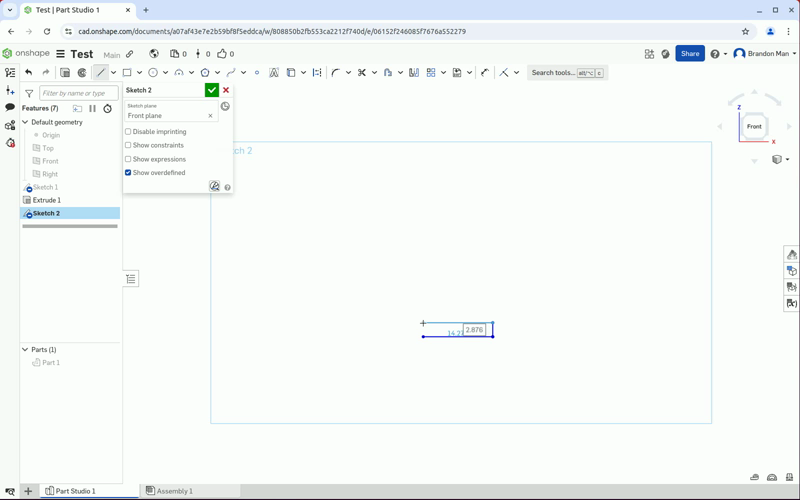
mouse_move(453, 322)
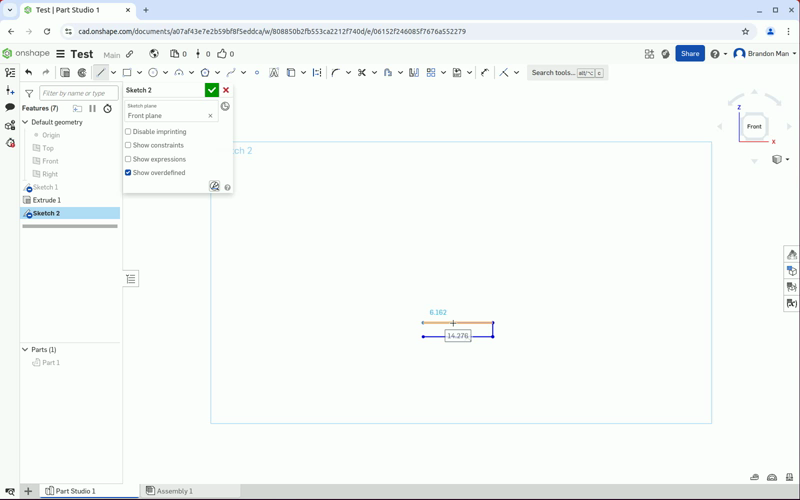
key_down(shift)
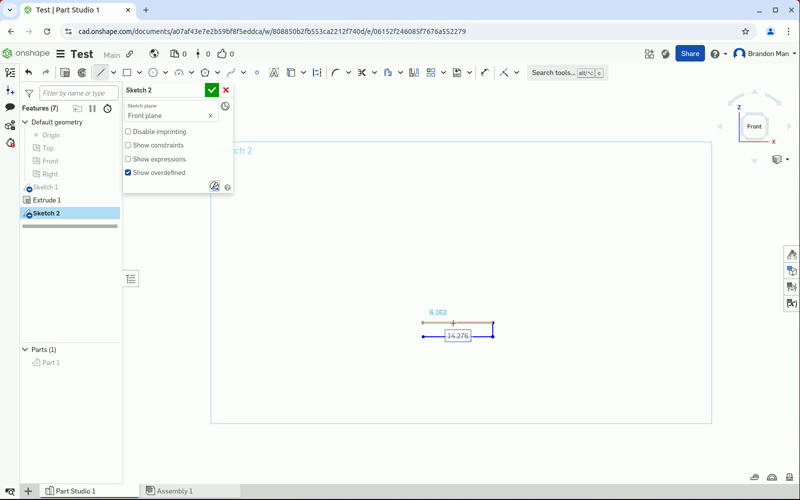
mouse_move(423, 336)
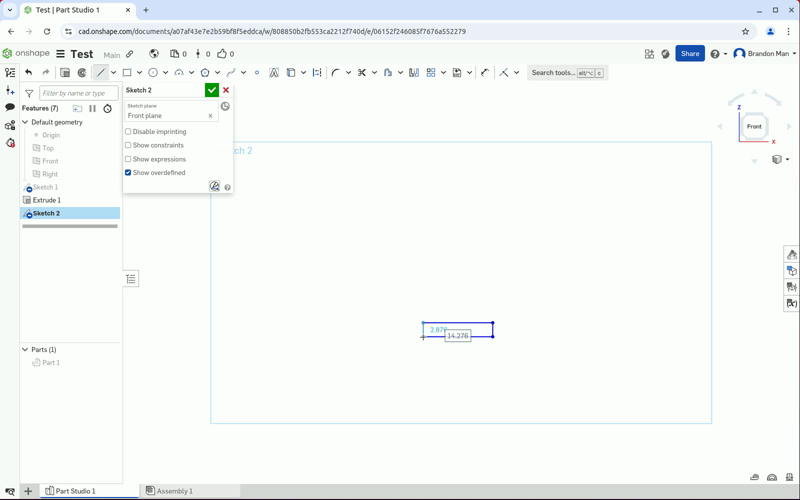
key_up(shift)
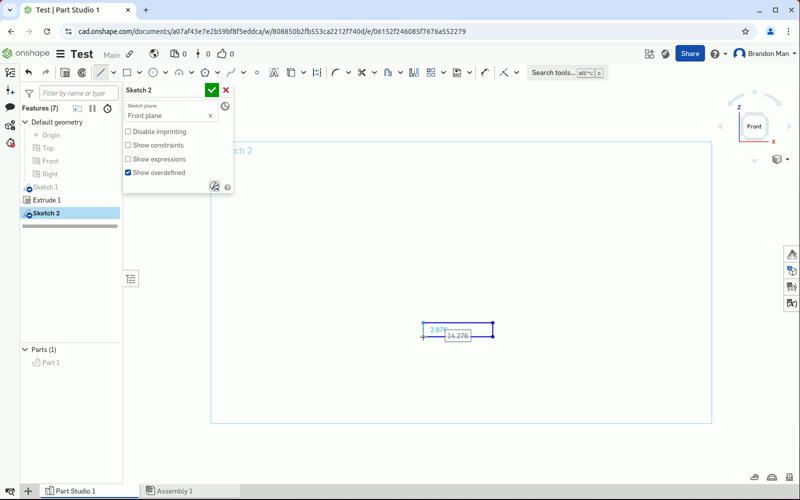
click(423, 336)
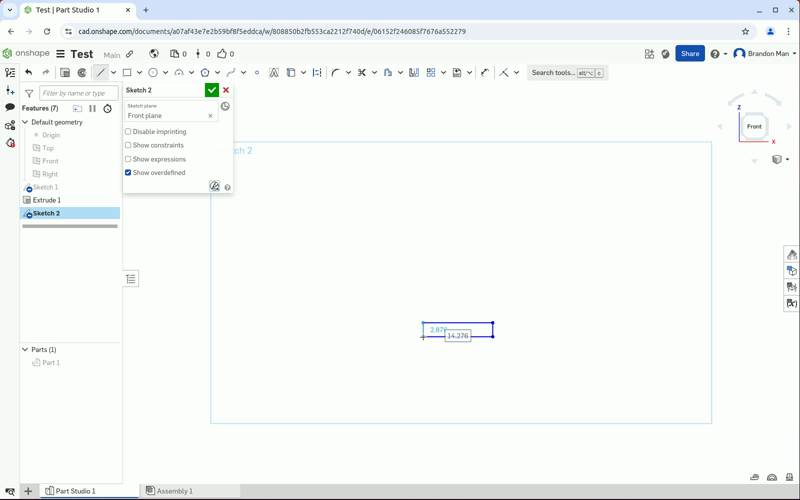
key(esc)
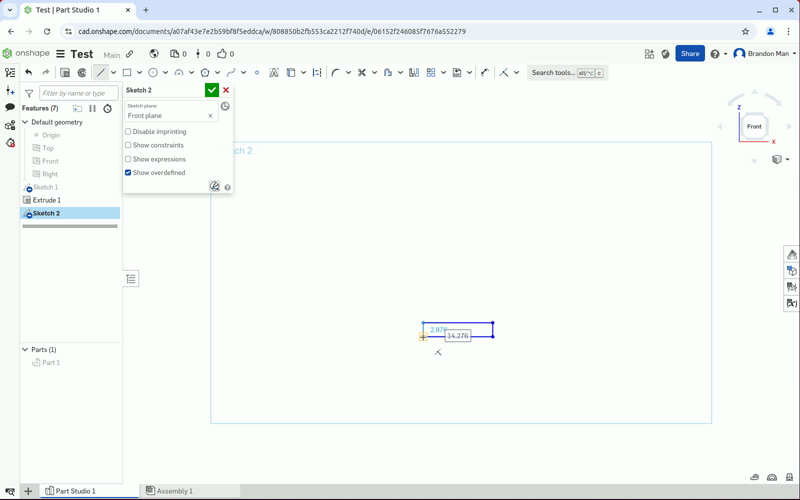
mouse_move(436, 335)
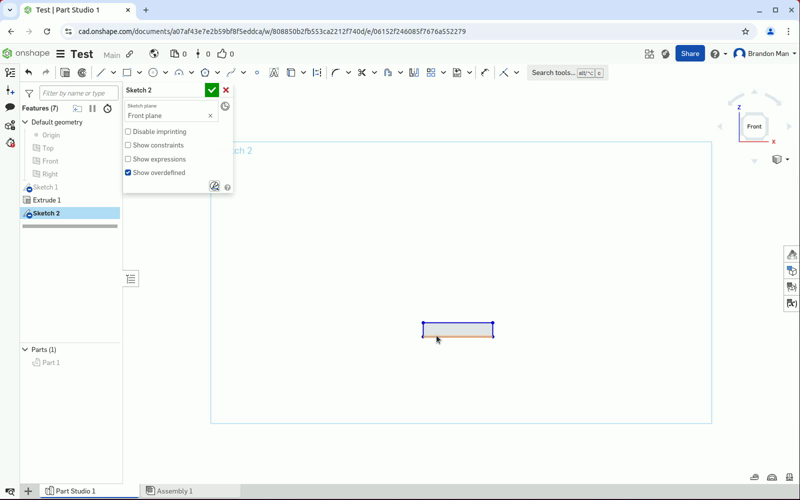
scroll(6)
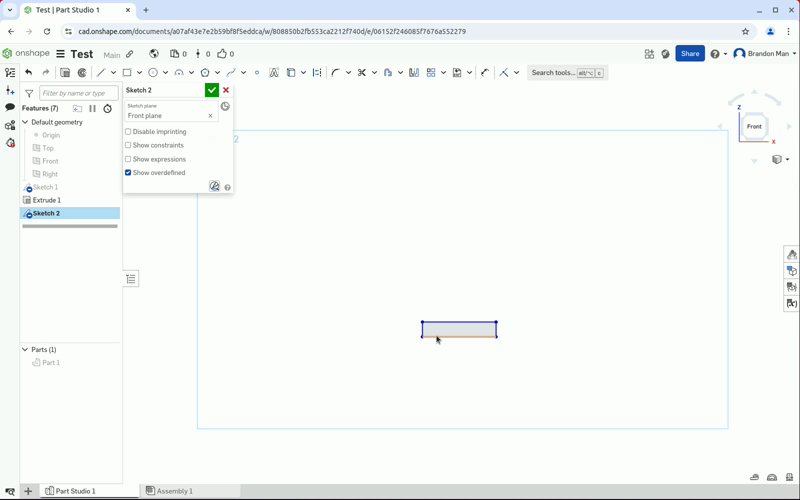
scroll(6)
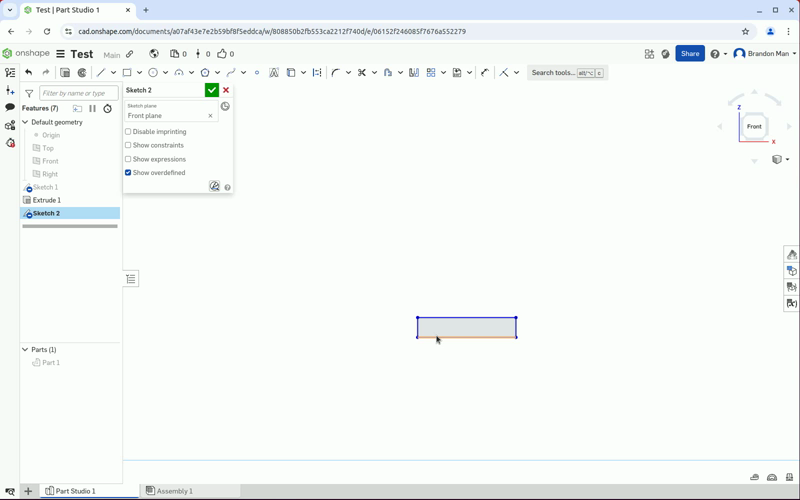
scroll(6)
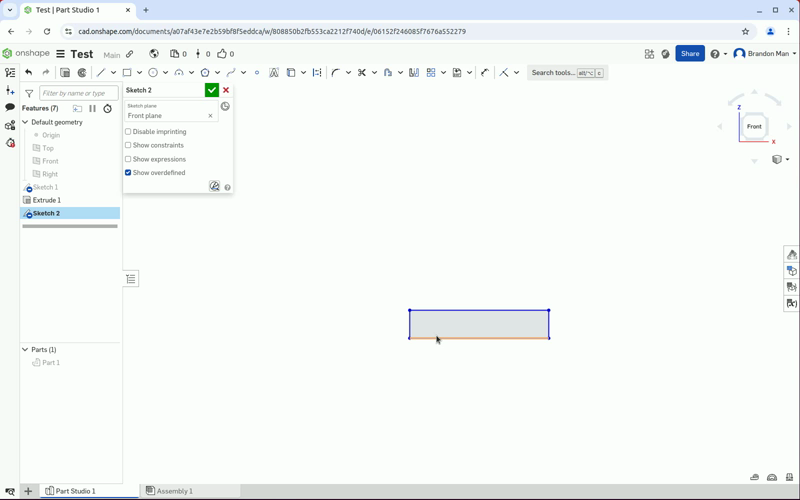
scroll(6)
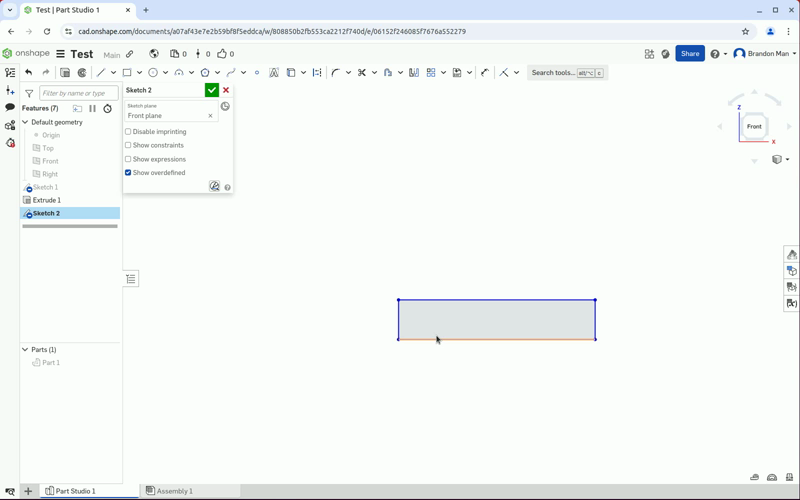
scroll(6)
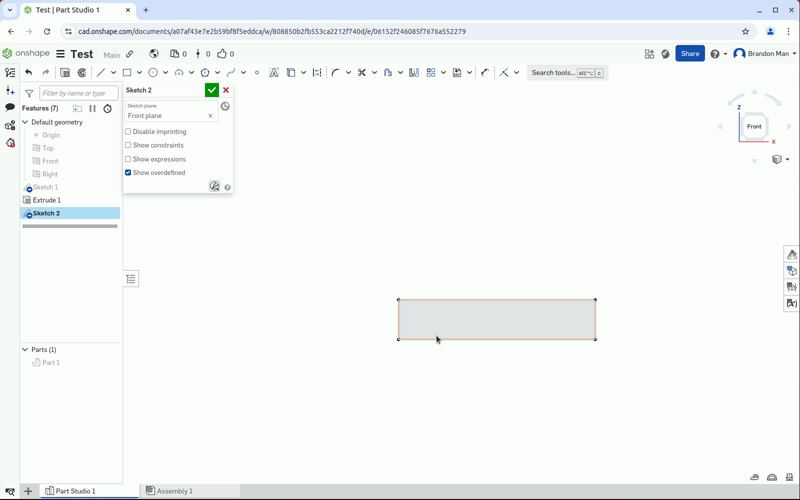
scroll(6)
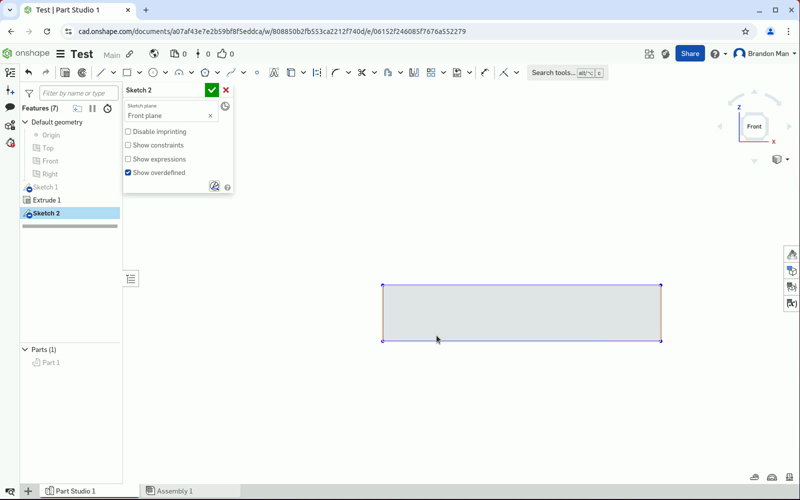
scroll(6)
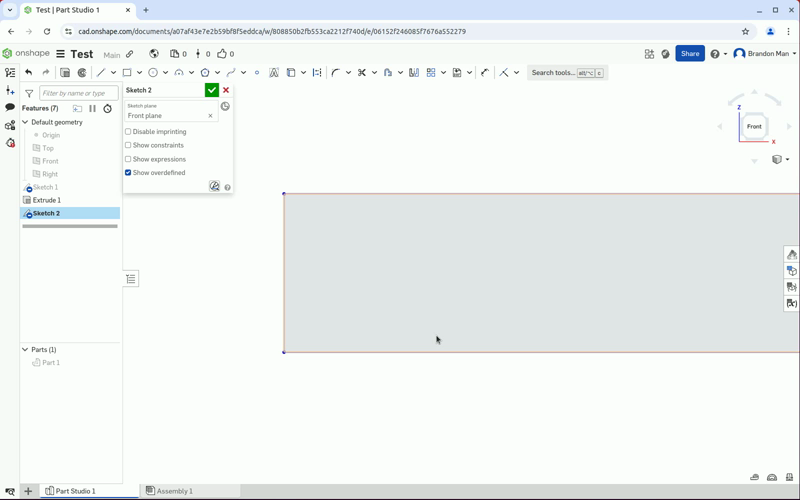
click(436, 335)
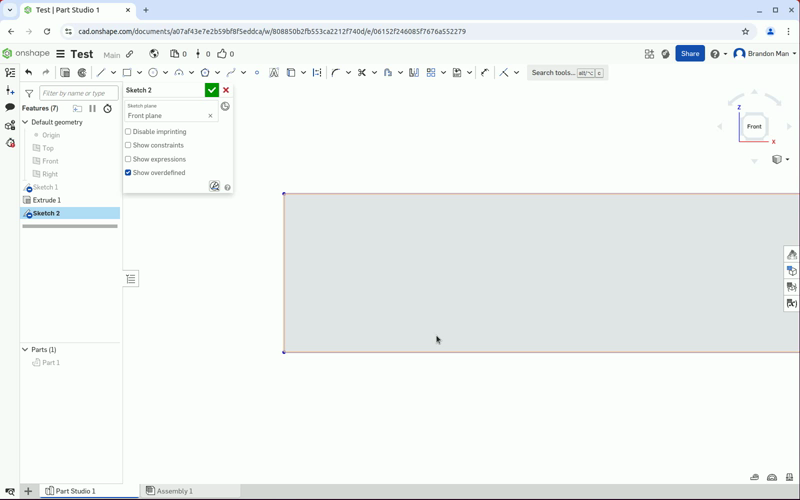
scroll(-6)
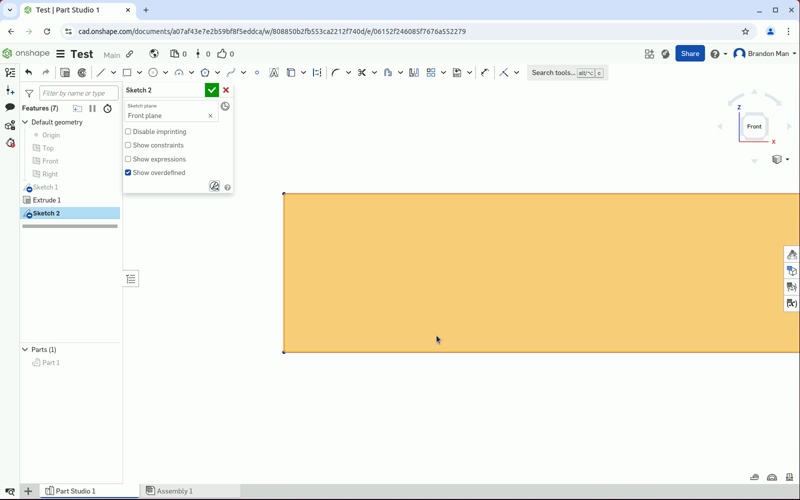
scroll(-6)
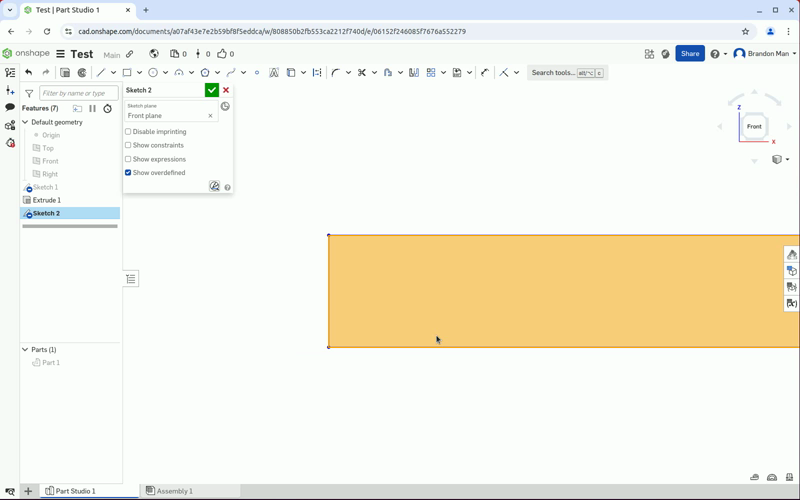
scroll(-6)
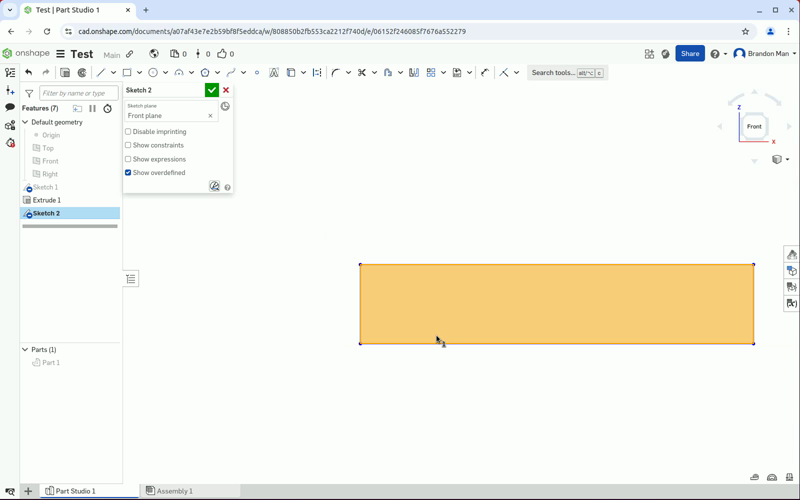
scroll(-6)
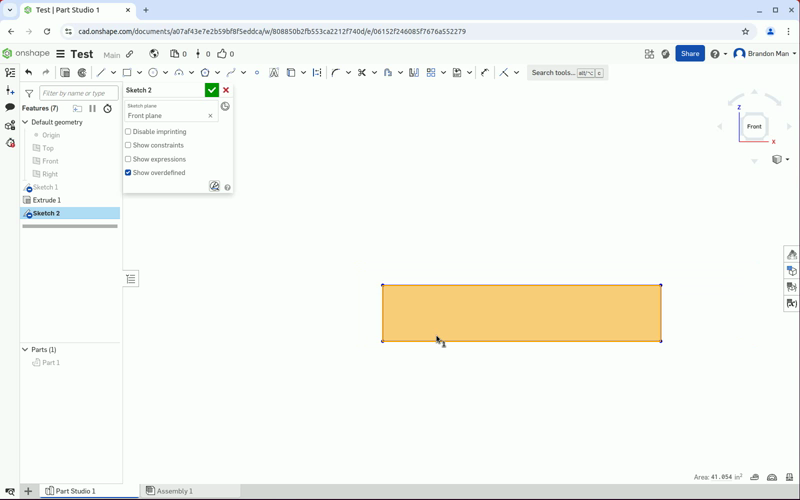
scroll(-6)
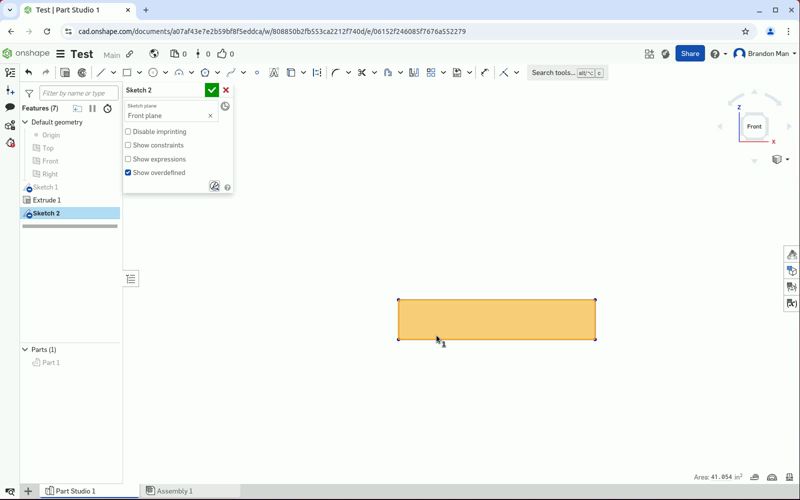
scroll(-6)
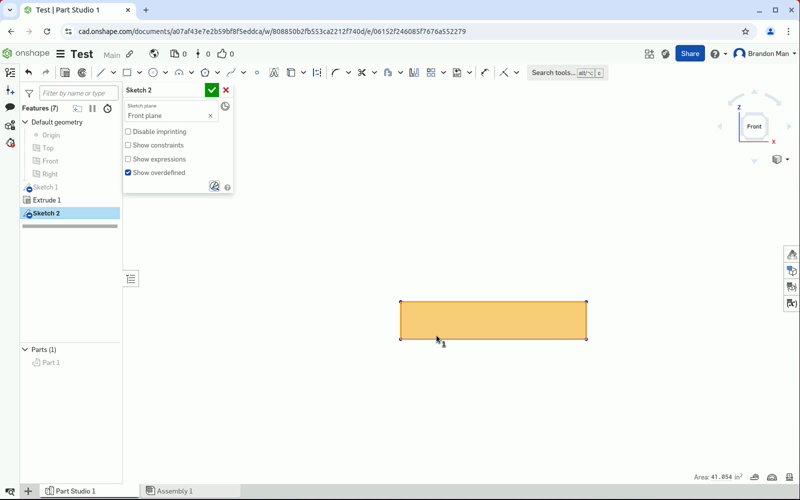
scroll(-6)
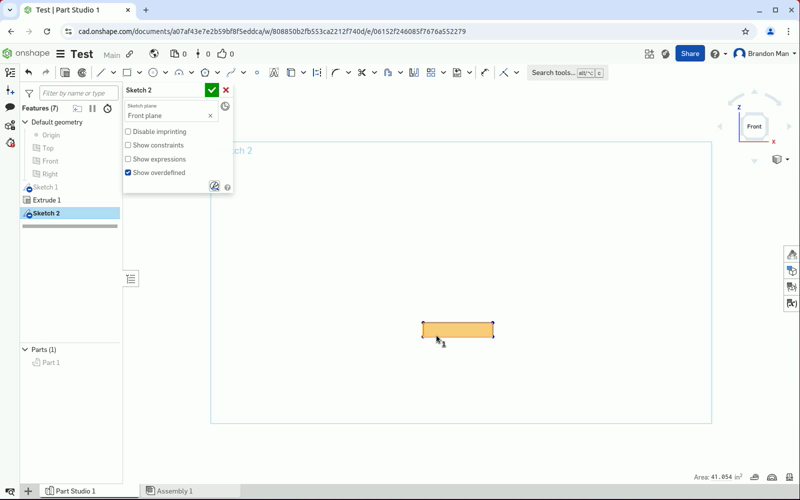
mouse_move(73, 352)
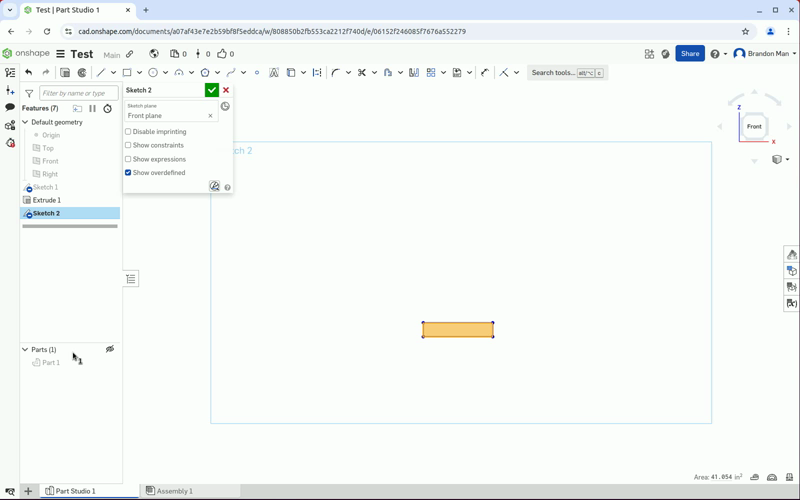
key(shift+y)
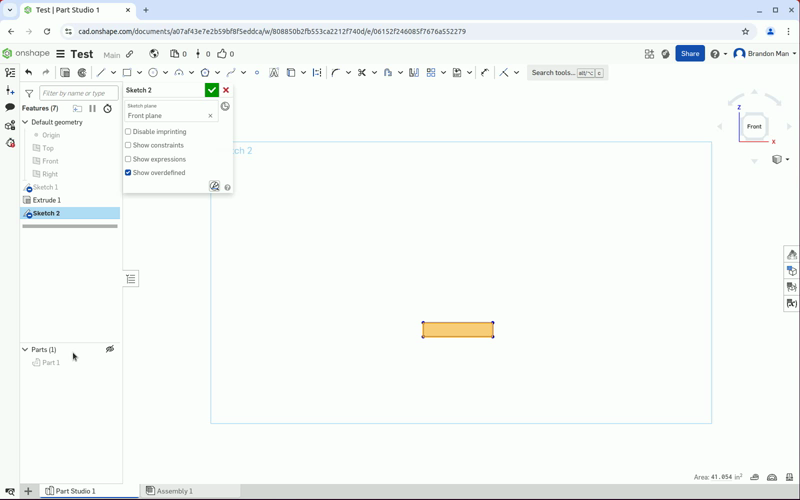
key(shift+e)
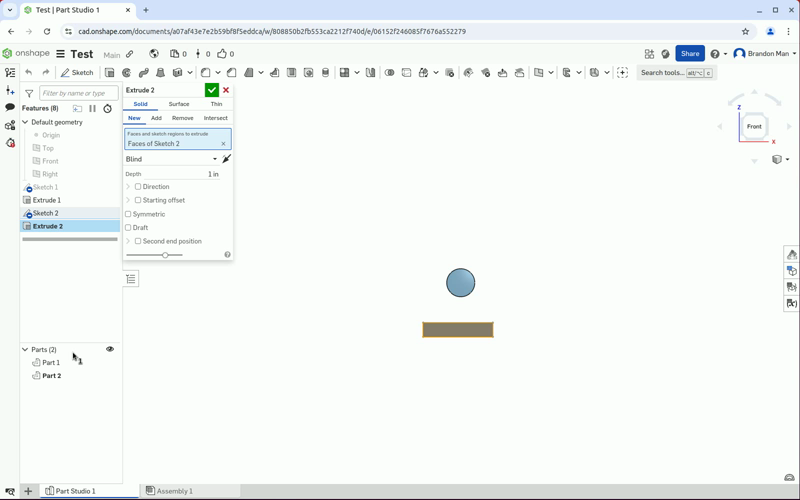
mouse_move(143, 106)
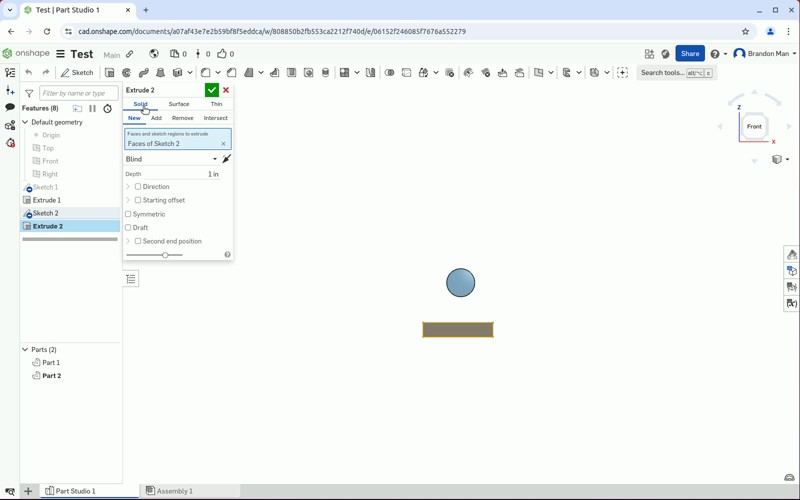
click(143, 106)
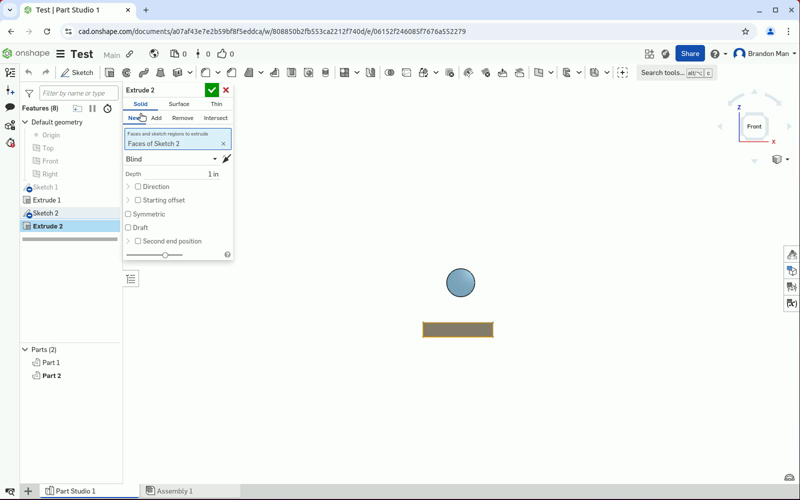
mouse_move(137, 120)
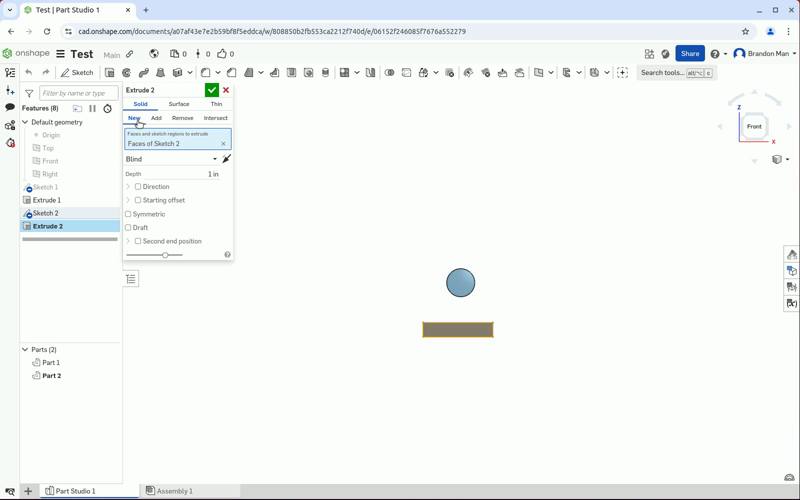
click(137, 120)
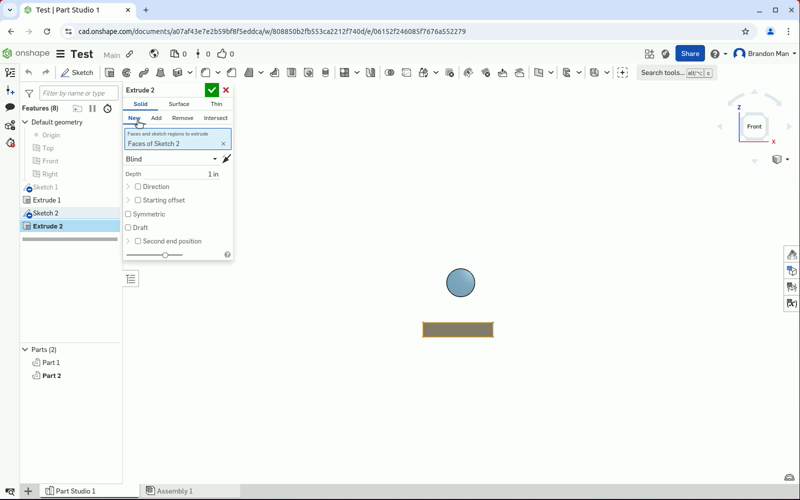
key(tab, 4)
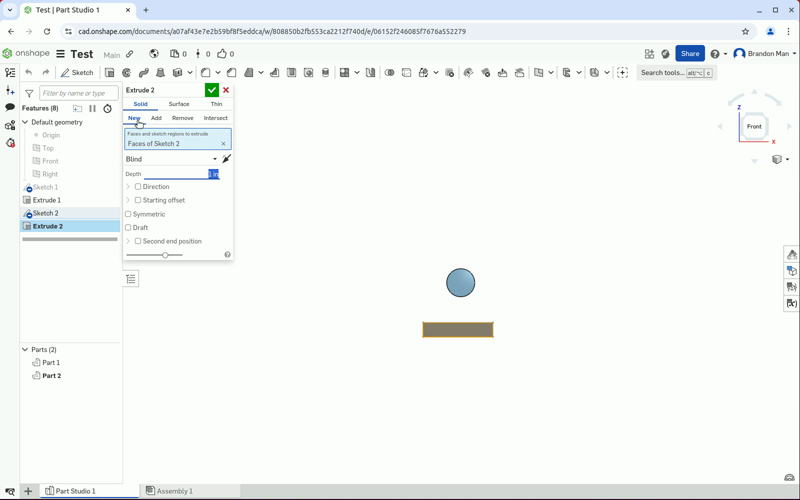
text(2.889)
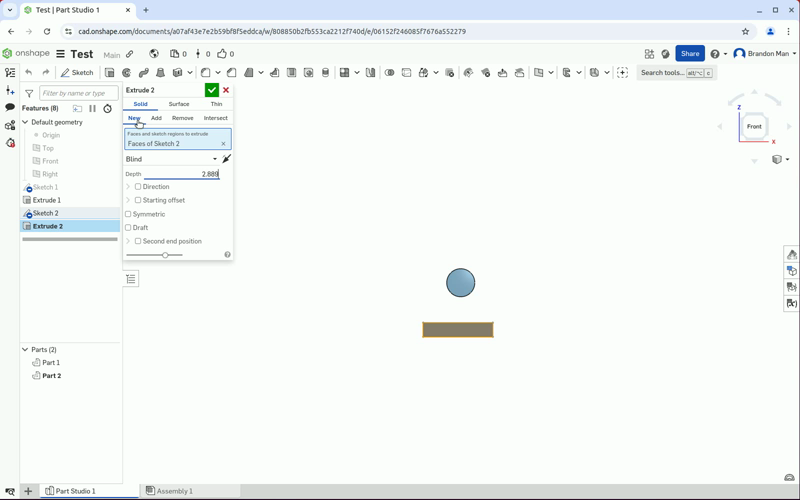
key(enter)
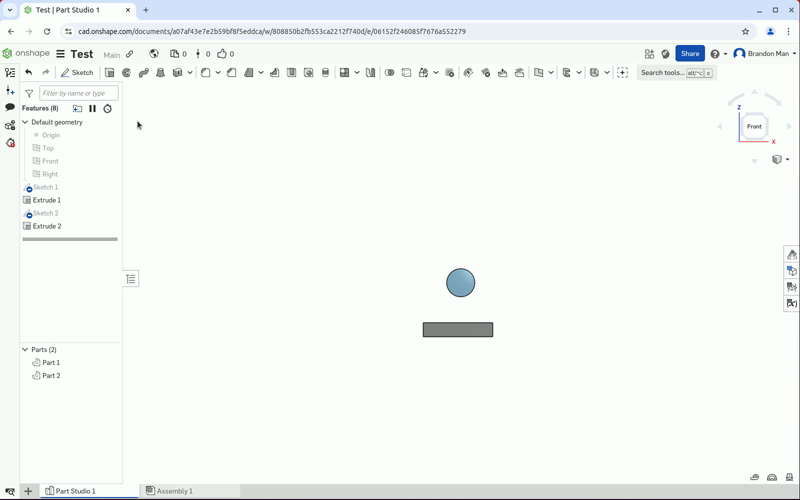
key(shift+h)
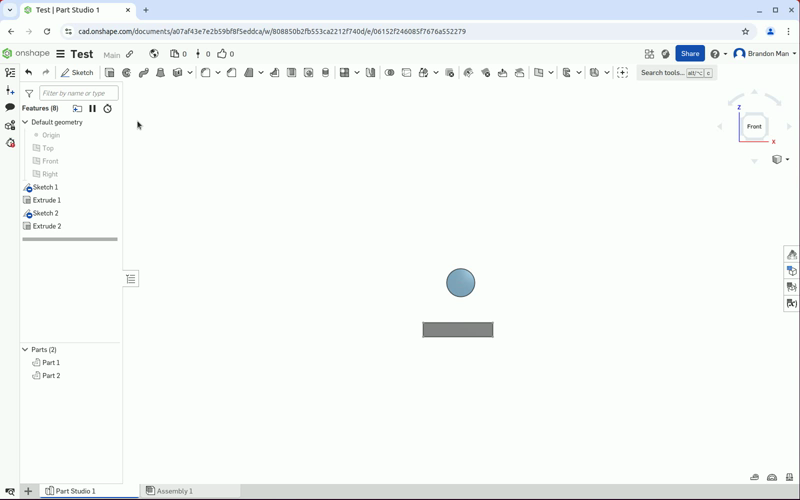
key(shift+h)
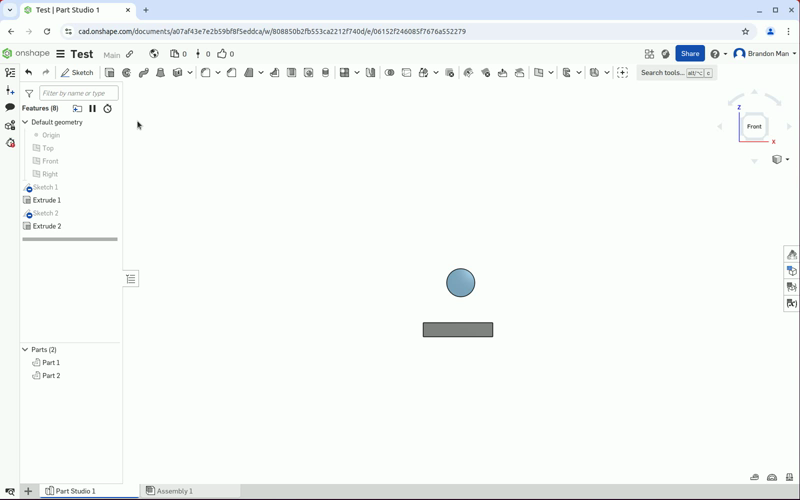
mouse_move(73, 189)
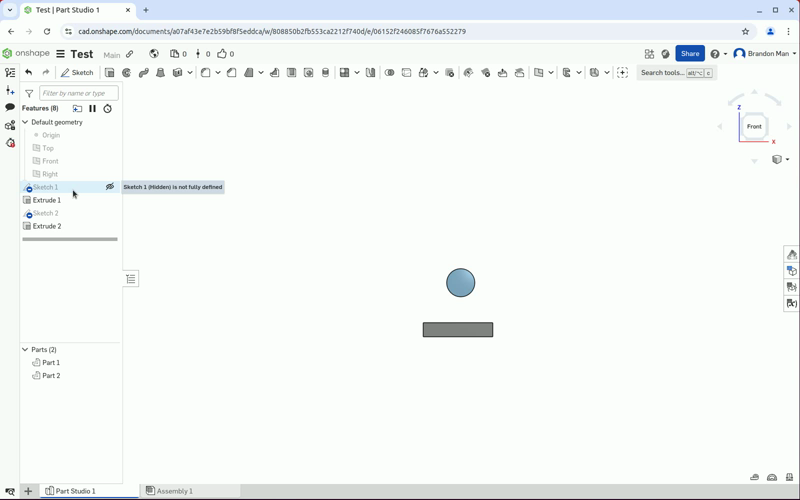
click(73, 189)
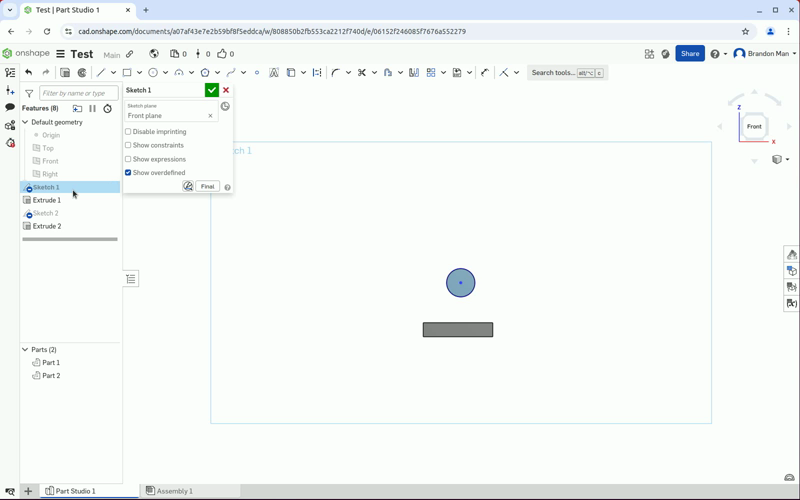
mouse_move(229, 92)
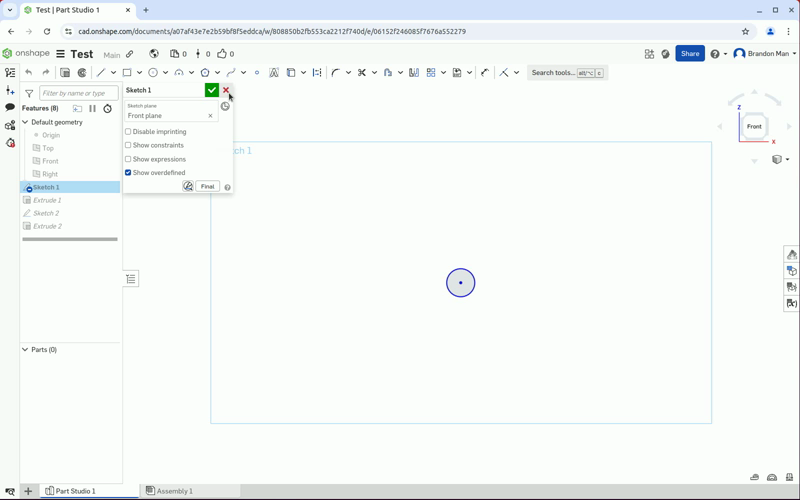
click(229, 92)
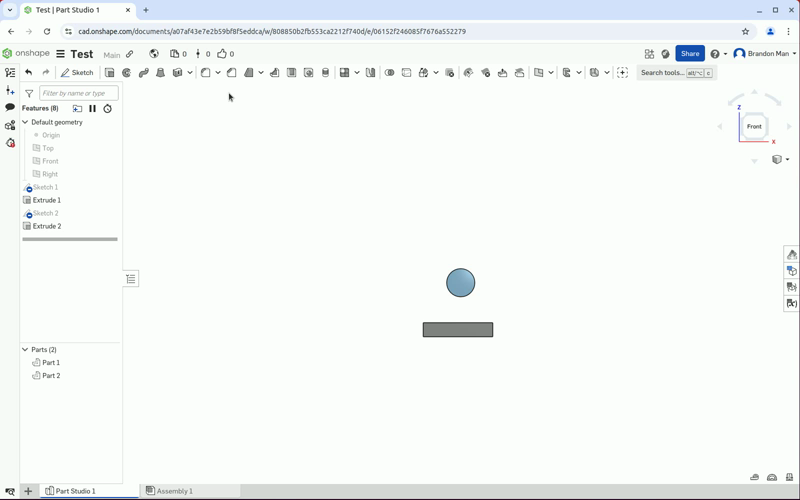
mouse_move(541, 75)
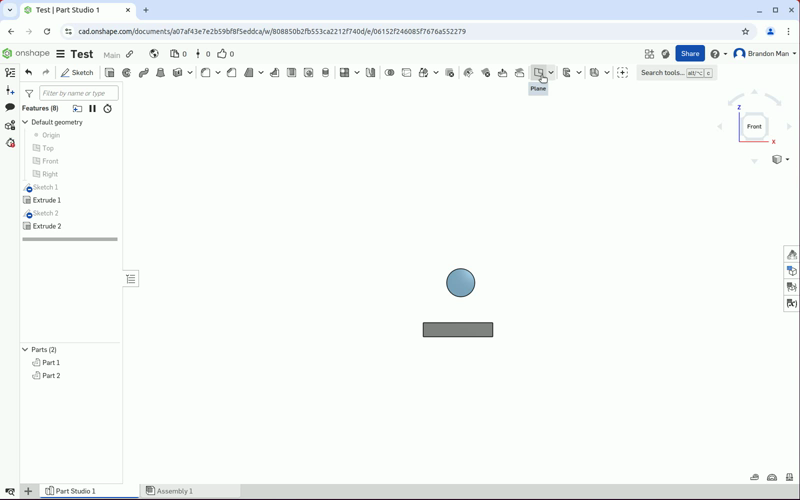
click(541, 75)
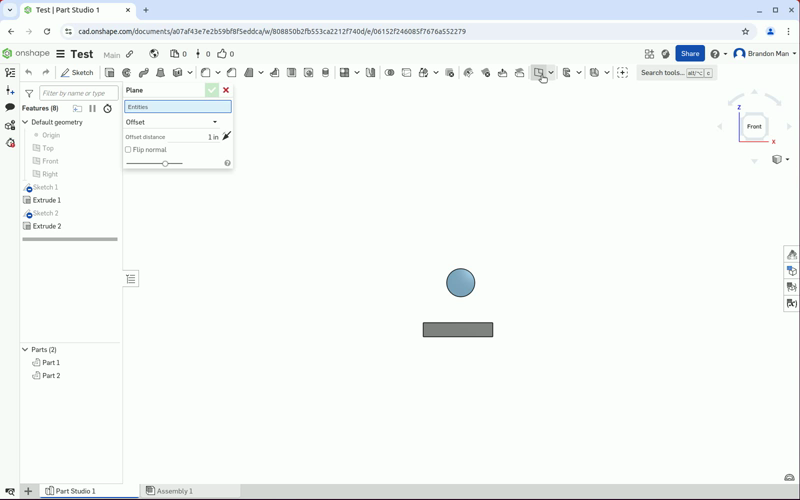
mouse_move(73, 163)
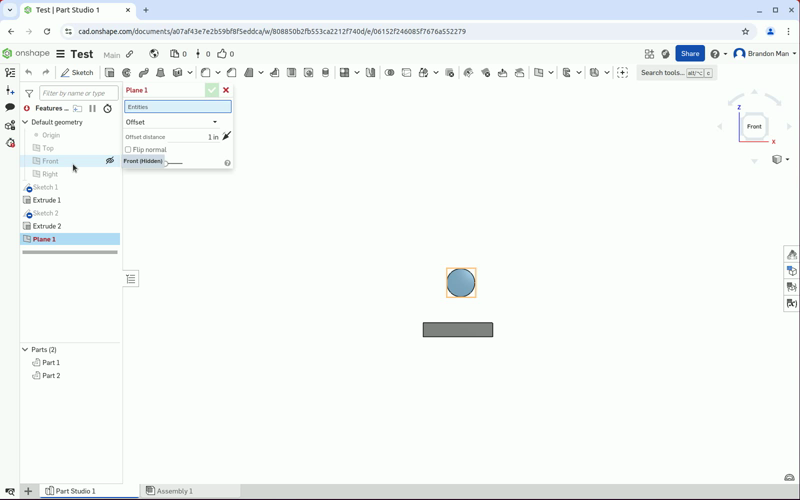
click(73, 163)
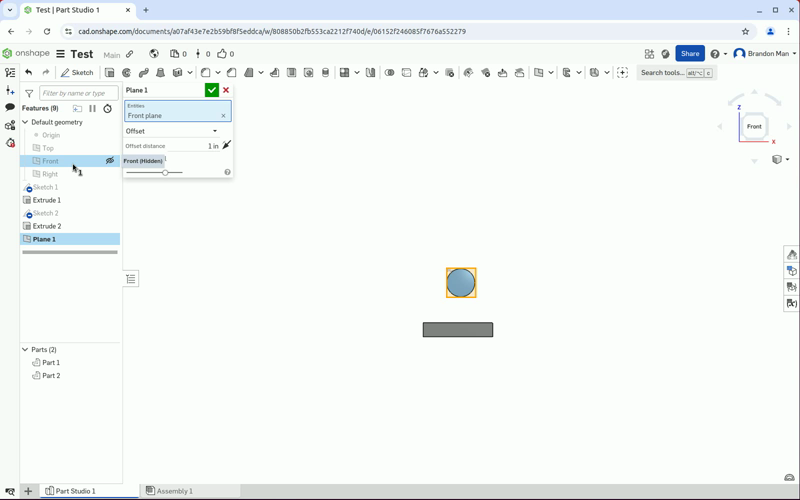
key(tab, 2)
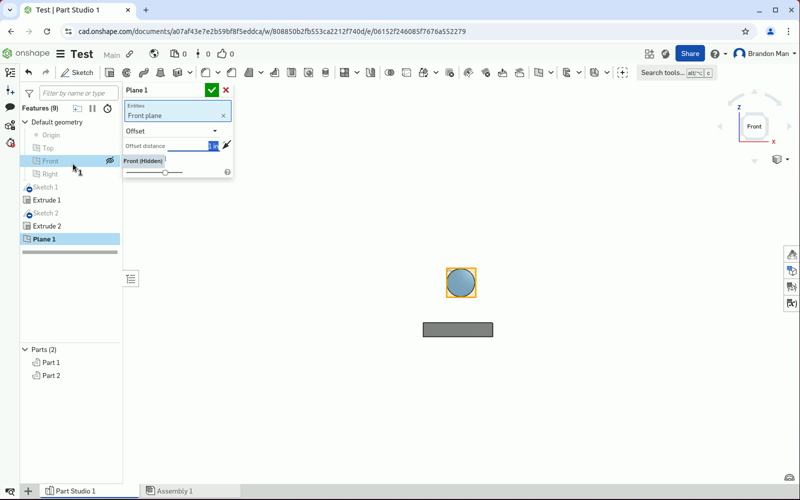
text(22.615)
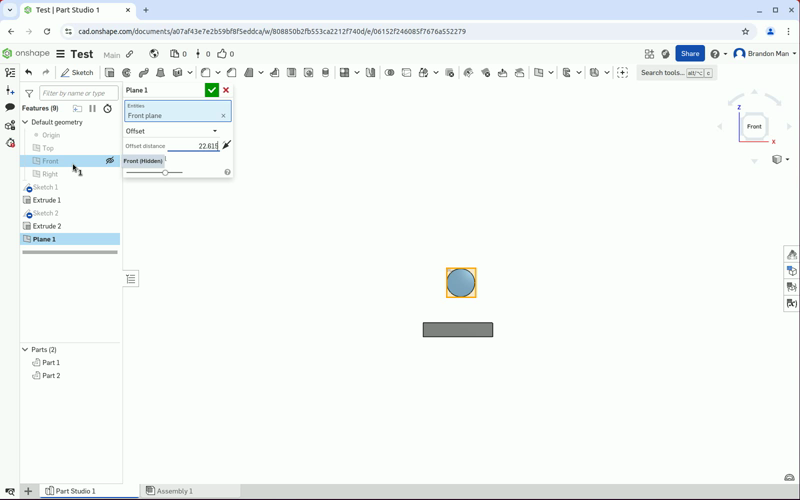
key(enter, 2)
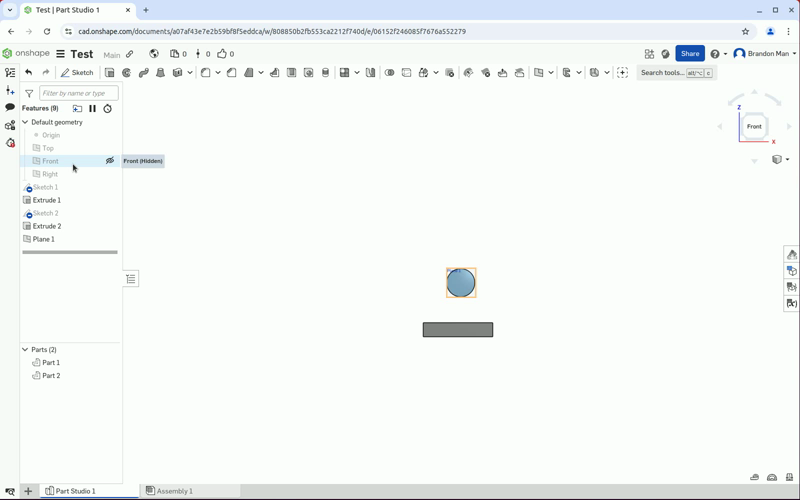
key(shift+s)
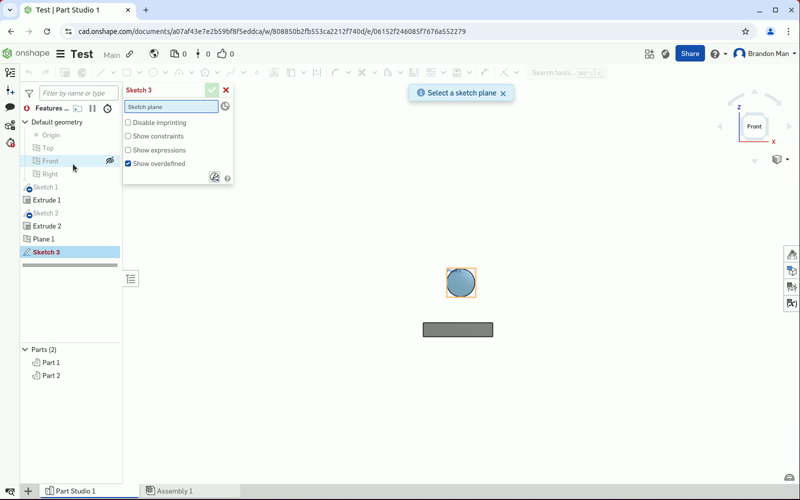
mouse_move(73, 241)
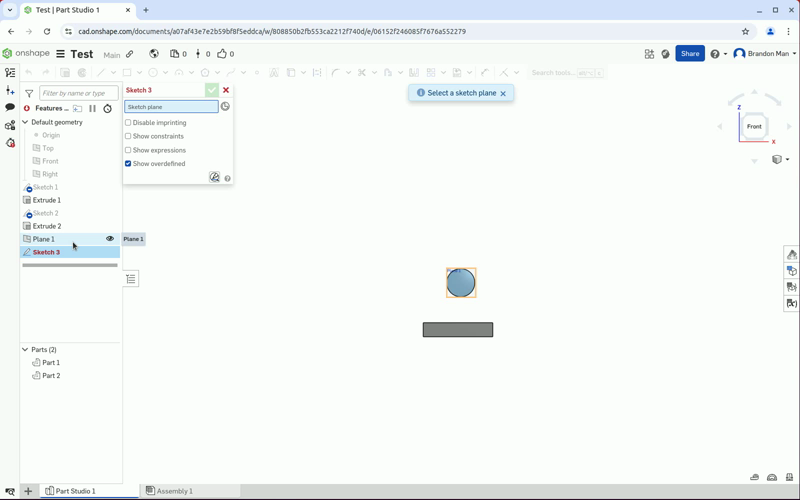
click(73, 241)
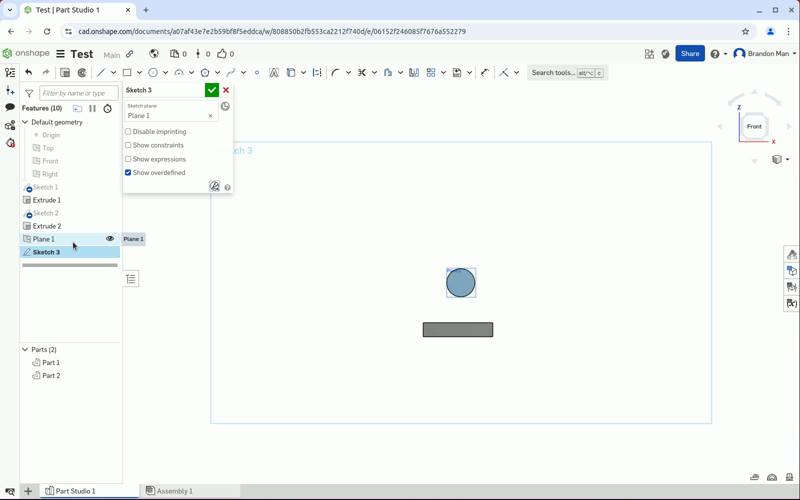
mouse_move(73, 352)
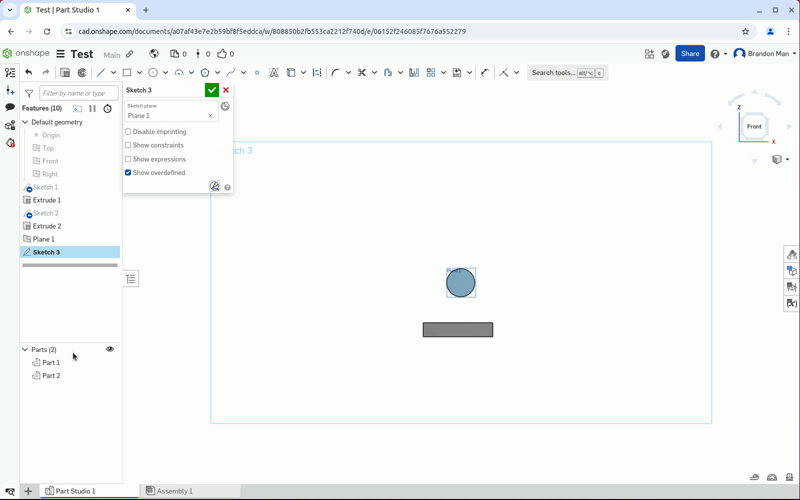
key(y)
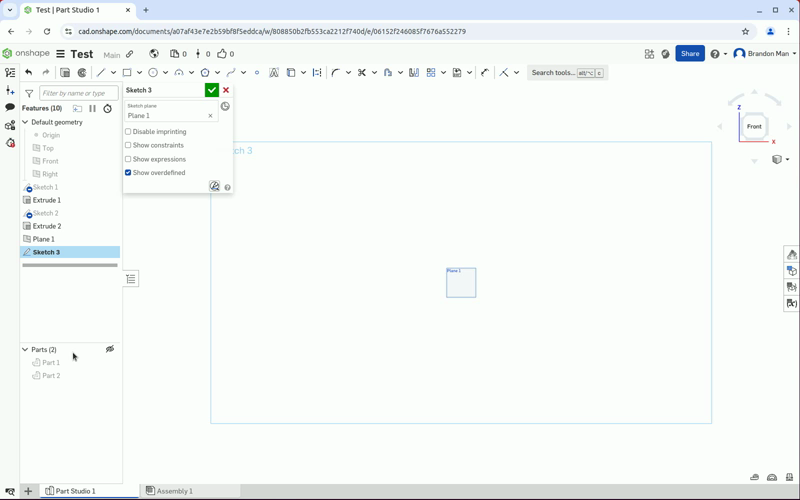
key(a)
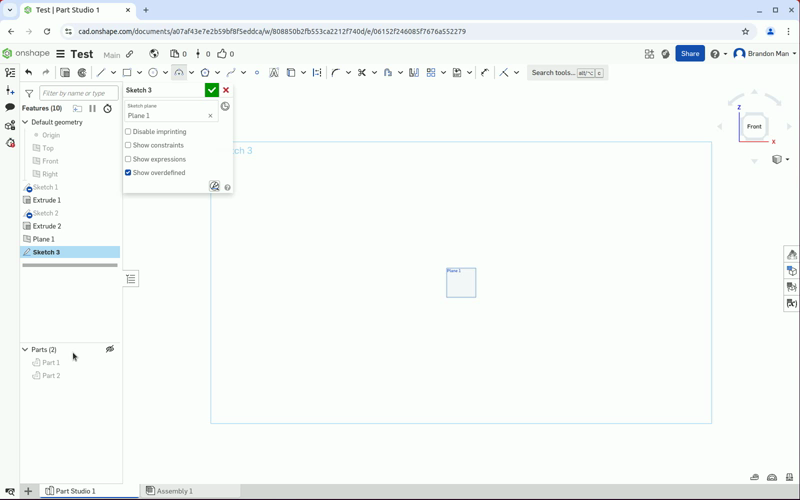
key_down(shift)
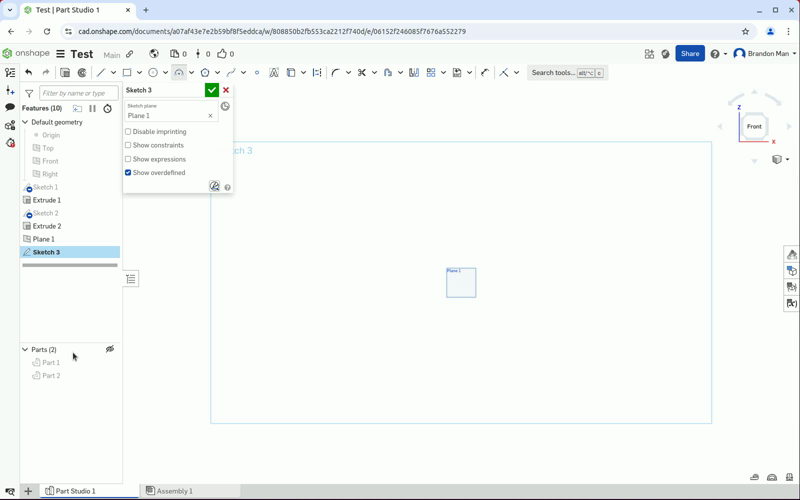
mouse_move(473, 276)
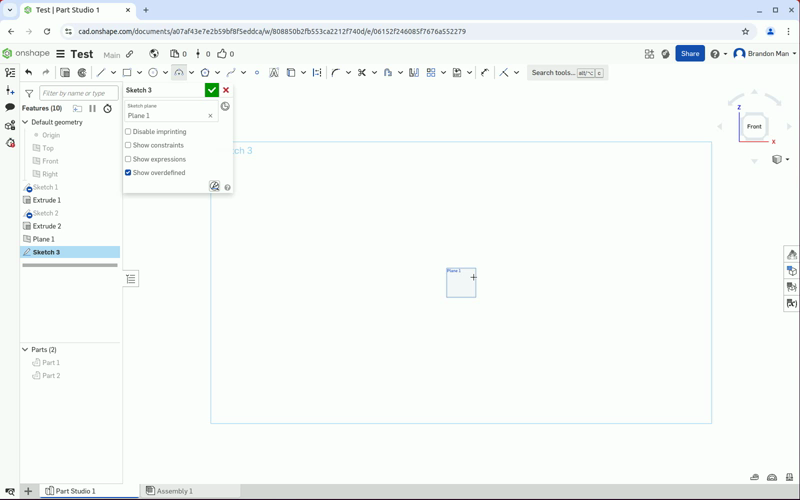
click(473, 276)
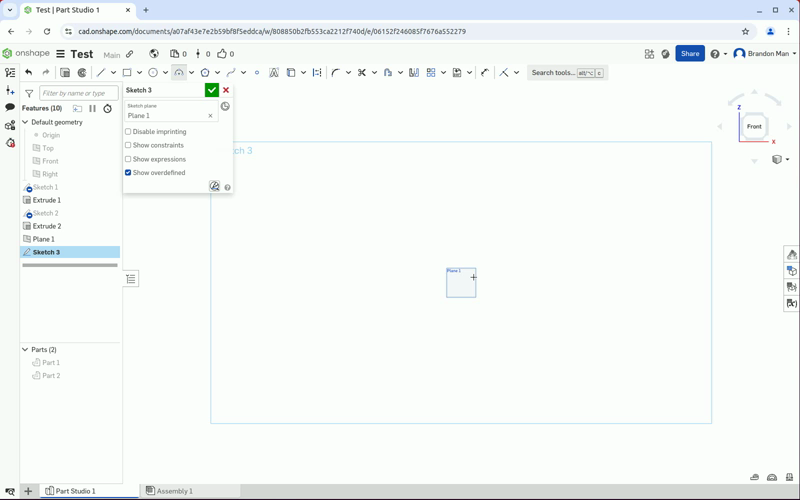
key_up(shift)
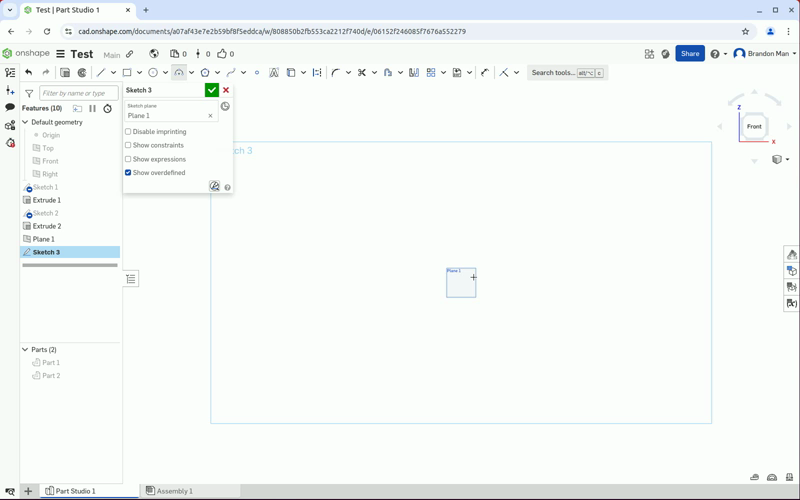
key_down(shift)
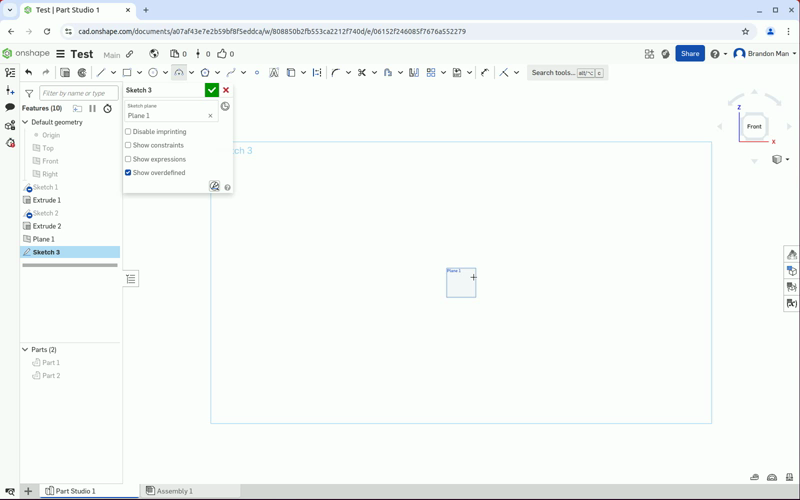
mouse_move(474, 282)
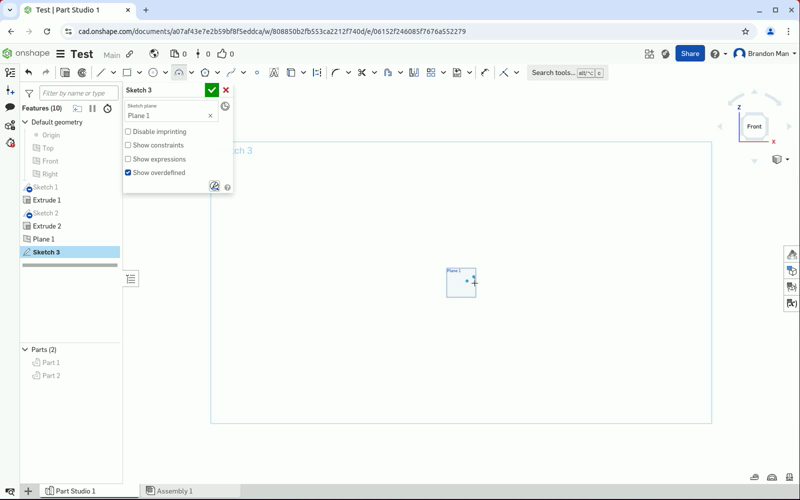
scroll(6)
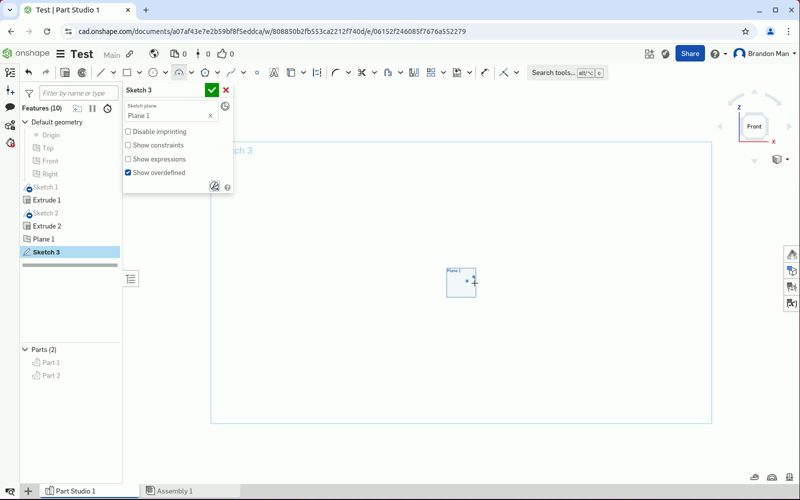
scroll(6)
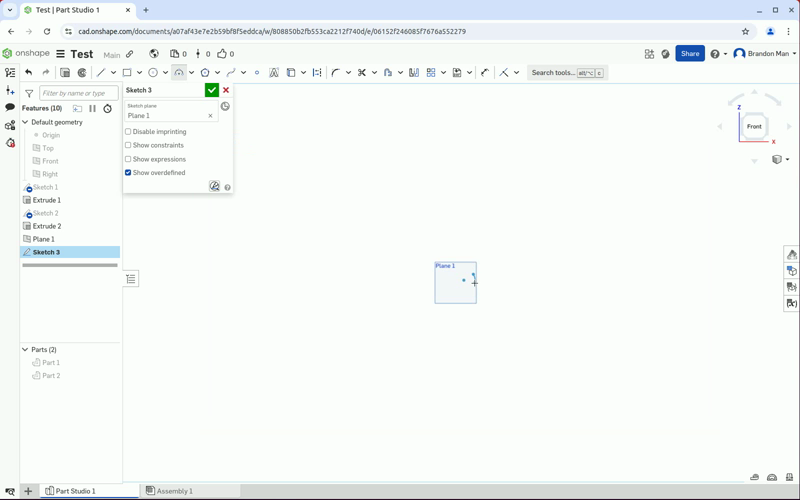
scroll(6)
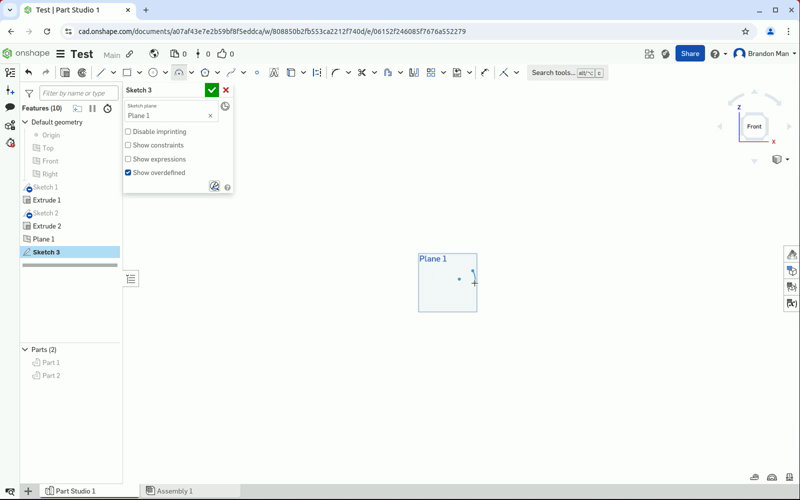
scroll(6)
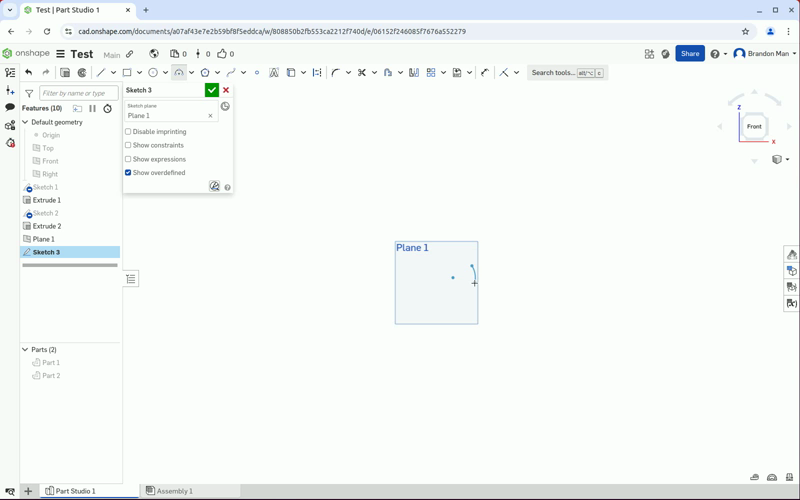
scroll(6)
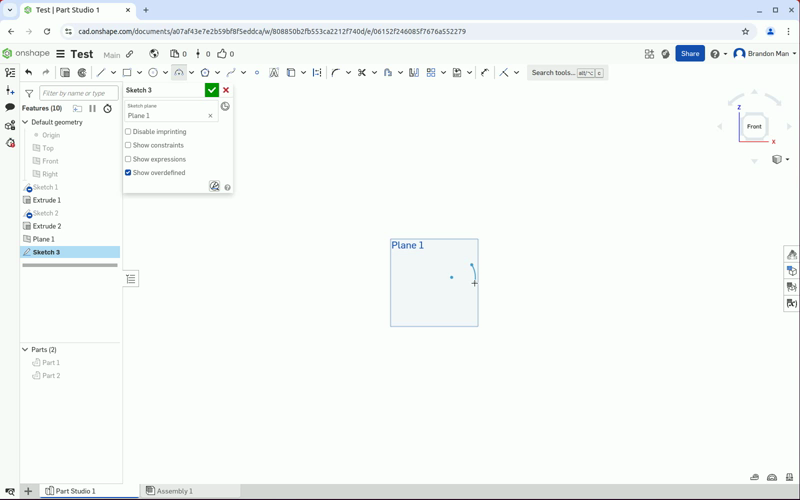
scroll(6)
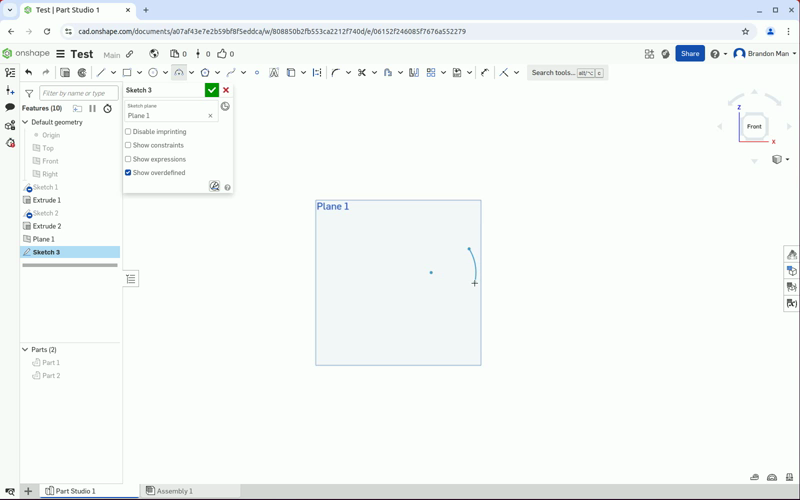
scroll(6)
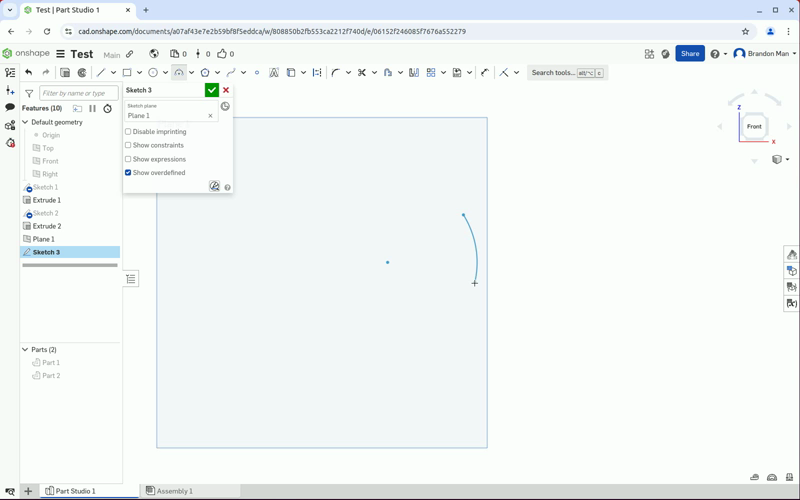
click(474, 282)
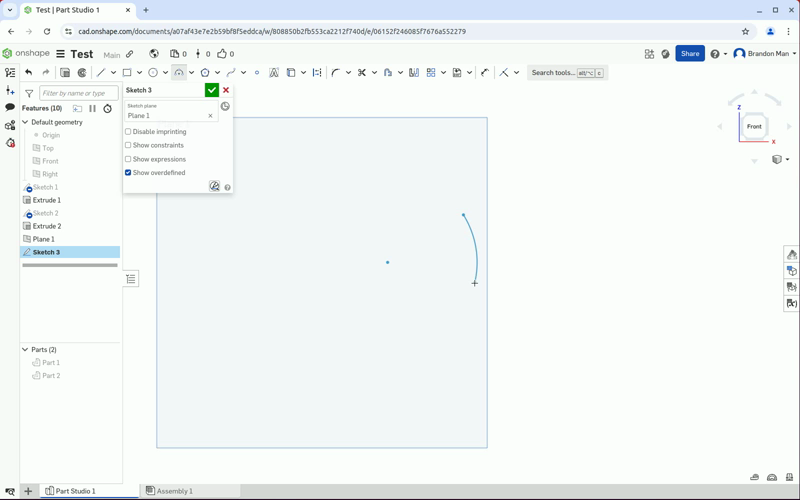
scroll(-6)
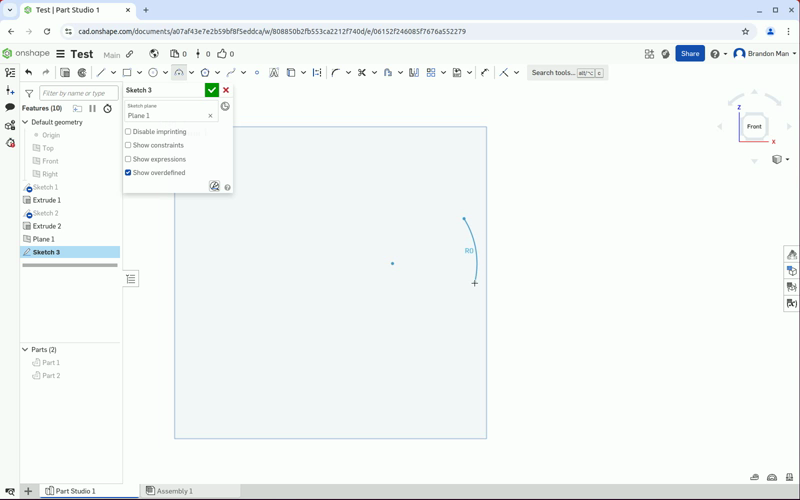
scroll(-6)
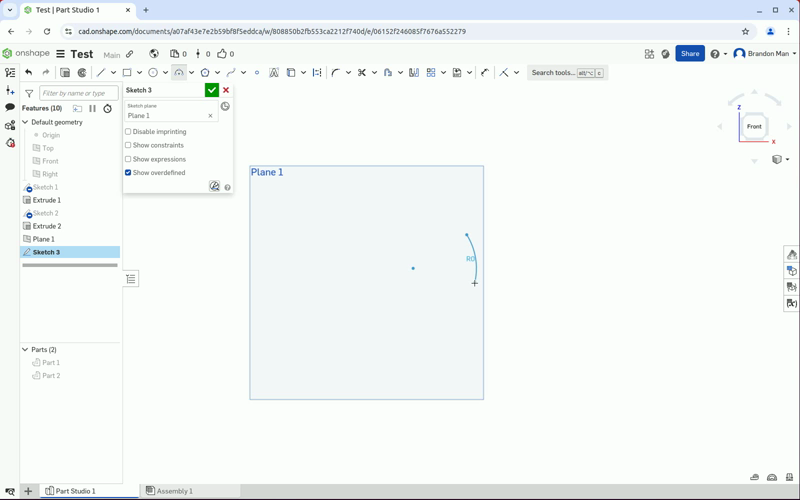
scroll(-6)
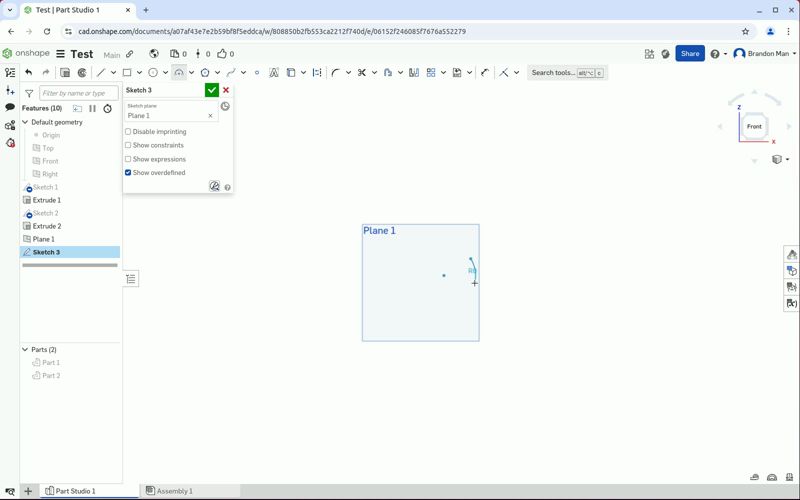
scroll(-6)
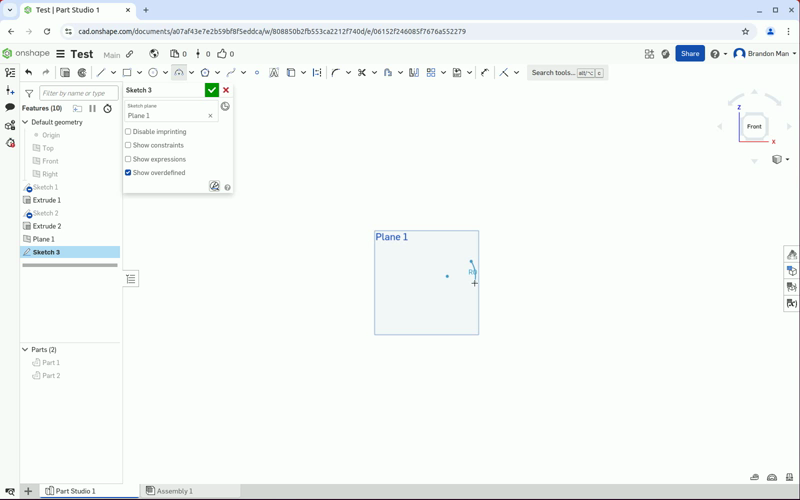
scroll(-6)
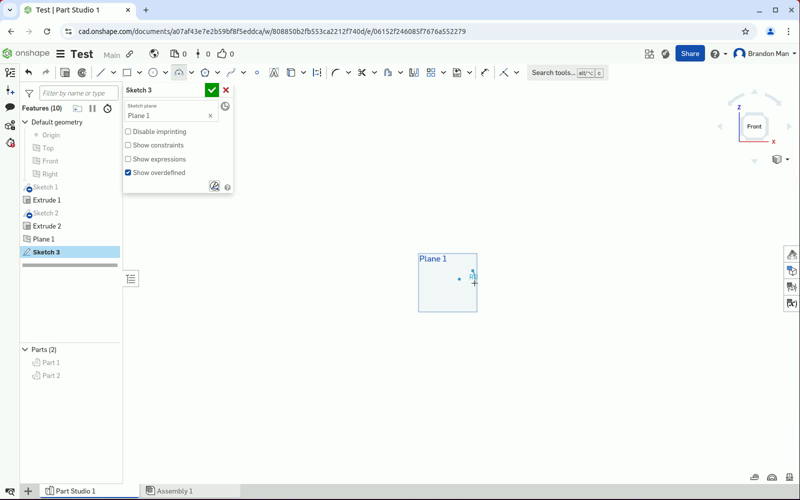
scroll(-6)
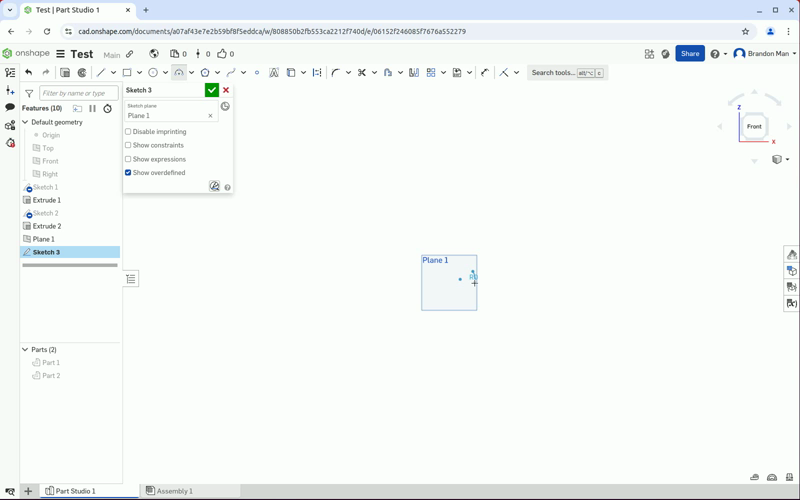
scroll(-6)
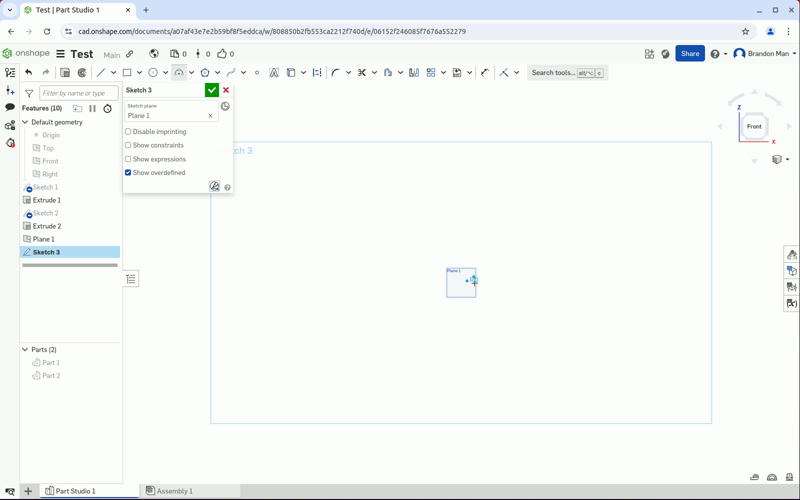
mouse_move(475, 279)
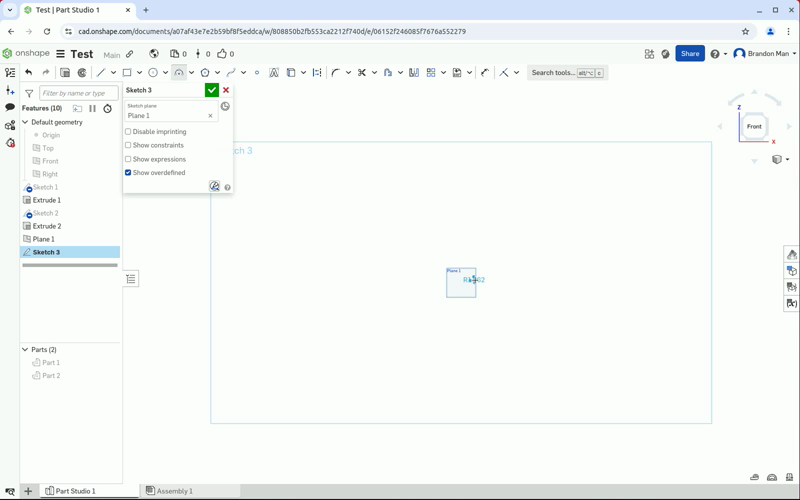
scroll(6)
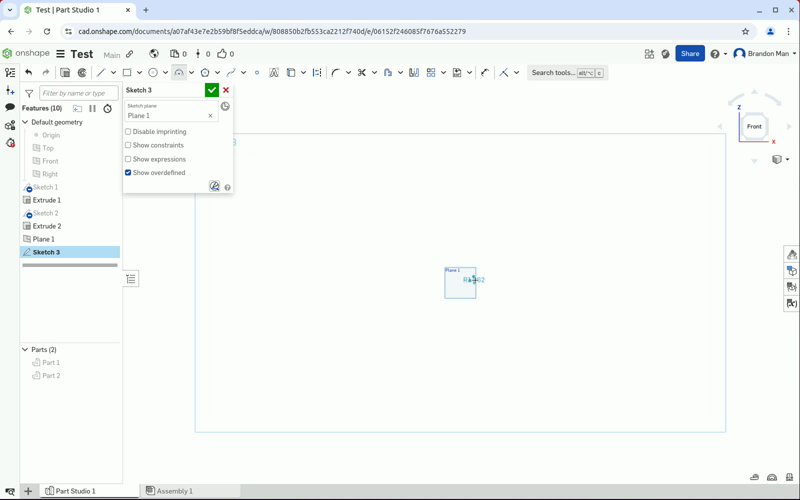
scroll(6)
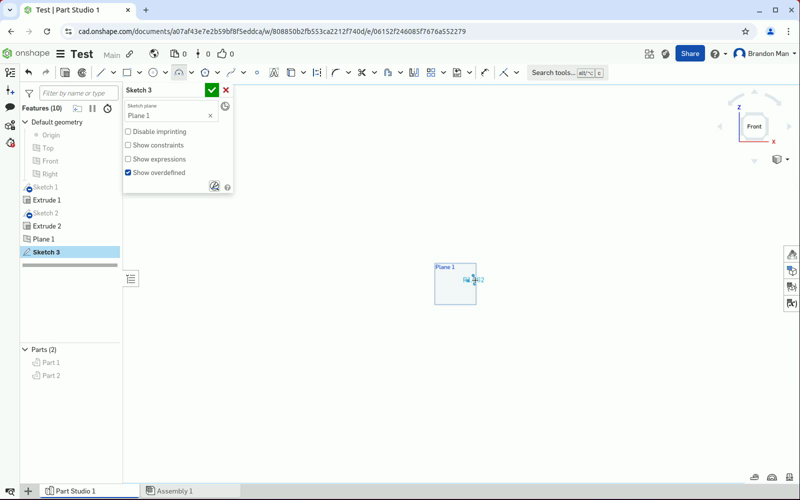
scroll(6)
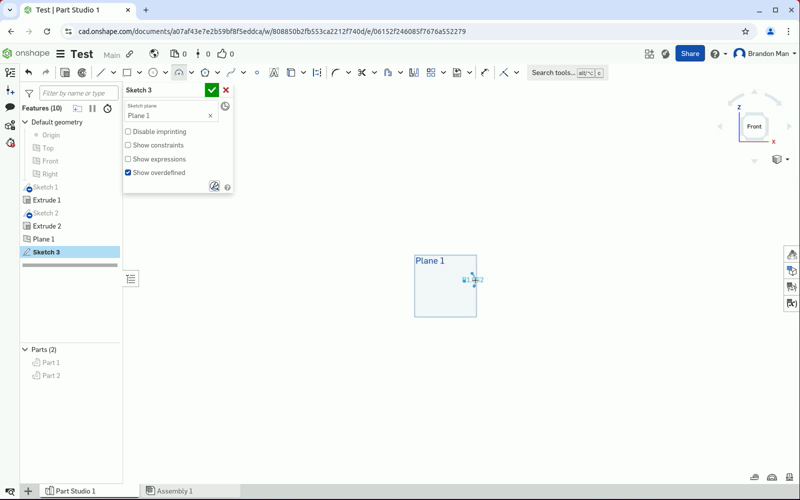
scroll(6)
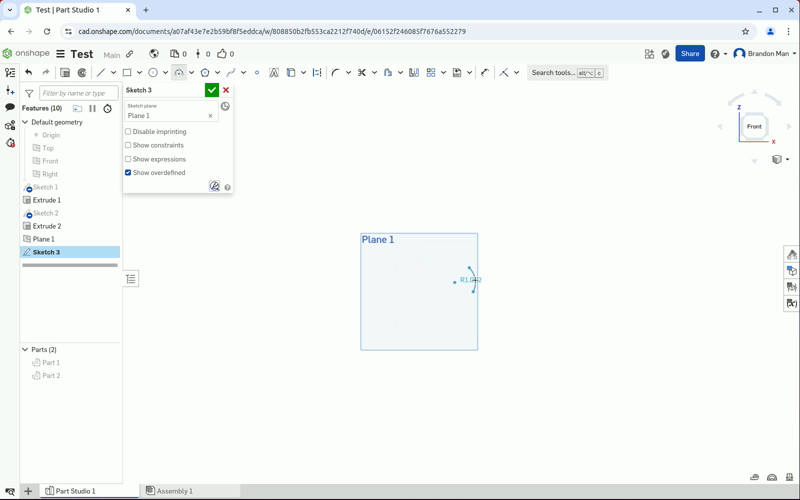
scroll(6)
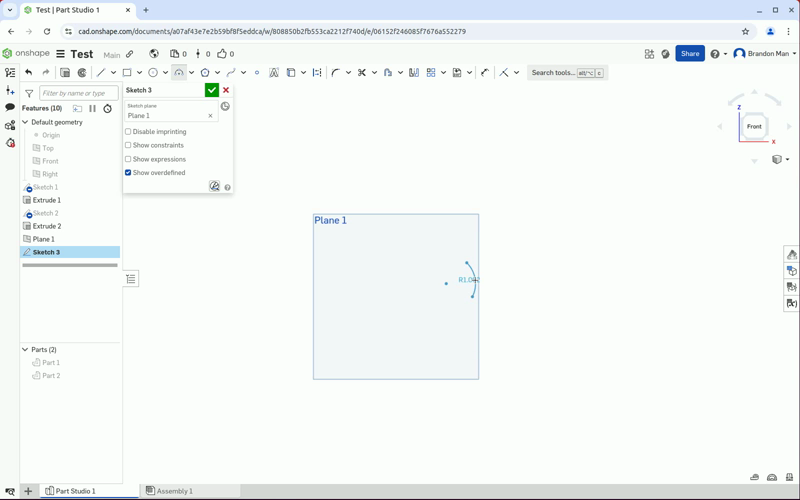
scroll(6)
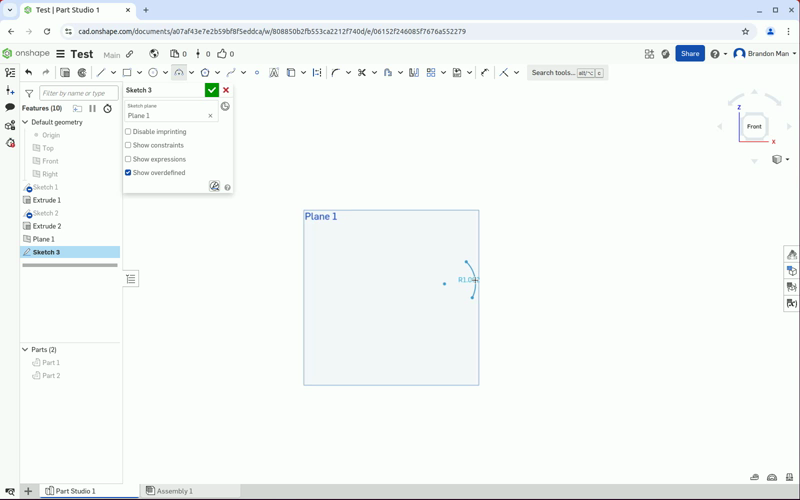
scroll(6)
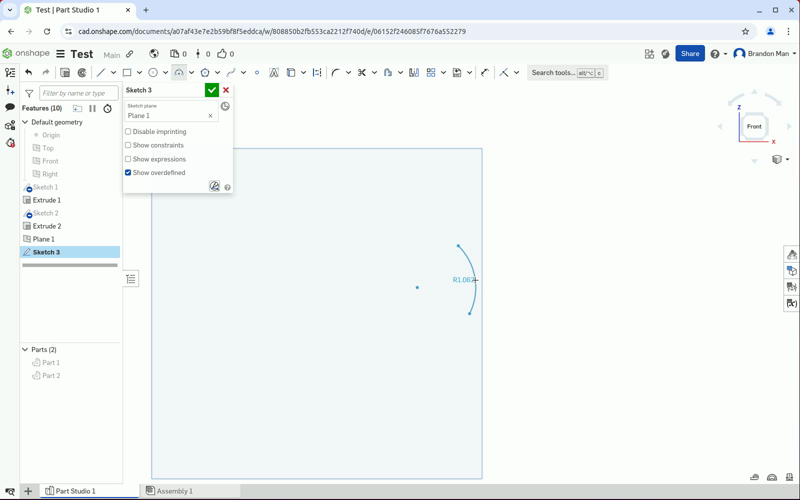
click(475, 279)
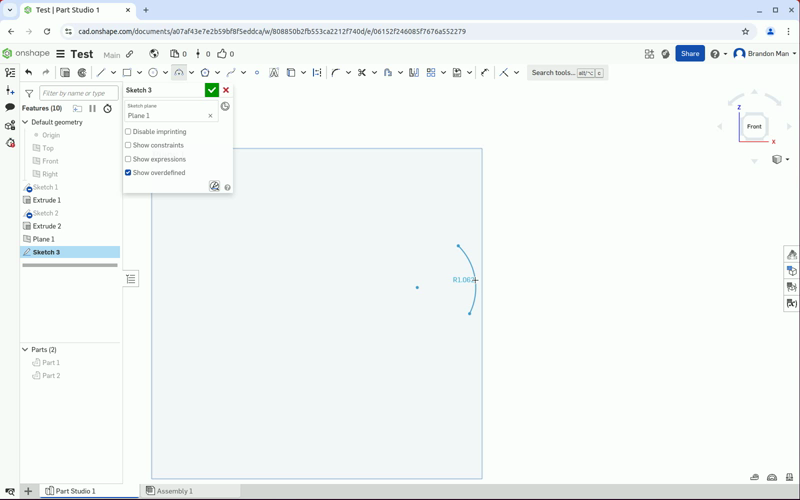
scroll(-6)
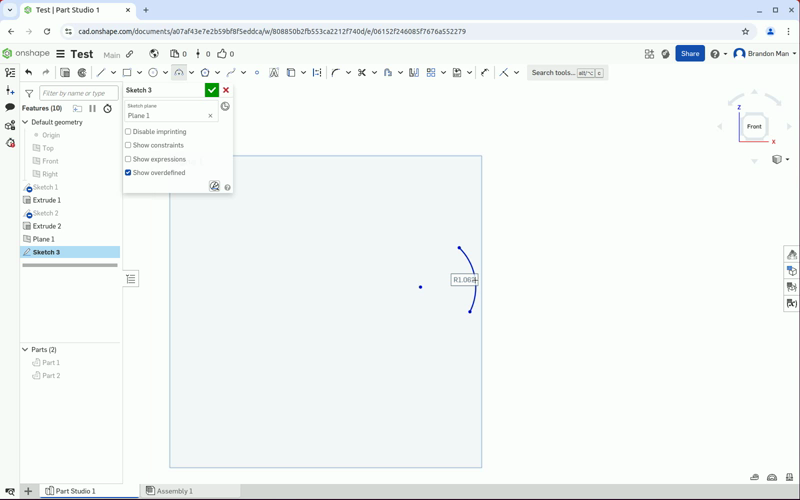
scroll(-6)
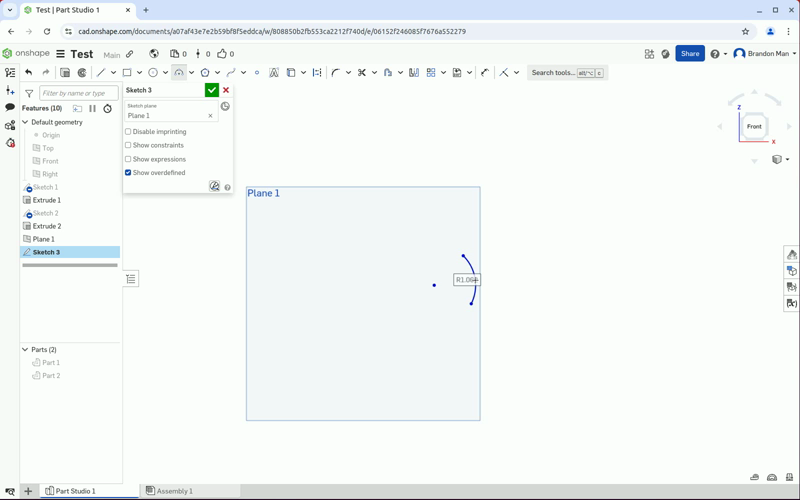
scroll(-6)
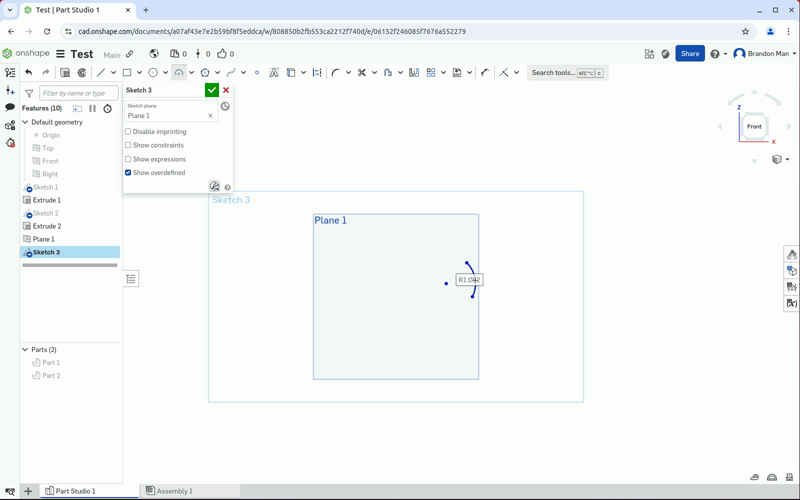
scroll(-6)
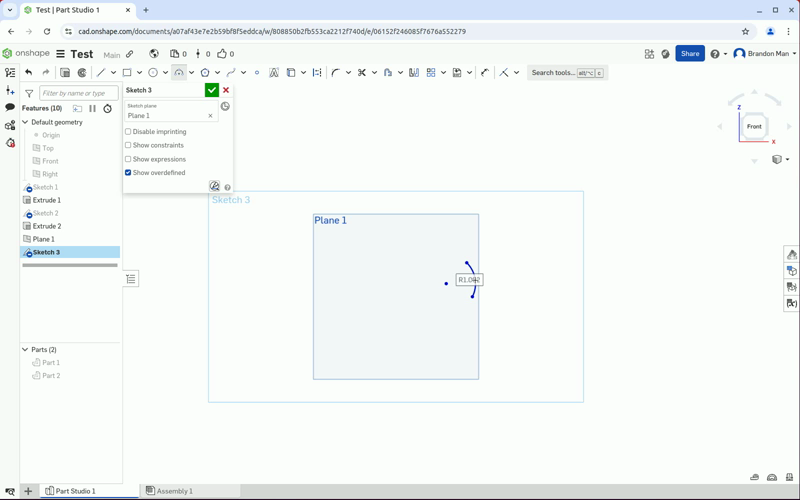
scroll(-6)
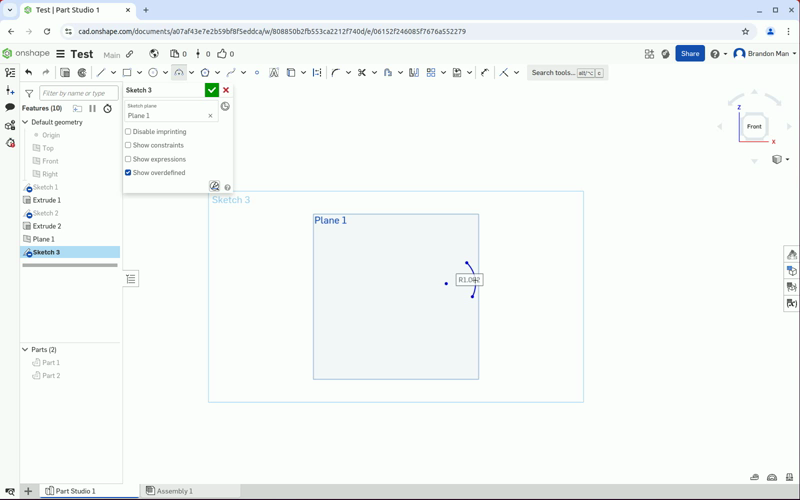
scroll(-6)
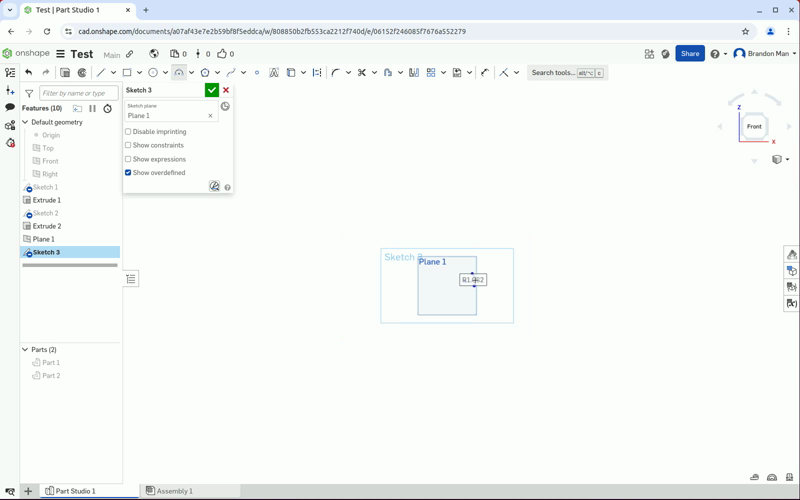
scroll(-6)
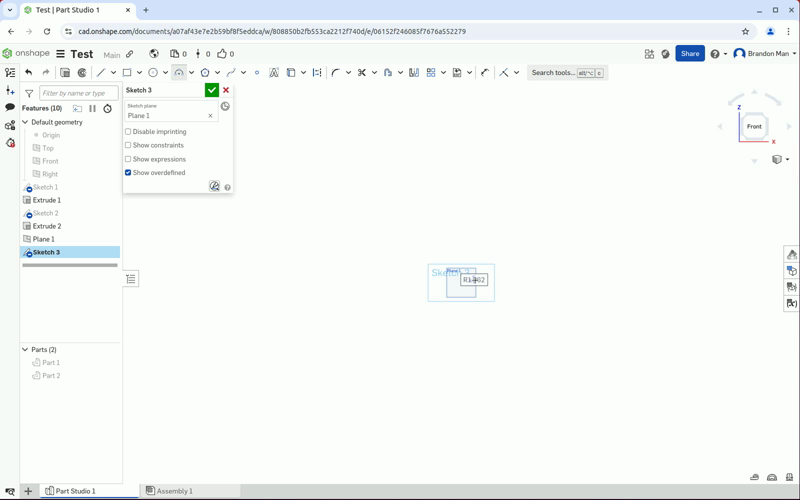
key_up(shift)
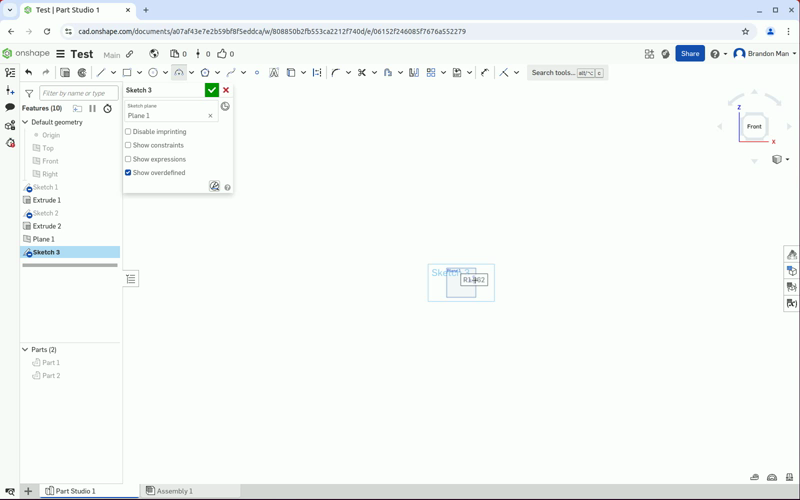
key(esc)
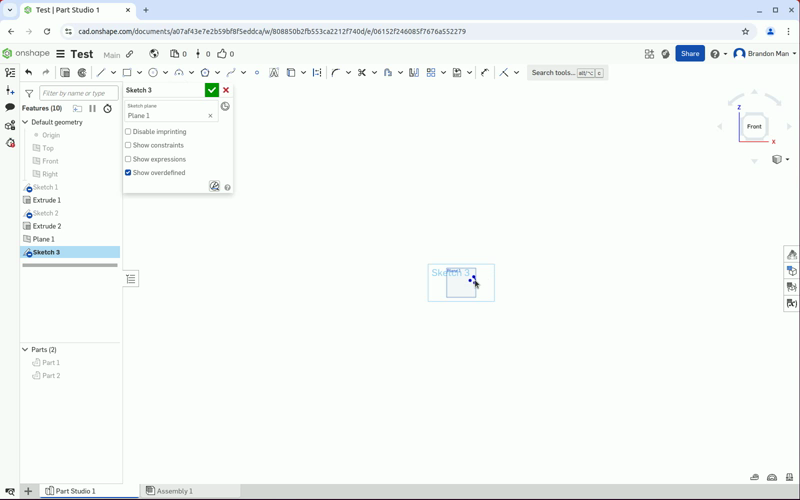
key(l)
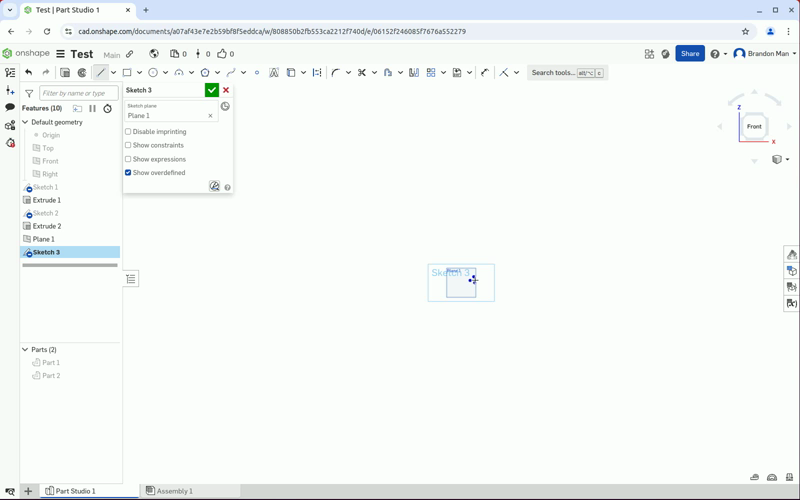
mouse_move(474, 282)
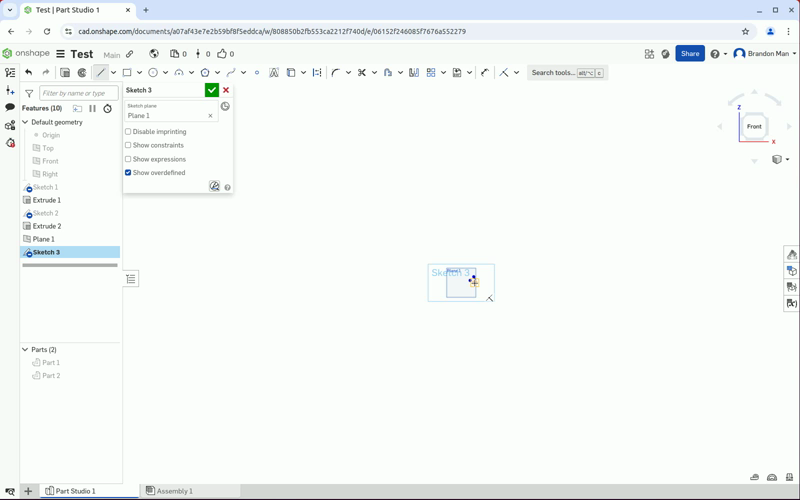
scroll(6)
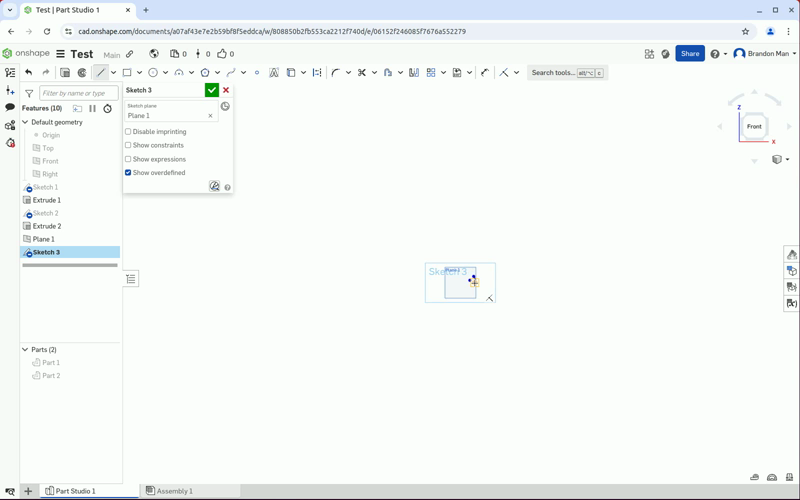
scroll(6)
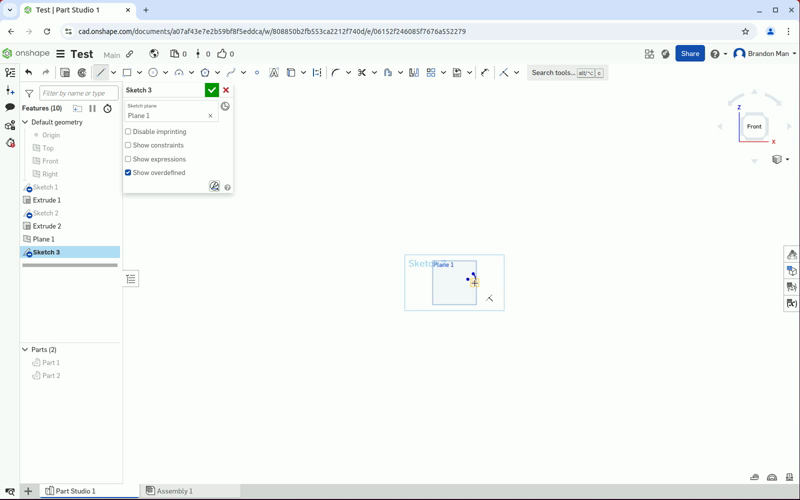
scroll(6)
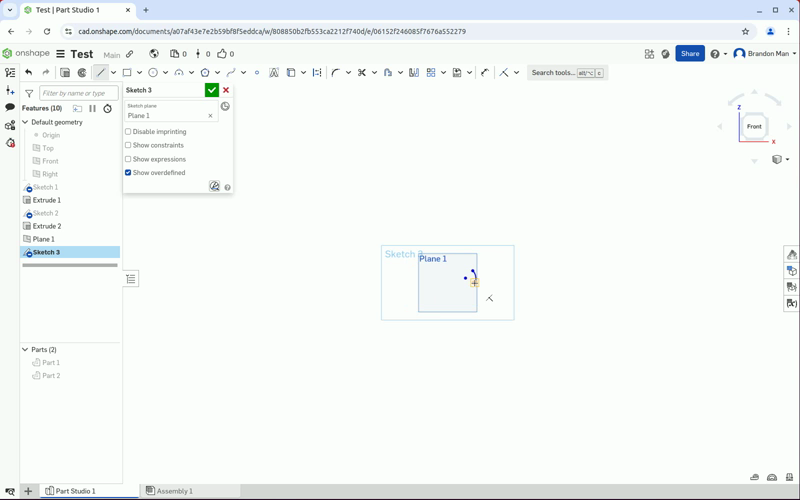
scroll(6)
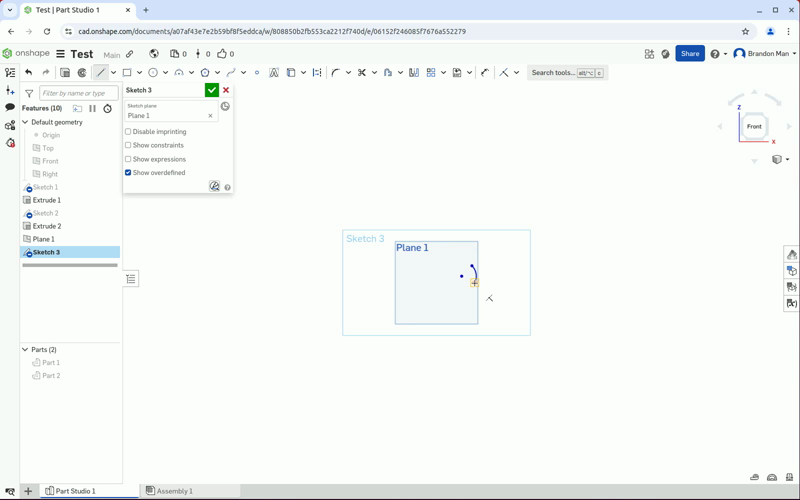
scroll(6)
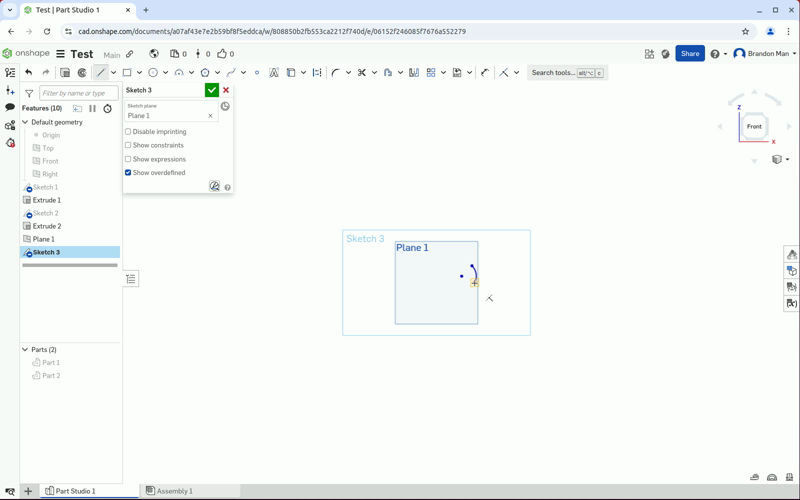
scroll(6)
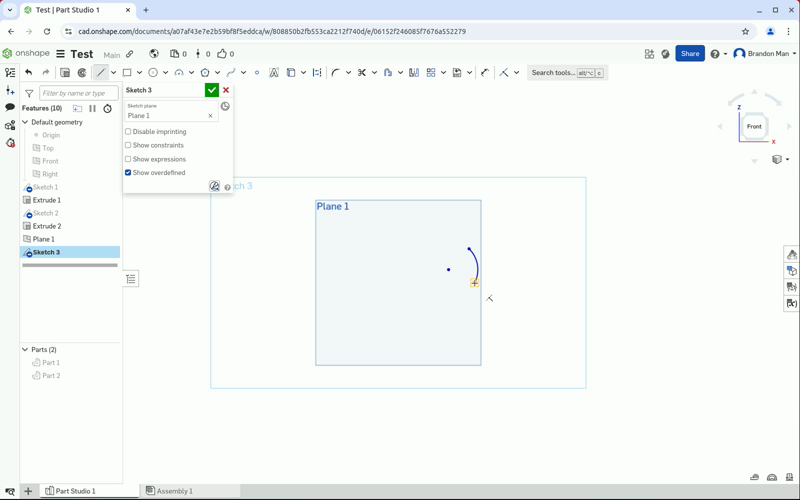
scroll(6)
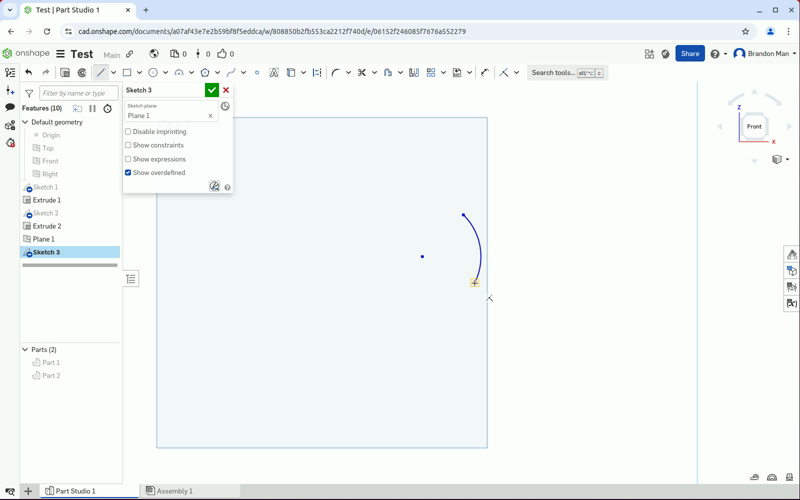
click(474, 282)
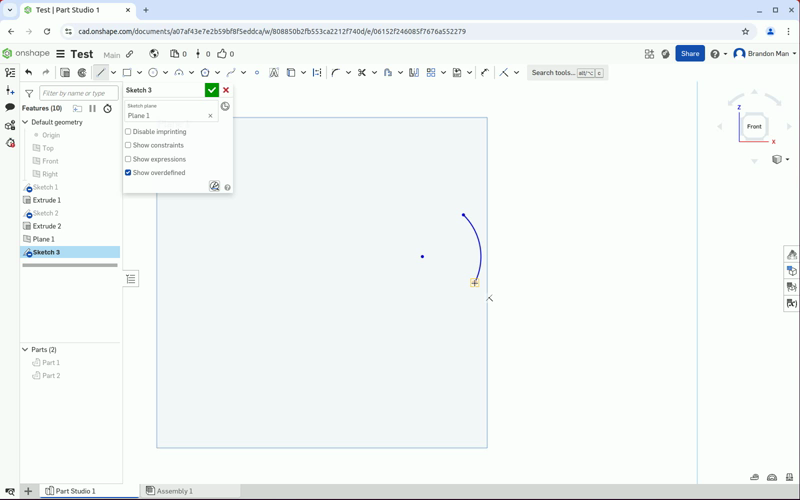
scroll(-6)
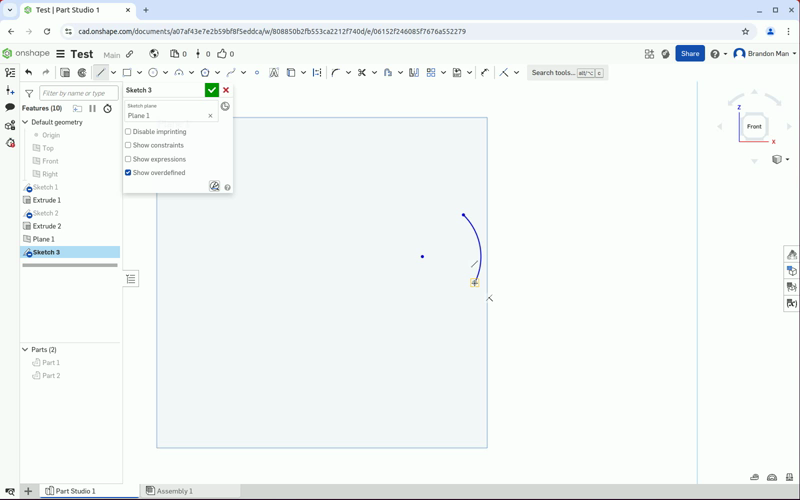
scroll(-6)
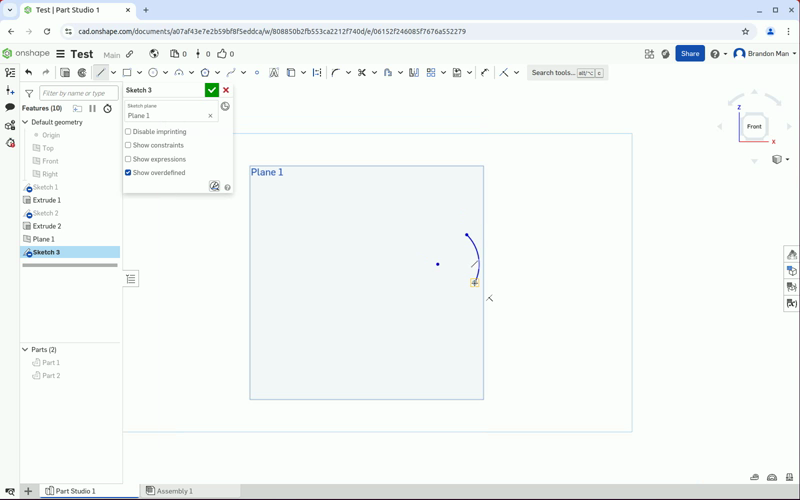
scroll(-6)
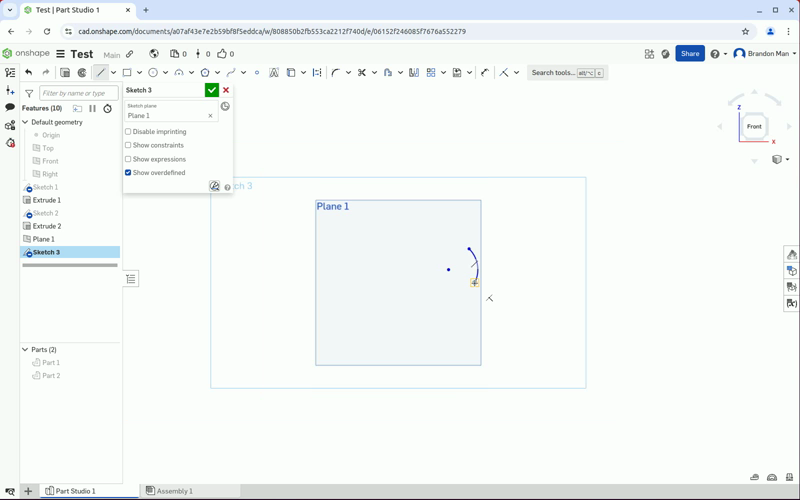
scroll(-6)
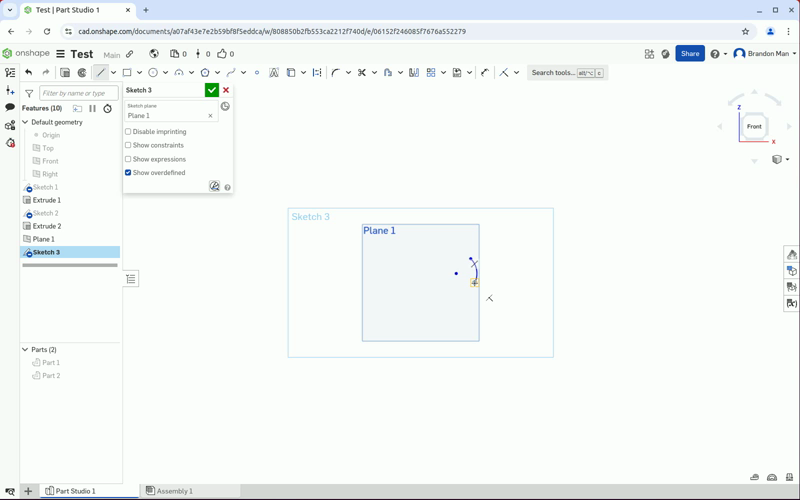
scroll(-6)
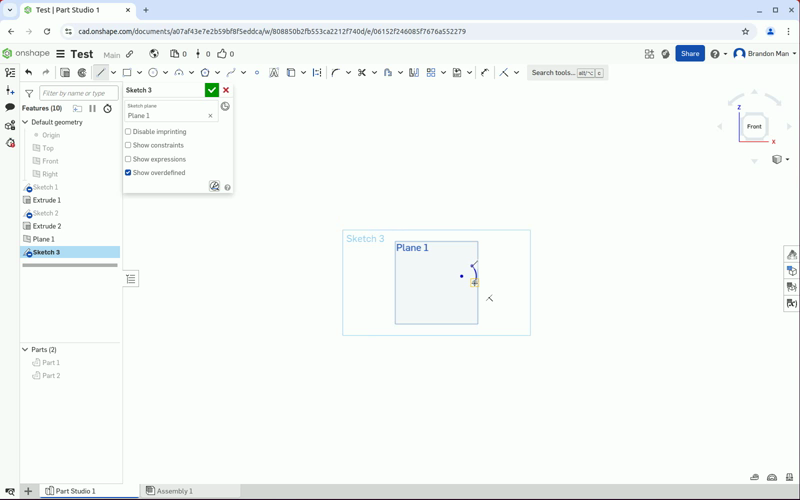
scroll(-6)
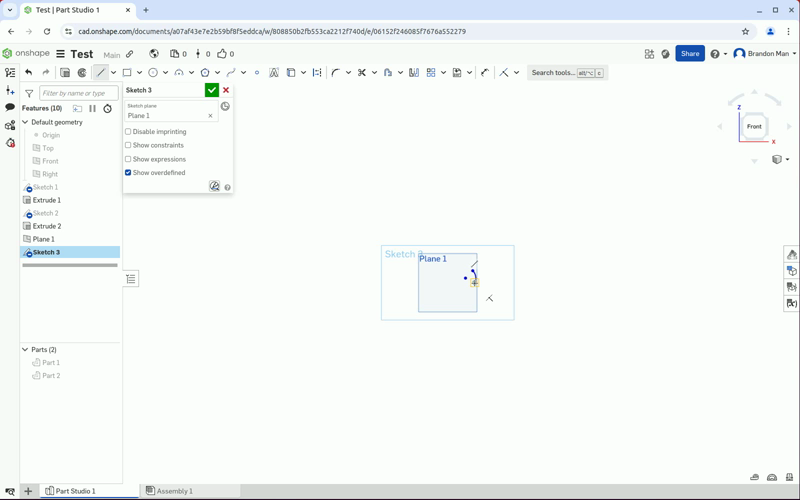
scroll(-6)
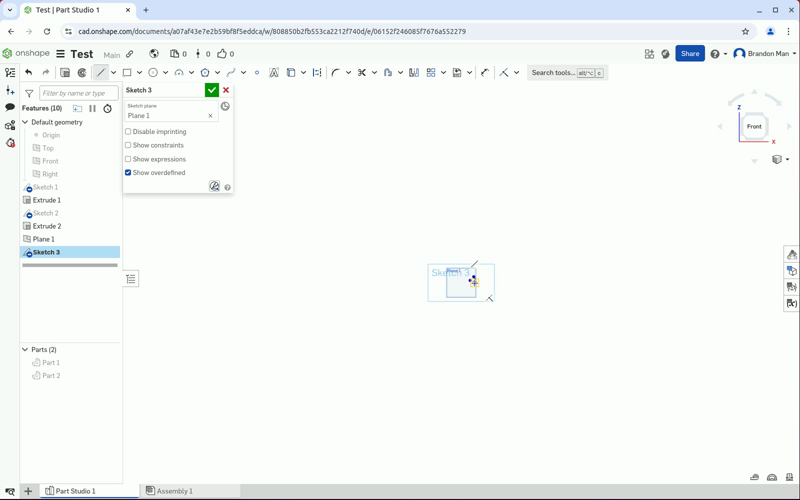
key_down(shift)
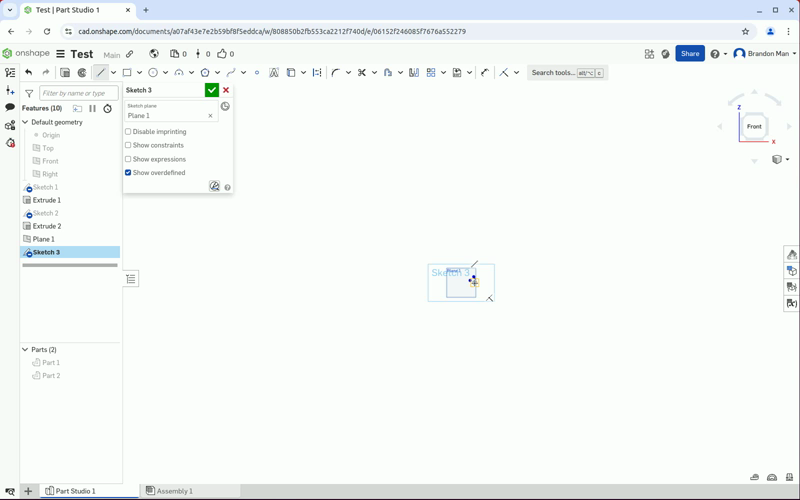
mouse_move(504, 282)
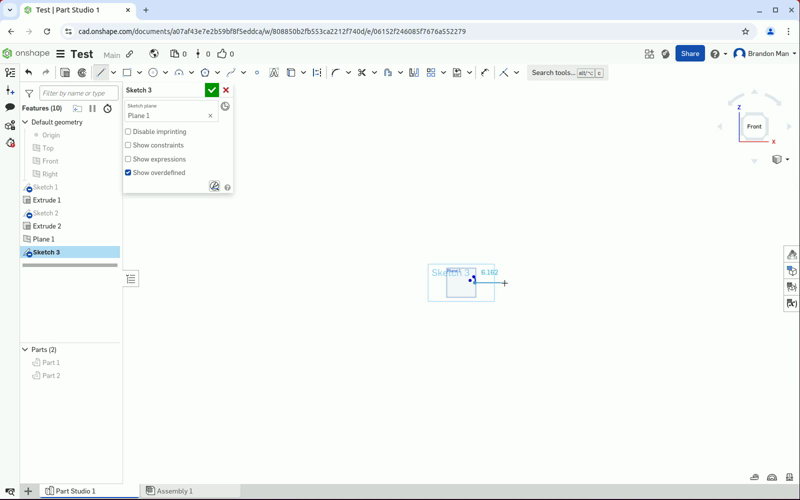
mouse_move(489, 282)
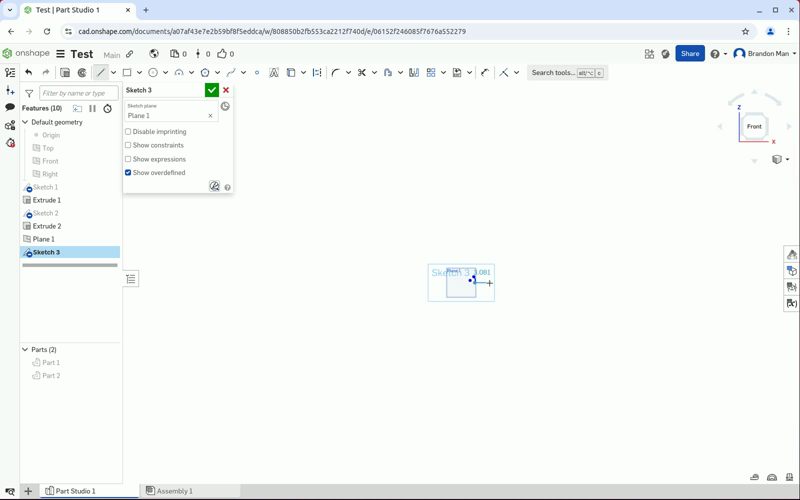
click(489, 282)
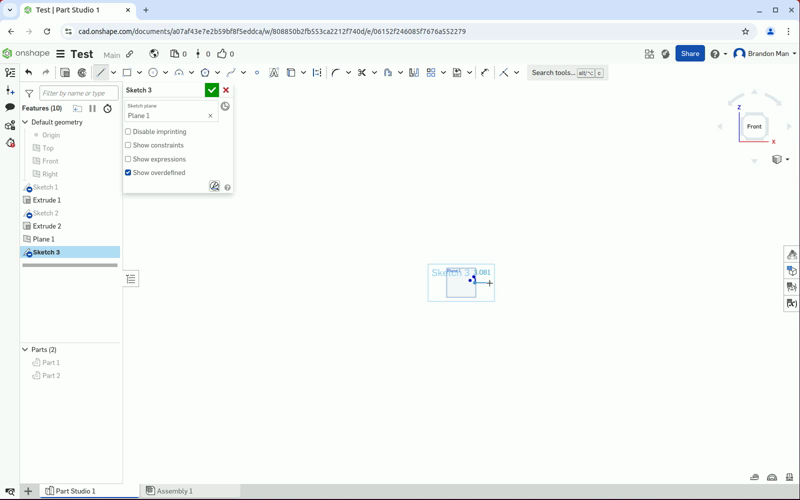
key_up(shift)
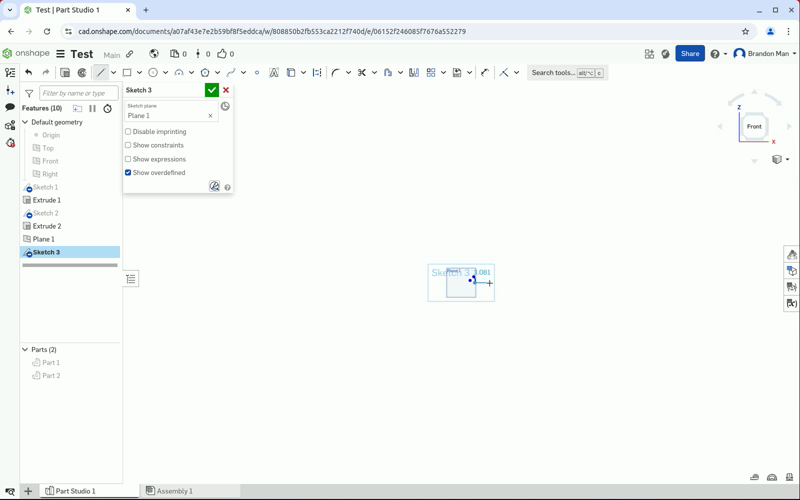
key_down(shift)
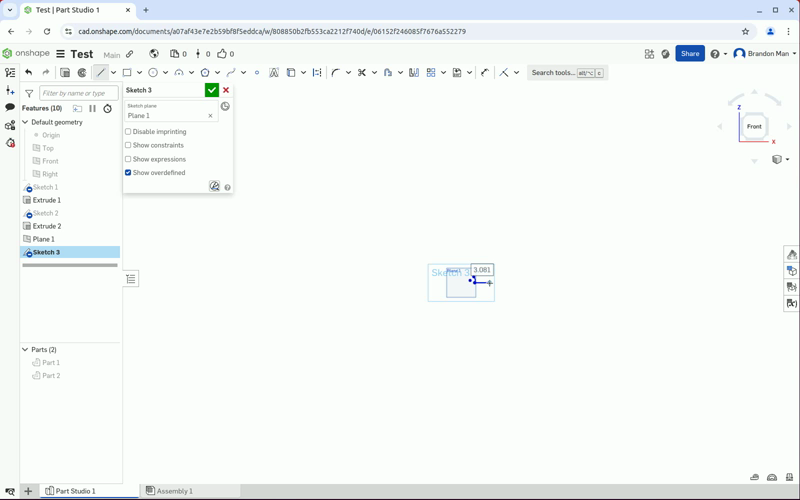
mouse_move(519, 282)
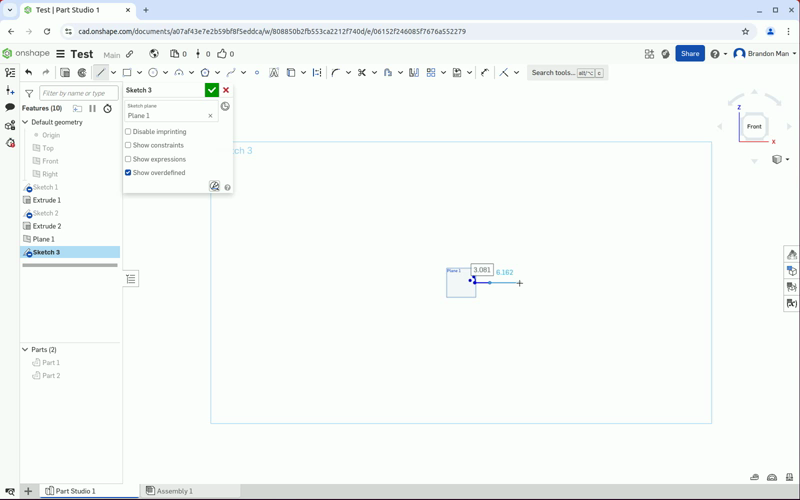
mouse_move(489, 276)
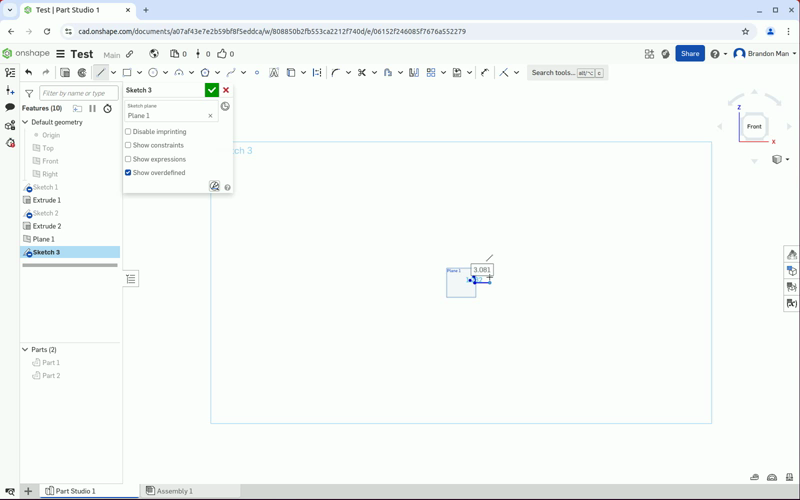
scroll(6)
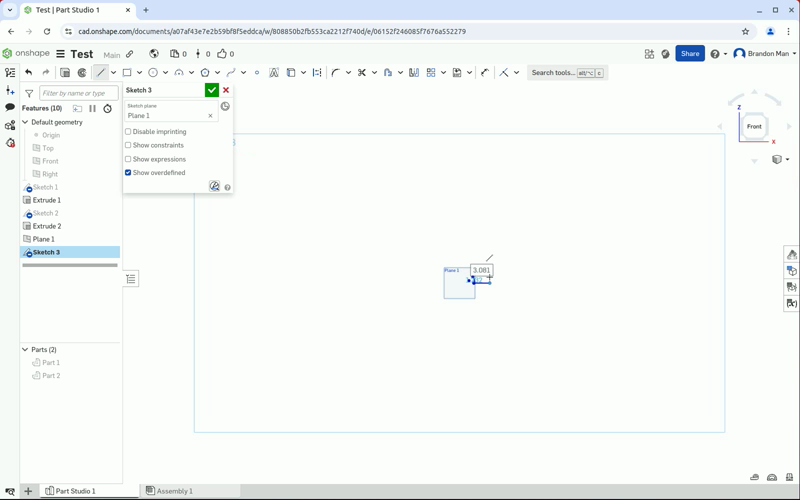
scroll(6)
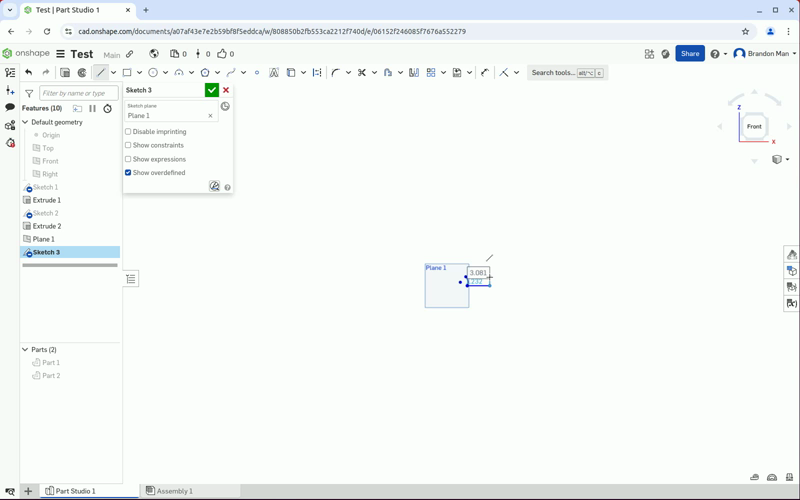
scroll(6)
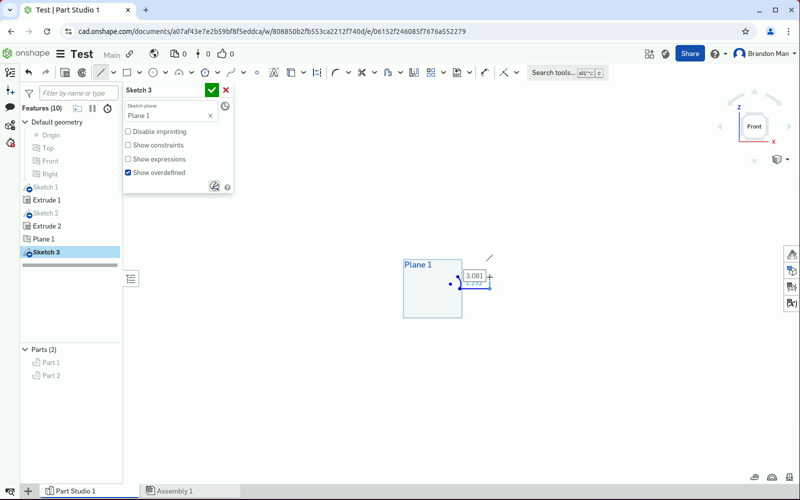
scroll(6)
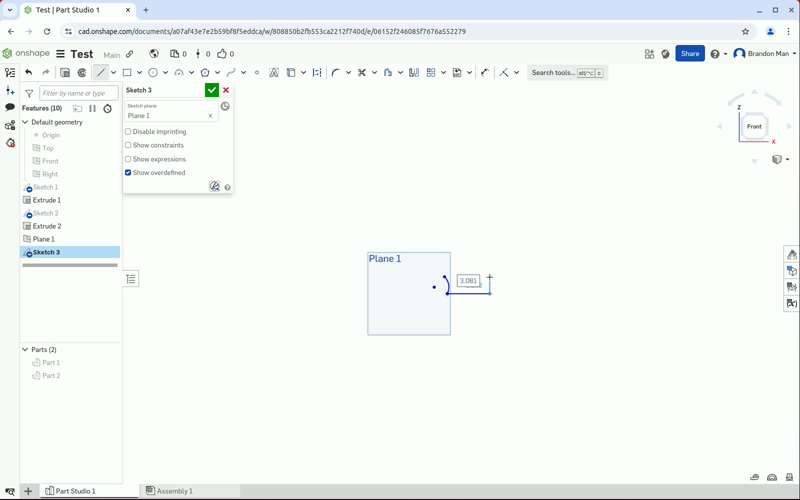
scroll(6)
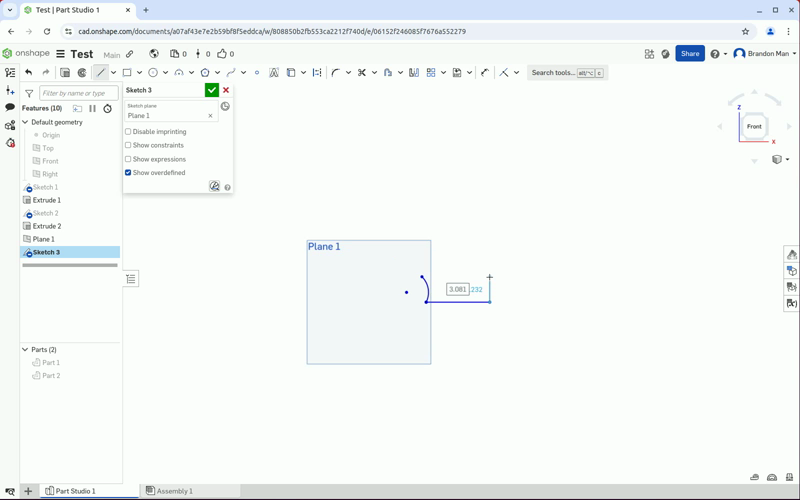
scroll(6)
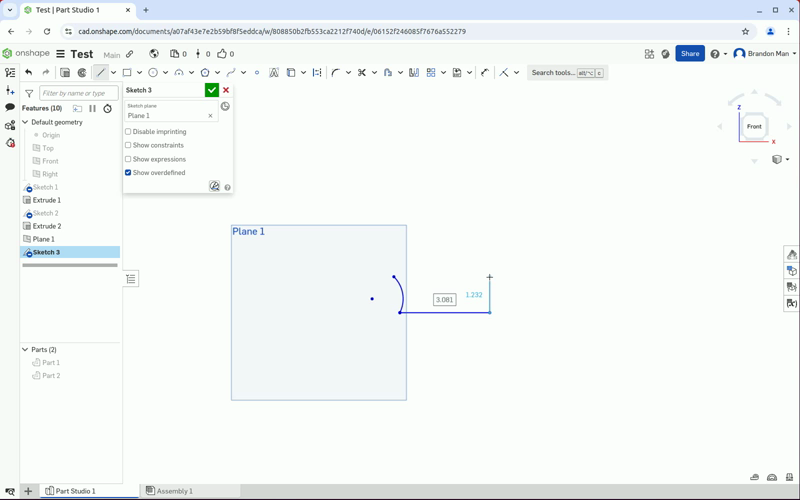
scroll(6)
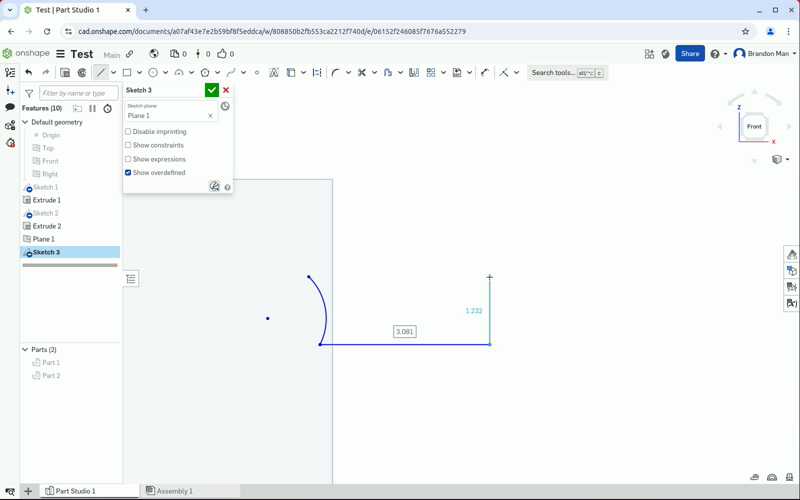
click(489, 276)
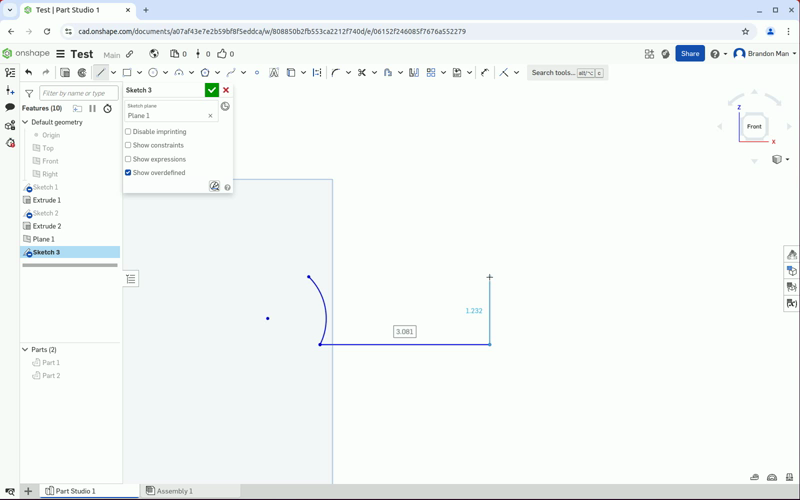
scroll(-6)
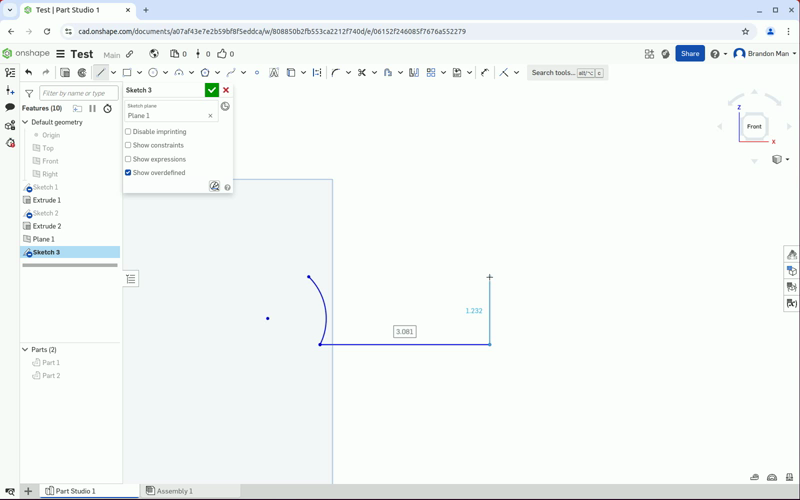
scroll(-6)
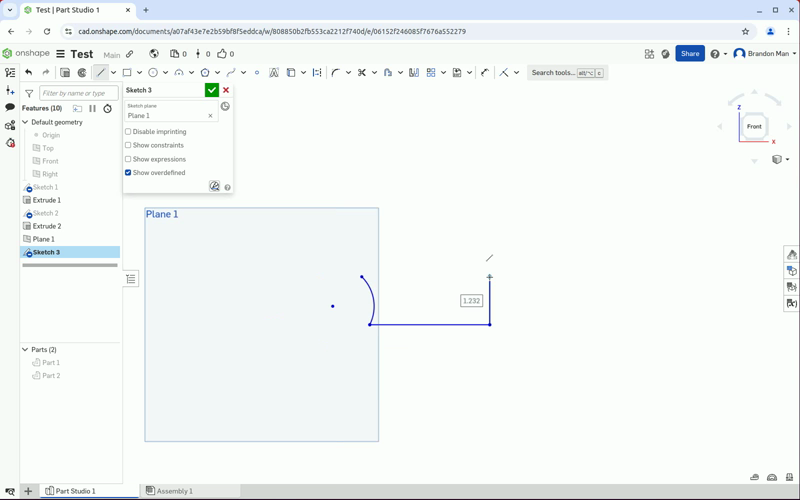
scroll(-6)
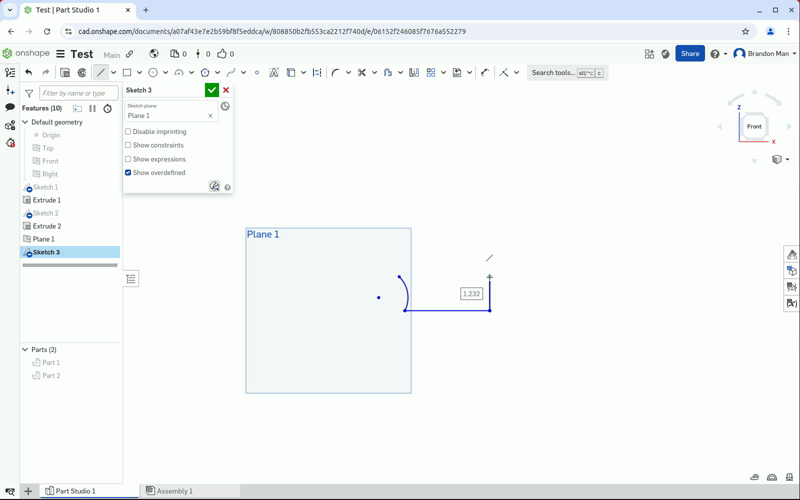
scroll(-6)
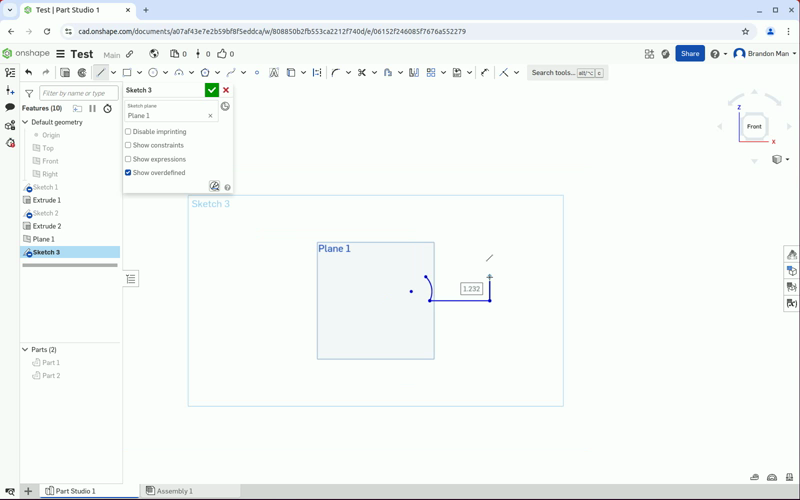
scroll(-6)
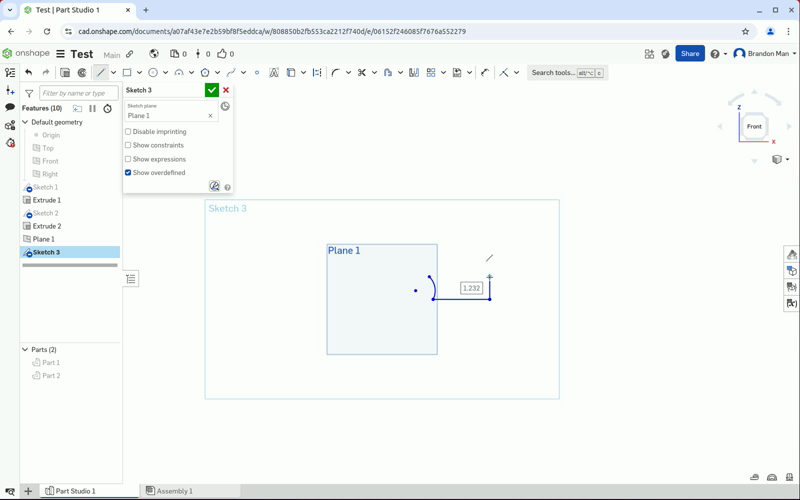
scroll(-6)
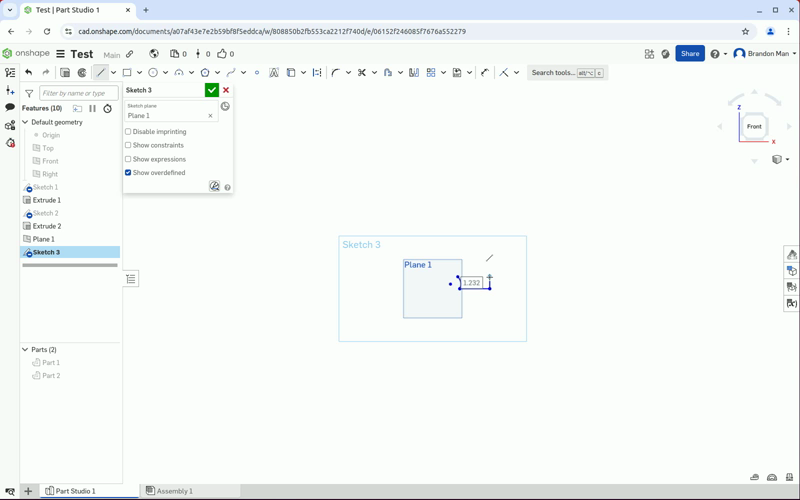
scroll(-6)
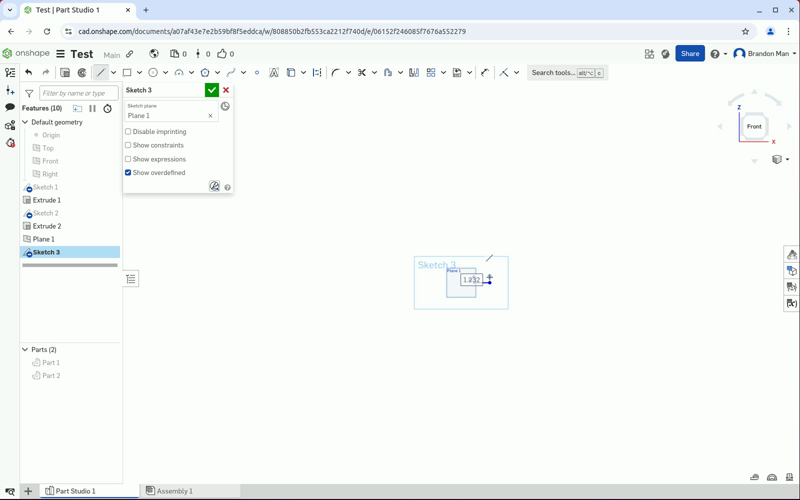
key_up(shift)
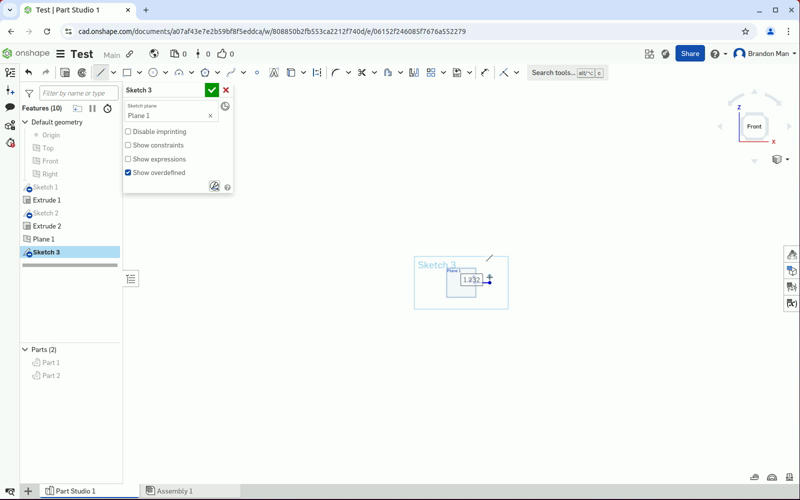
mouse_move(519, 276)
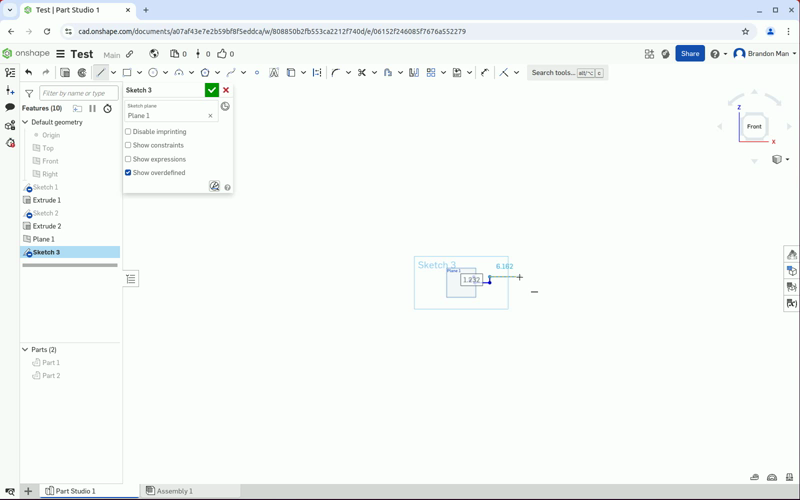
key_down(shift)
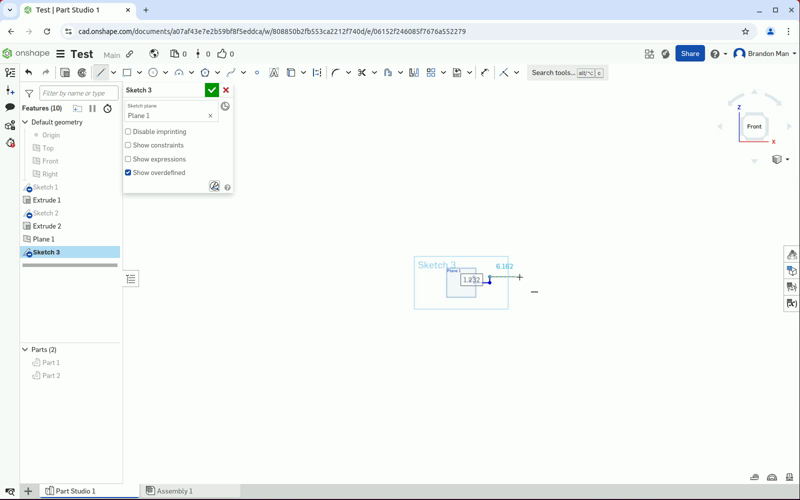
mouse_move(473, 276)
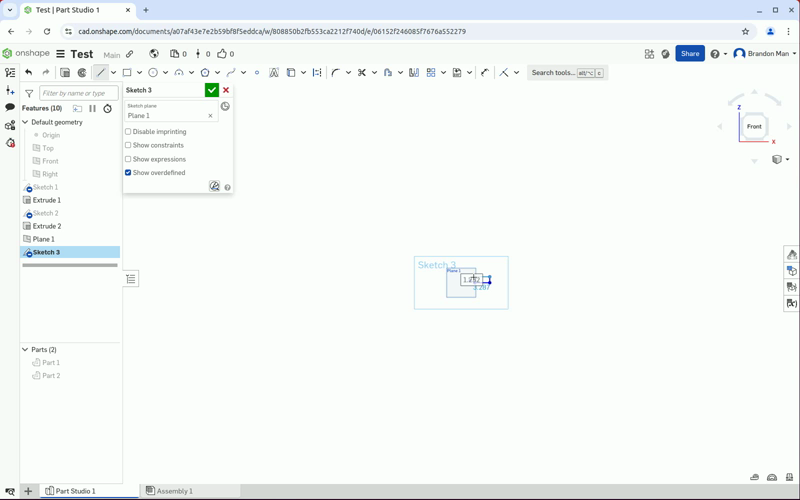
scroll(6)
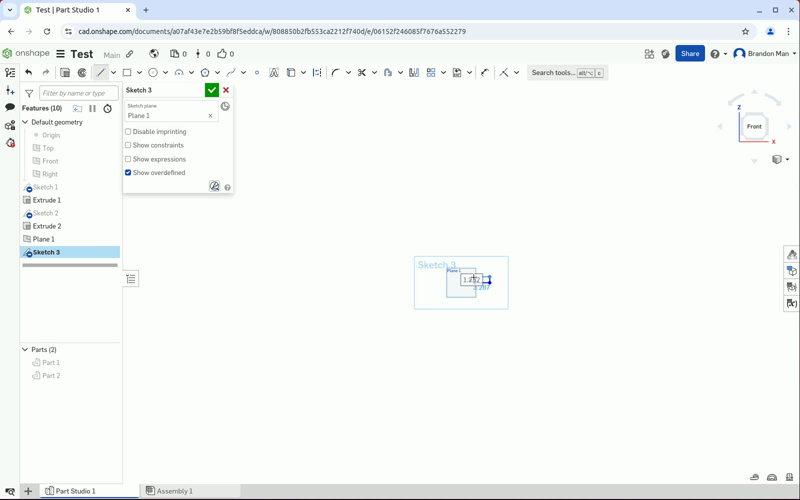
scroll(6)
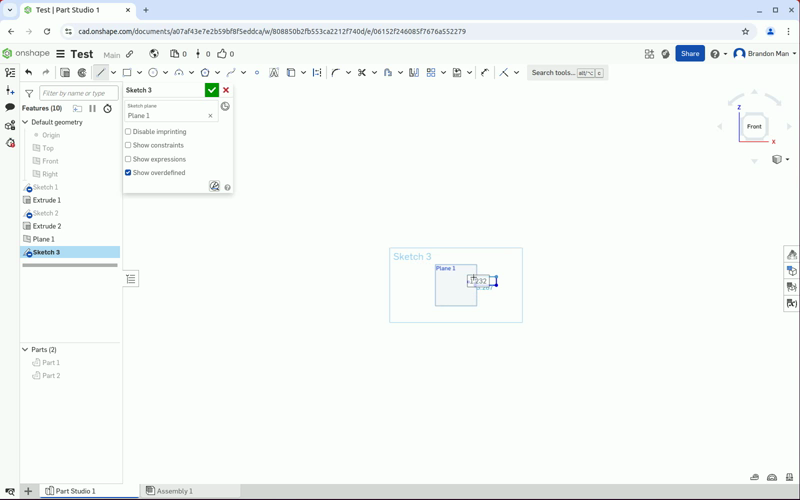
scroll(6)
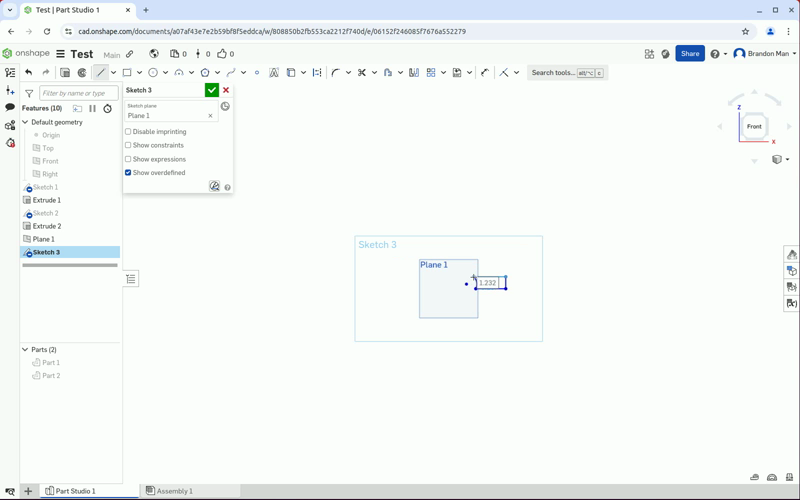
scroll(6)
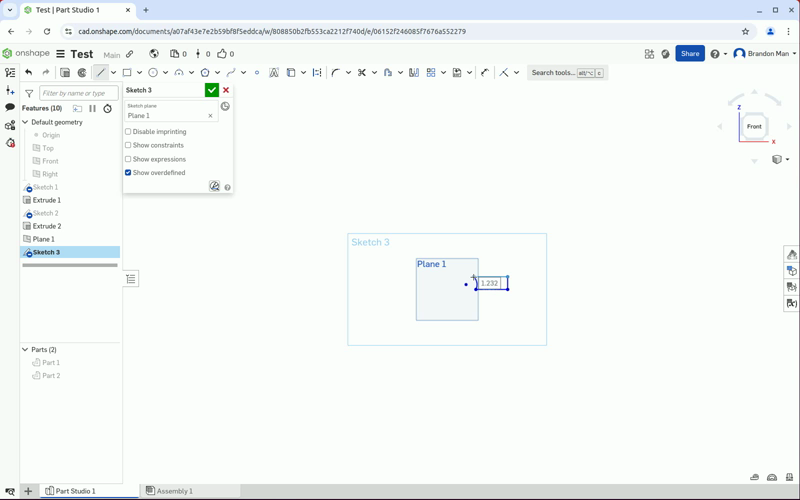
scroll(6)
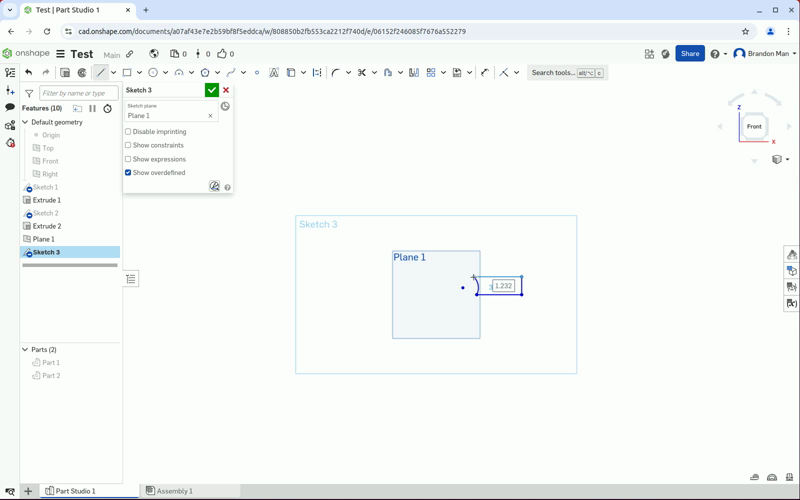
scroll(6)
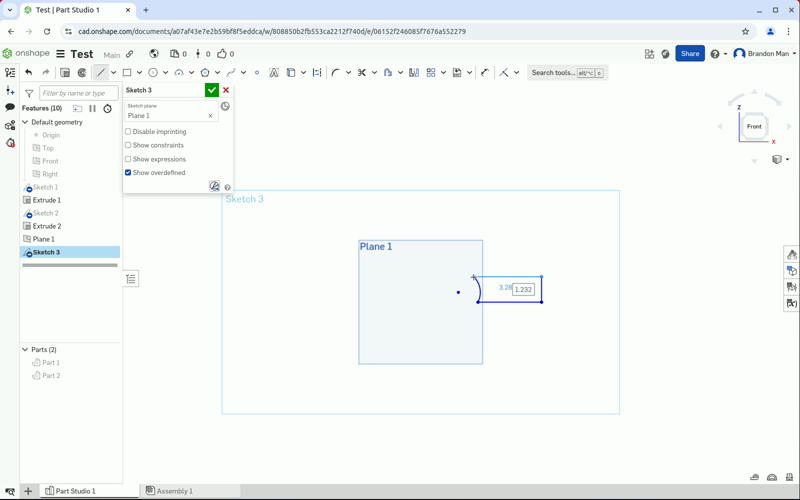
scroll(6)
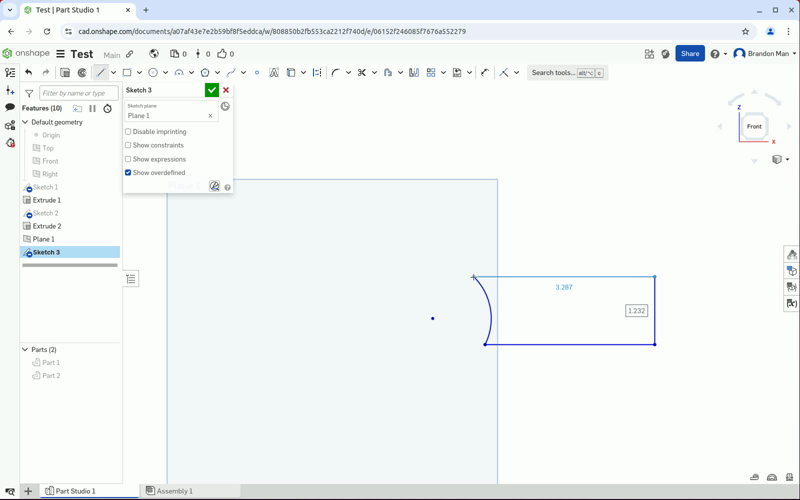
key_up(shift)
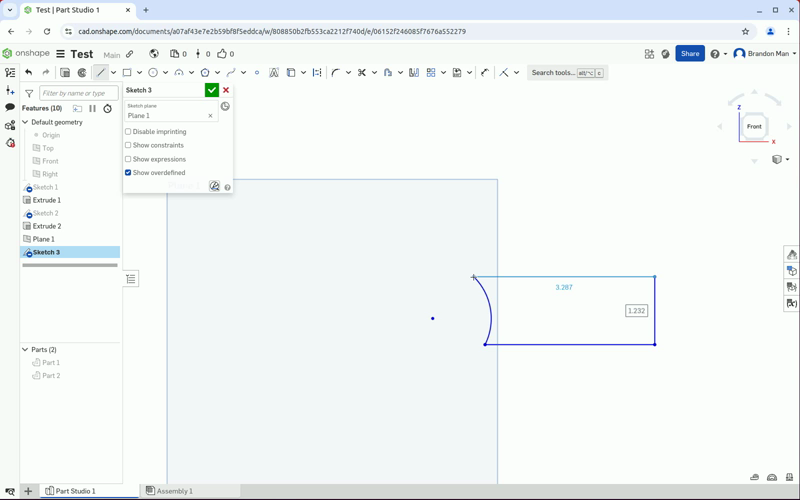
click(473, 276)
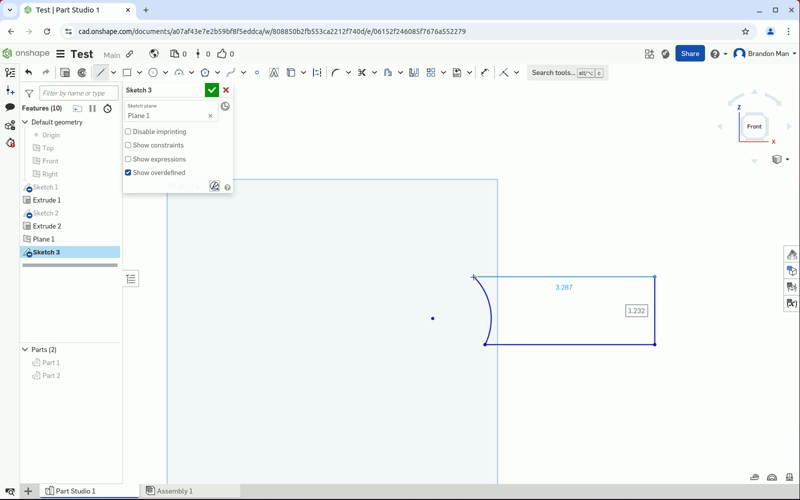
scroll(-6)
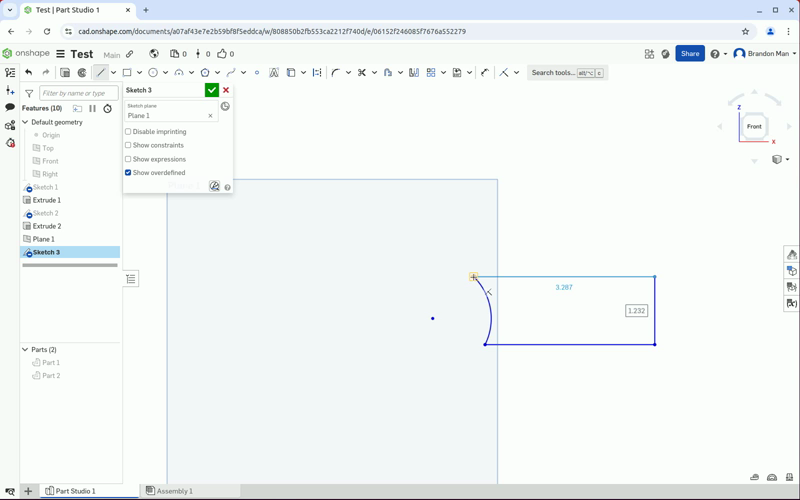
scroll(-6)
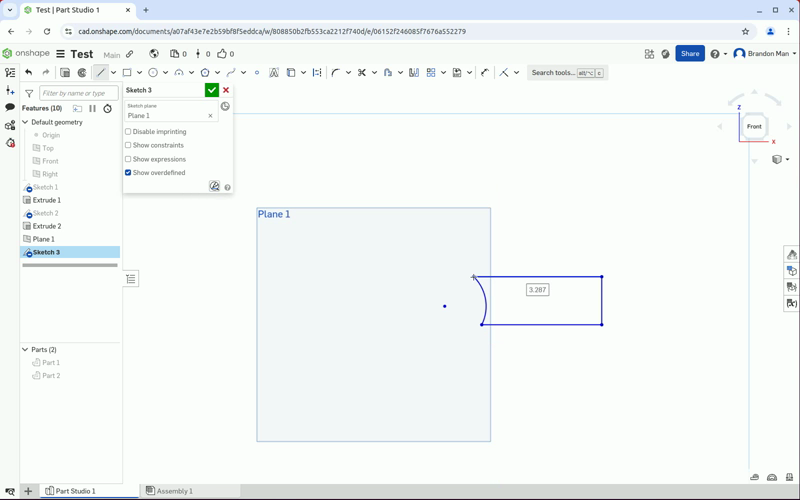
scroll(-6)
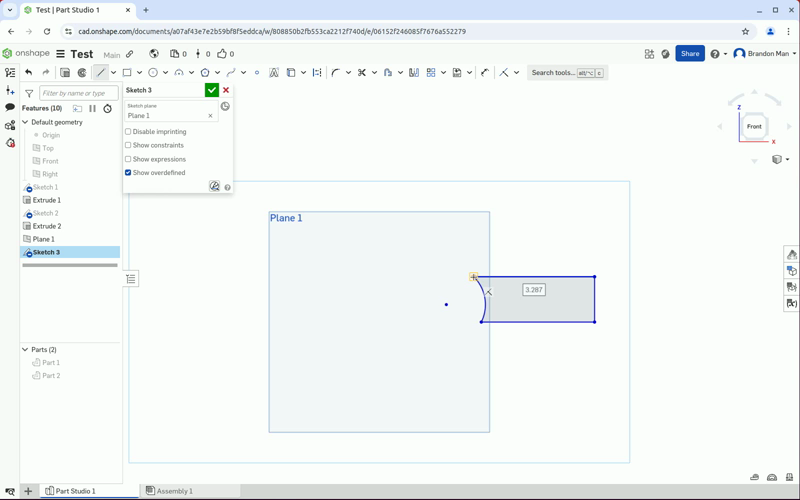
scroll(-6)
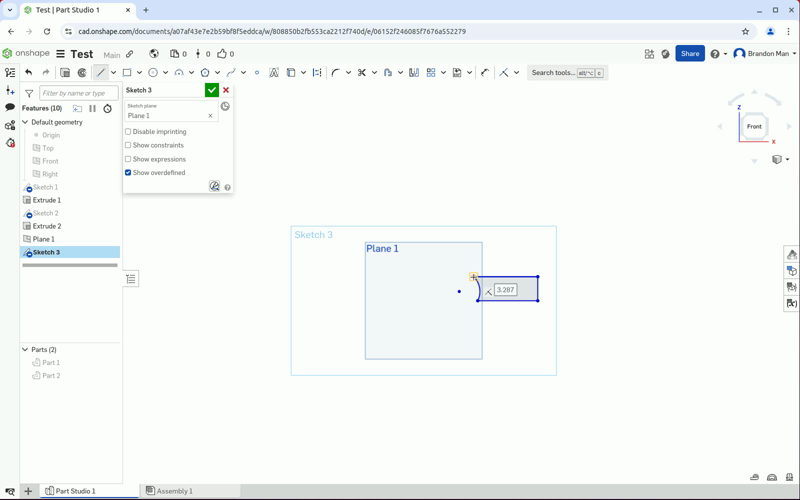
scroll(-6)
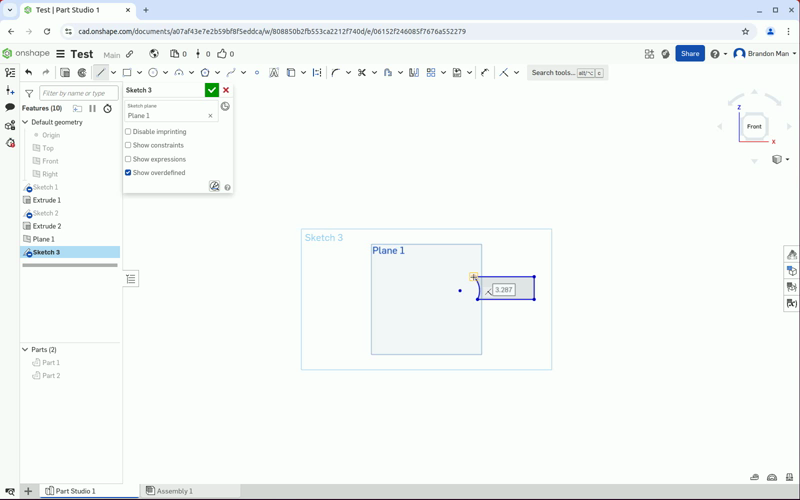
scroll(-6)
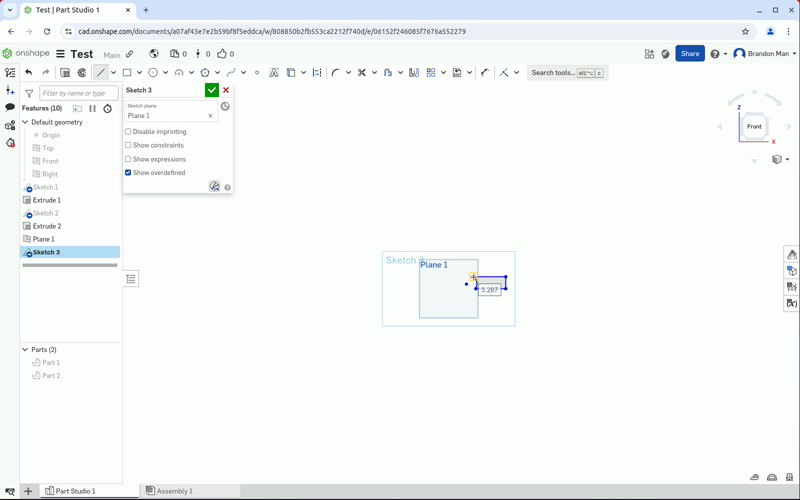
scroll(-6)
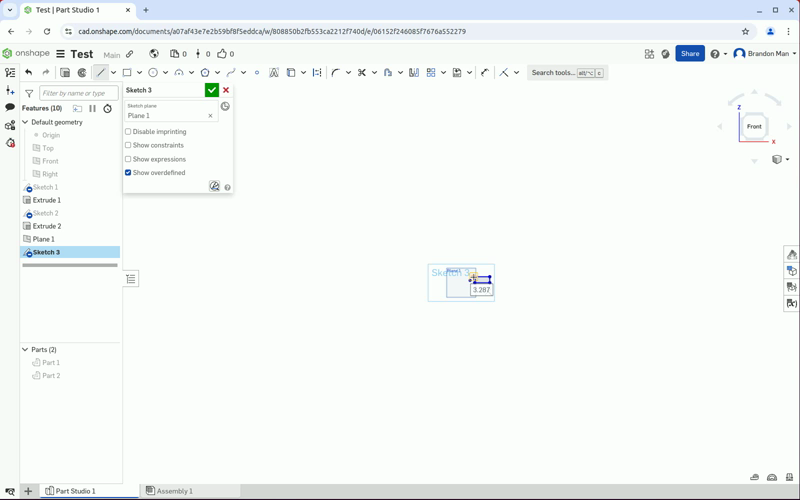
key(esc)
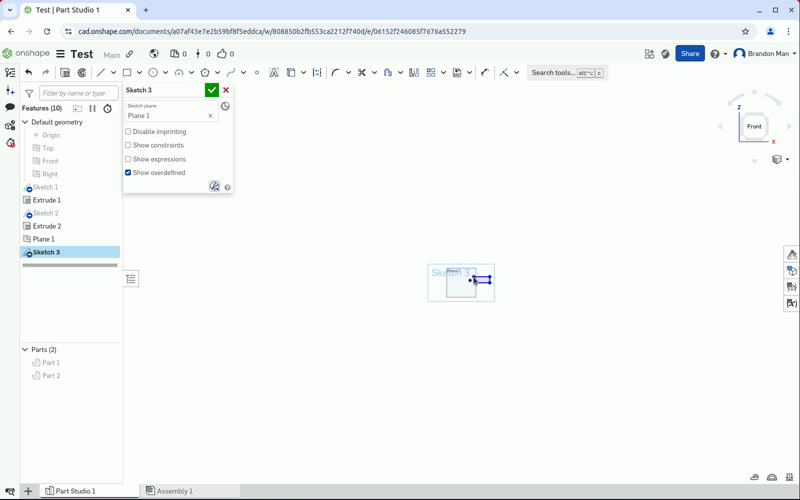
mouse_move(476, 282)
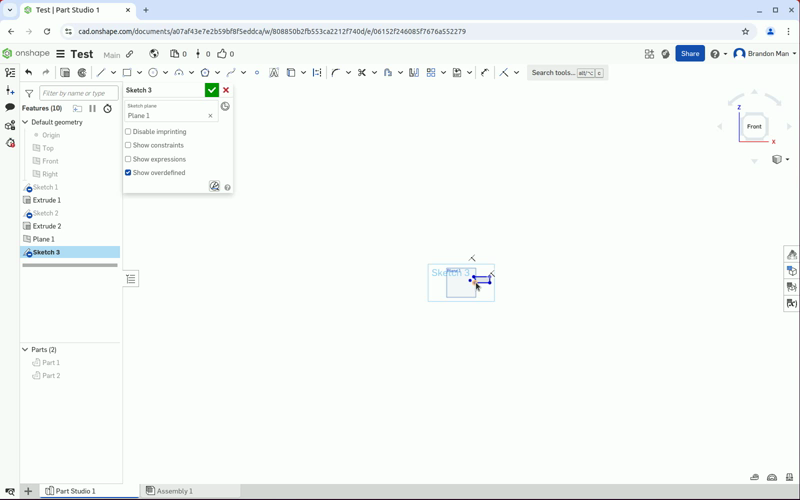
scroll(6)
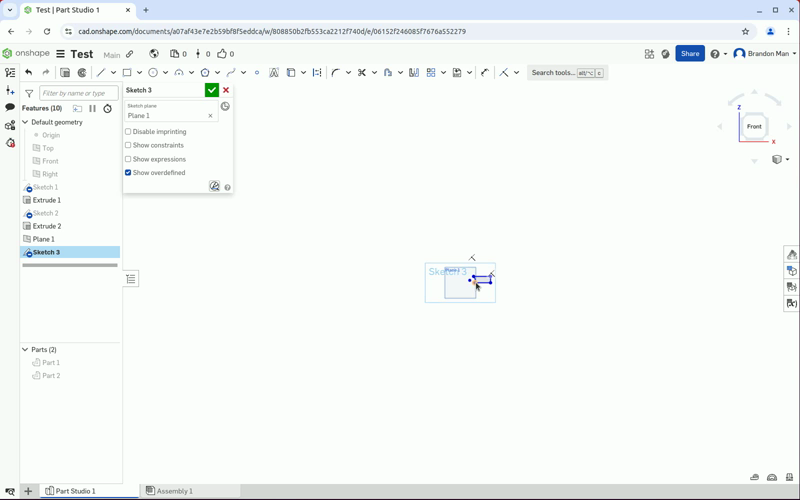
scroll(6)
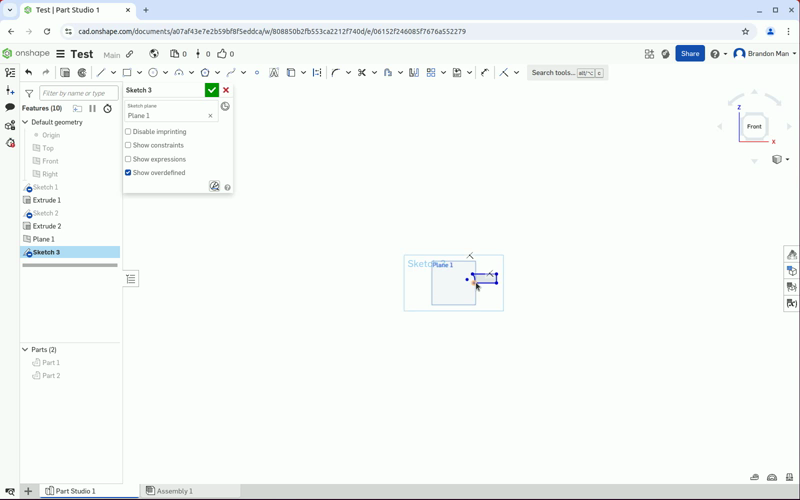
scroll(6)
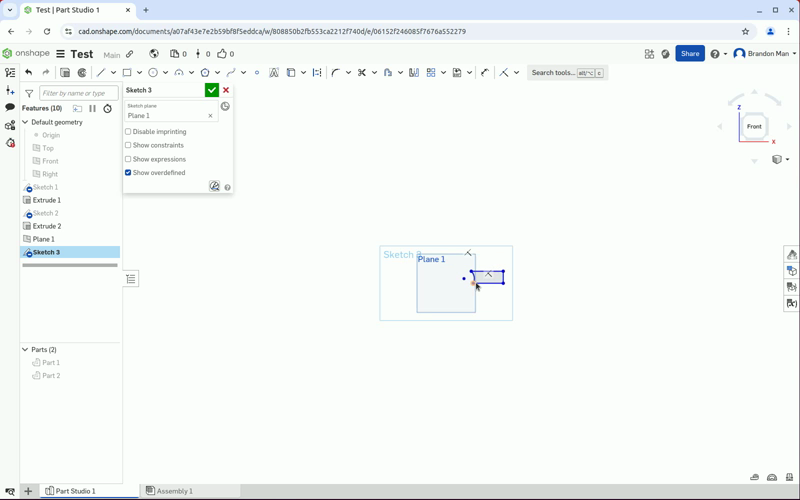
scroll(6)
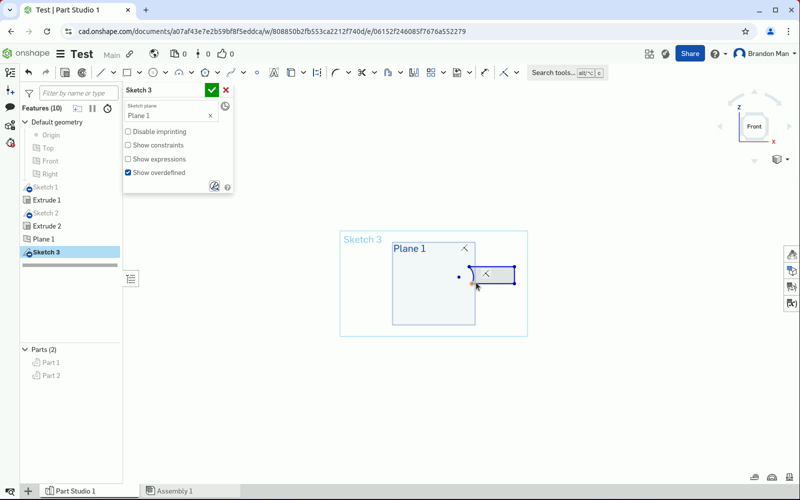
scroll(6)
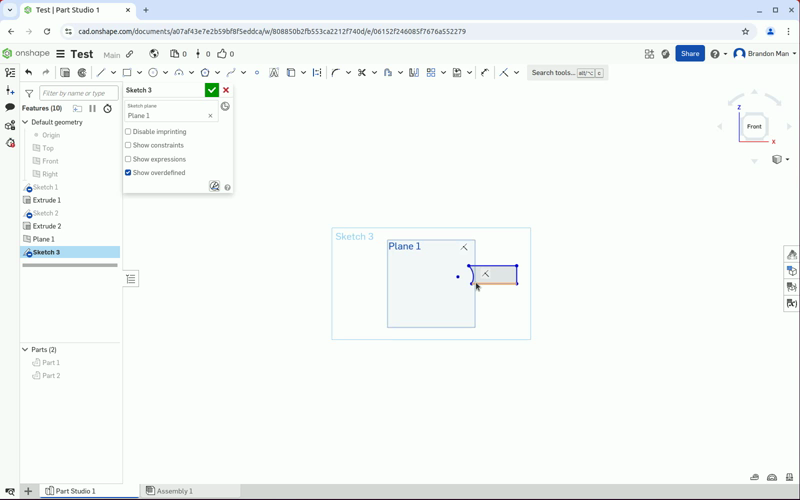
scroll(6)
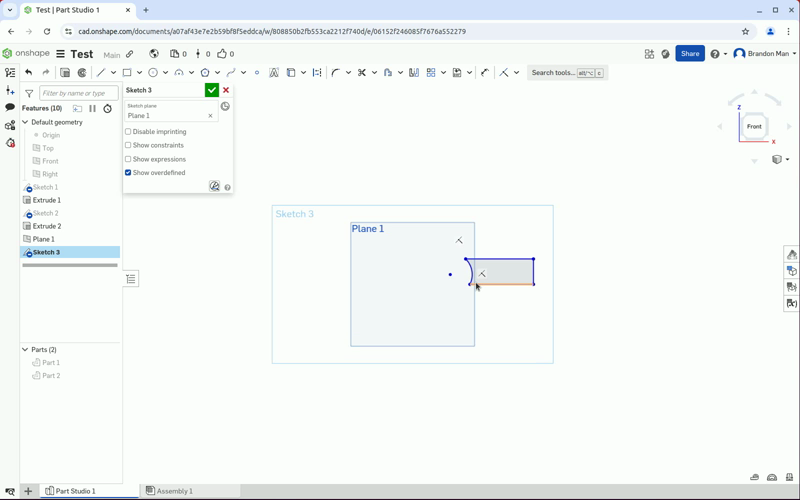
scroll(6)
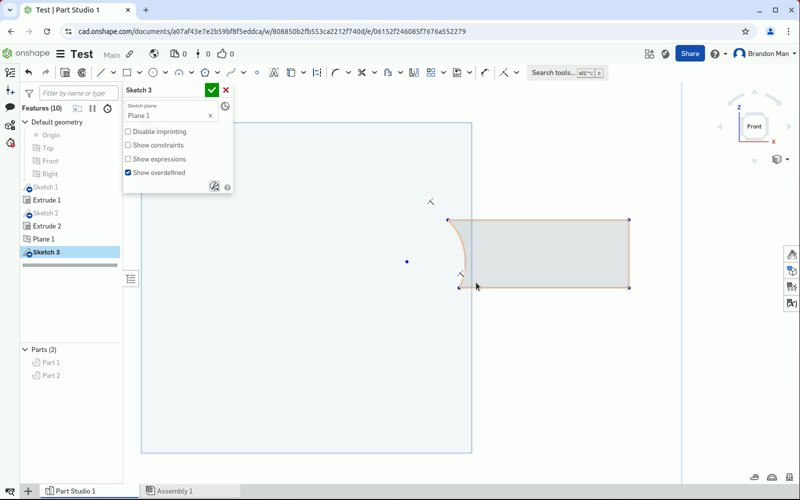
click(476, 282)
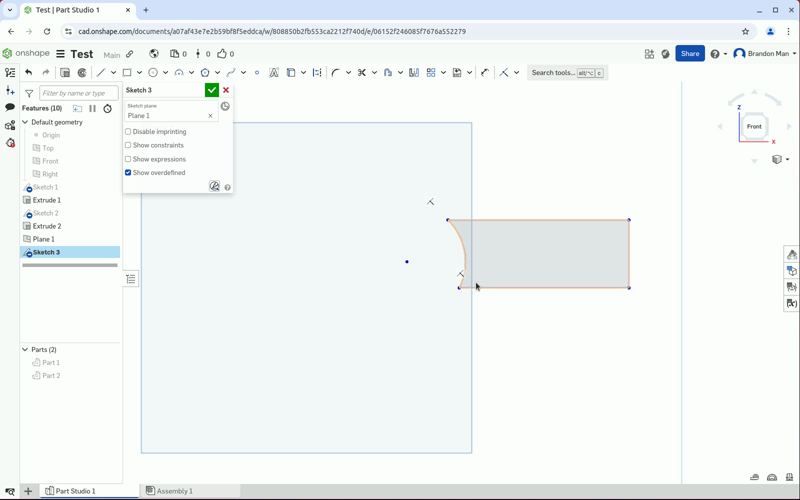
scroll(-6)
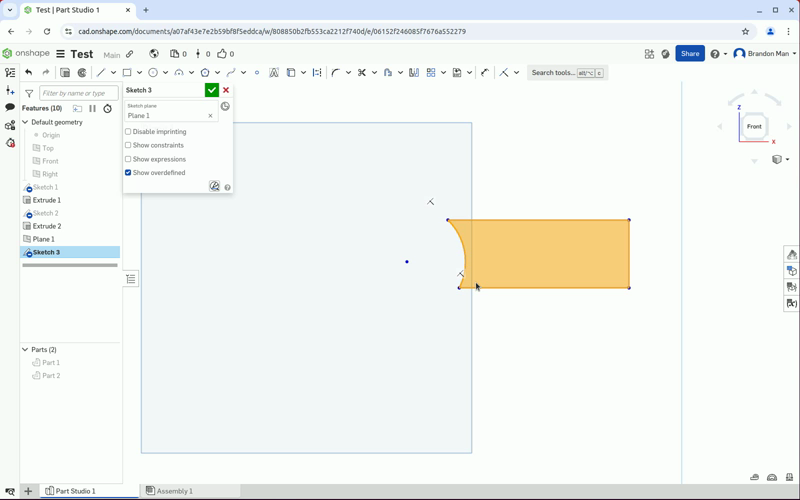
scroll(-6)
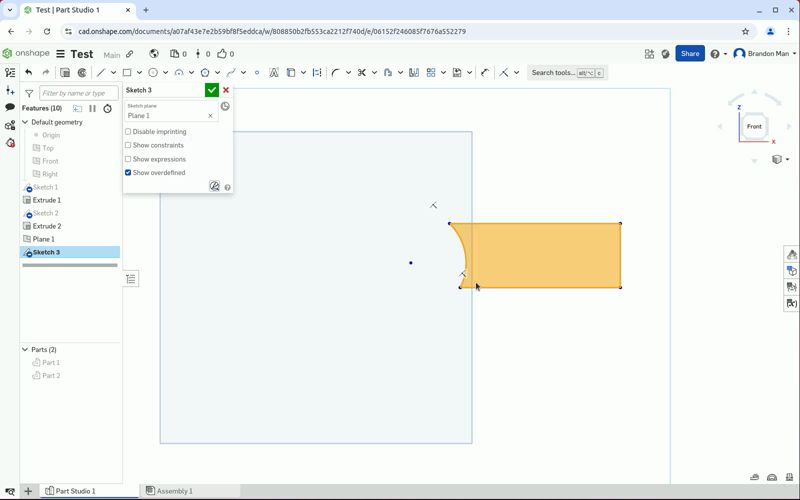
scroll(-6)
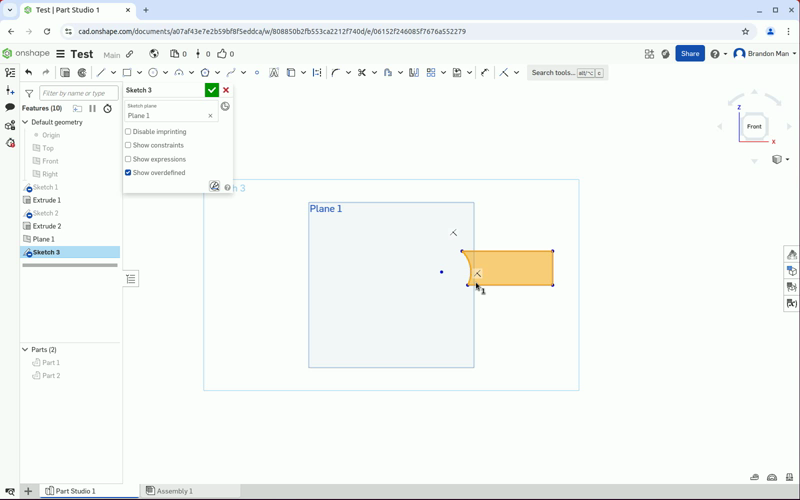
scroll(-6)
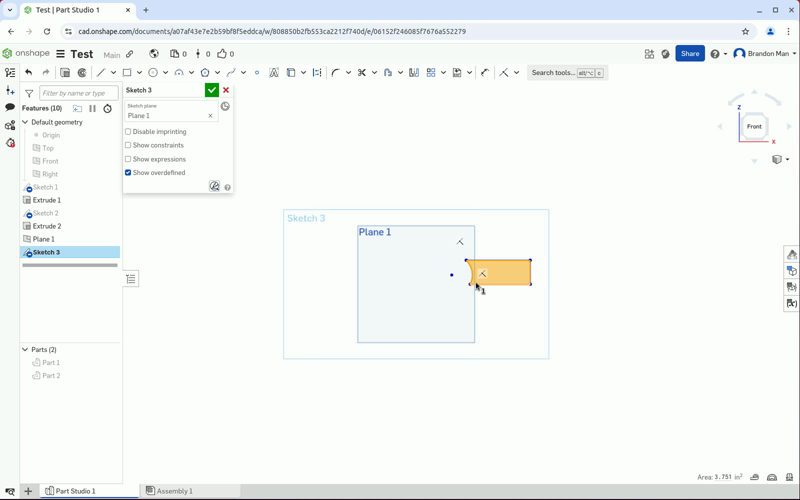
scroll(-6)
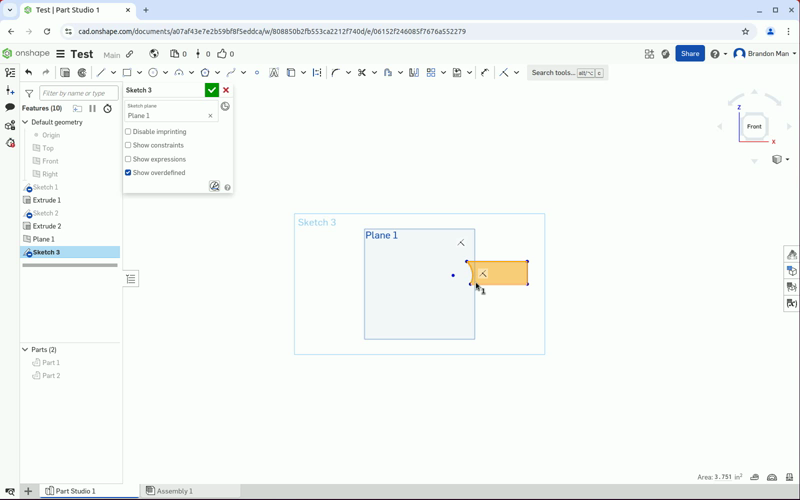
scroll(-6)
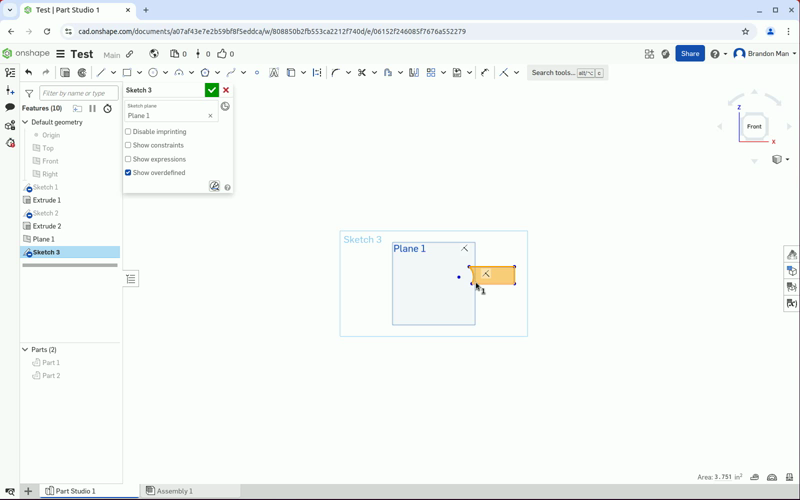
scroll(-6)
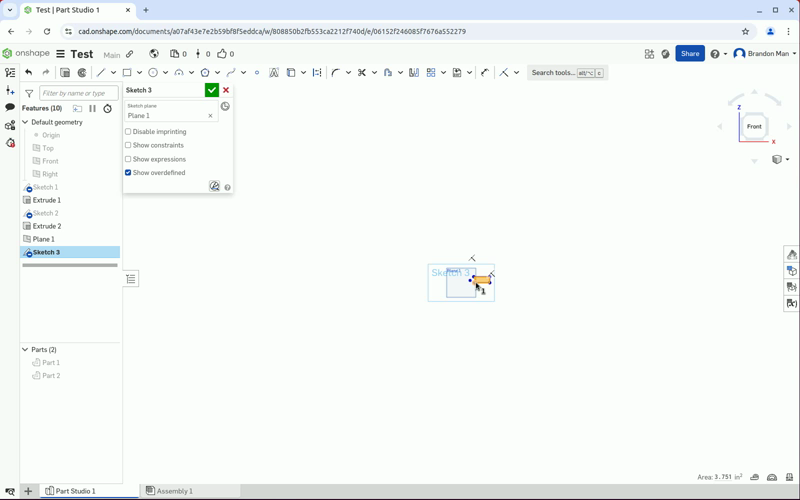
mouse_move(73, 352)
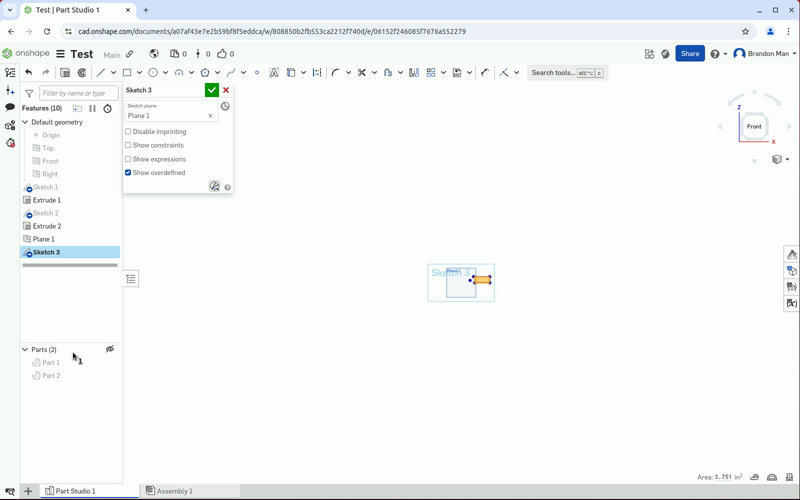
key(shift+y)
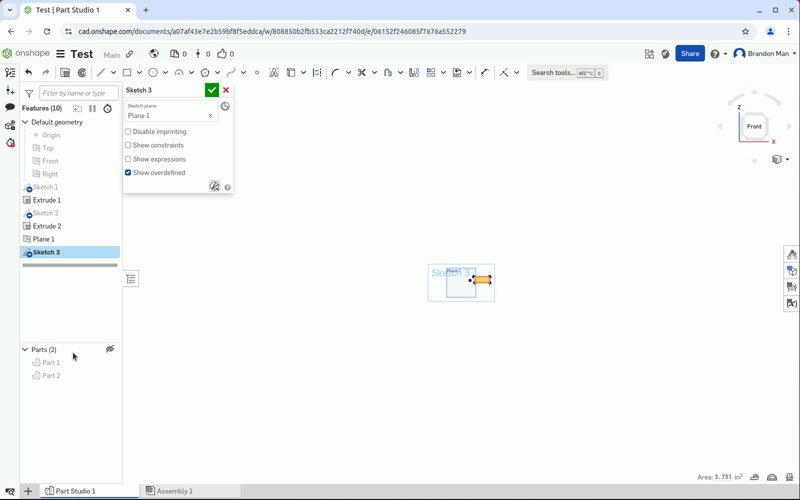
key(shift+e)
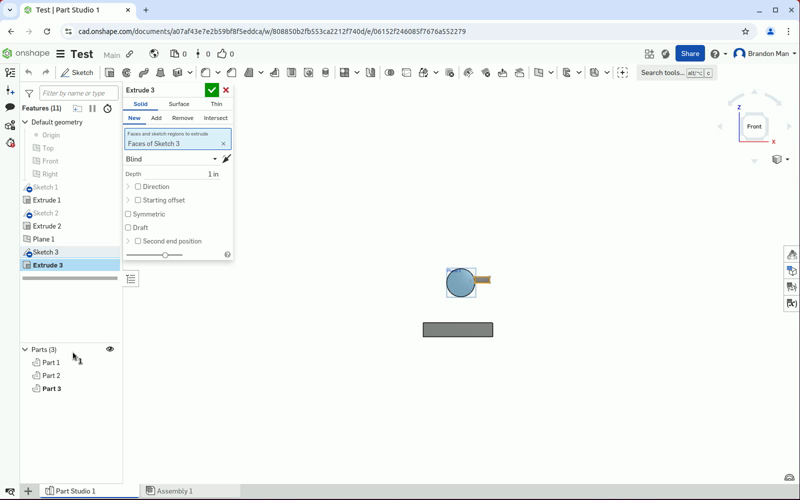
mouse_move(143, 106)
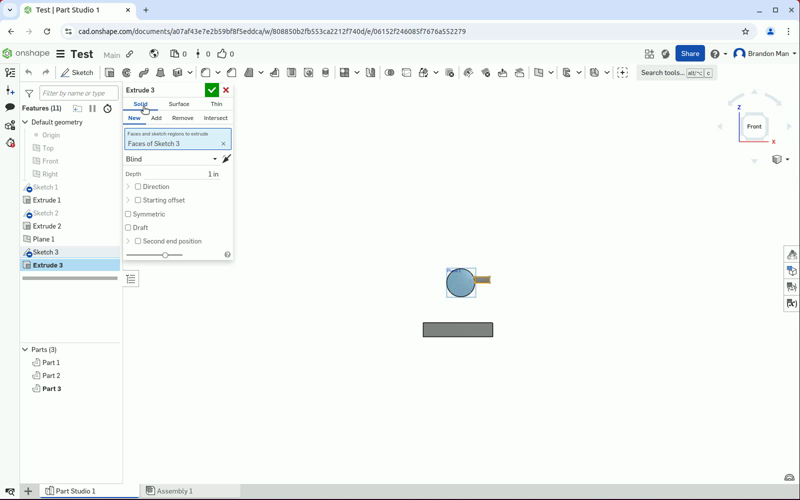
click(143, 106)
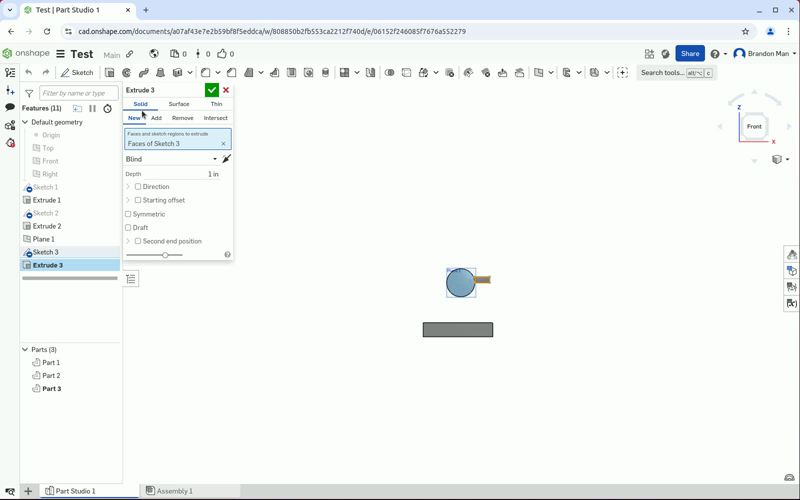
mouse_move(137, 120)
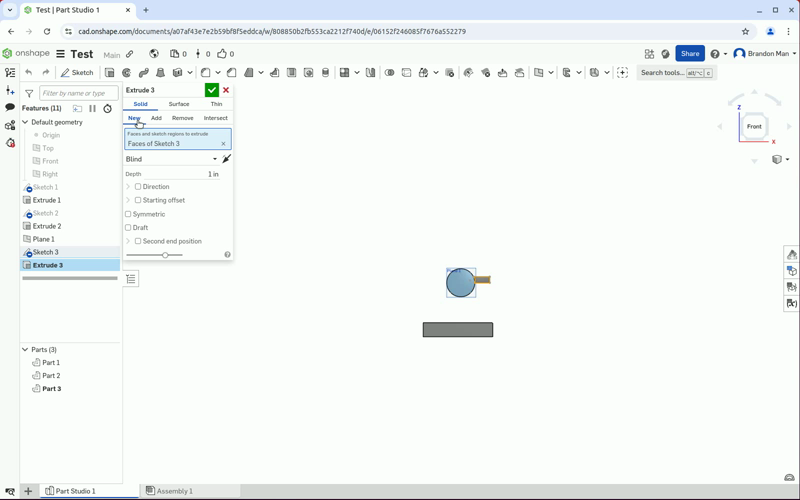
click(137, 120)
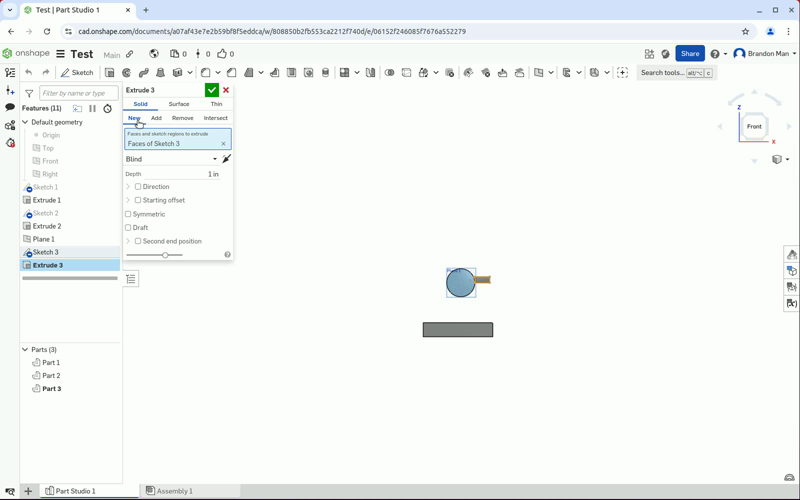
key(tab, 4)
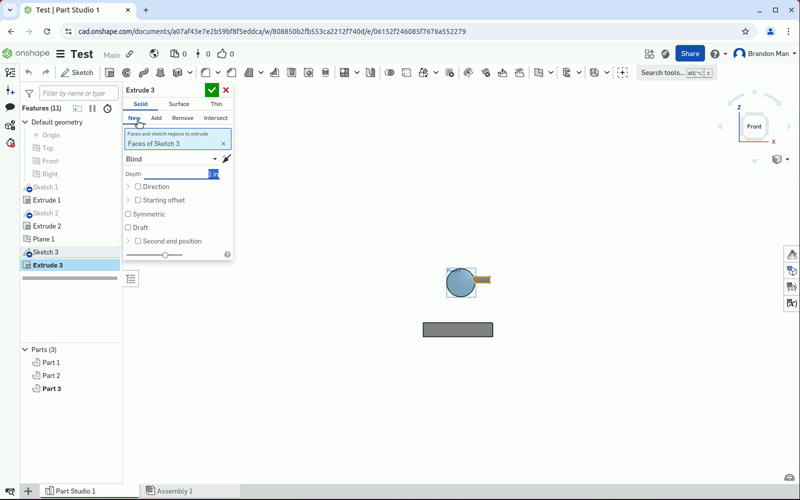
text(0.481)
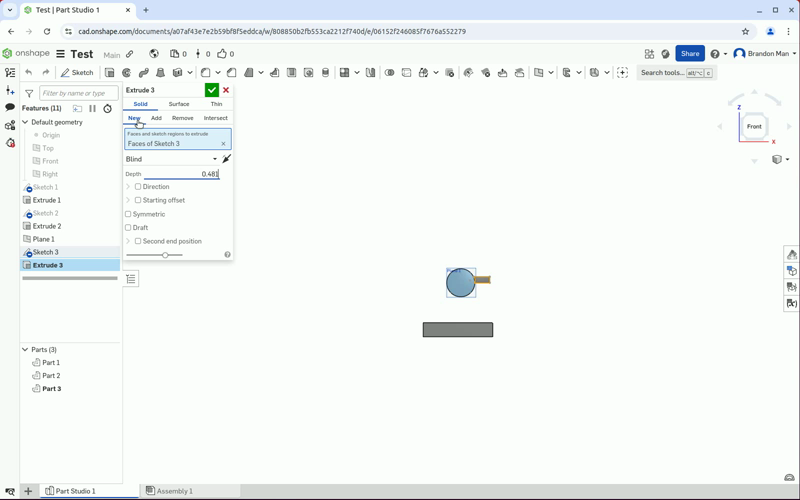
key(enter)
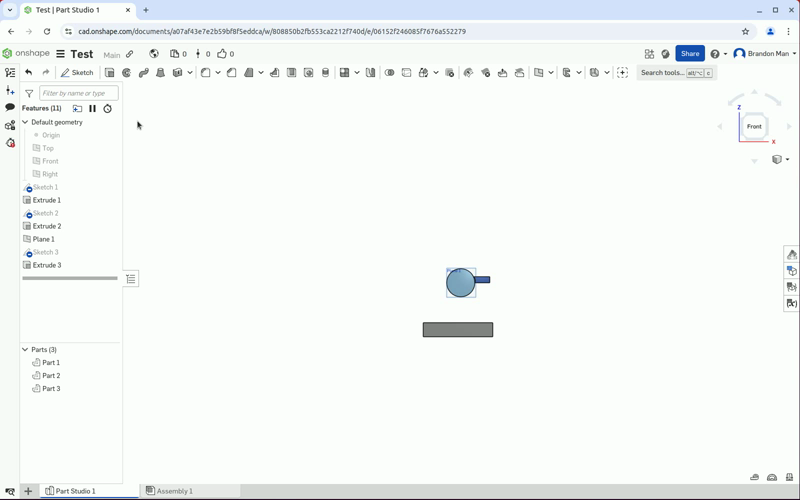
key(shift+h)
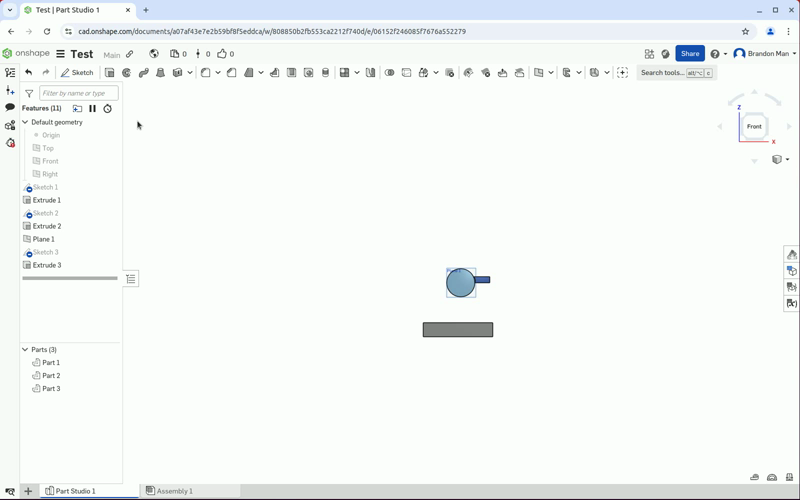
key(shift+h)
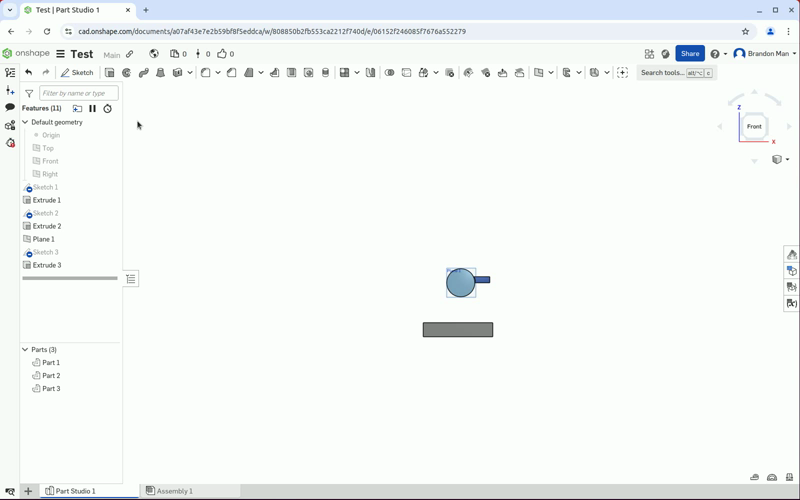
mouse_move(73, 189)
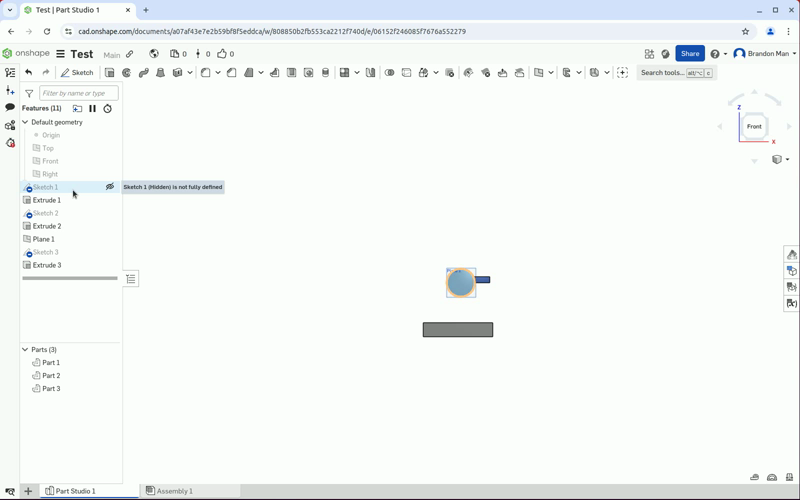
click(73, 189)
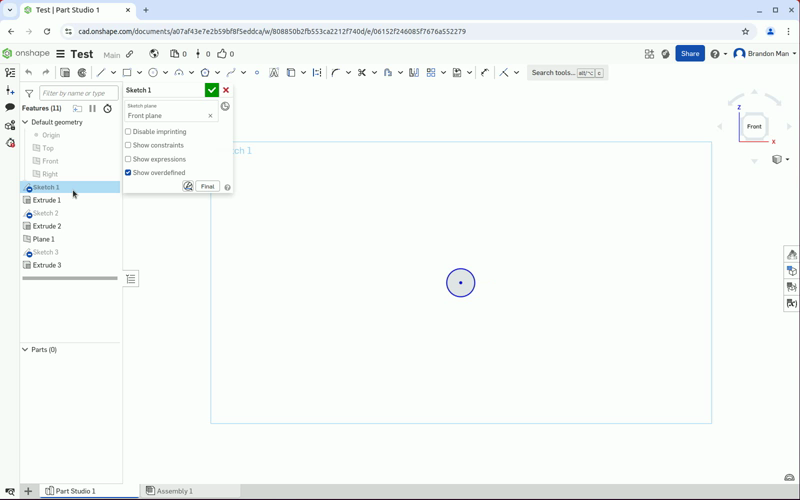
mouse_move(229, 92)
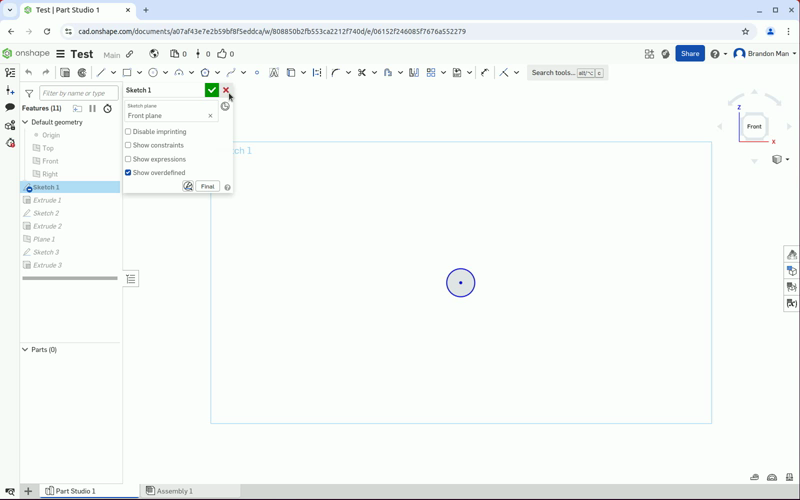
click(229, 92)
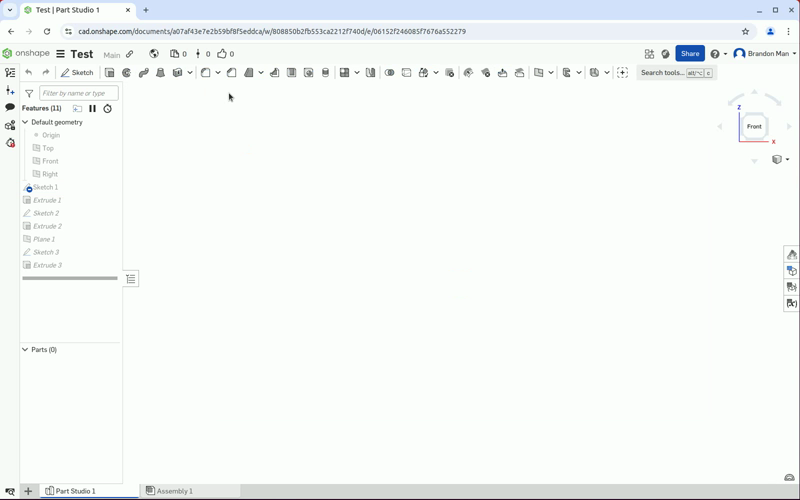
key(shift+s)
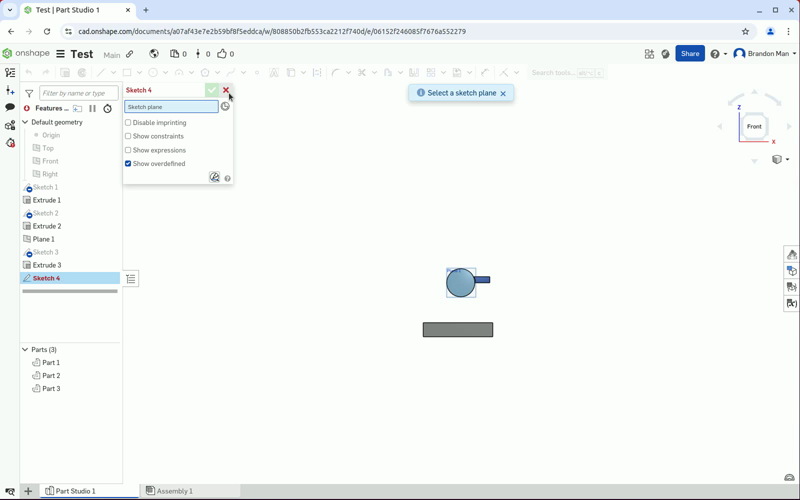
mouse_move(73, 241)
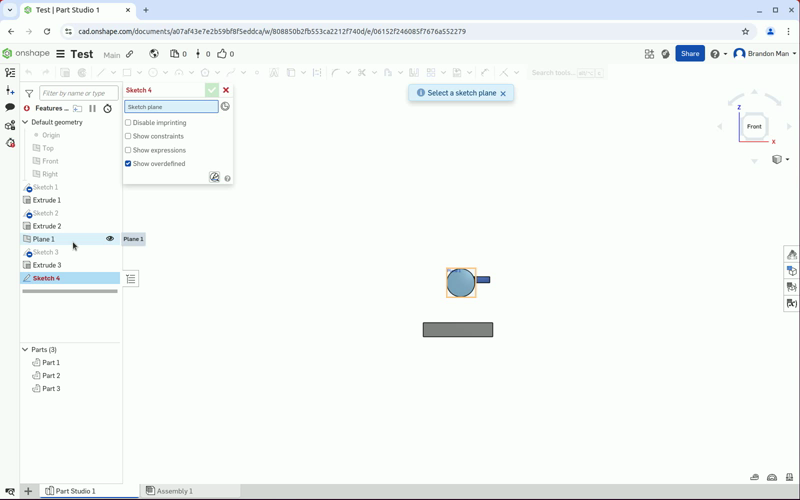
click(73, 241)
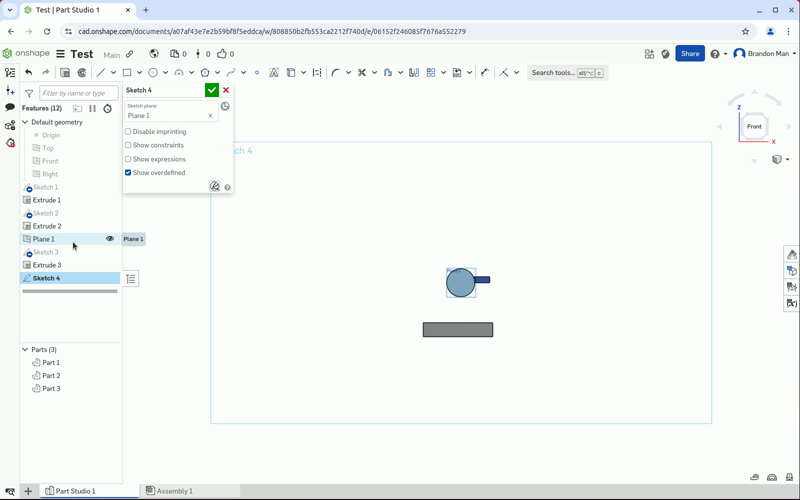
mouse_move(73, 352)
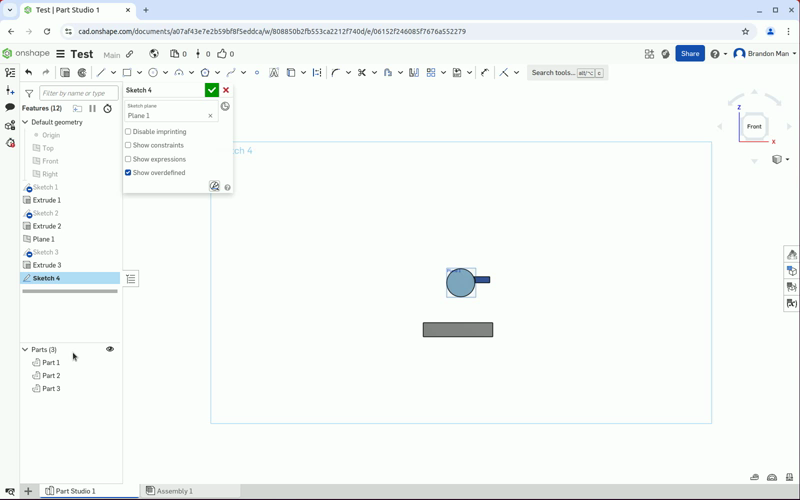
key(y)
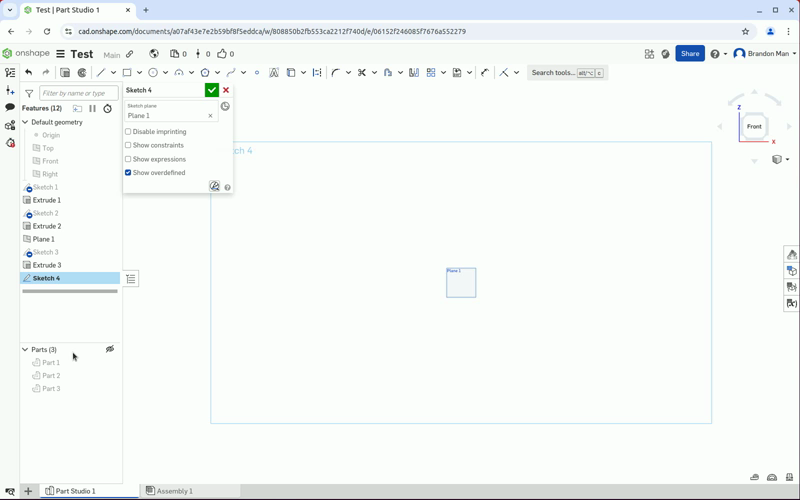
key(l)
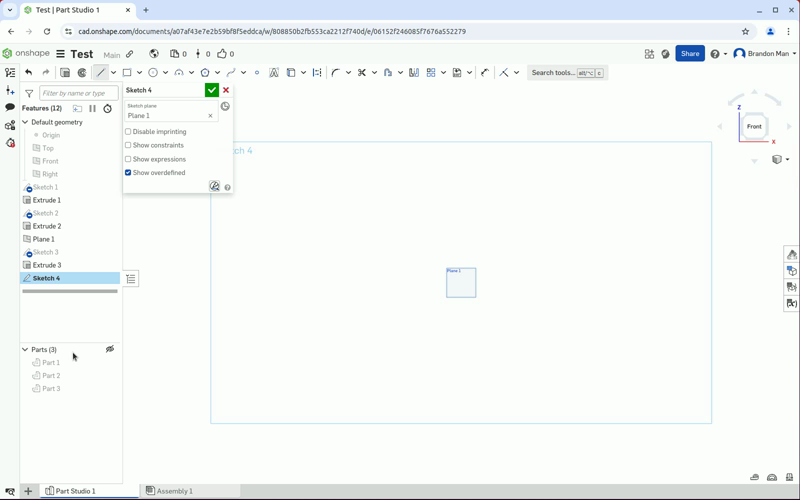
key_down(shift)
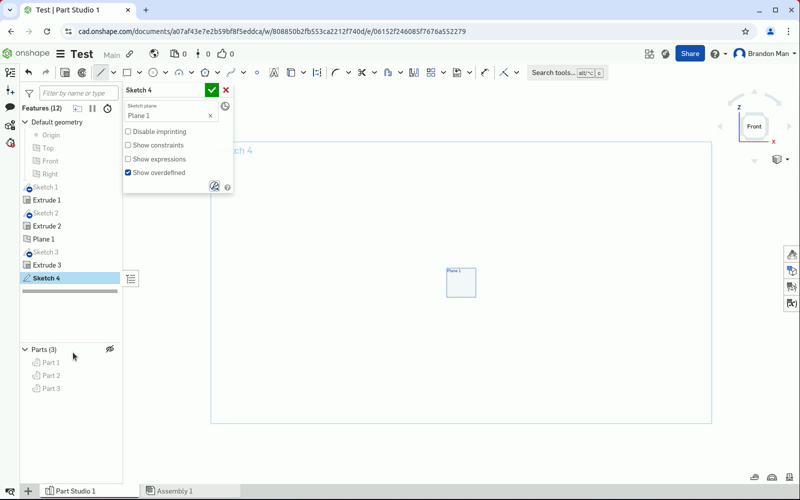
mouse_move(460, 282)
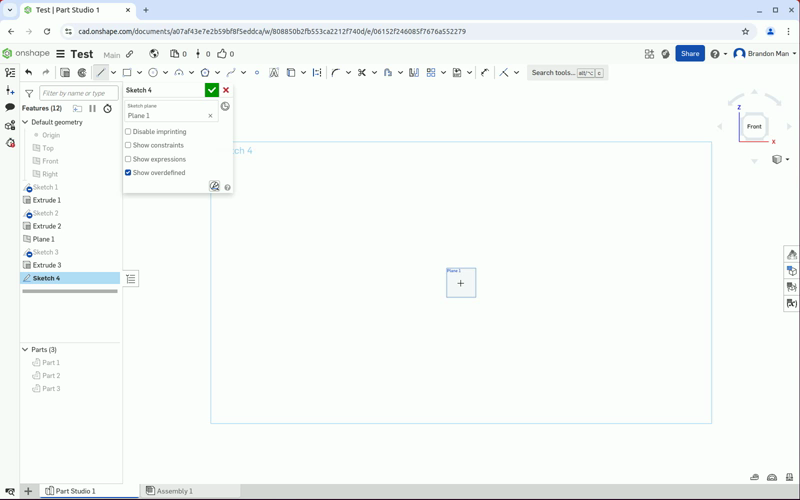
click(460, 282)
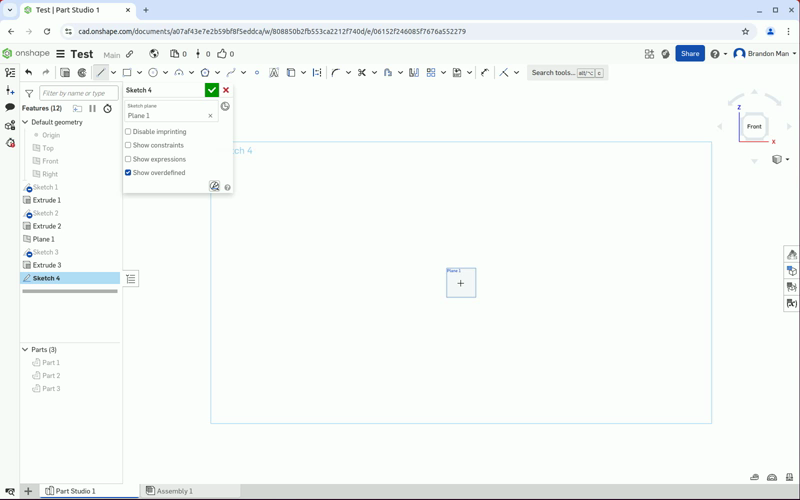
key_up(shift)
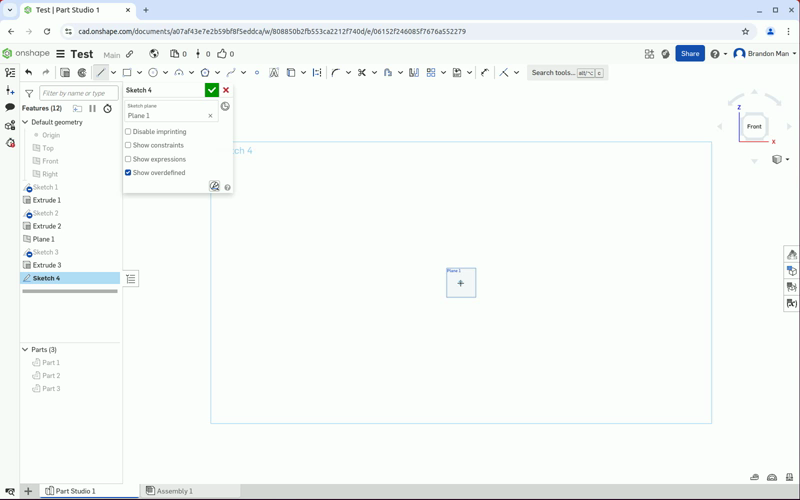
key_down(shift)
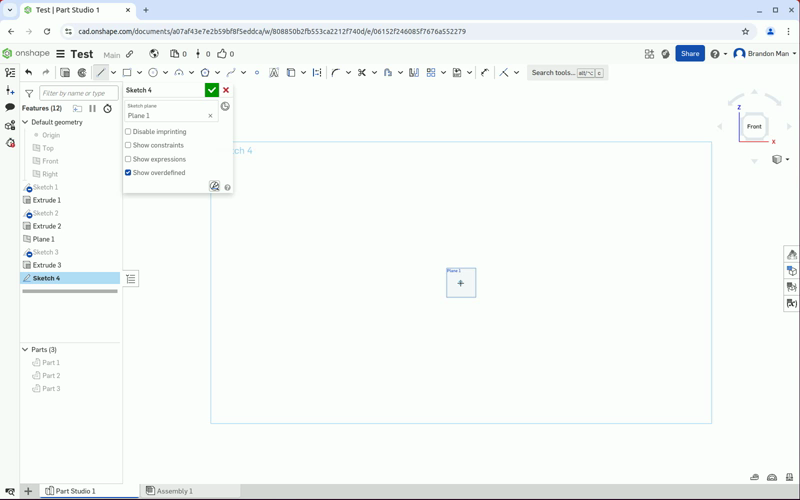
mouse_move(490, 282)
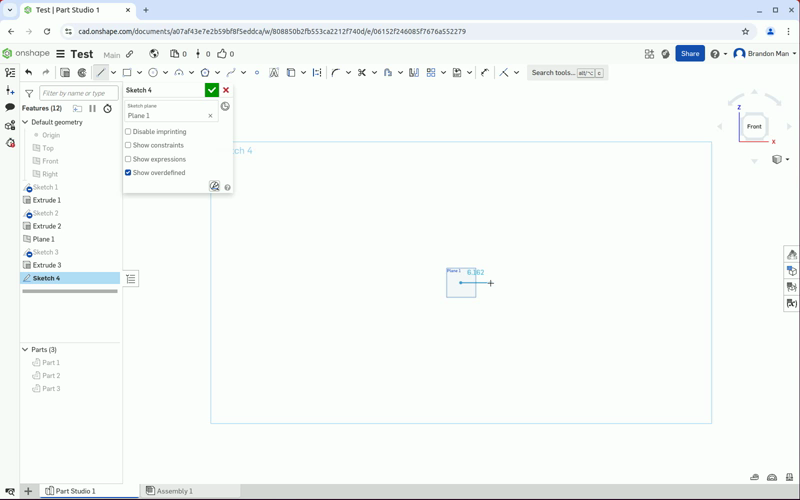
mouse_move(475, 282)
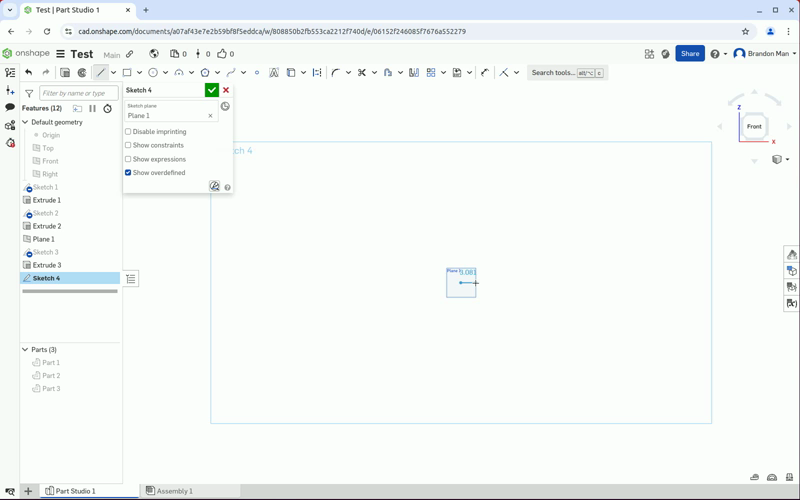
click(475, 282)
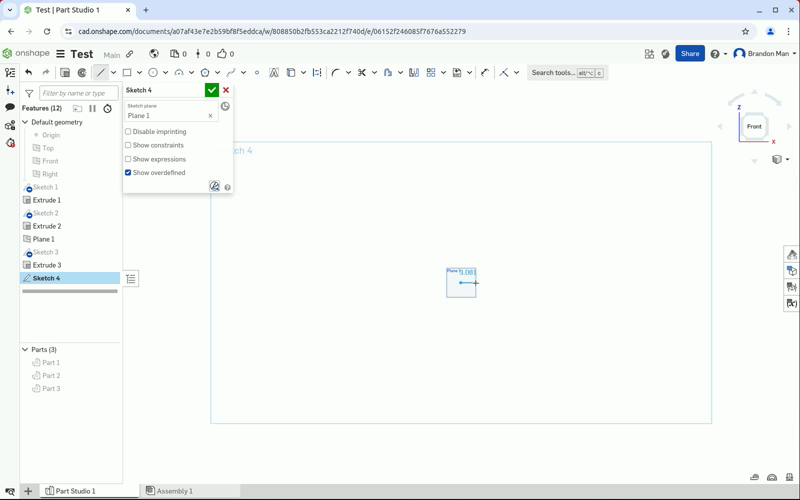
key_up(shift)
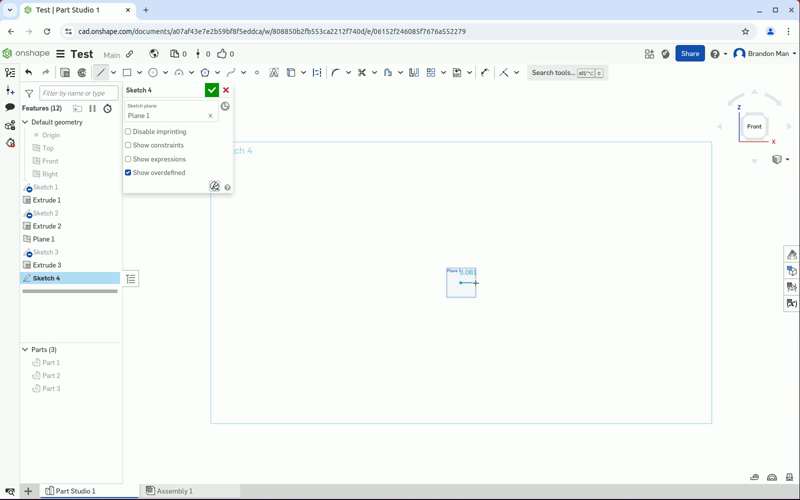
key(esc)
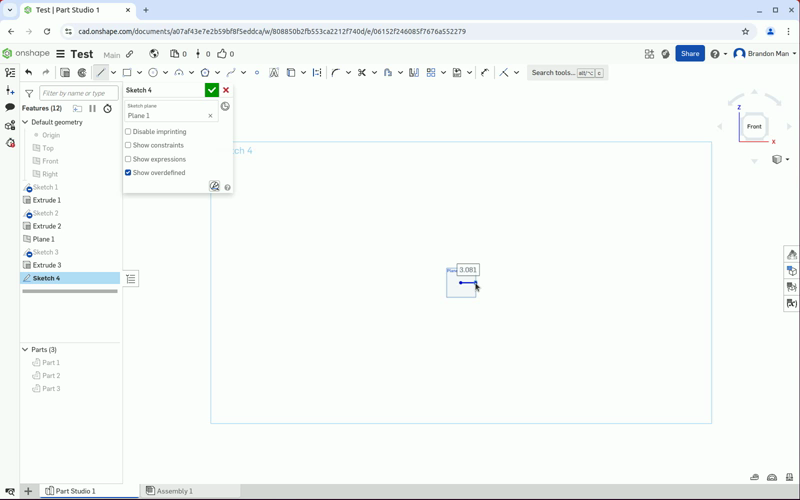
key(a)
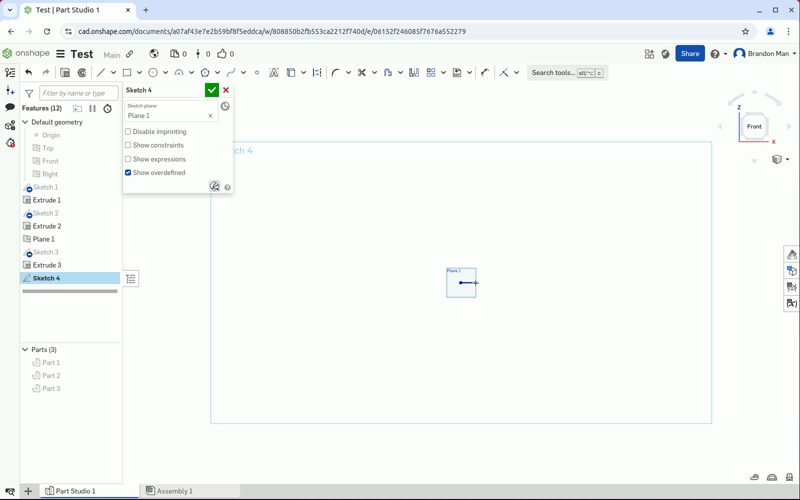
mouse_move(475, 282)
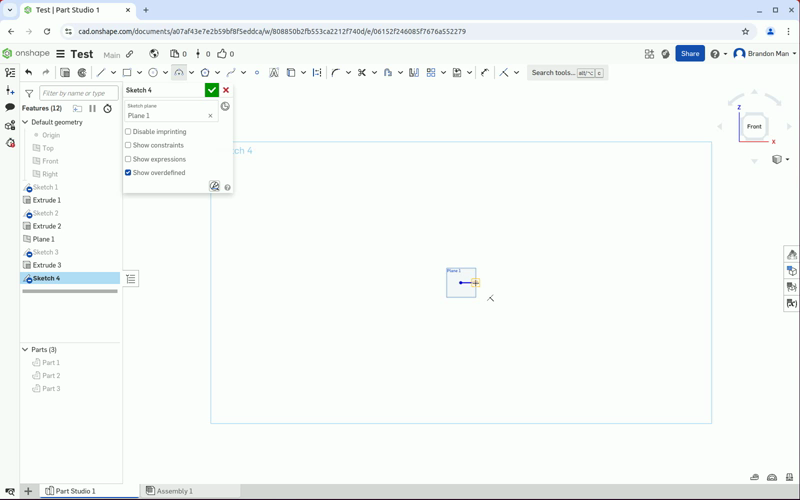
click(475, 282)
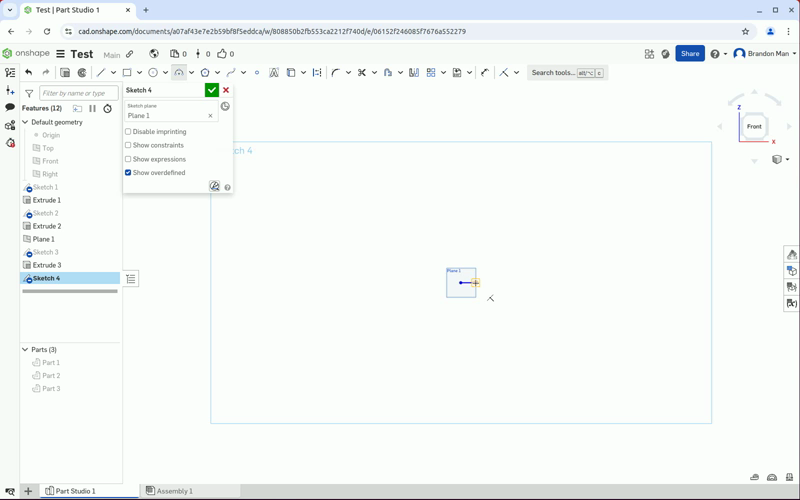
key_down(shift)
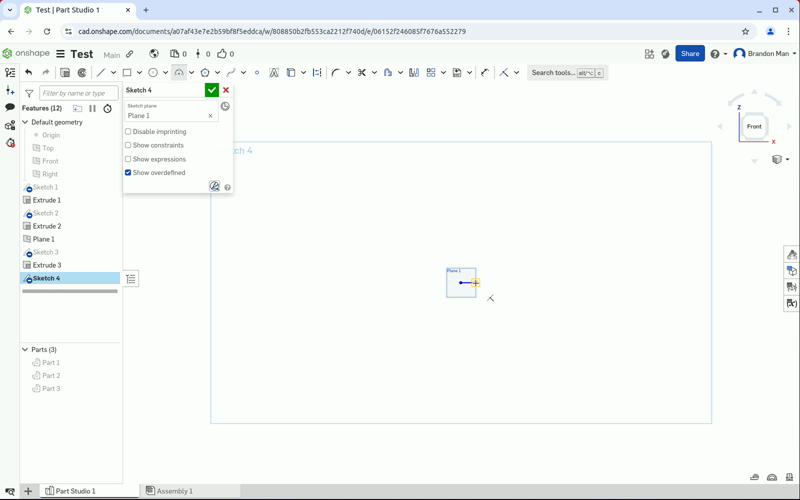
mouse_move(474, 276)
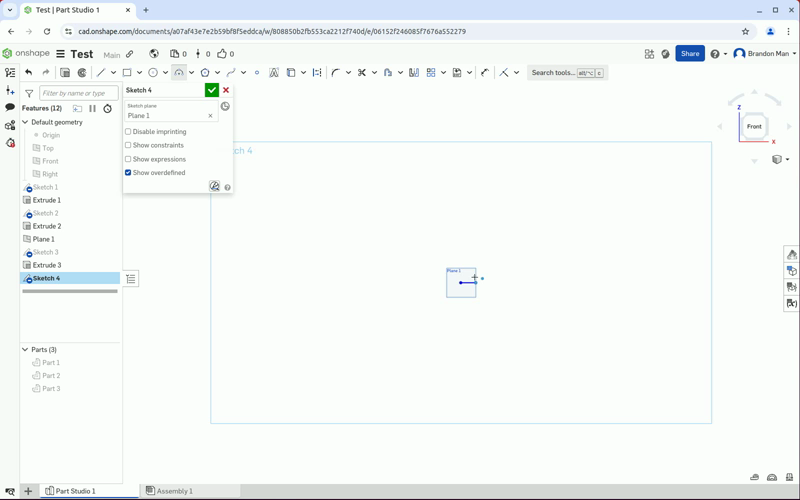
scroll(6)
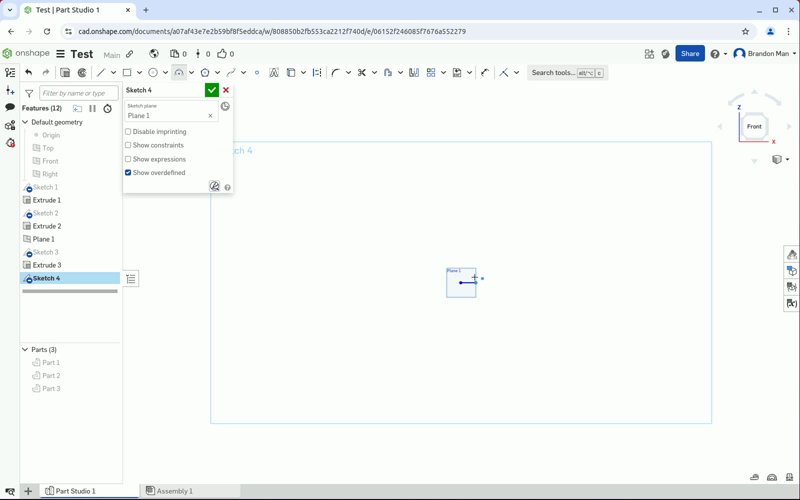
scroll(6)
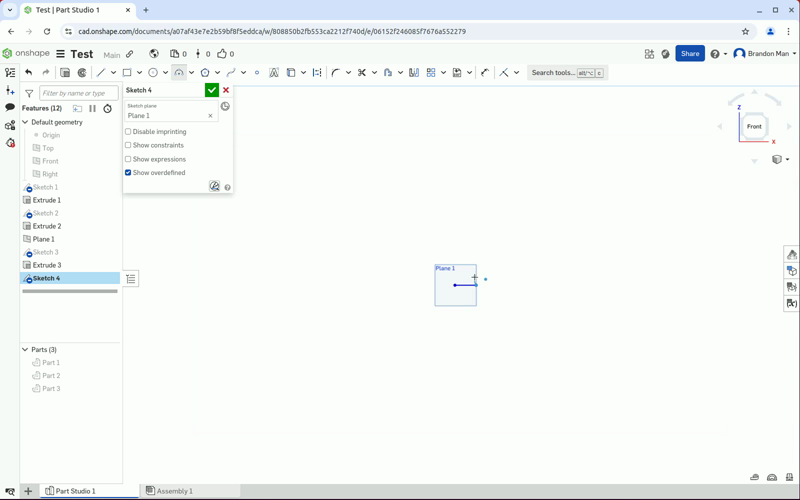
scroll(6)
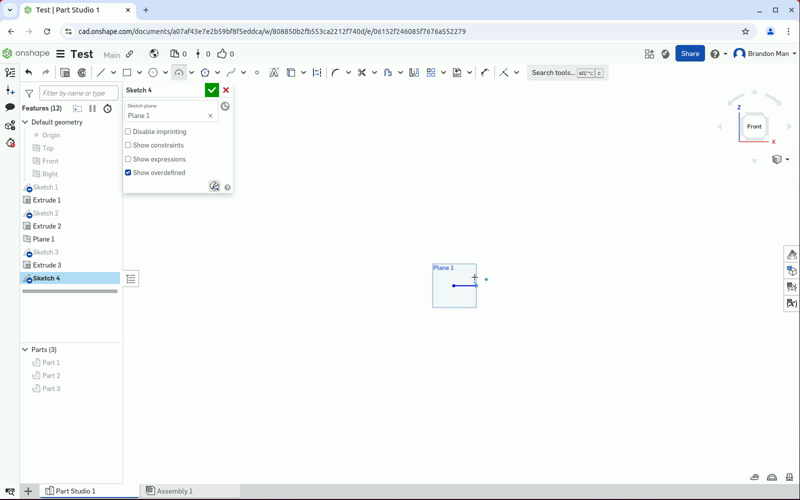
scroll(6)
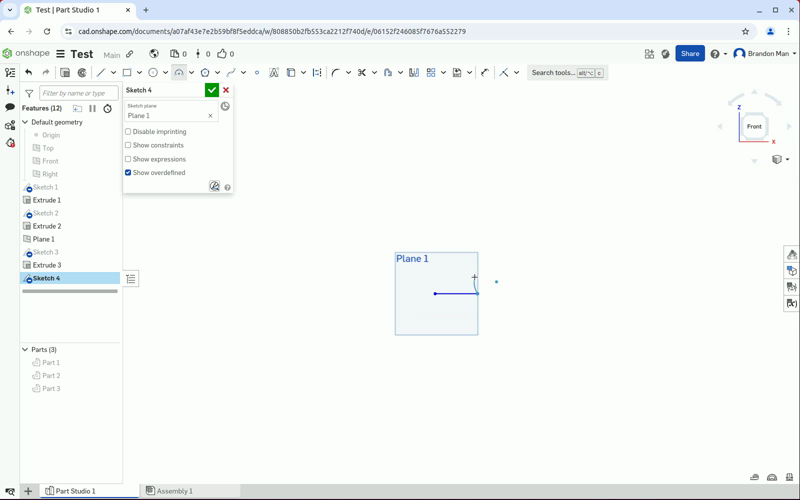
scroll(6)
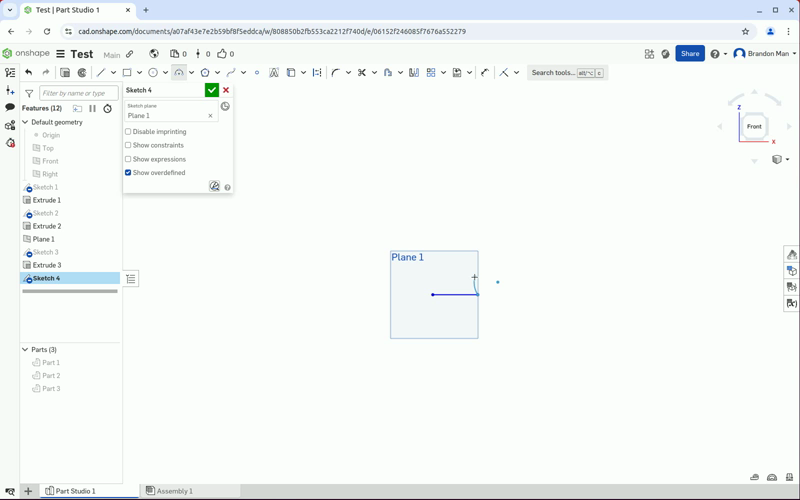
scroll(6)
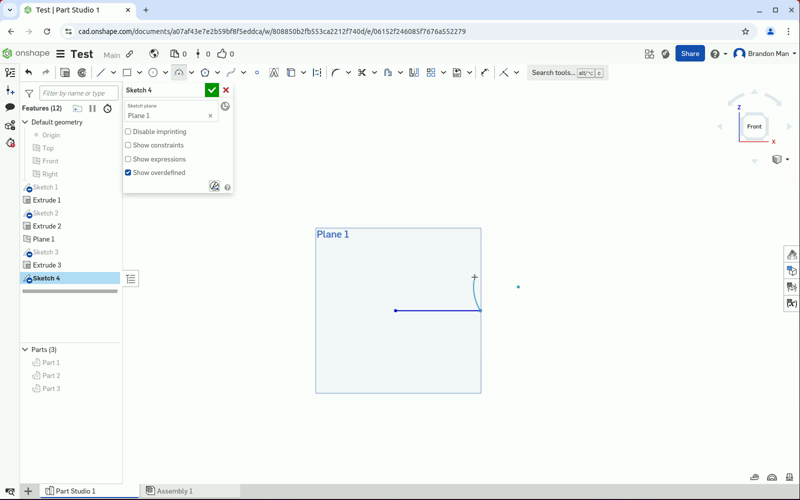
scroll(6)
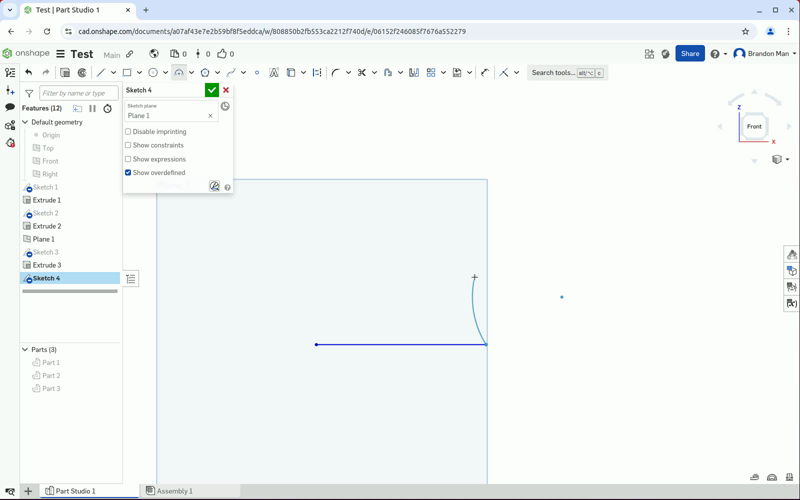
click(474, 276)
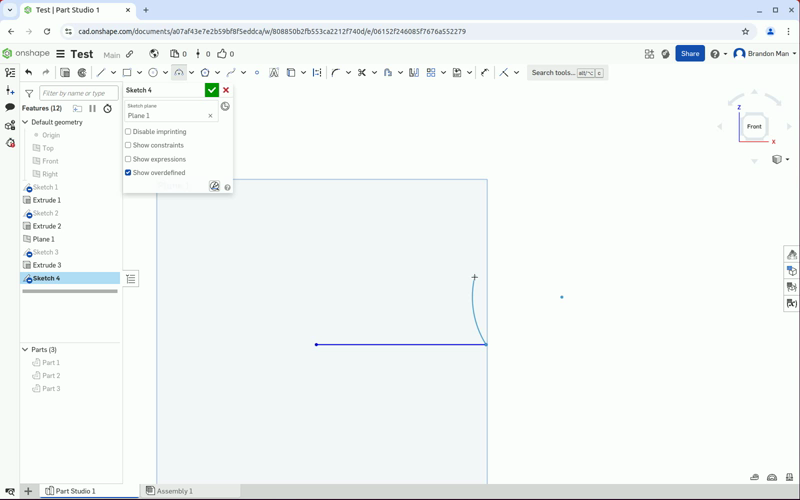
scroll(-6)
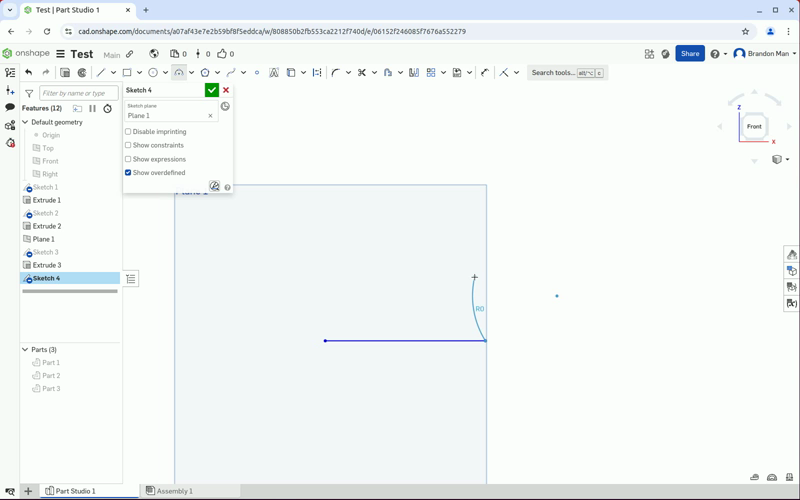
scroll(-6)
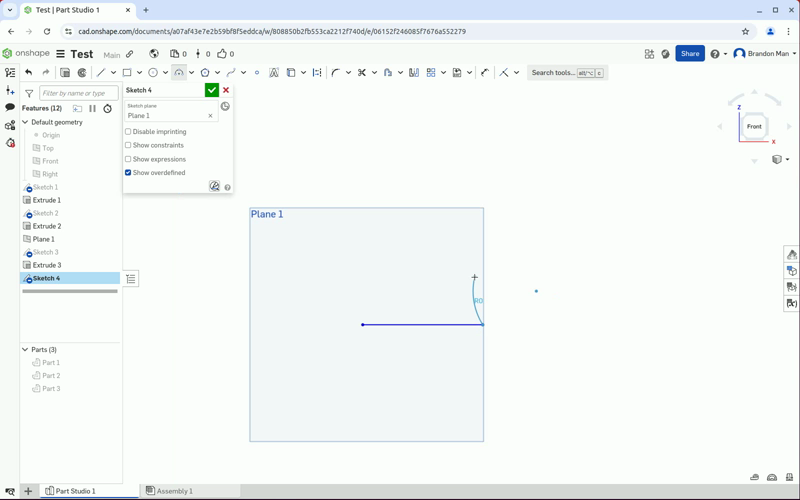
scroll(-6)
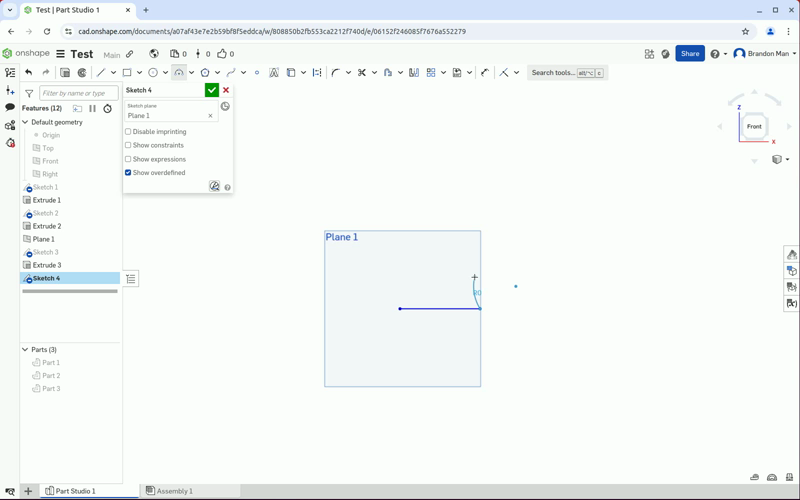
scroll(-6)
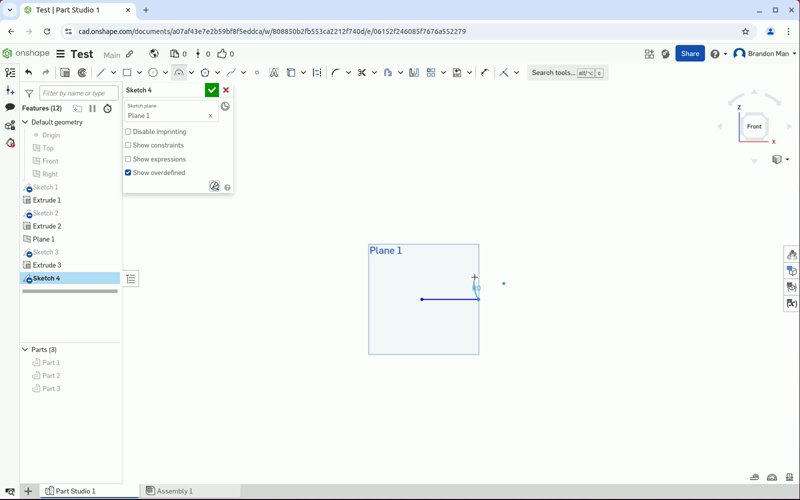
scroll(-6)
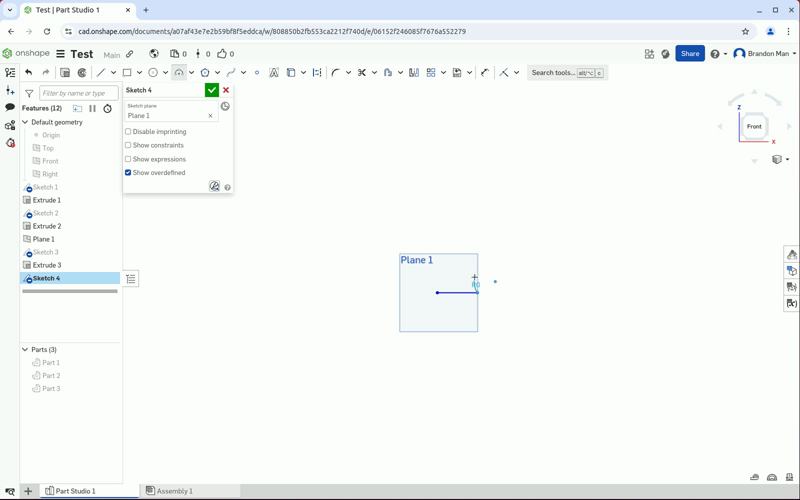
scroll(-6)
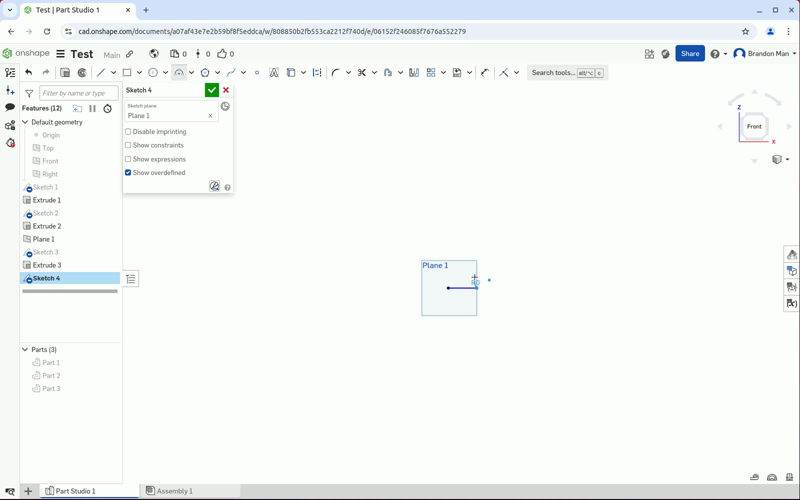
scroll(-6)
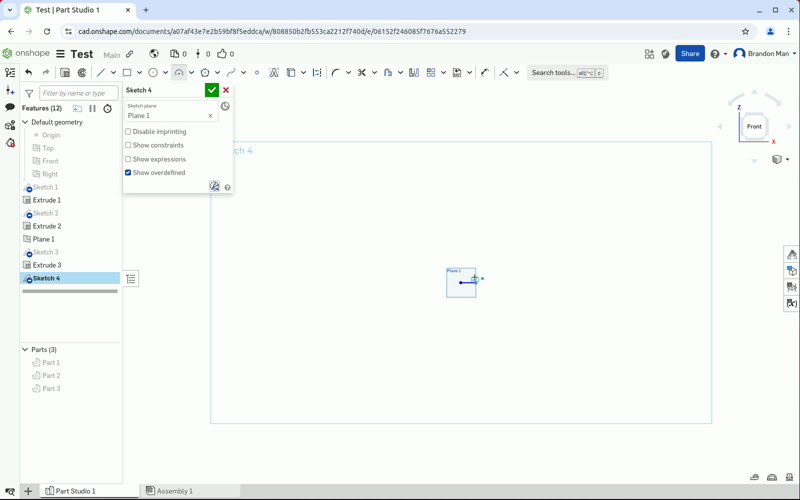
mouse_move(476, 279)
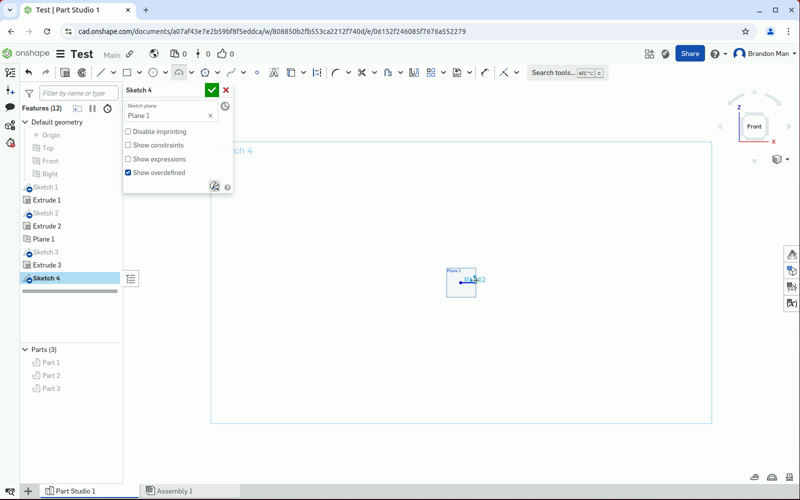
scroll(6)
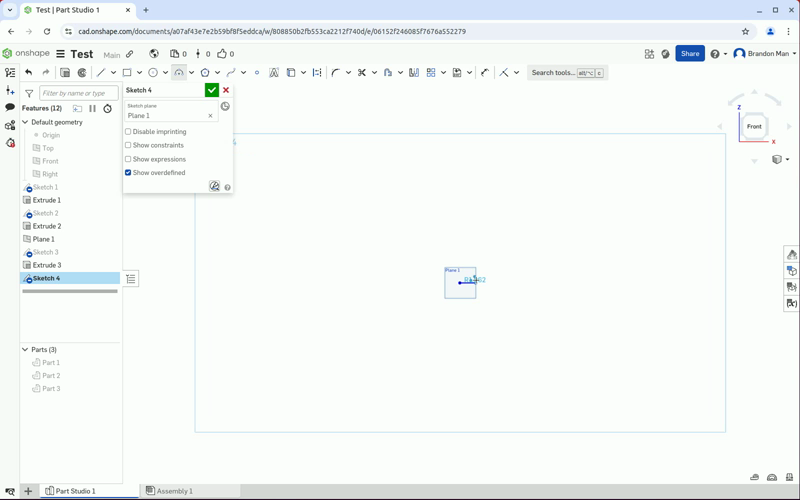
scroll(6)
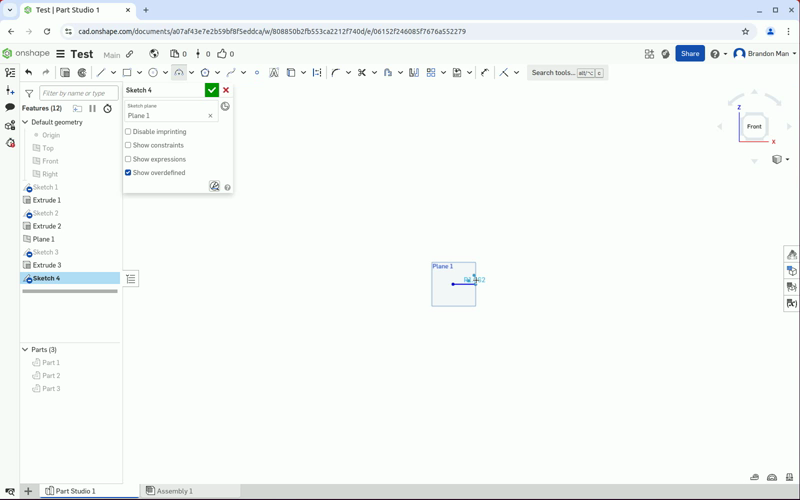
scroll(6)
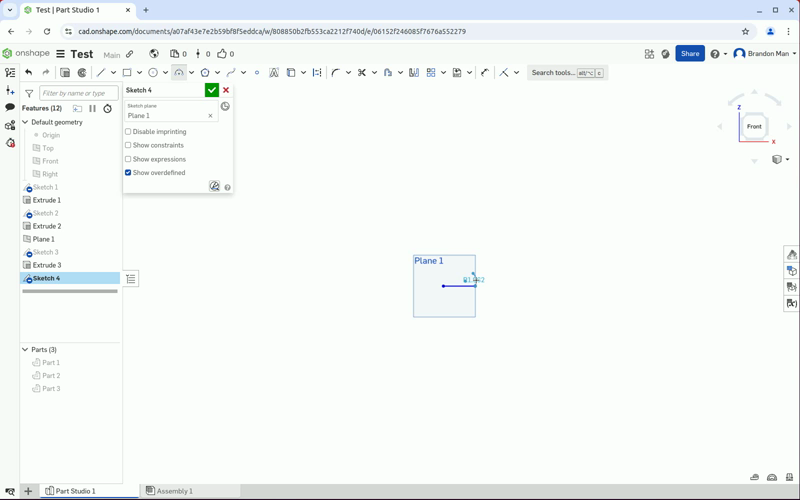
scroll(6)
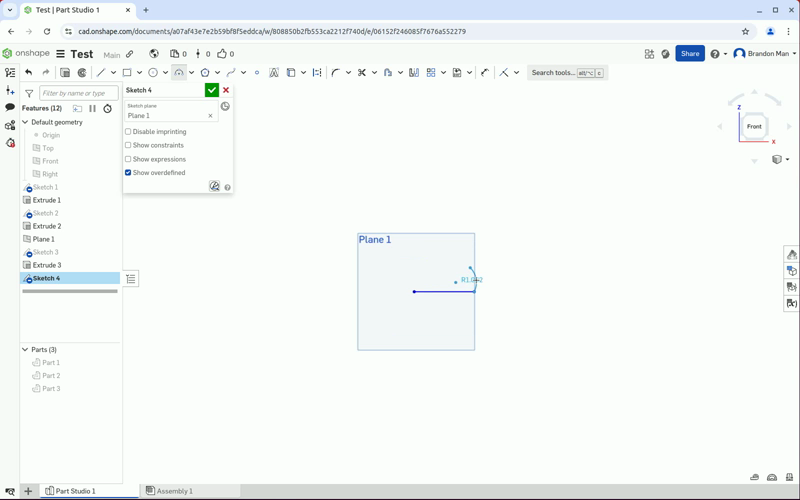
scroll(6)
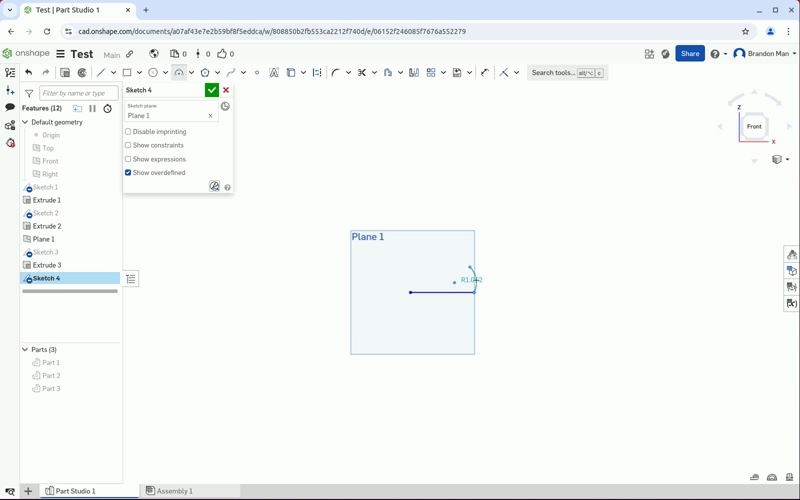
scroll(6)
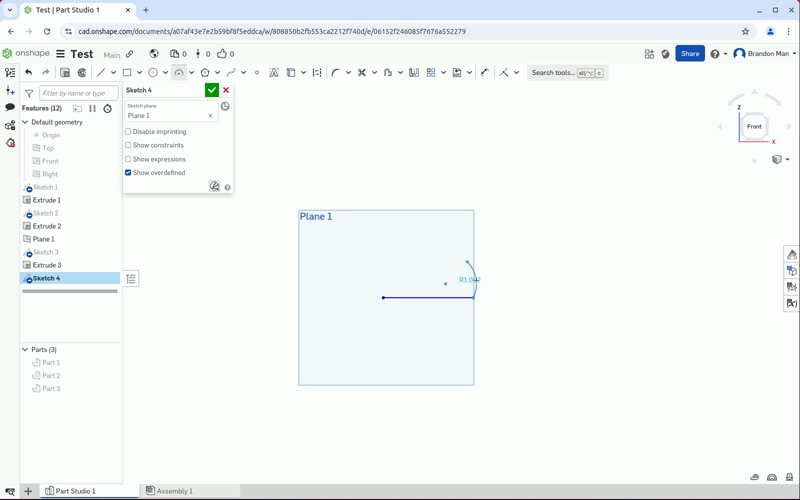
scroll(6)
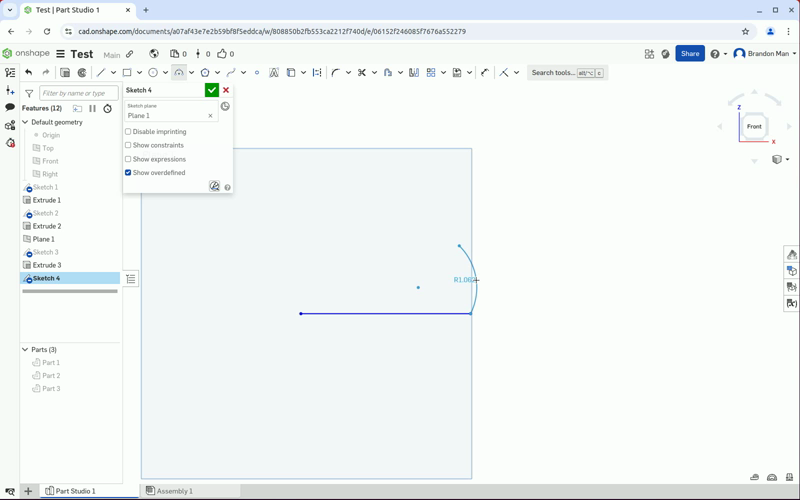
click(476, 279)
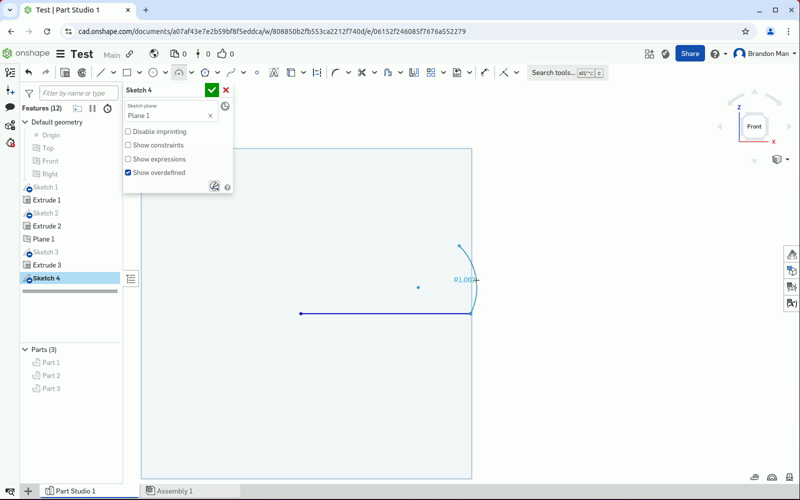
scroll(-6)
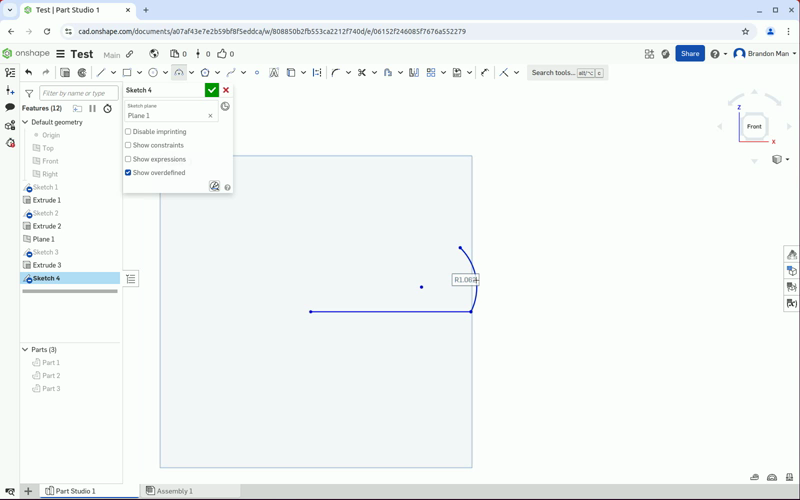
scroll(-6)
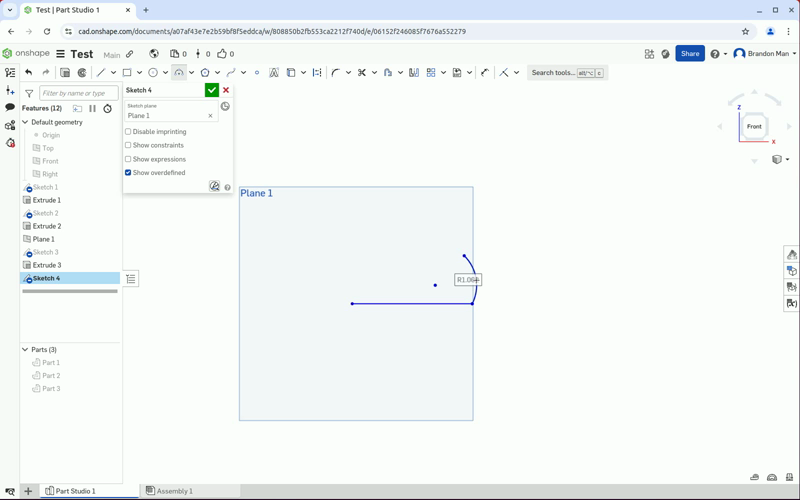
scroll(-6)
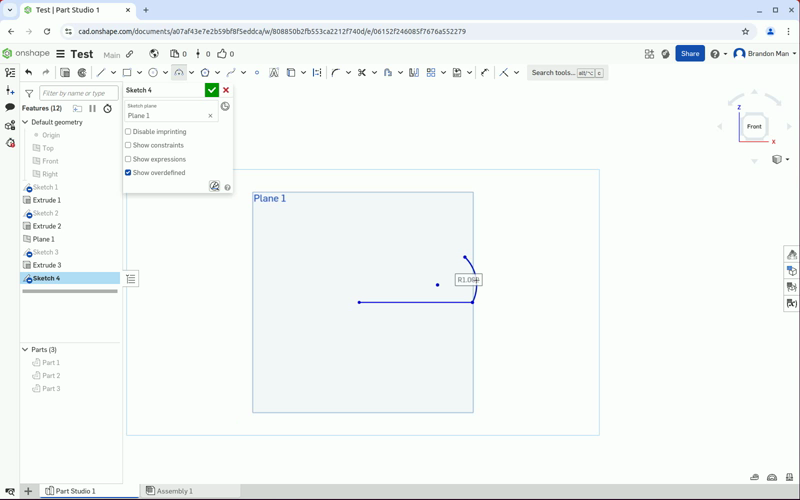
scroll(-6)
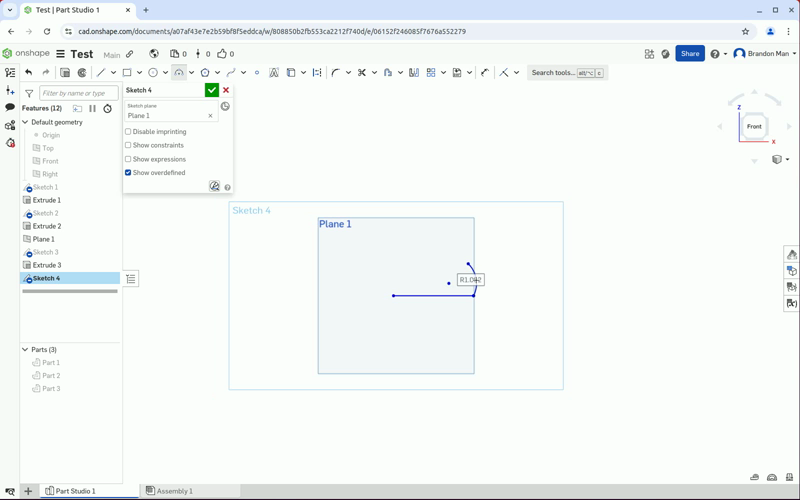
scroll(-6)
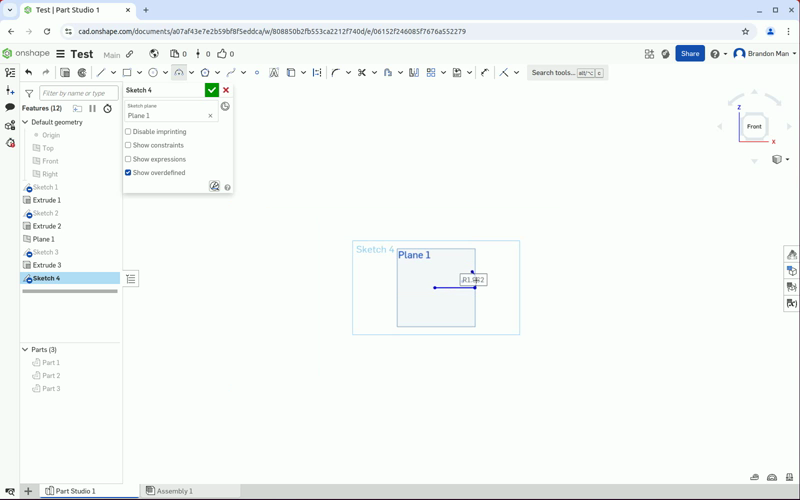
scroll(-6)
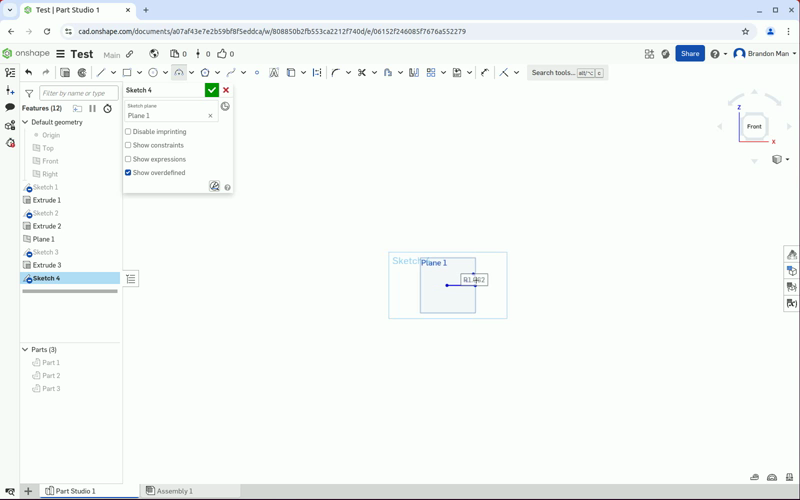
scroll(-6)
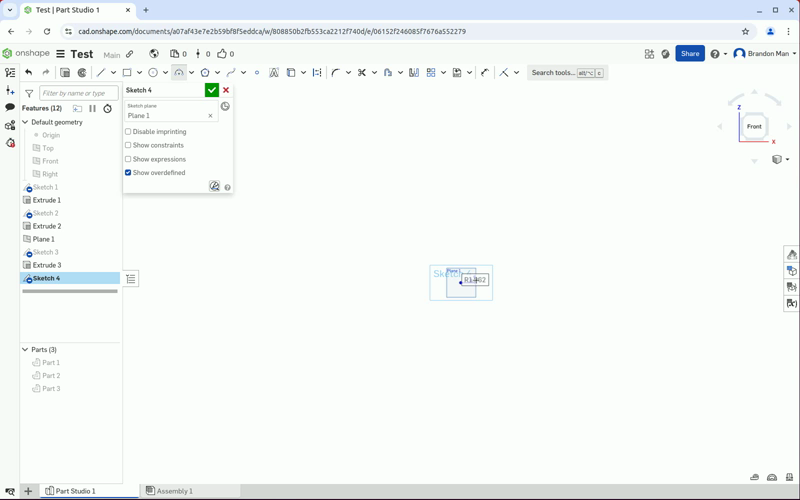
key_up(shift)
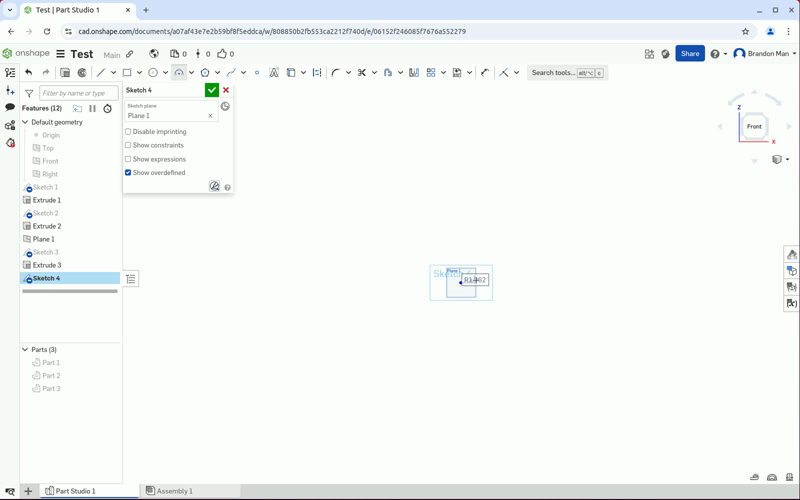
key(esc)
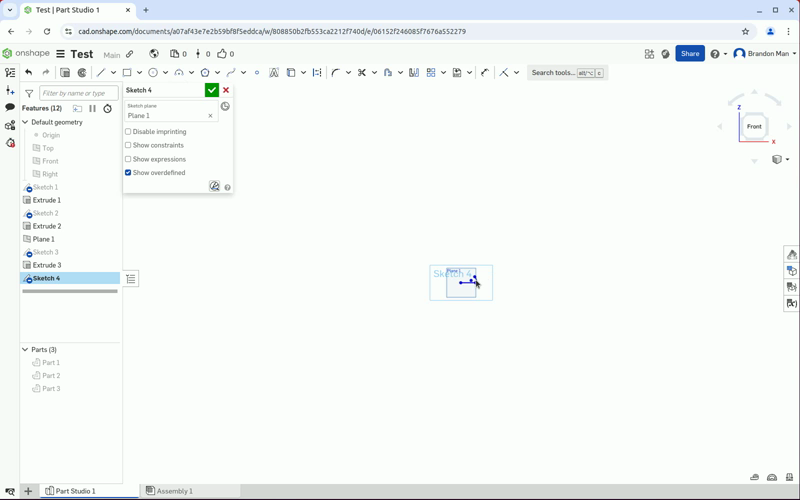
key(l)
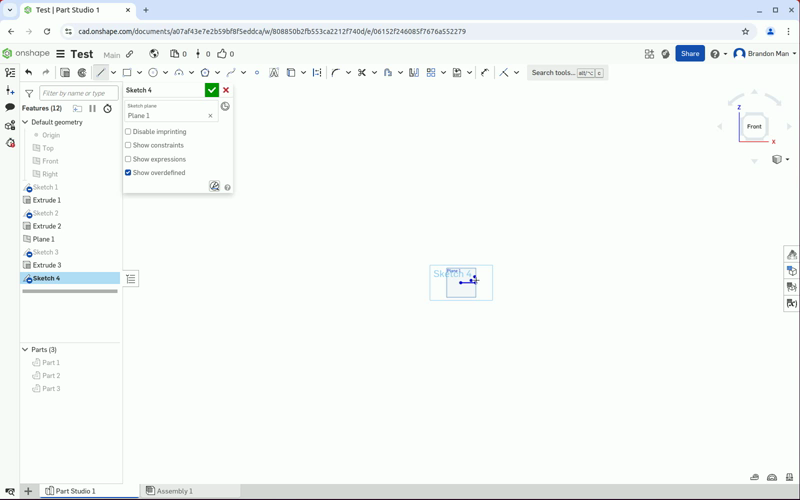
mouse_move(474, 276)
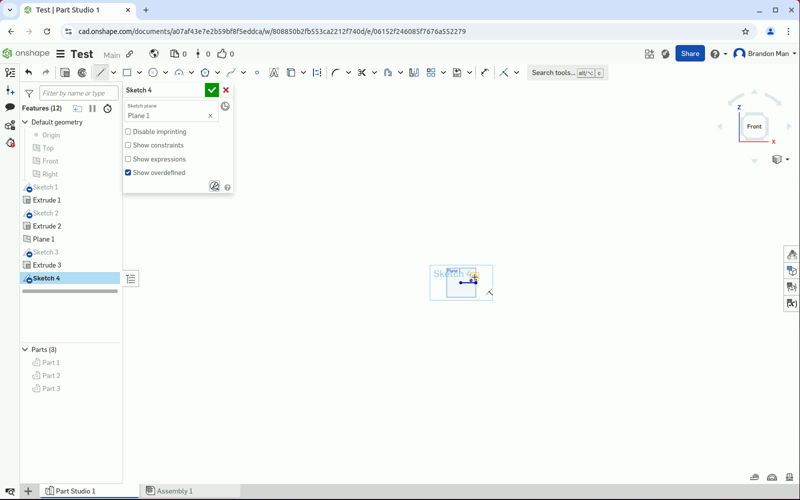
scroll(6)
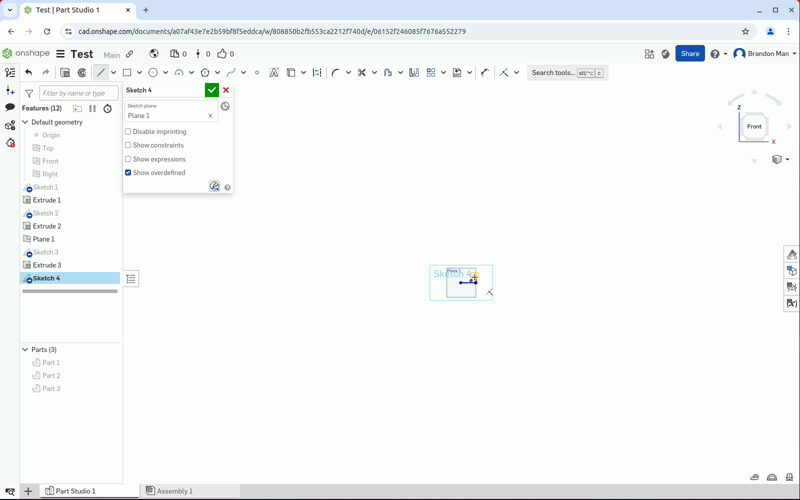
scroll(6)
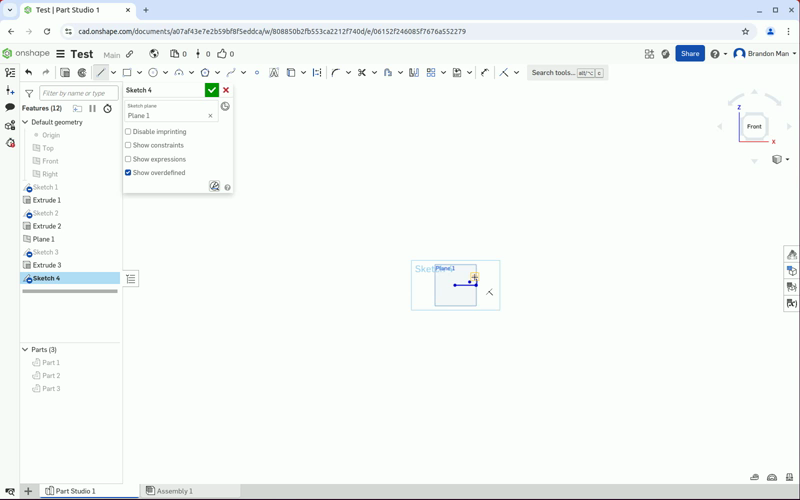
scroll(6)
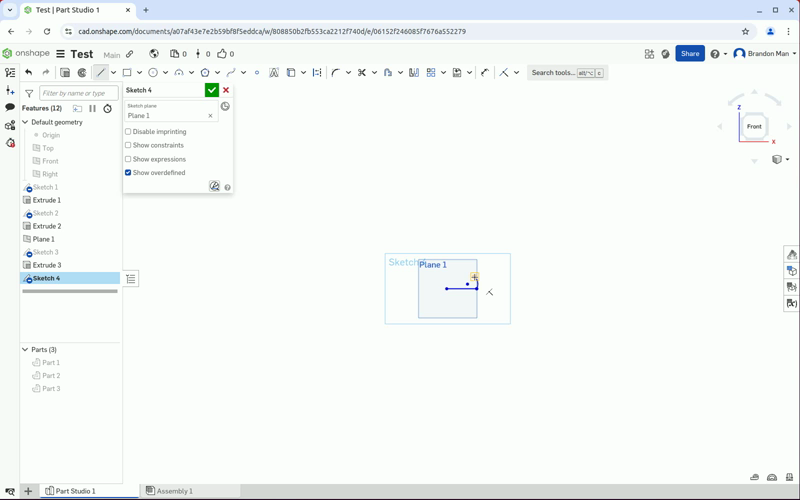
scroll(6)
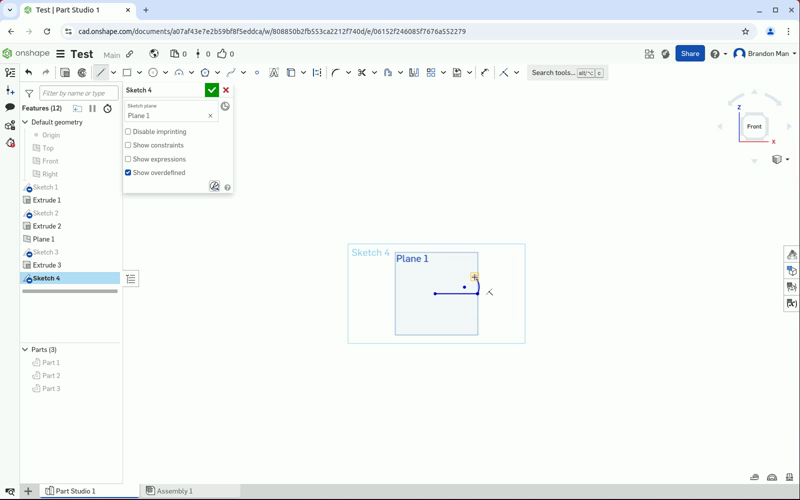
scroll(6)
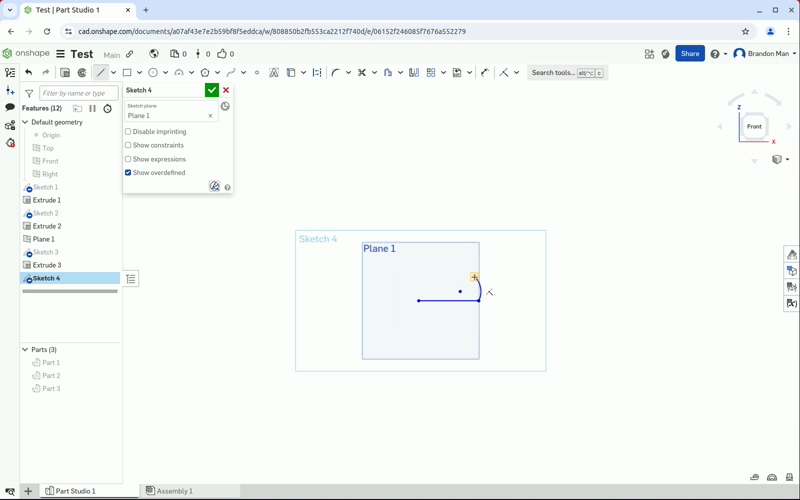
scroll(6)
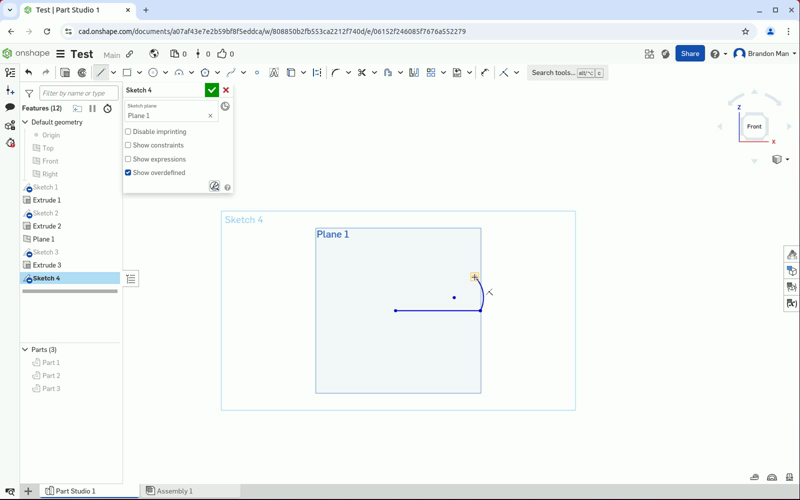
scroll(6)
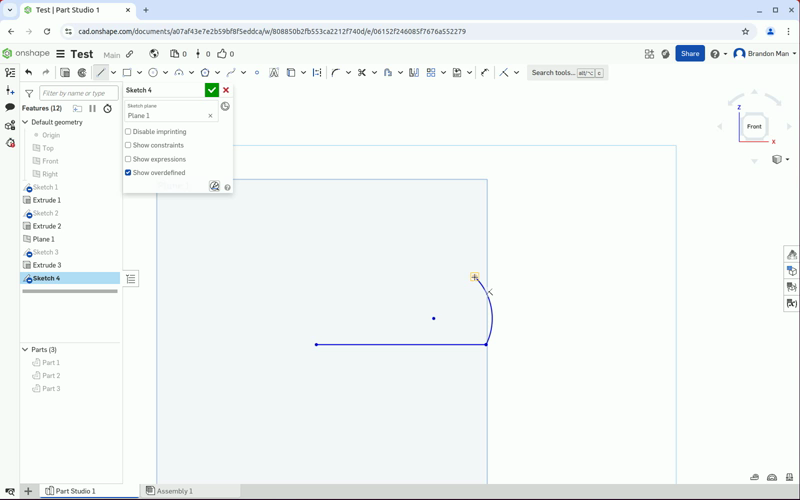
click(474, 276)
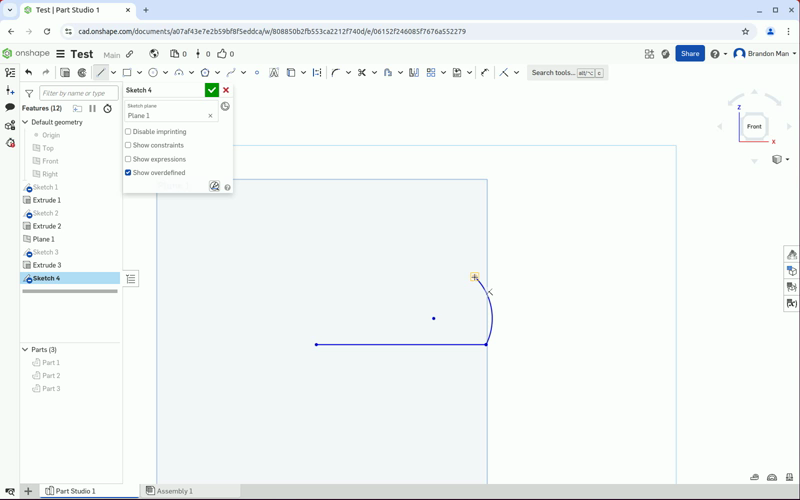
scroll(-6)
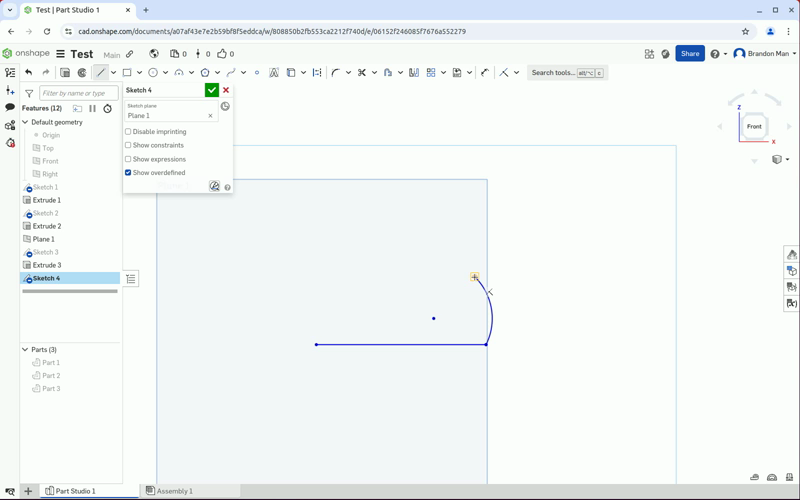
scroll(-6)
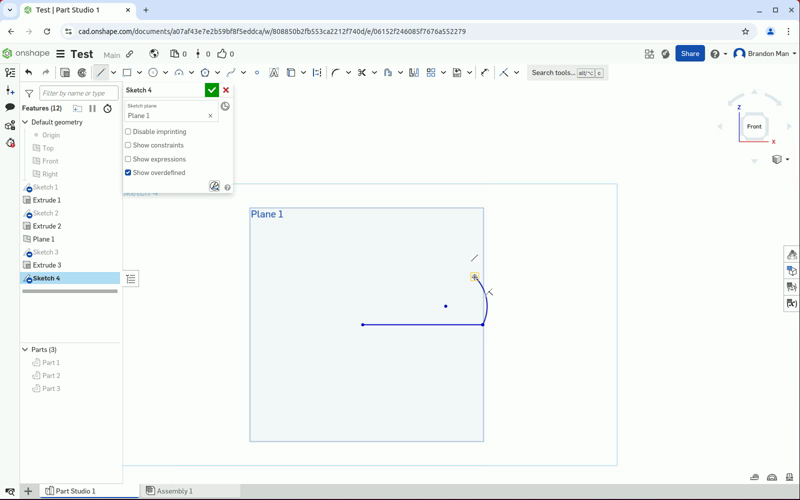
scroll(-6)
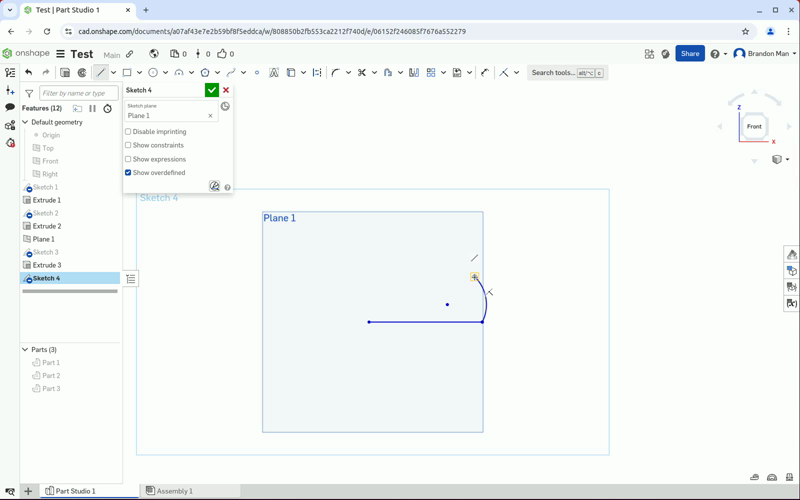
scroll(-6)
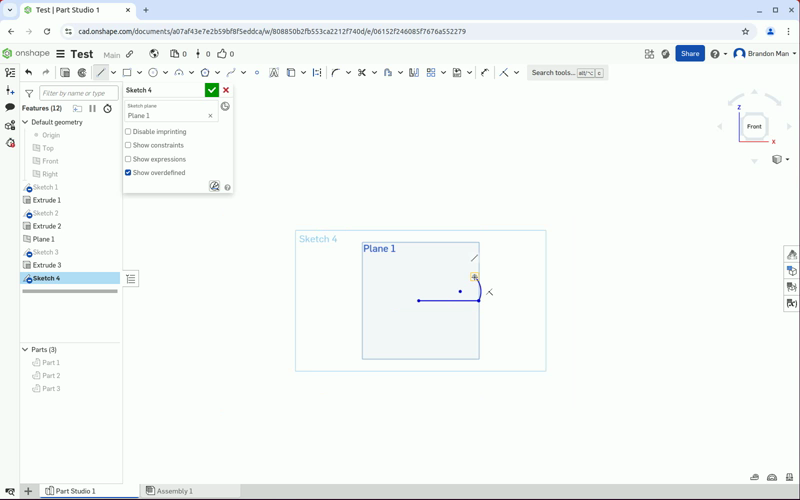
scroll(-6)
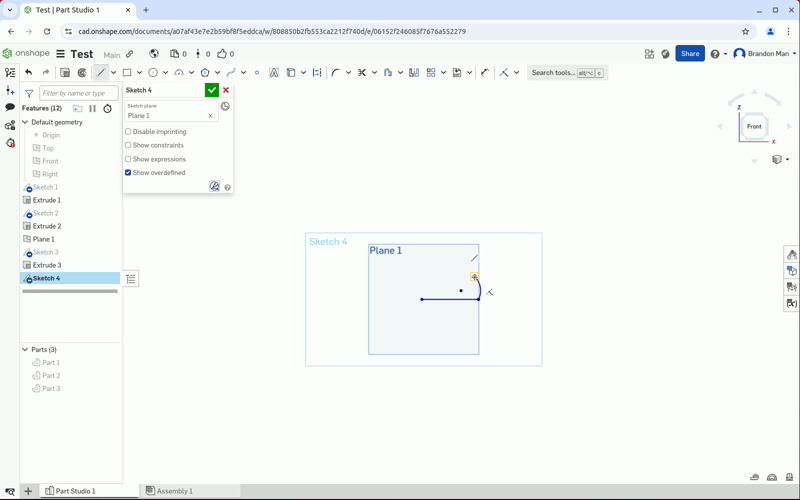
scroll(-6)
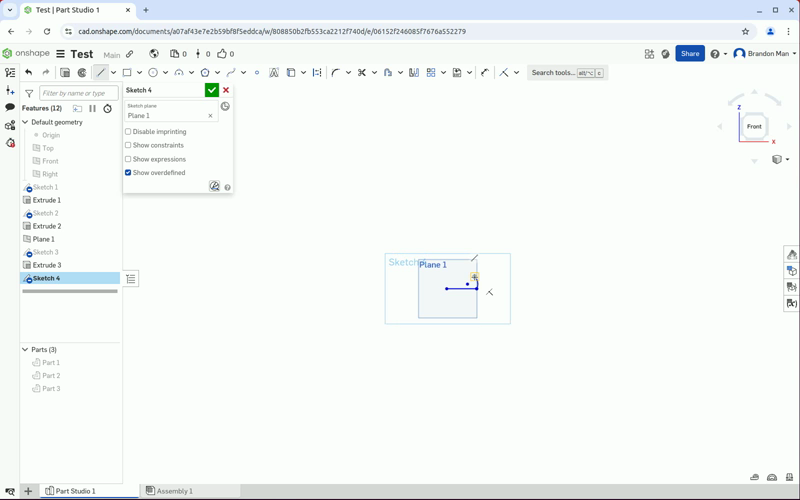
scroll(-6)
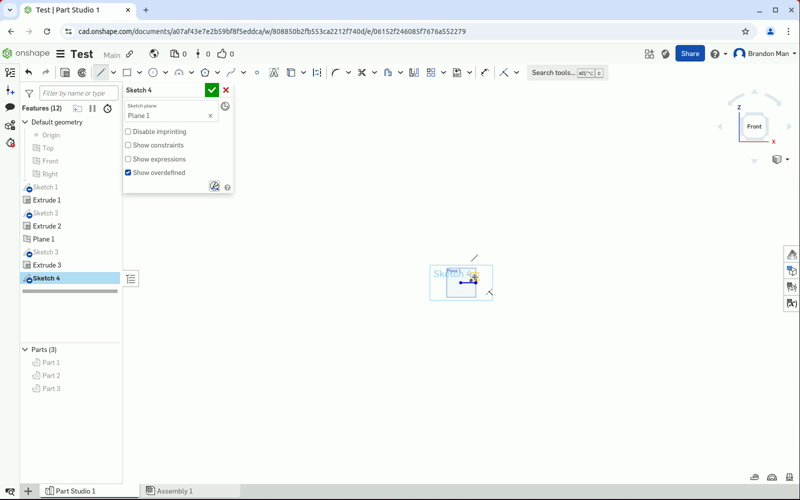
key_down(shift)
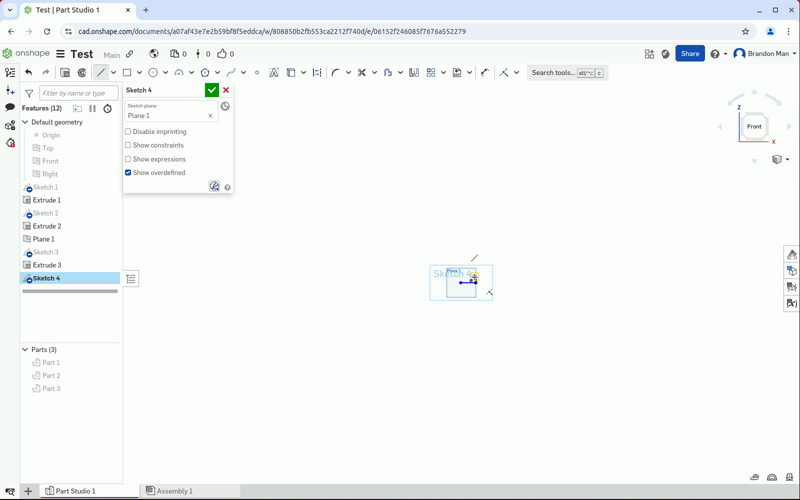
mouse_move(504, 276)
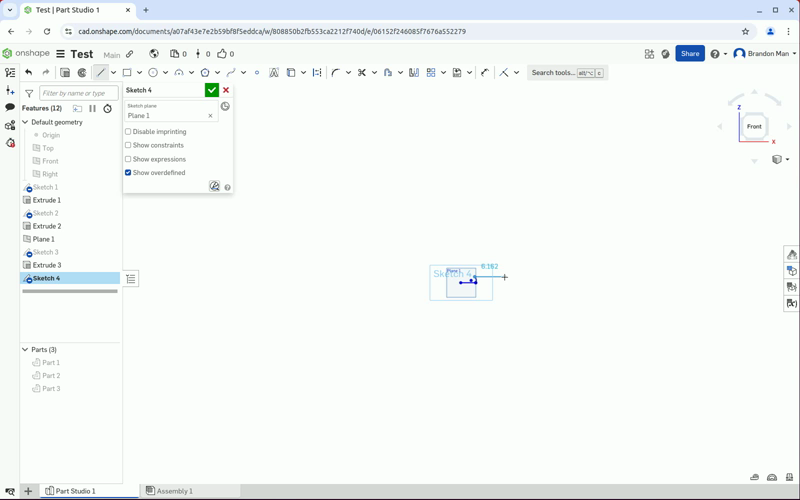
mouse_move(460, 276)
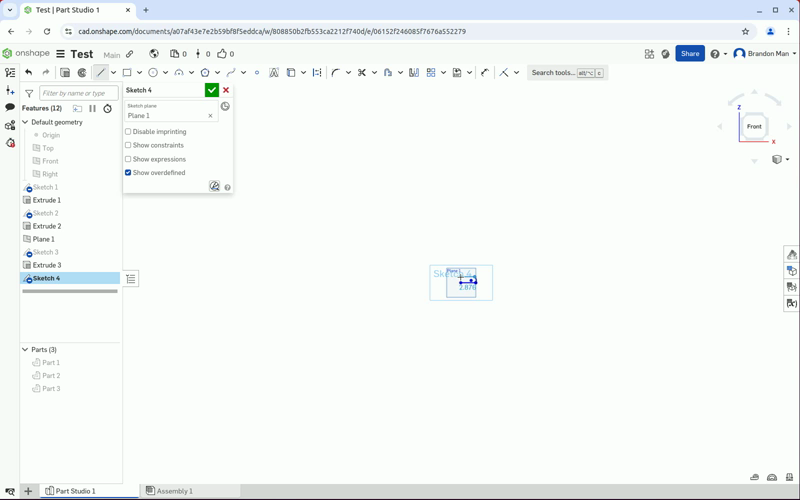
click(460, 276)
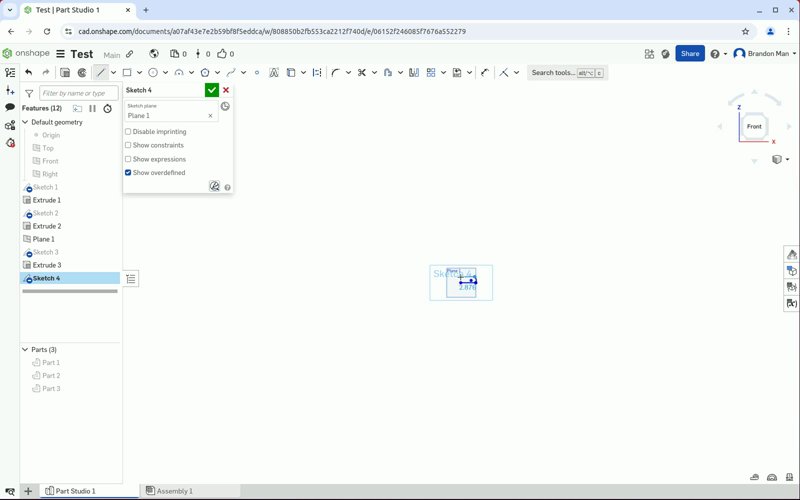
key_up(shift)
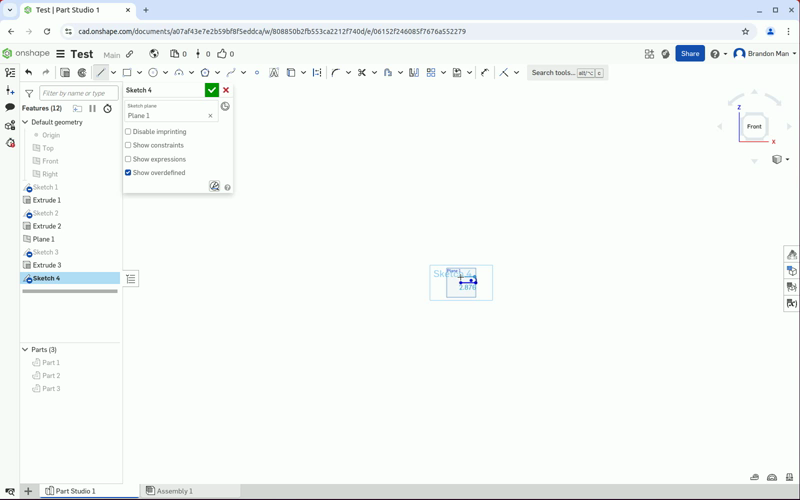
mouse_move(490, 276)
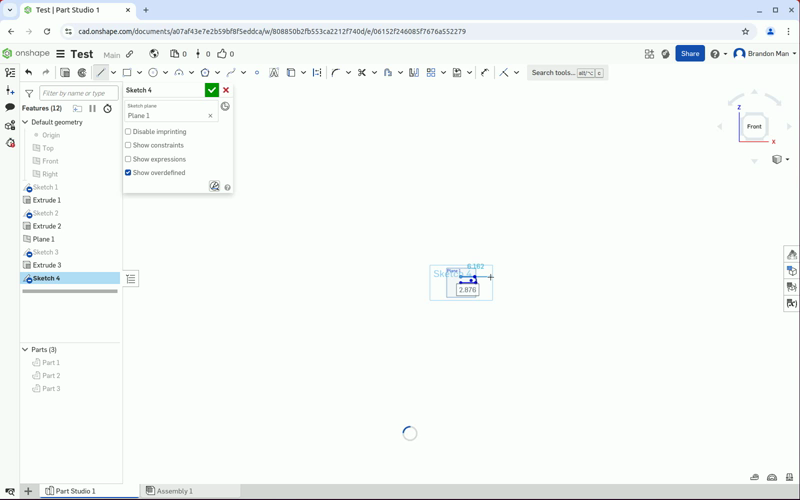
key_down(shift)
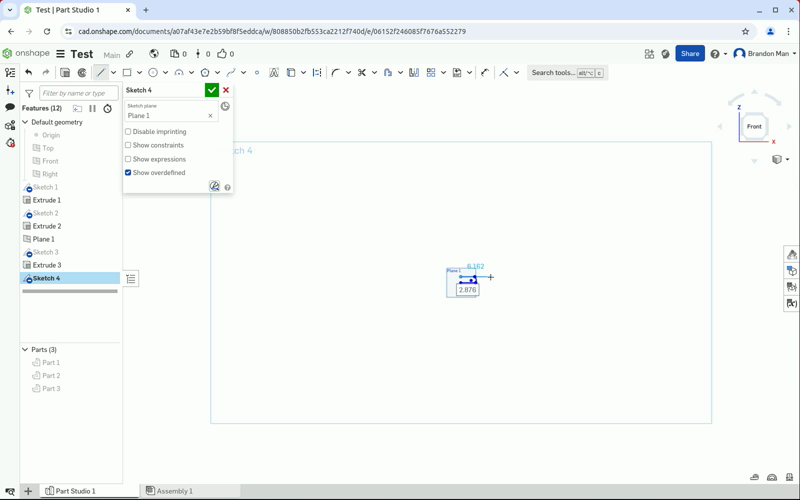
mouse_move(460, 282)
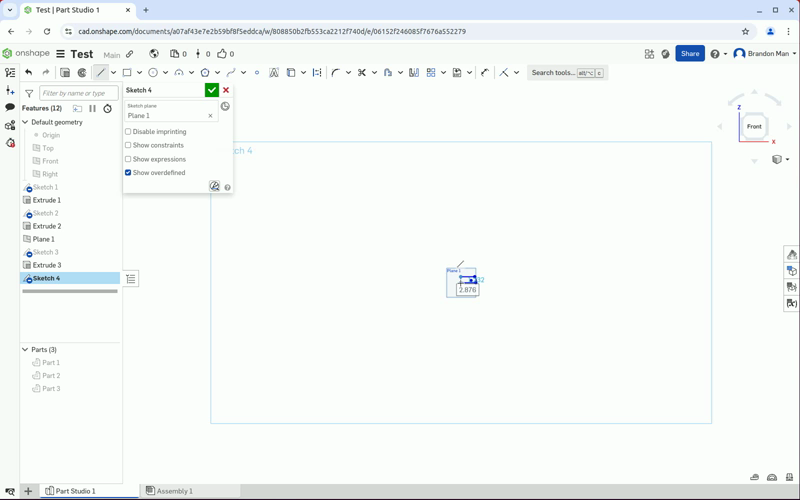
scroll(6)
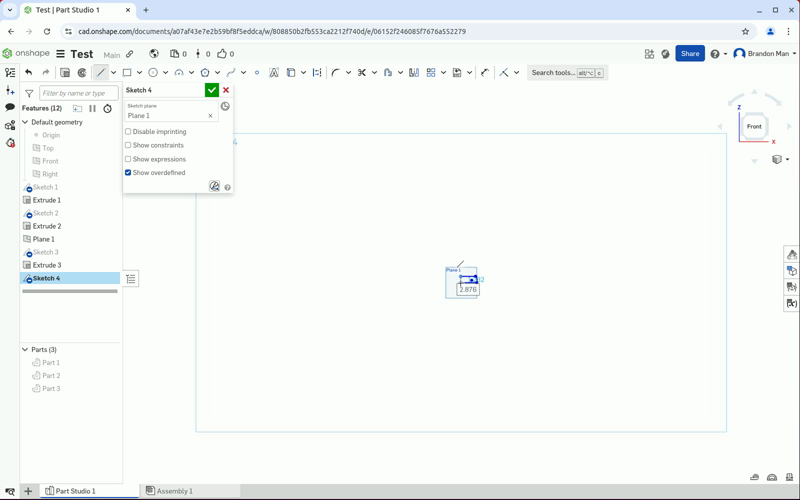
scroll(6)
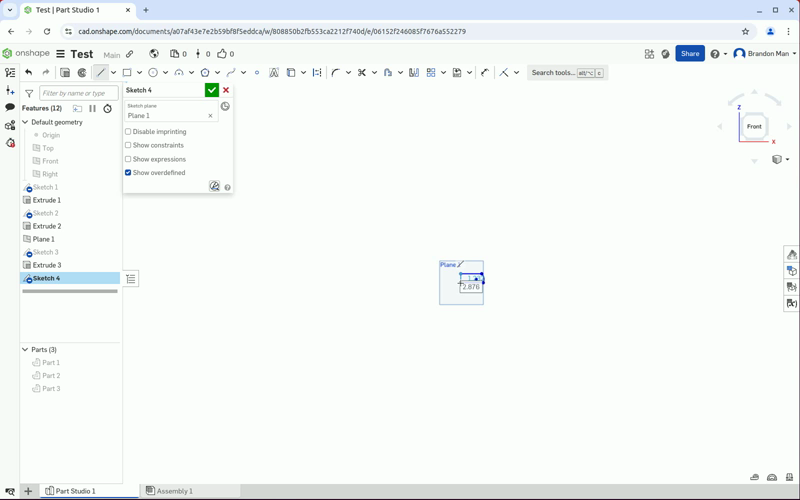
scroll(6)
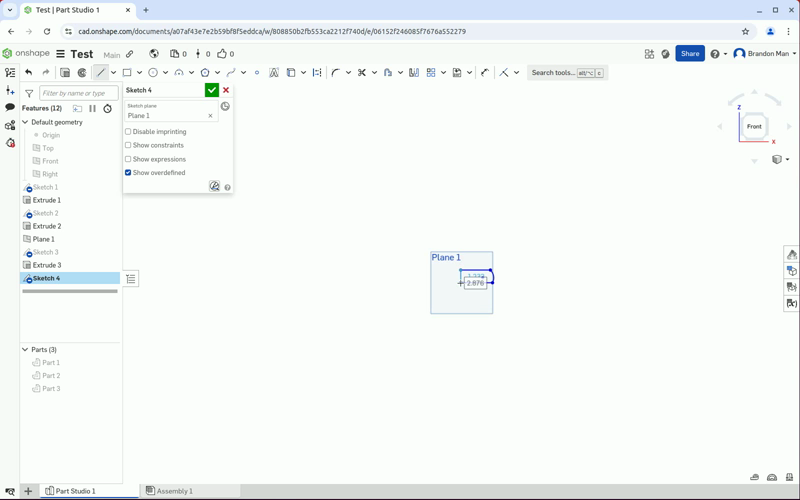
scroll(6)
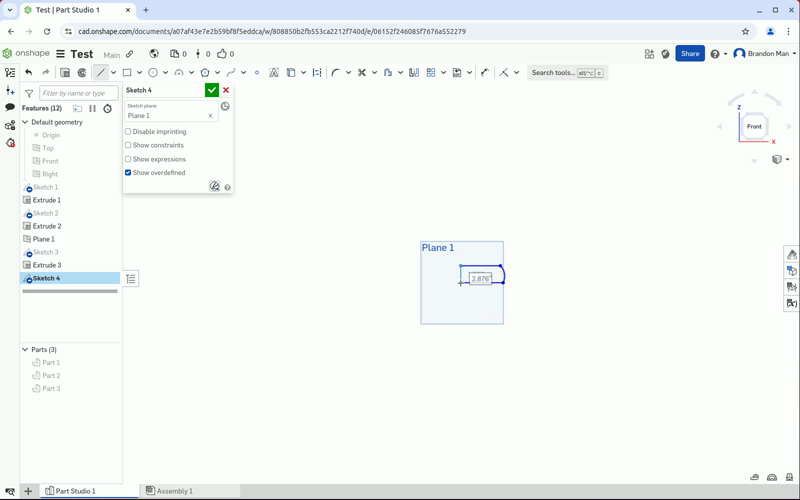
scroll(6)
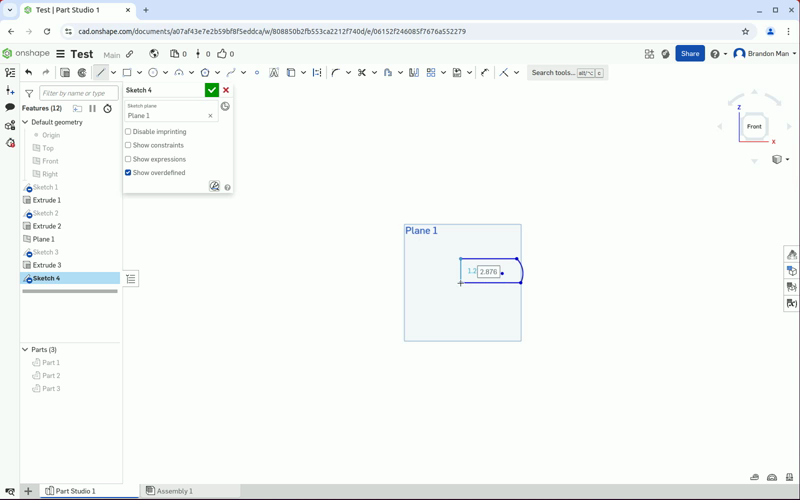
scroll(6)
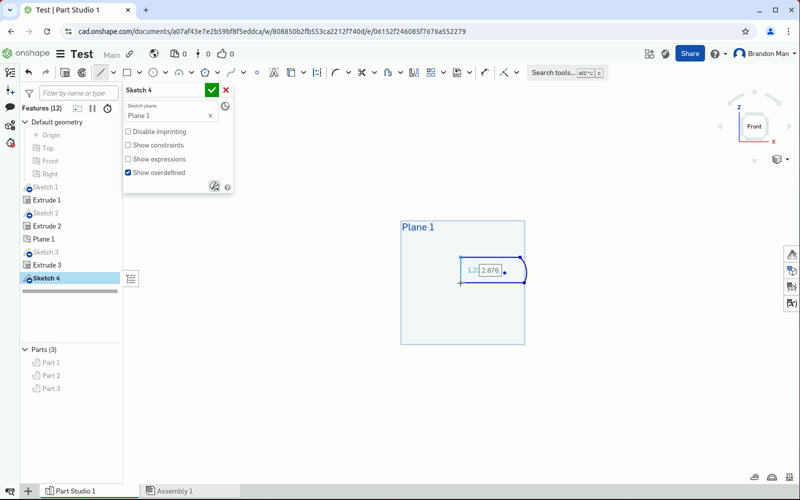
scroll(6)
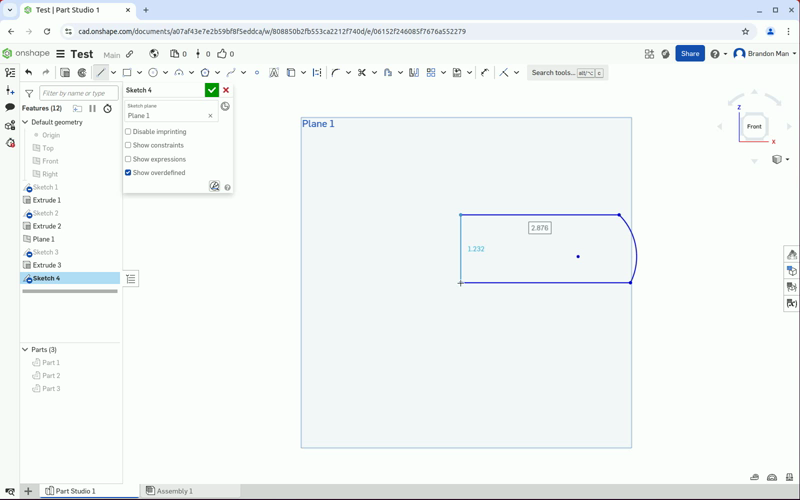
key_up(shift)
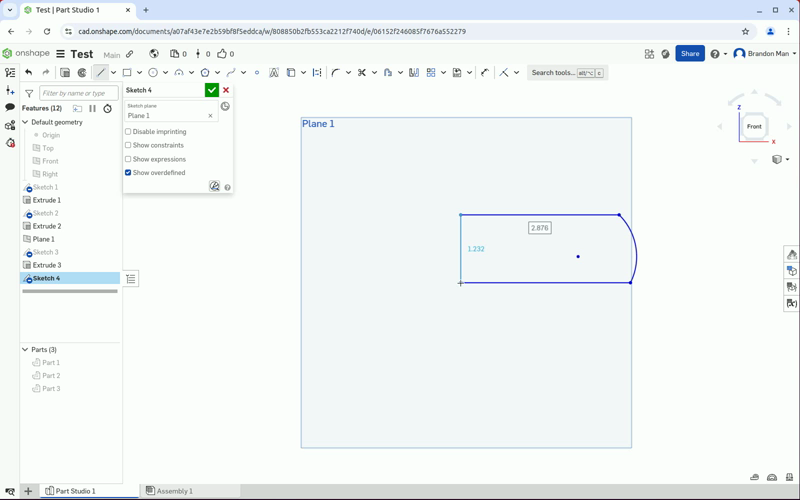
click(460, 282)
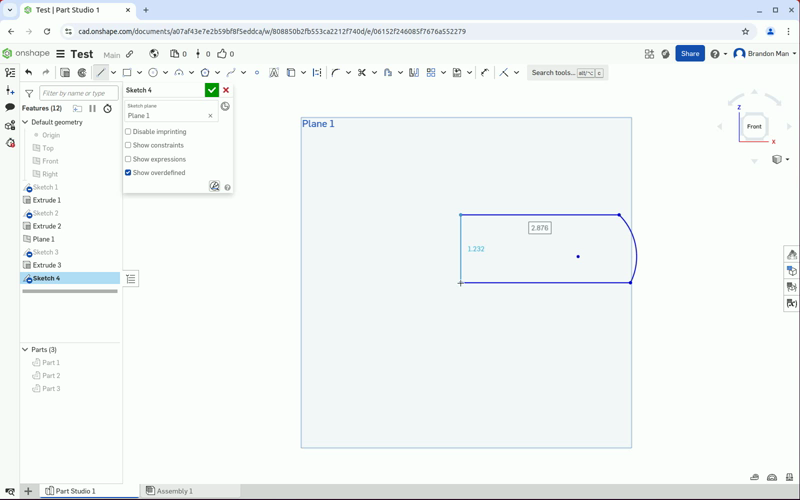
scroll(-6)
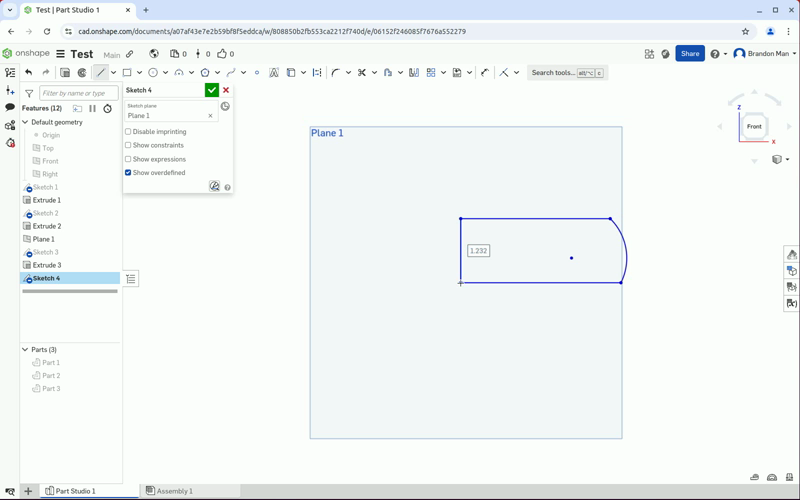
scroll(-6)
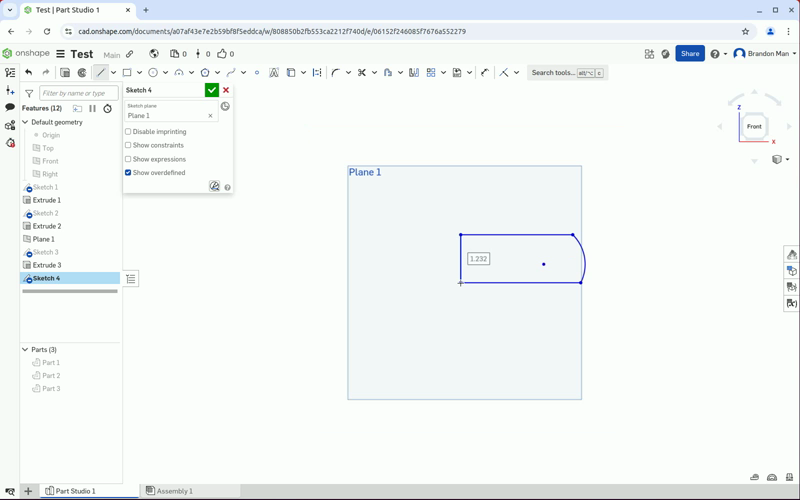
scroll(-6)
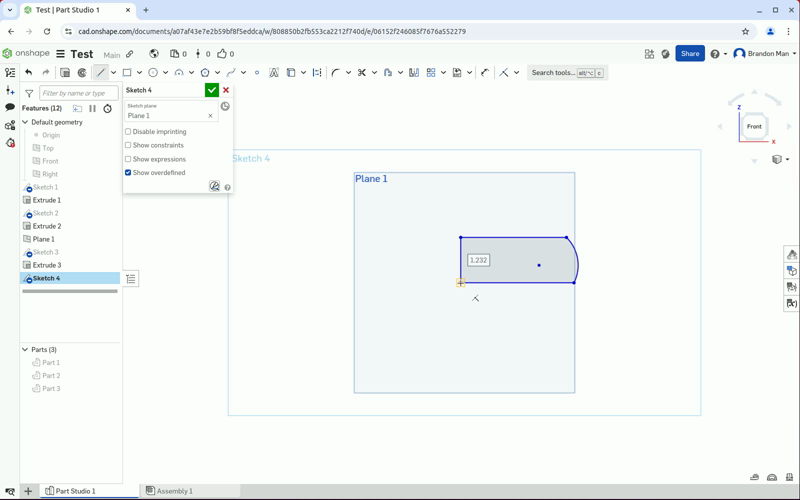
scroll(-6)
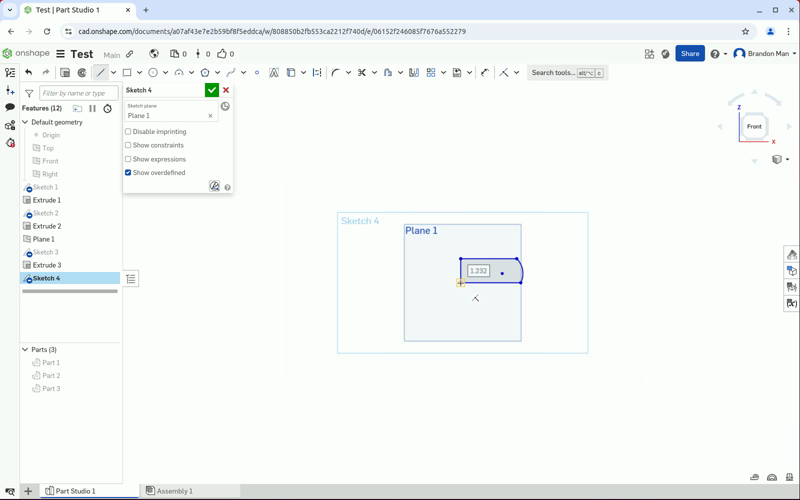
scroll(-6)
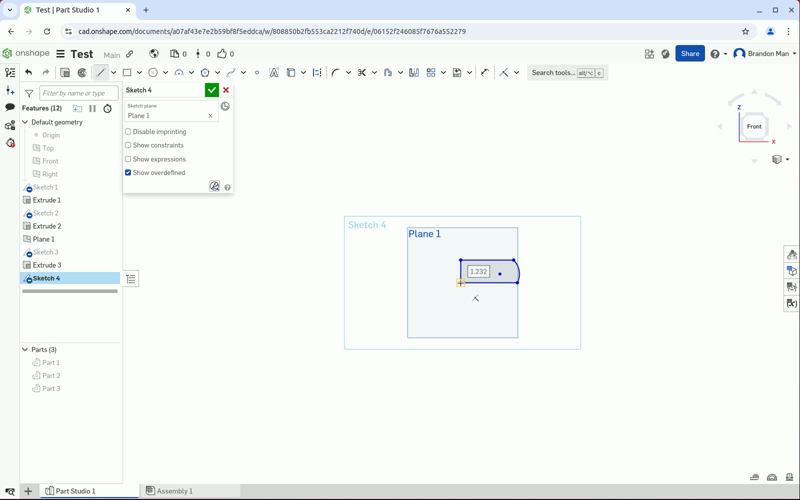
scroll(-6)
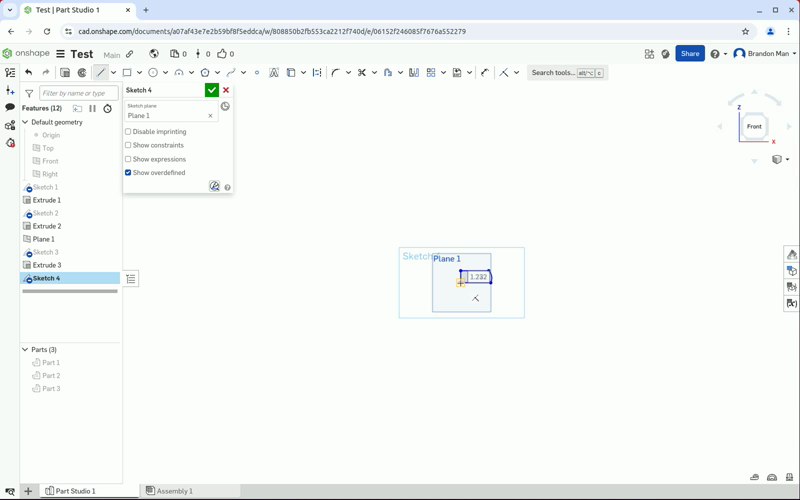
scroll(-6)
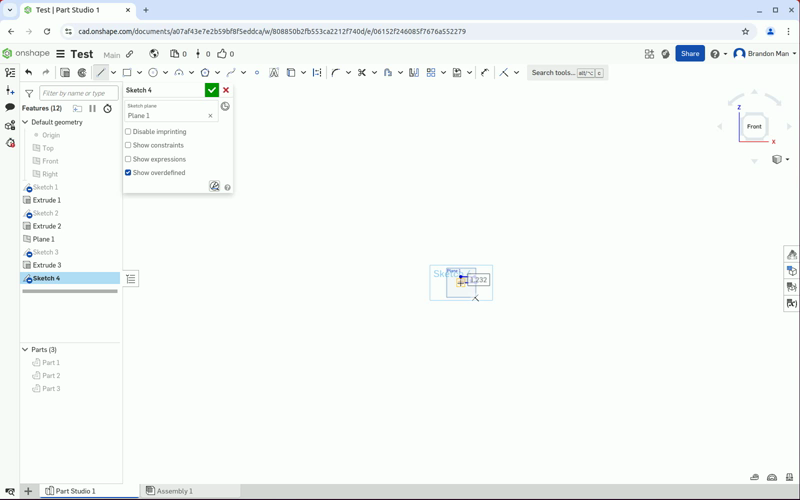
key(esc)
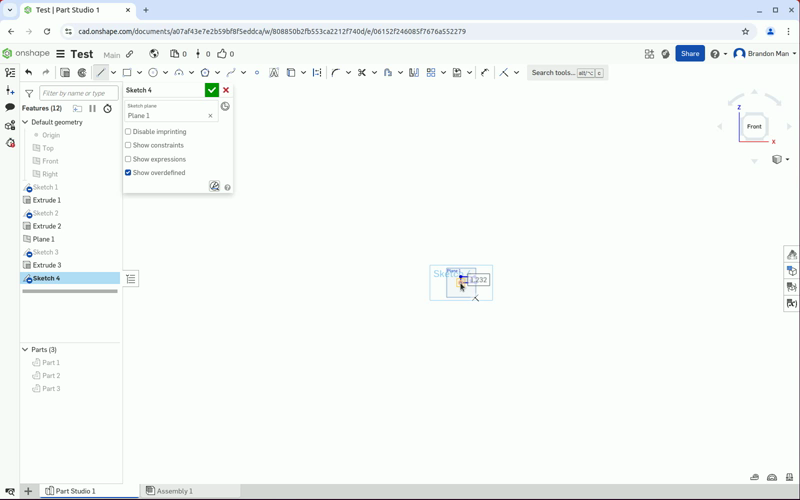
mouse_move(467, 282)
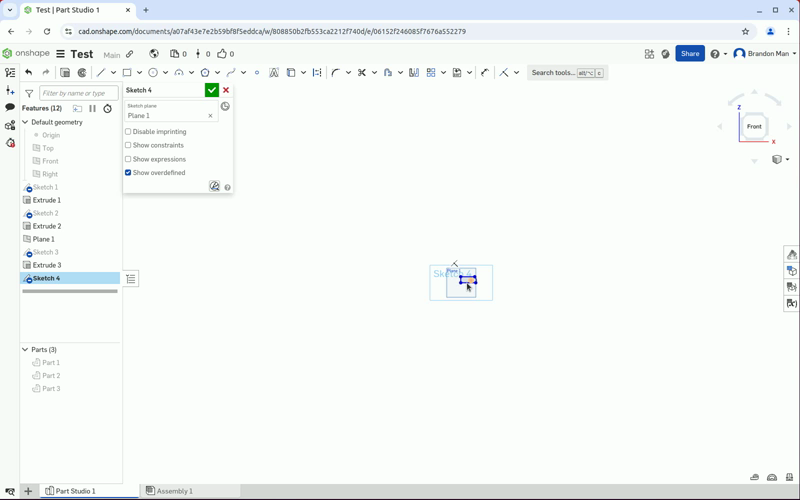
scroll(6)
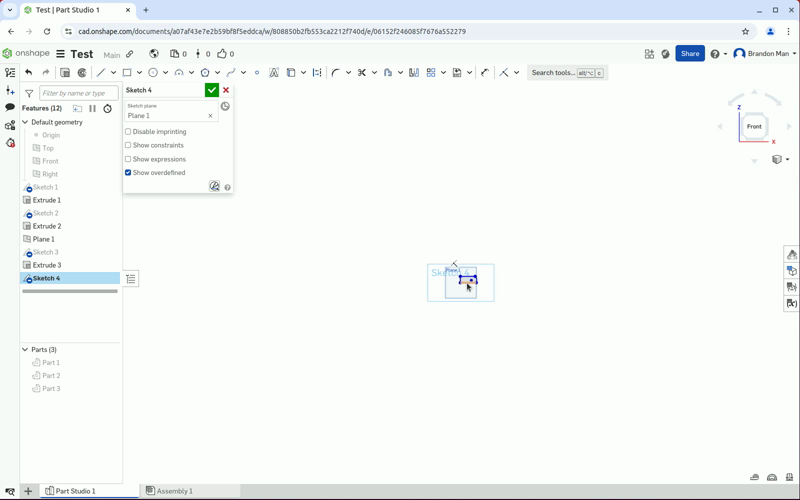
scroll(6)
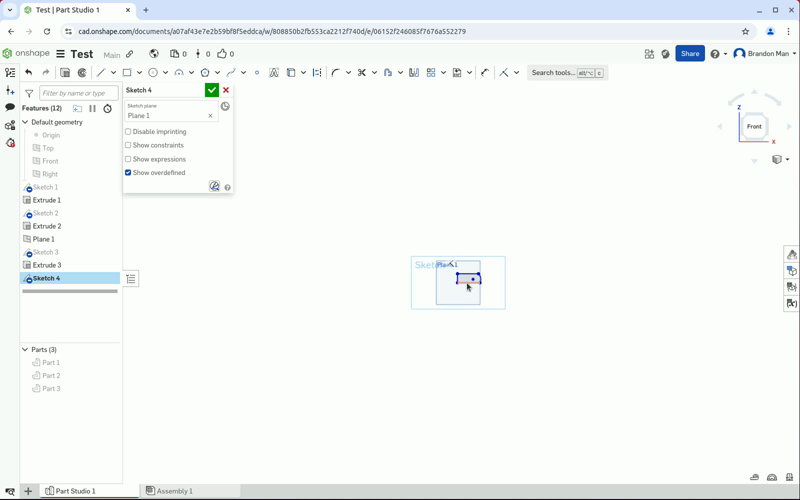
scroll(6)
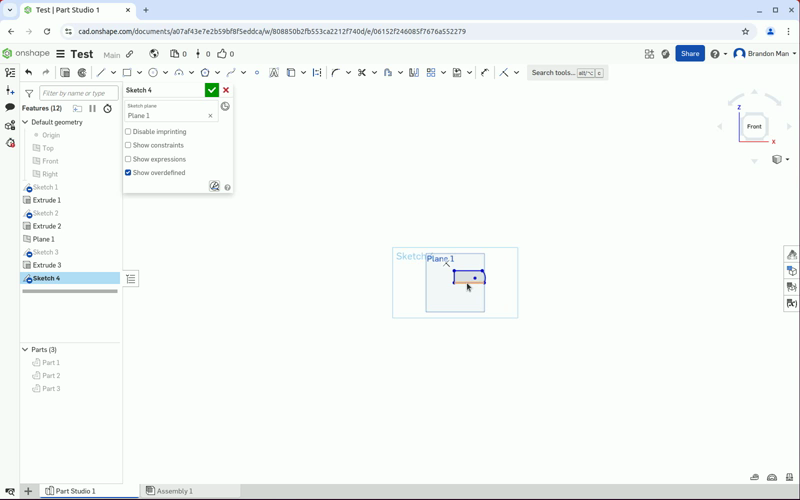
scroll(6)
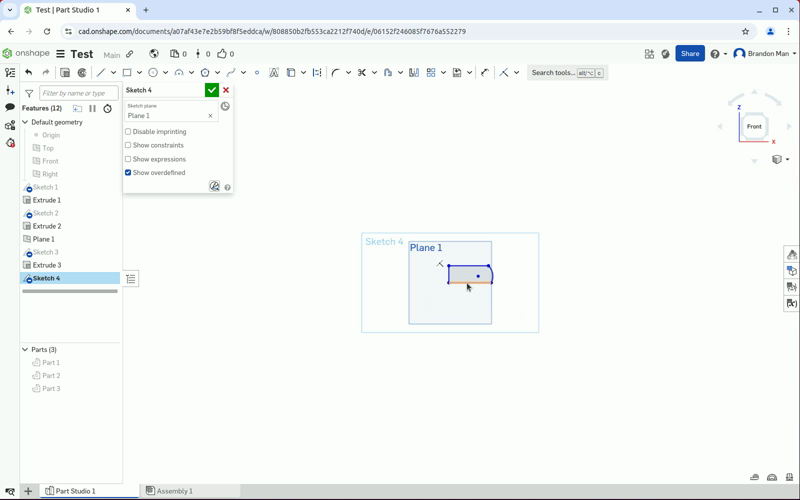
scroll(6)
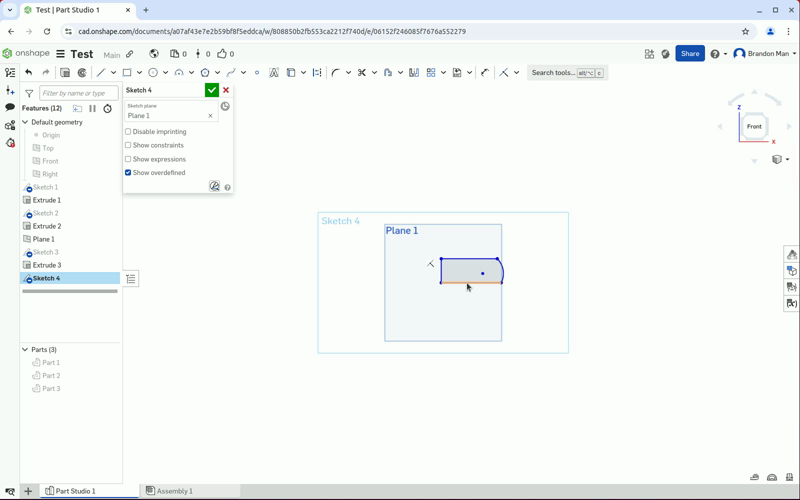
scroll(6)
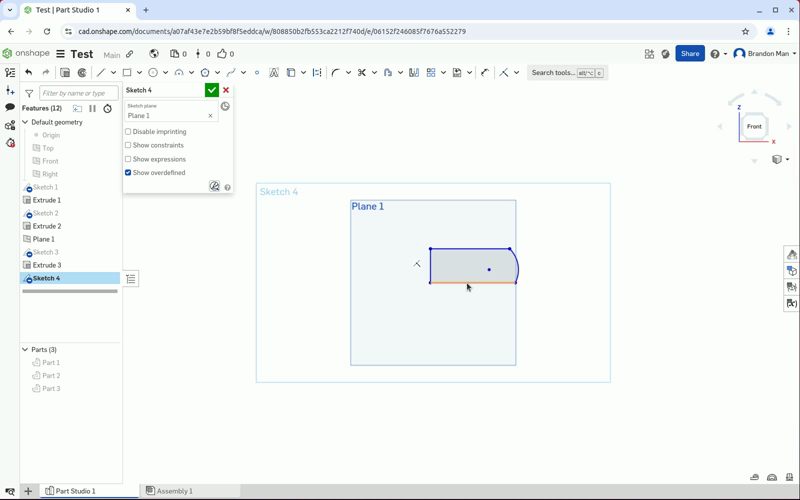
scroll(6)
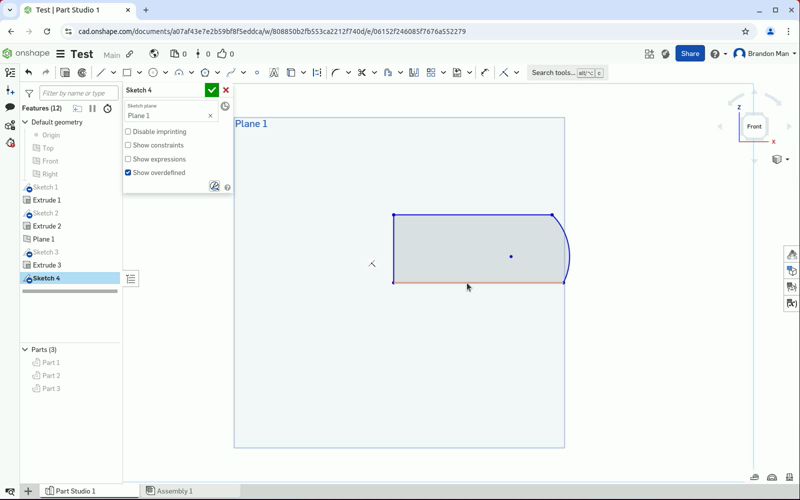
click(467, 282)
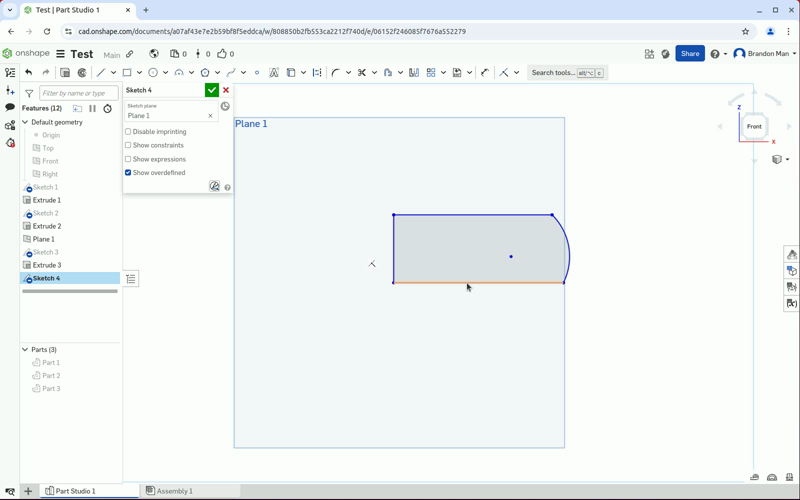
scroll(-6)
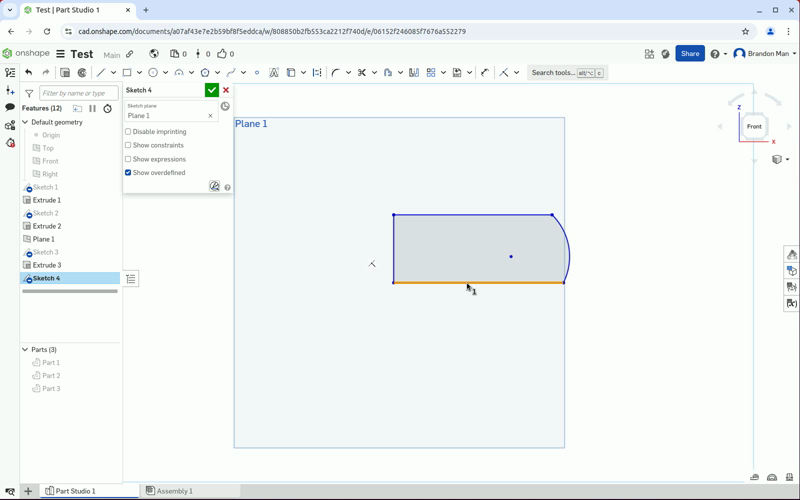
scroll(-6)
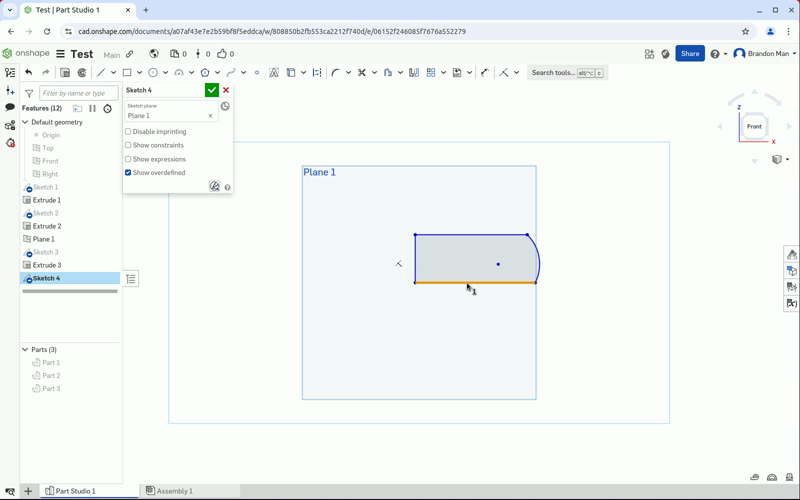
scroll(-6)
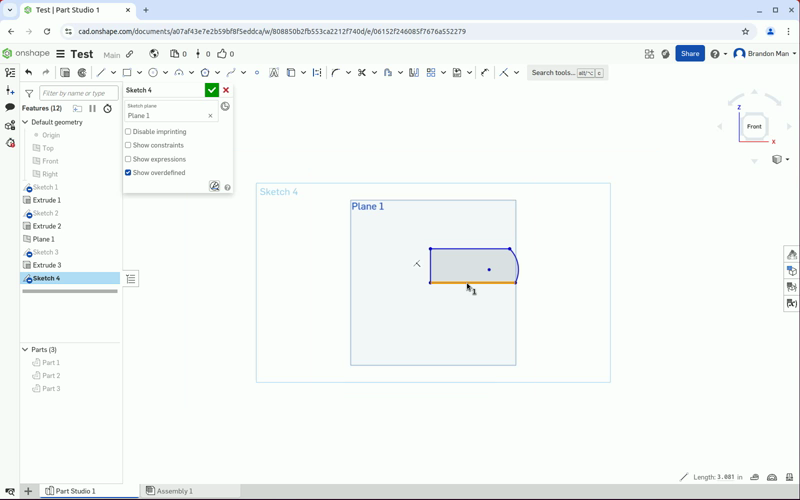
scroll(-6)
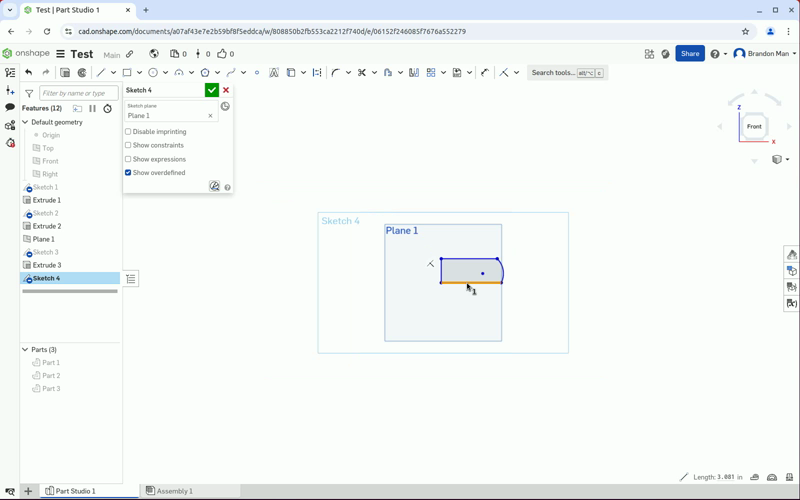
scroll(-6)
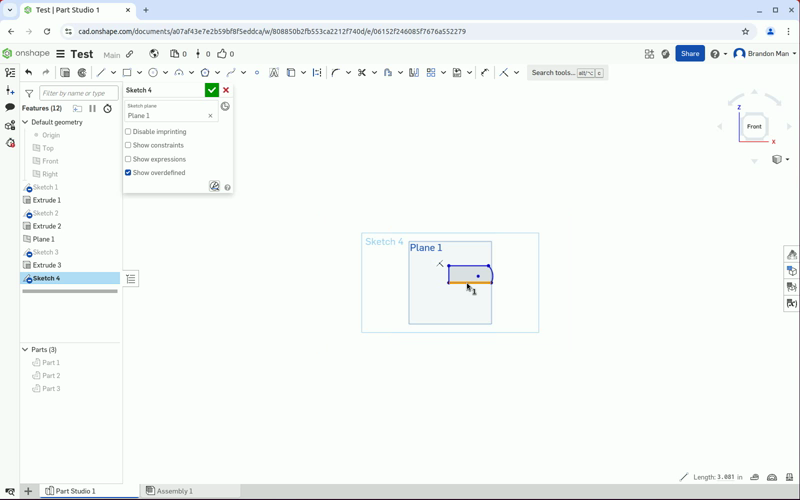
scroll(-6)
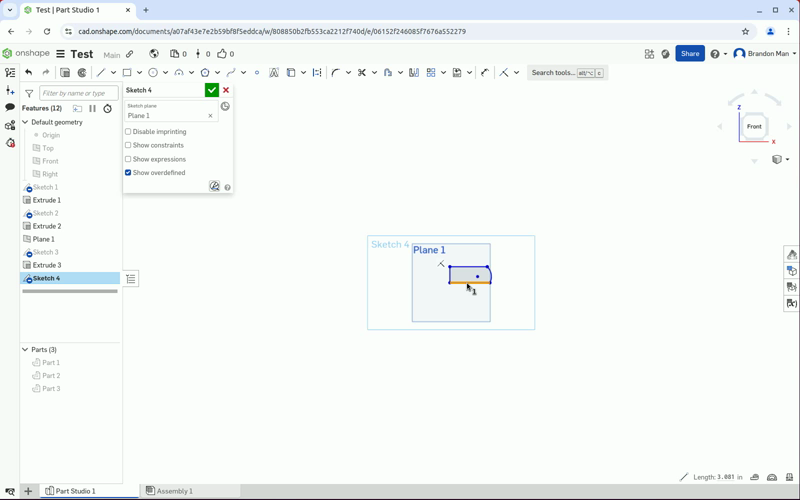
scroll(-6)
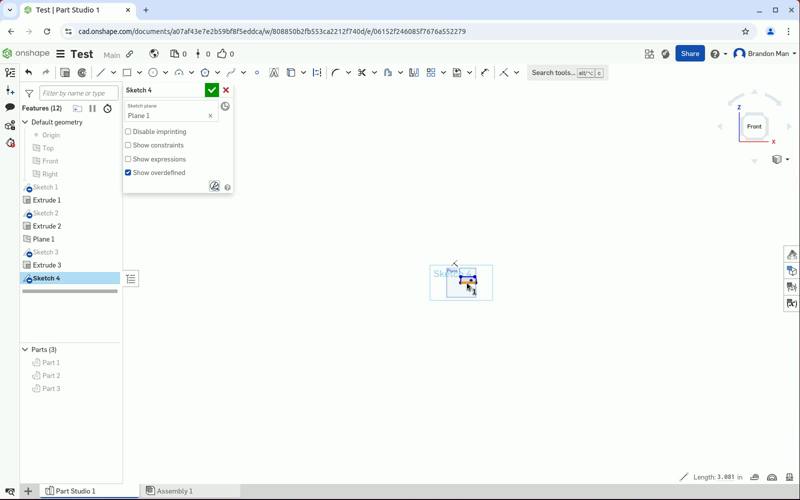
mouse_move(73, 352)
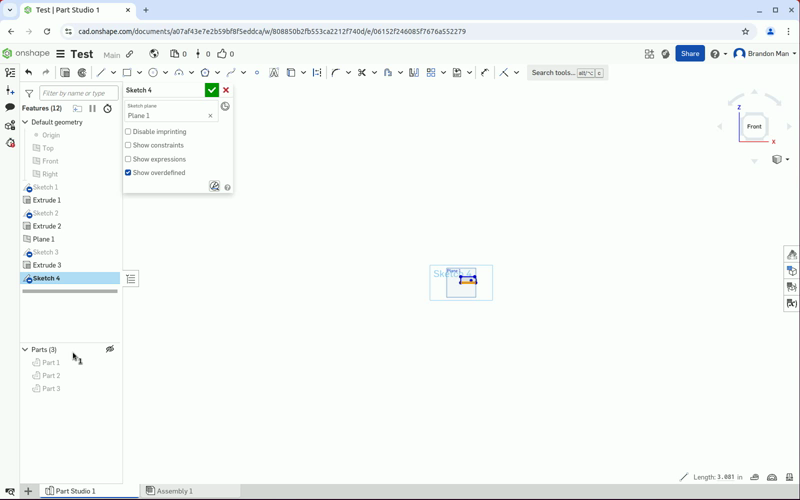
key(shift+y)
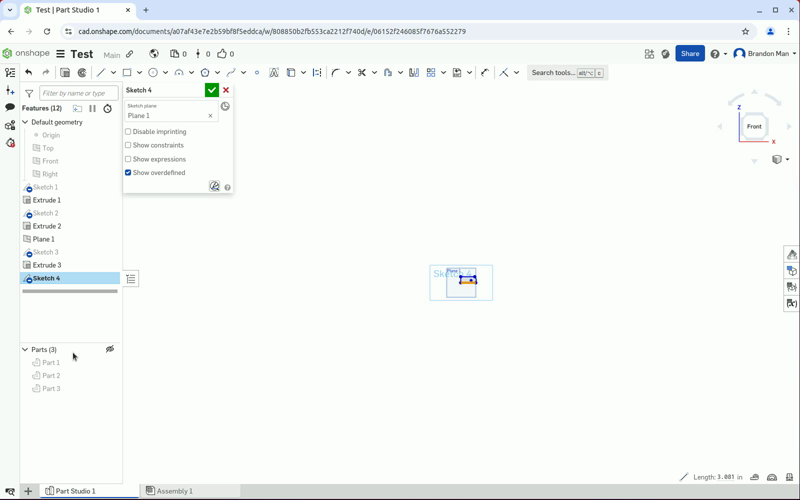
key(shift+e)
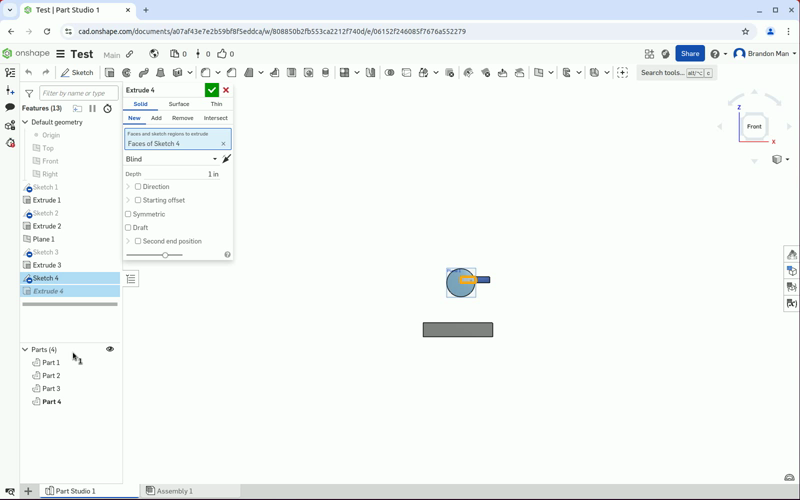
mouse_move(143, 106)
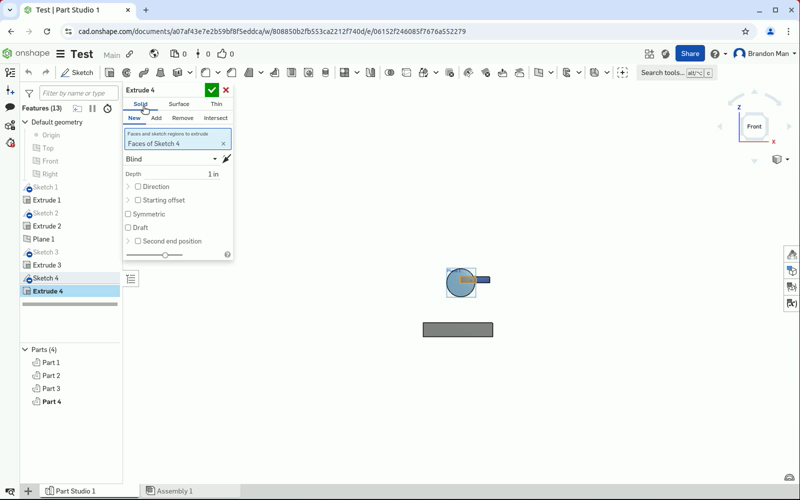
click(143, 106)
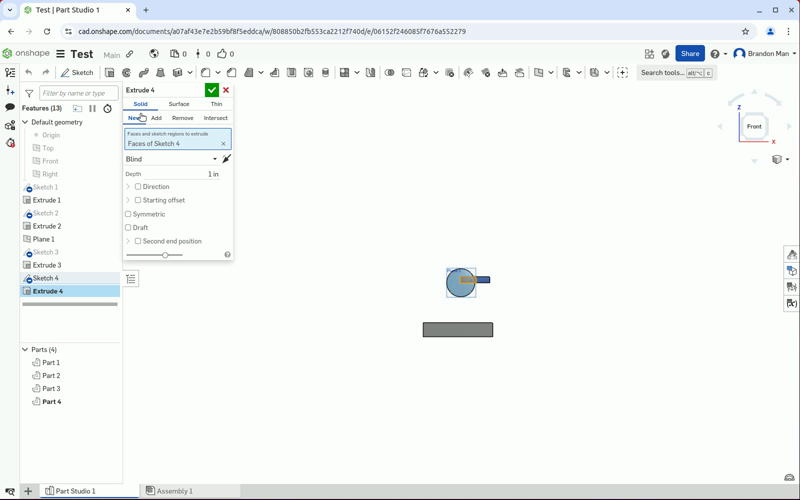
mouse_move(137, 120)
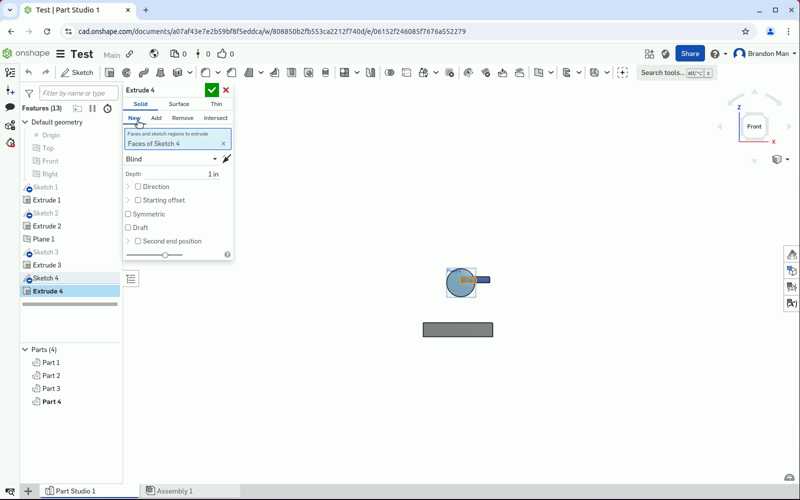
click(137, 120)
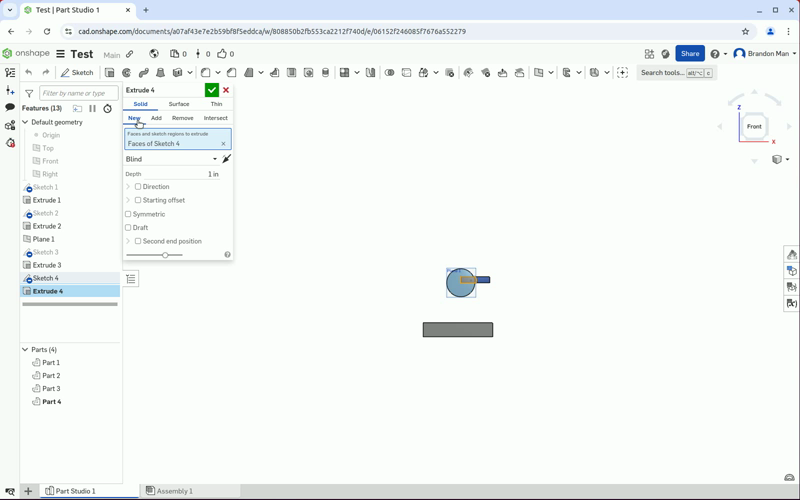
key(tab, 4)
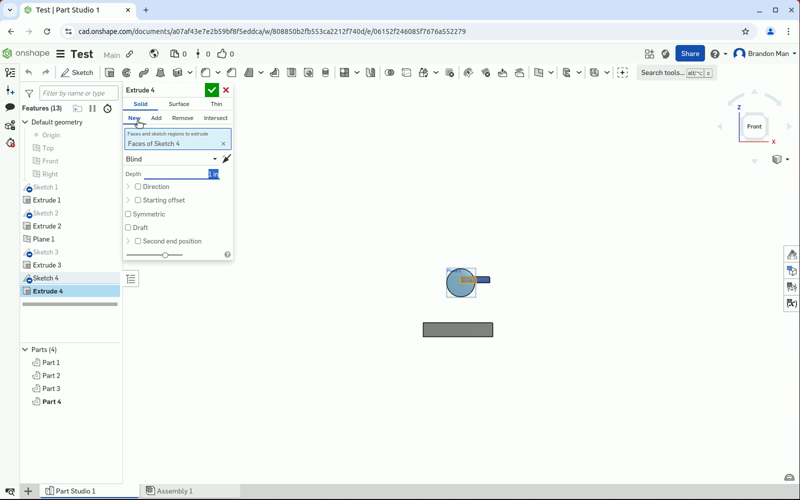
text(0.481)
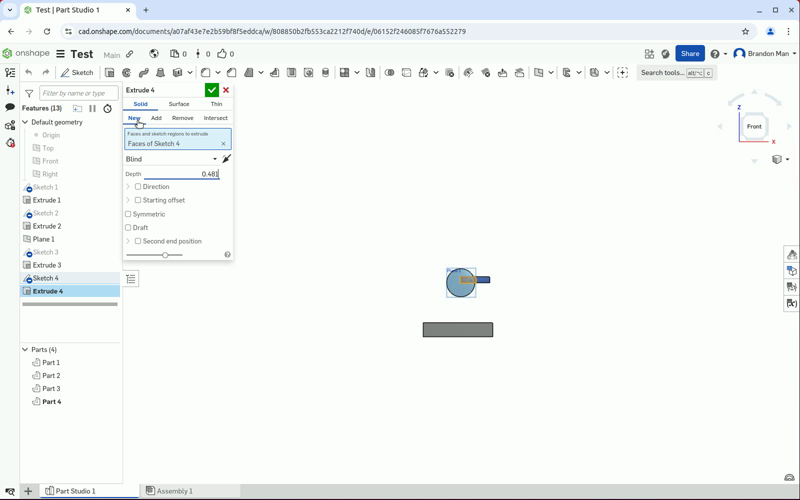
key(enter)
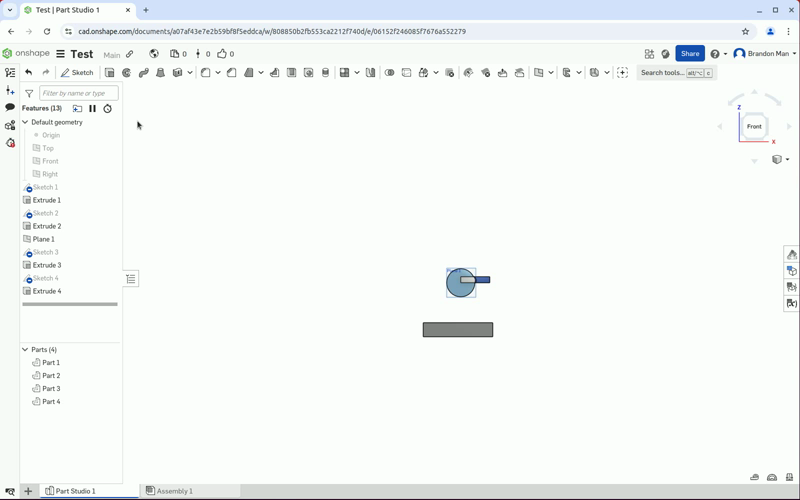
key(shift+h)
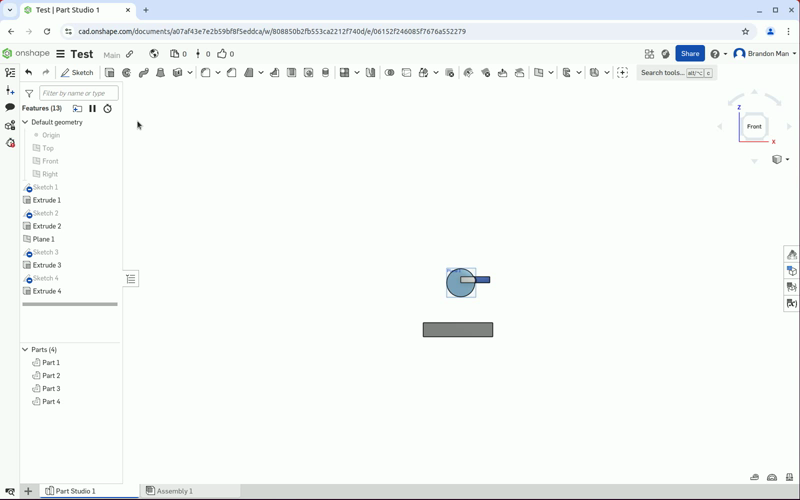
key(shift+h)
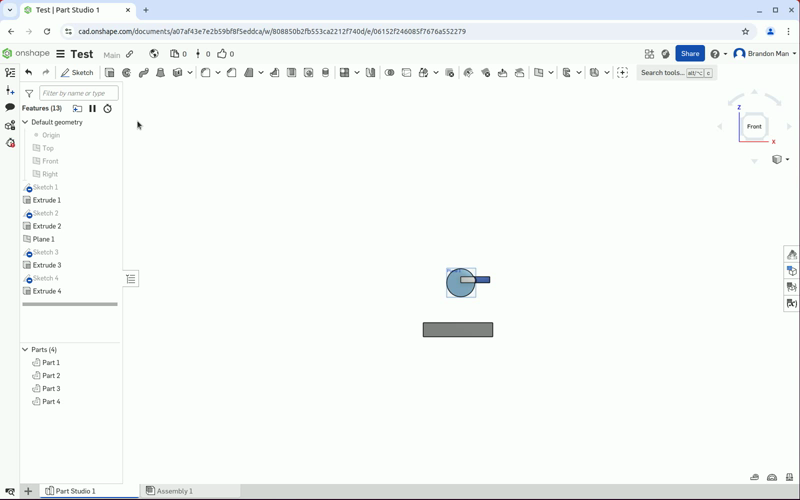
mouse_move(73, 189)
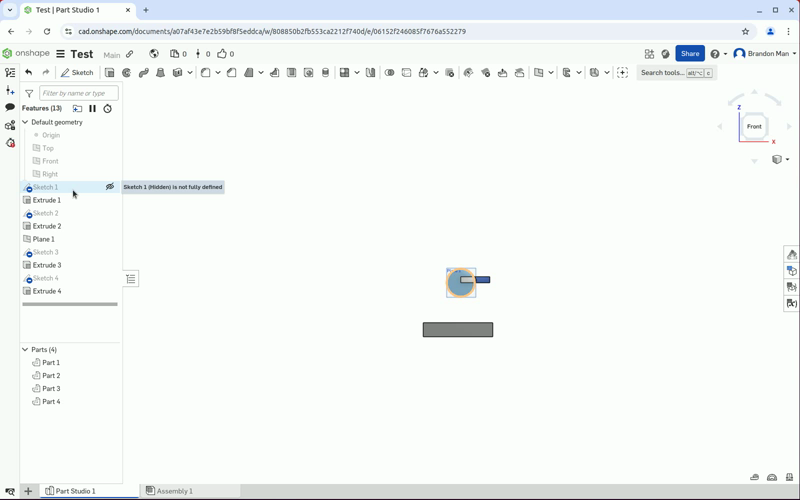
click(73, 189)
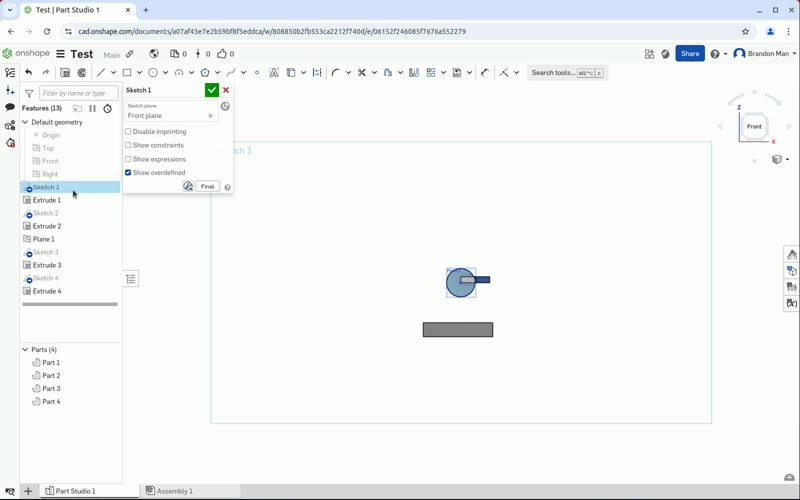
mouse_move(229, 92)
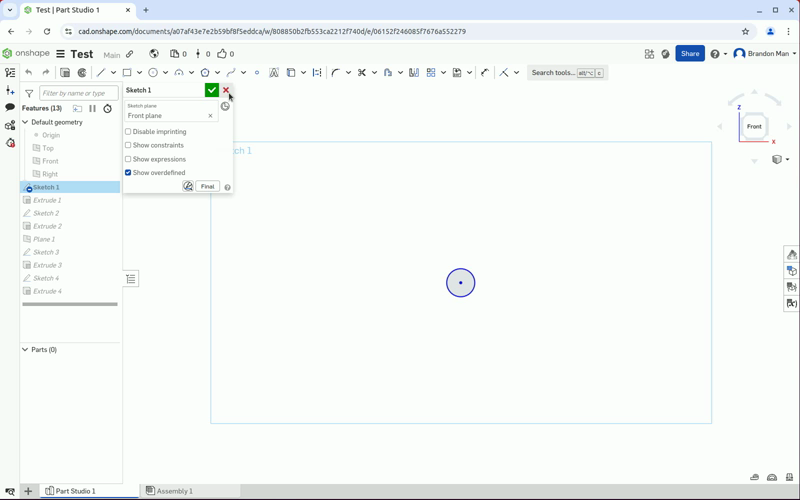
click(229, 92)
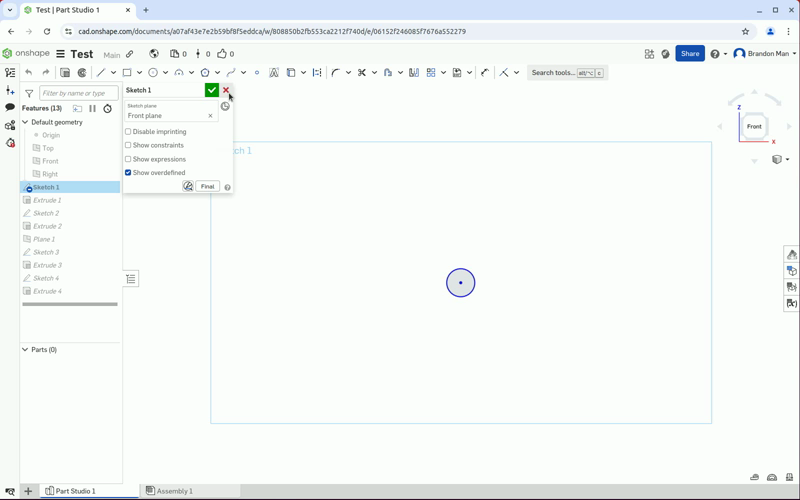
key(shift+s)
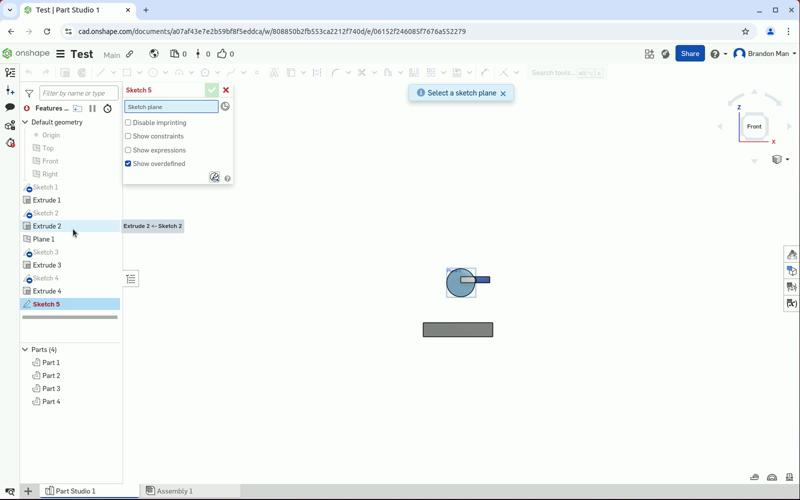
scroll(3)
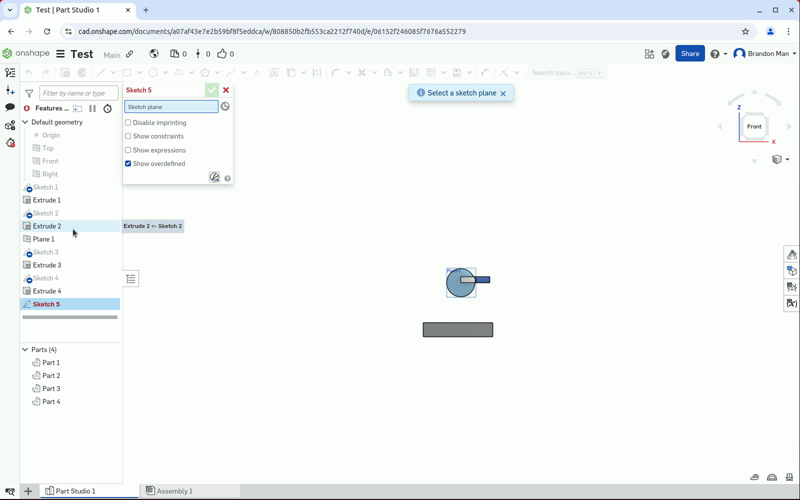
mouse_move(73, 163)
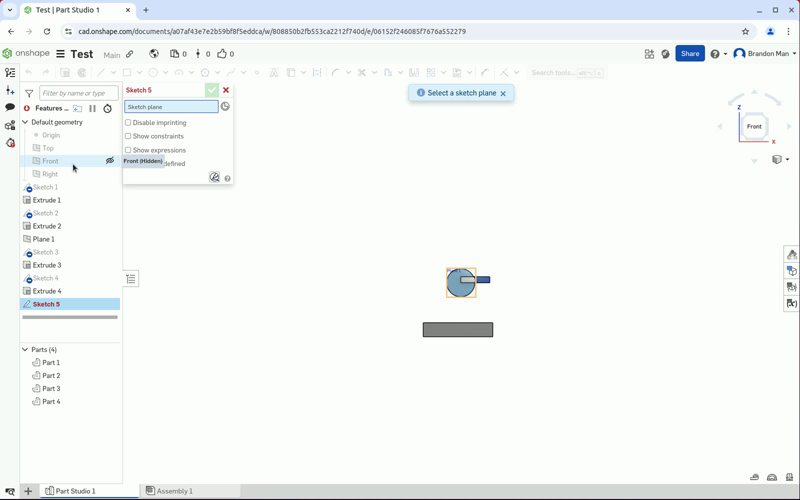
click(73, 163)
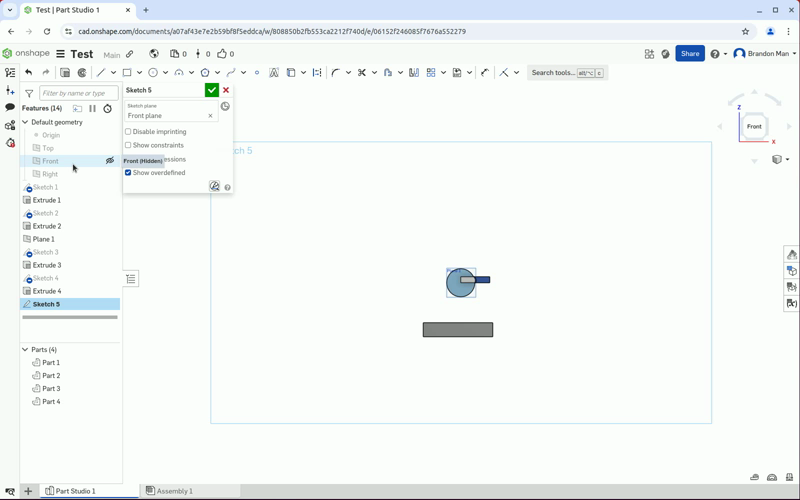
mouse_move(73, 352)
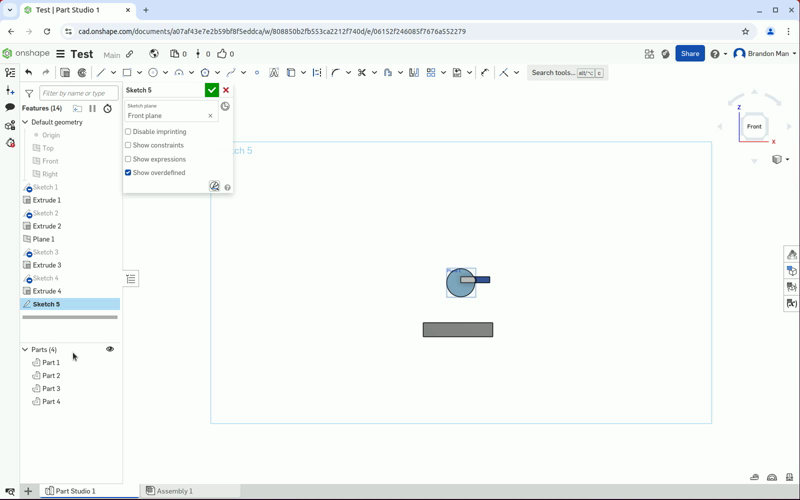
key(y)
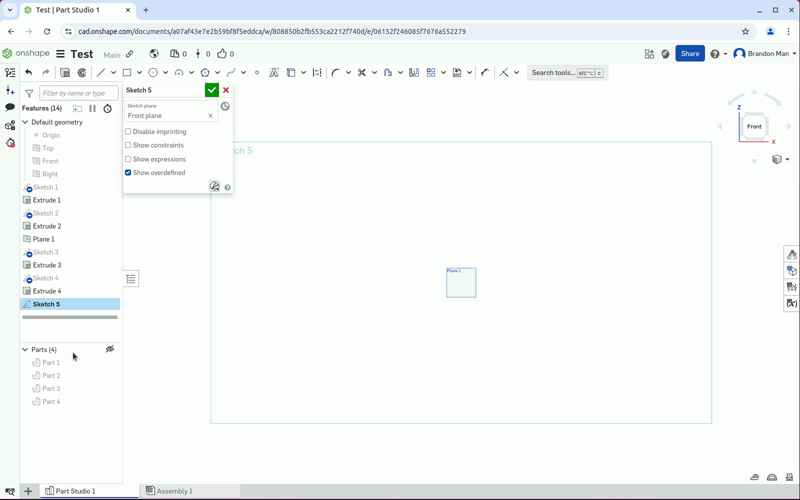
key(l)
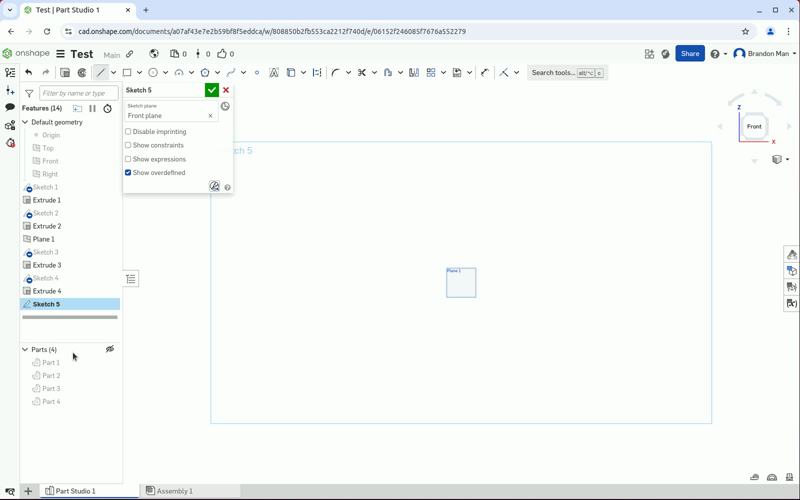
key_down(shift)
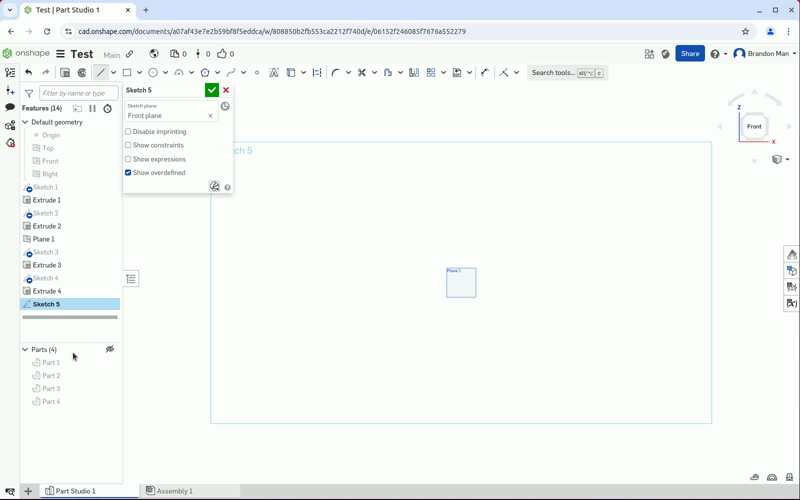
mouse_move(453, 259)
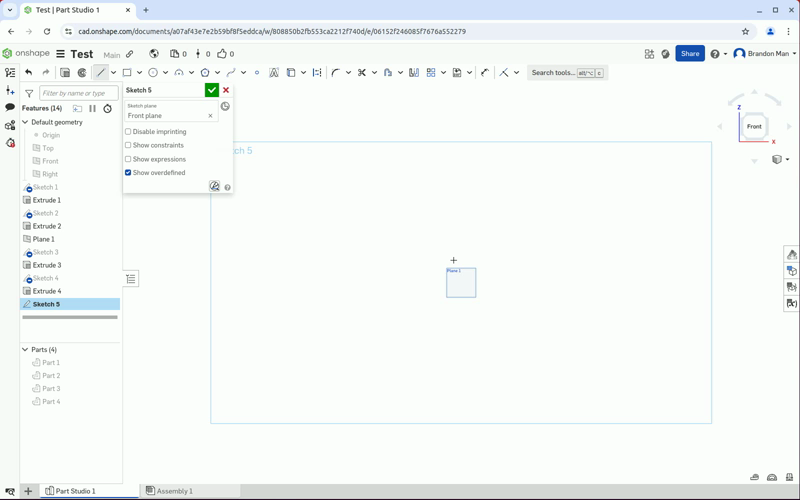
click(453, 259)
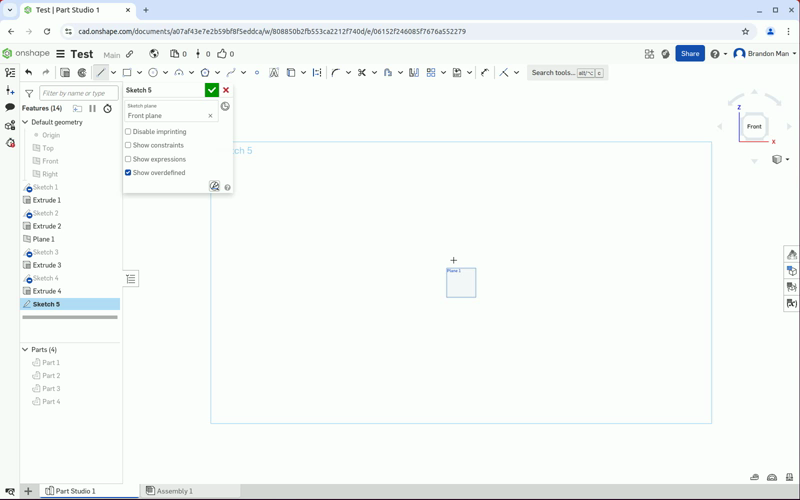
key_up(shift)
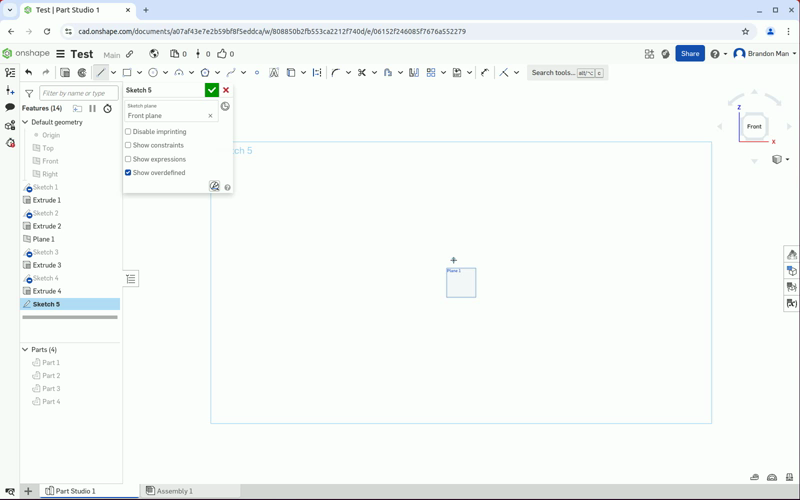
key_down(shift)
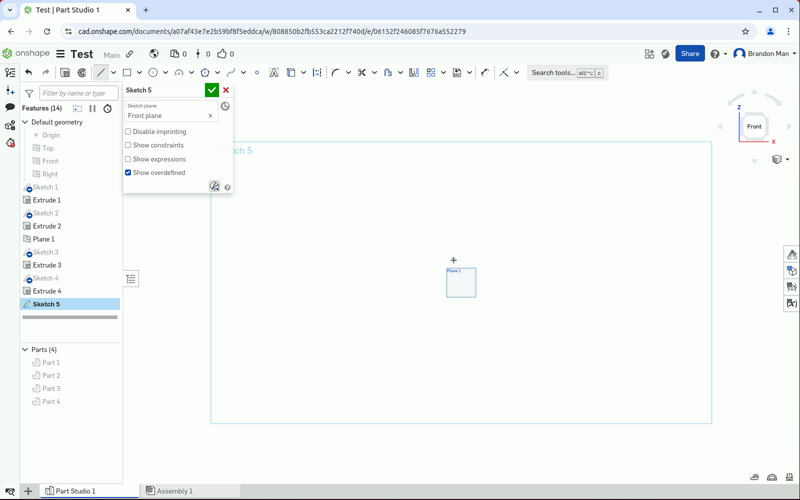
mouse_move(483, 259)
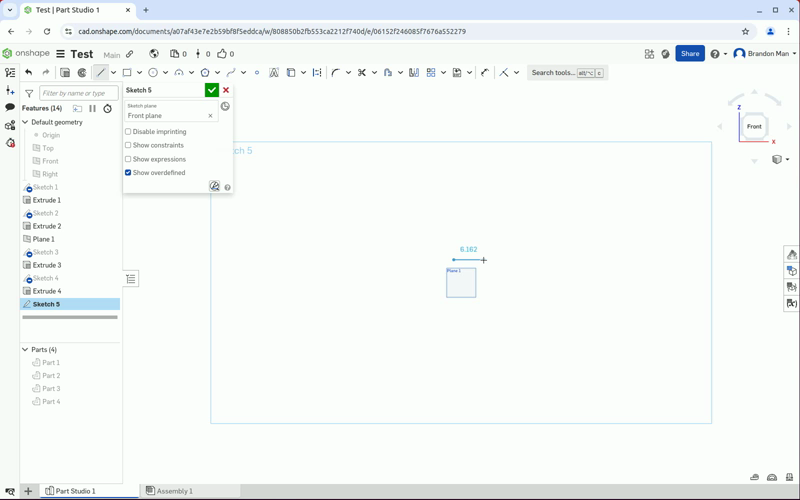
mouse_move(468, 259)
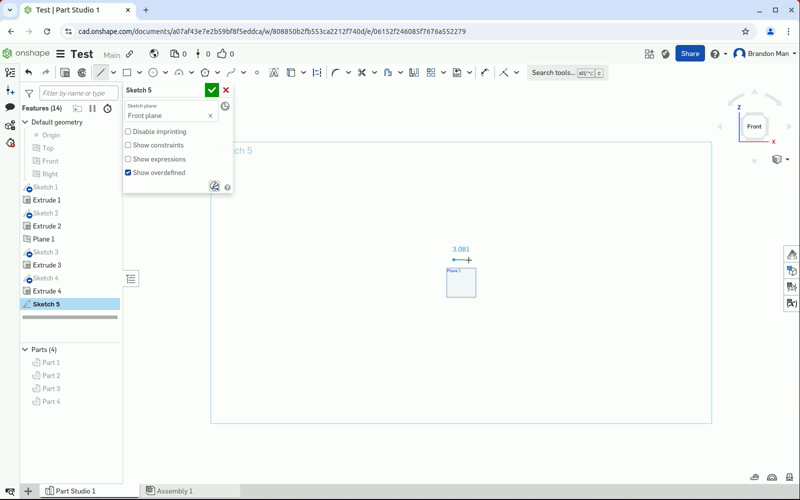
click(468, 259)
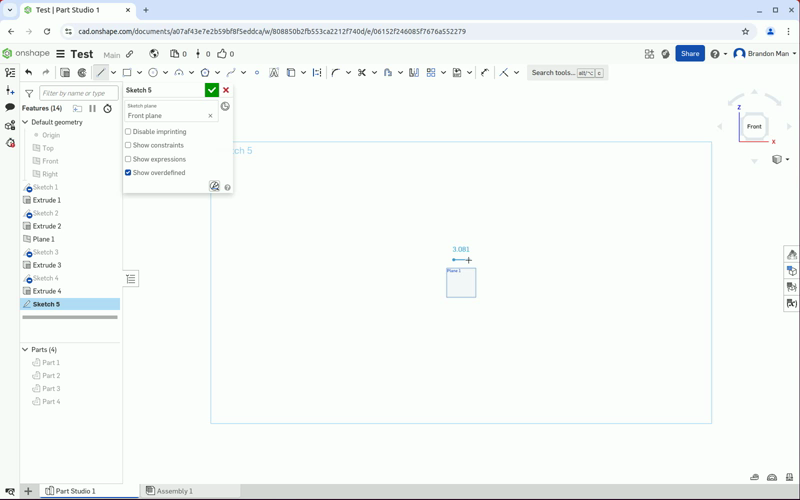
key_up(shift)
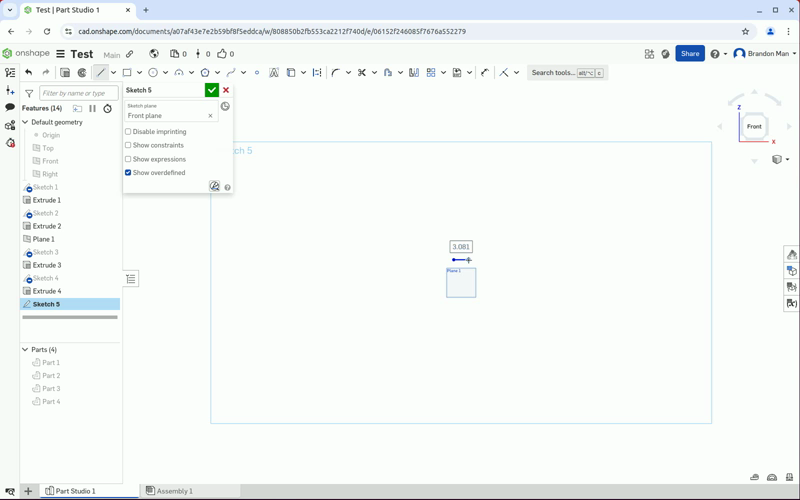
key_down(shift)
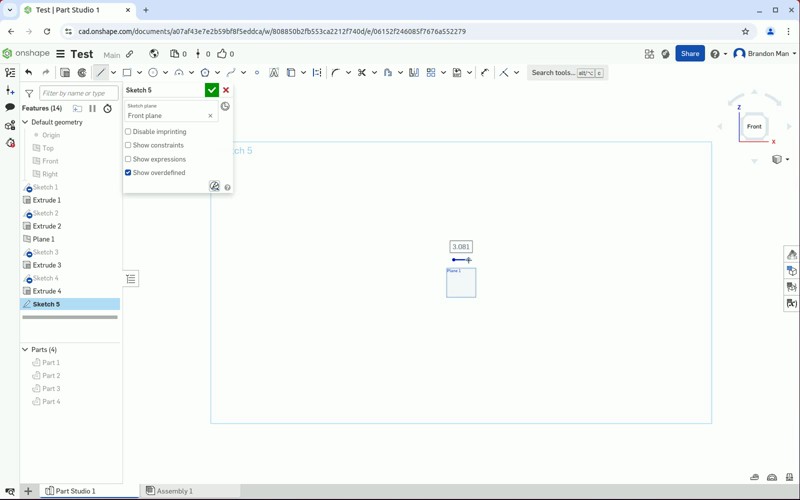
mouse_move(498, 259)
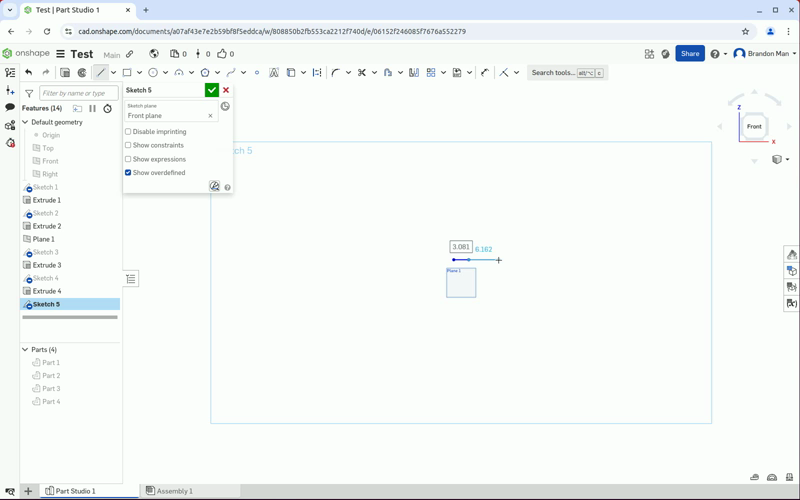
mouse_move(468, 244)
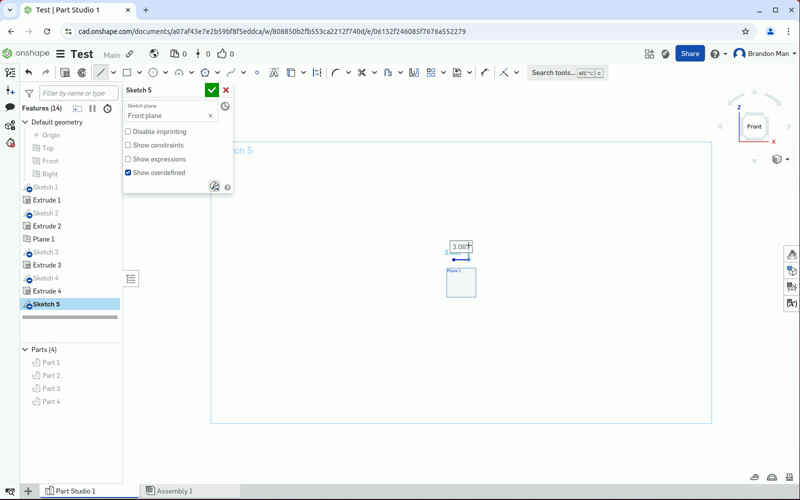
click(468, 244)
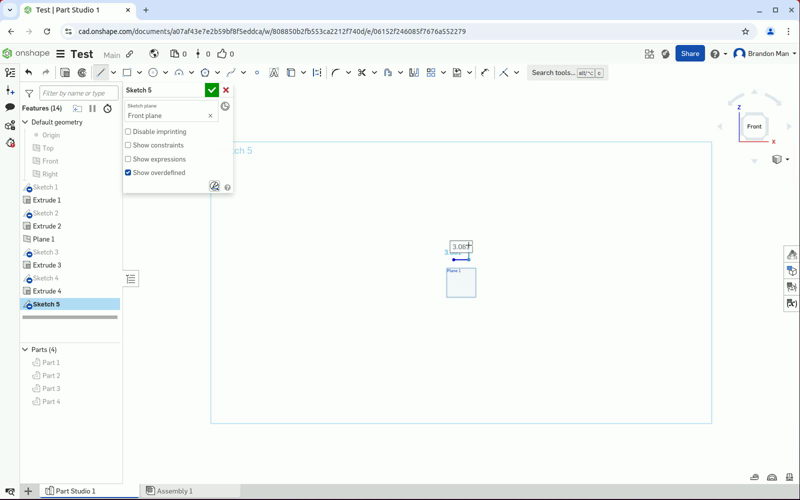
key_up(shift)
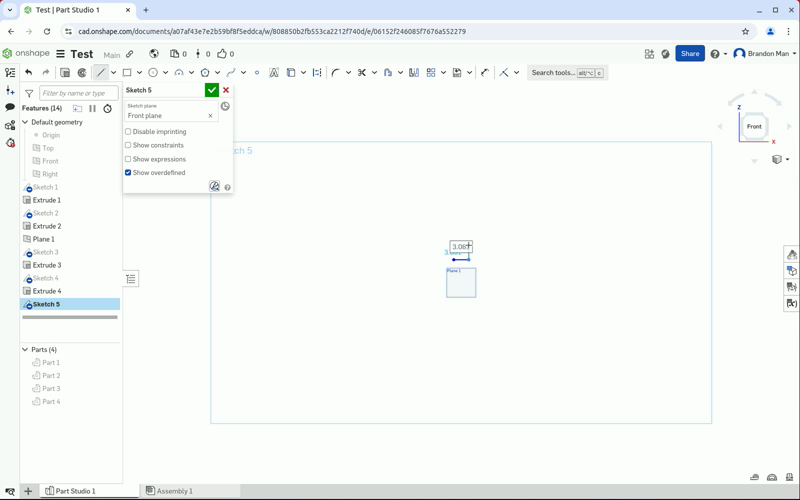
key_down(shift)
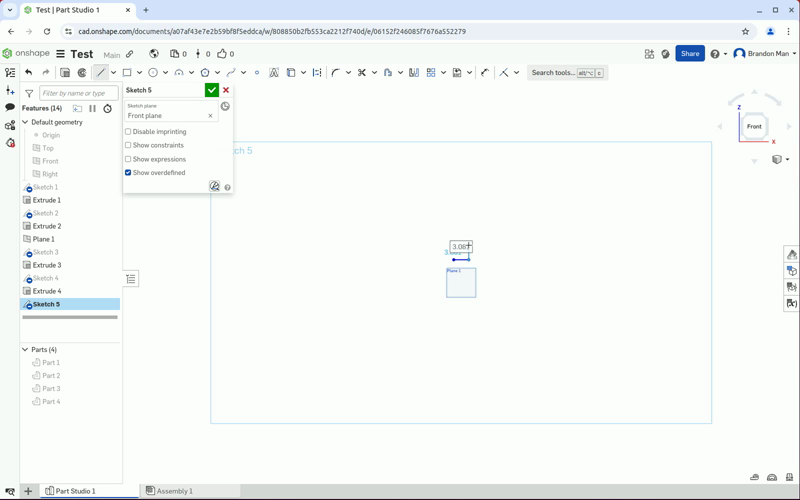
mouse_move(498, 244)
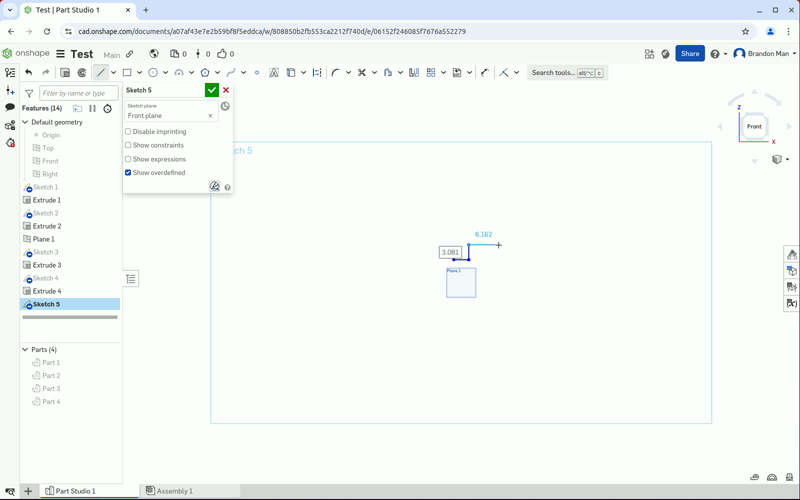
mouse_move(453, 244)
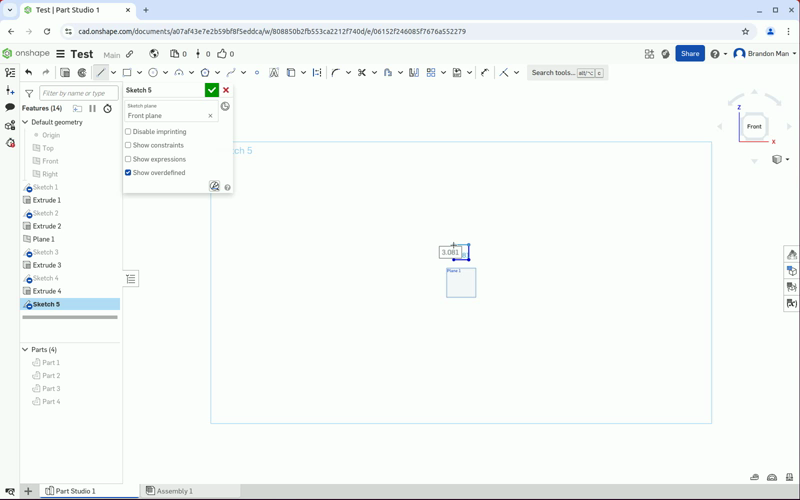
click(453, 244)
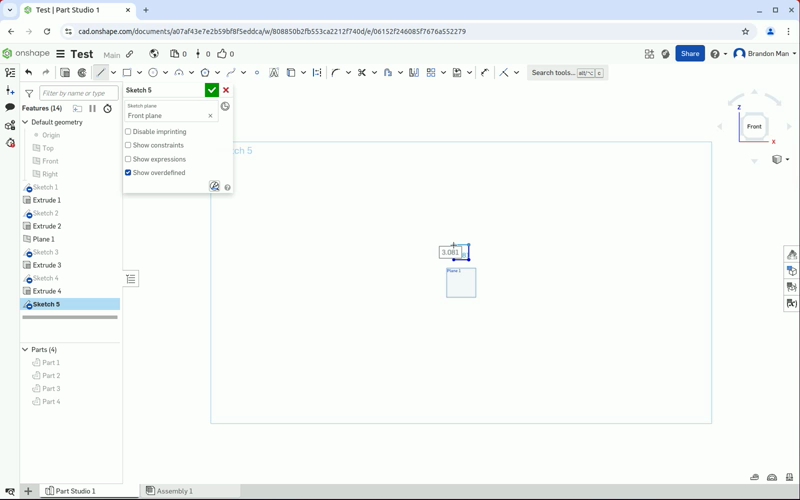
key_up(shift)
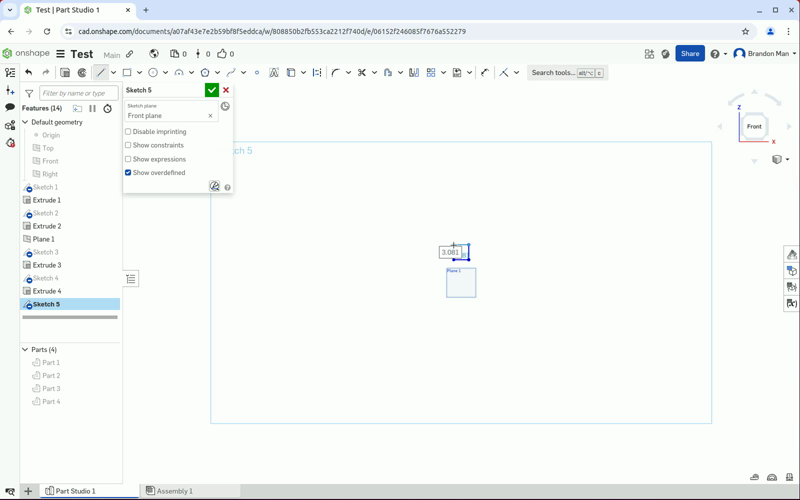
mouse_move(483, 244)
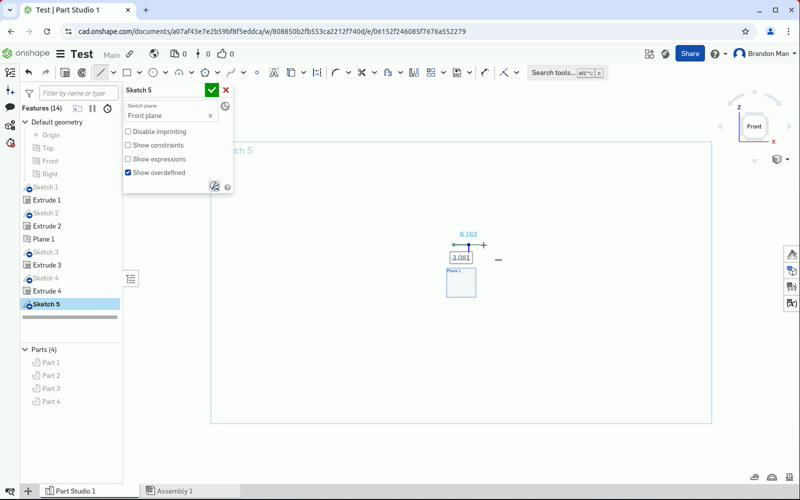
key_down(shift)
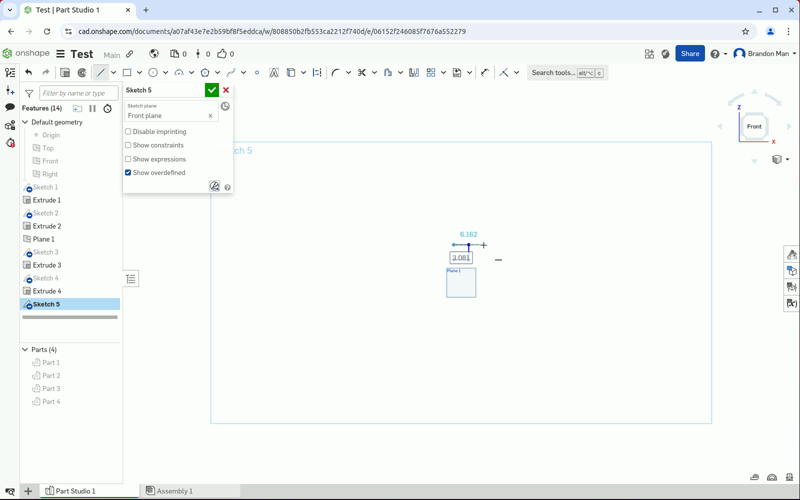
mouse_move(453, 259)
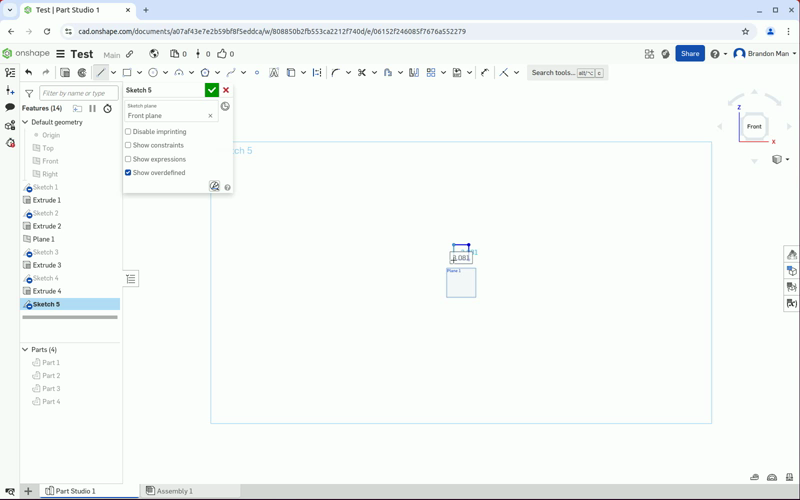
key_up(shift)
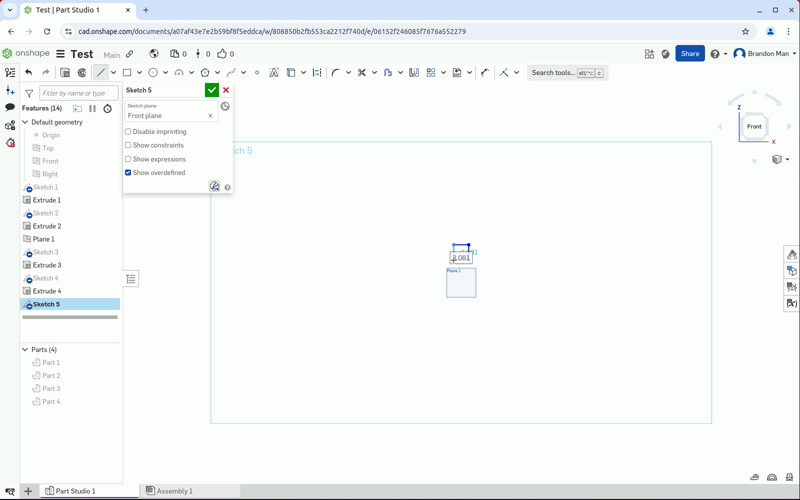
click(453, 259)
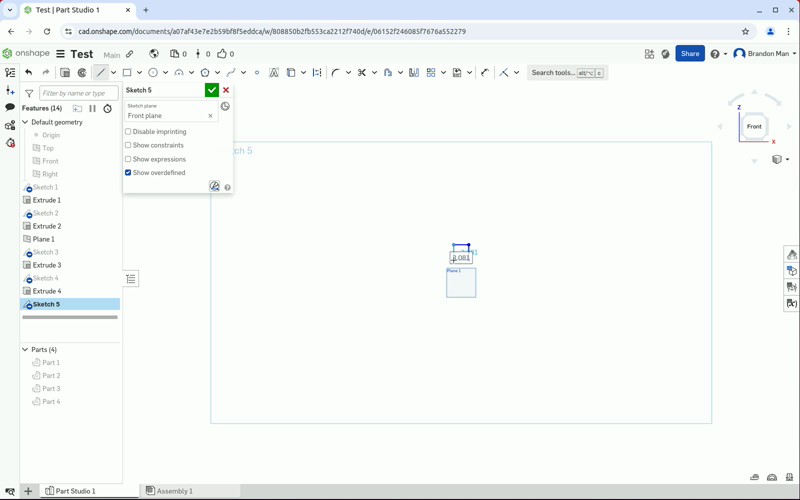
key(esc)
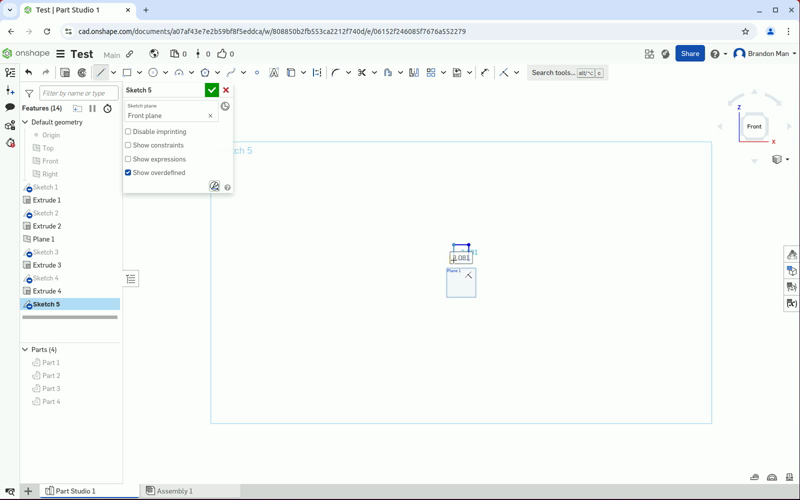
mouse_move(454, 255)
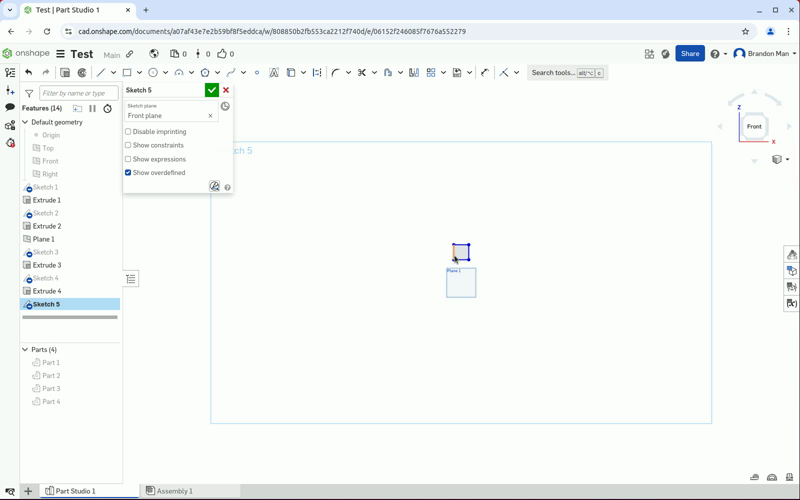
scroll(6)
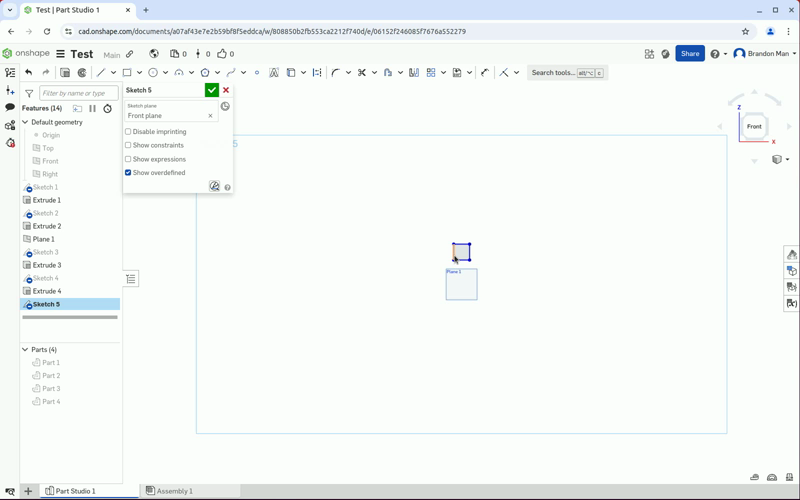
scroll(6)
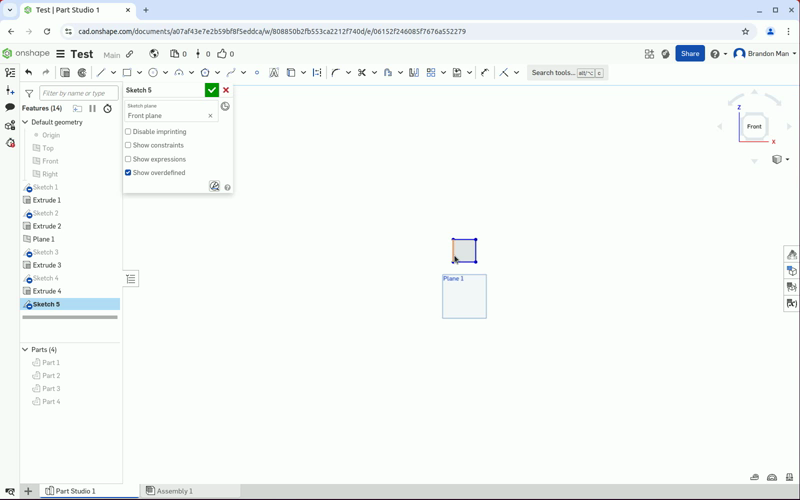
scroll(6)
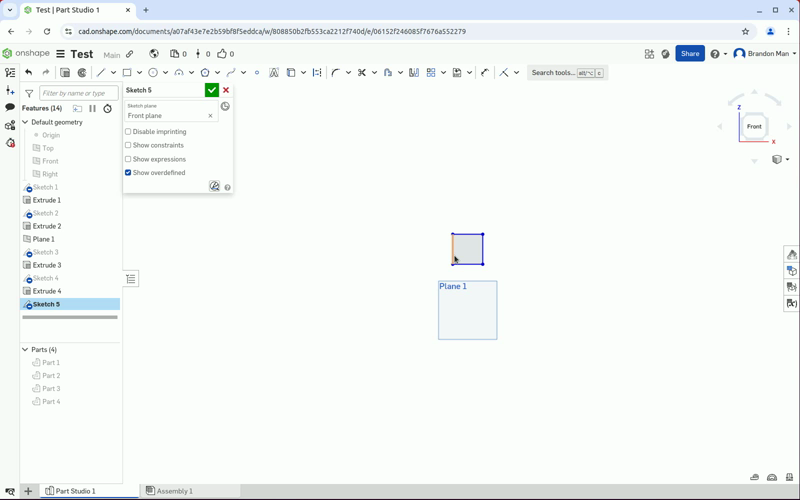
scroll(6)
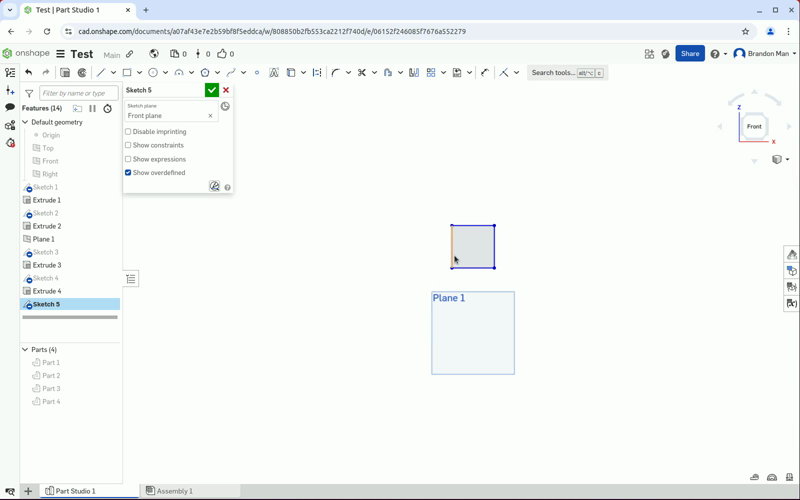
scroll(6)
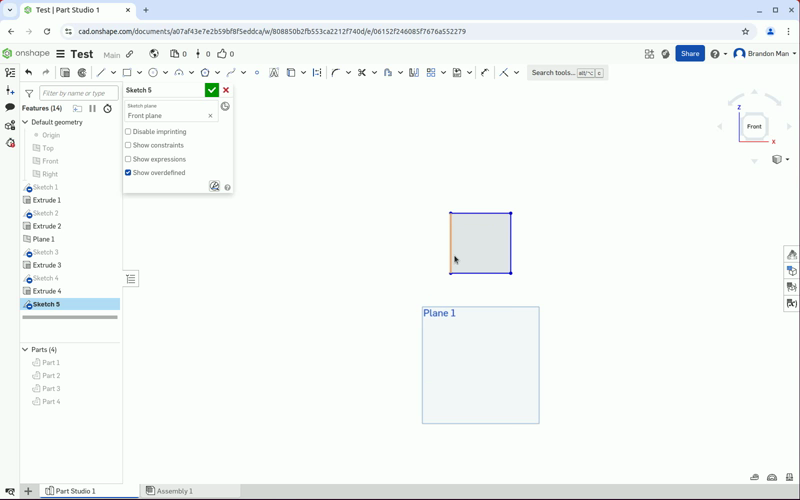
scroll(6)
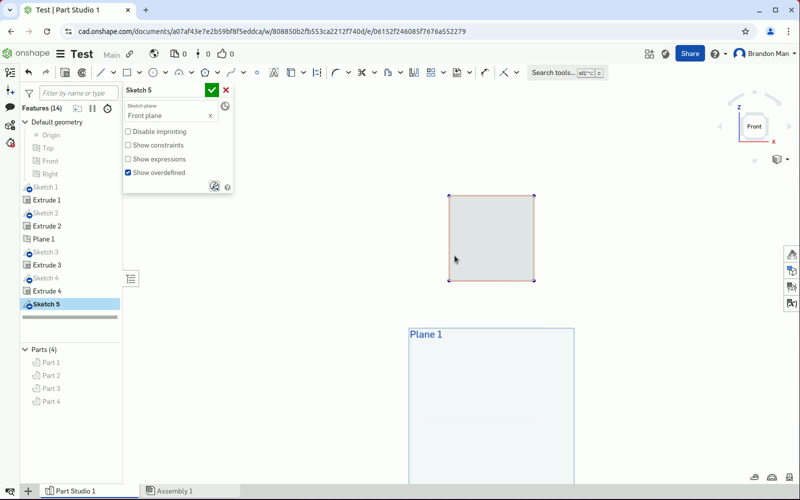
scroll(6)
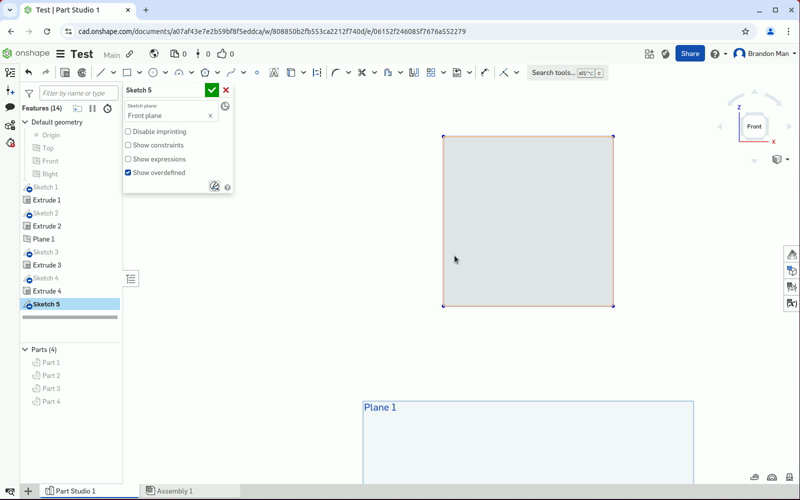
click(454, 255)
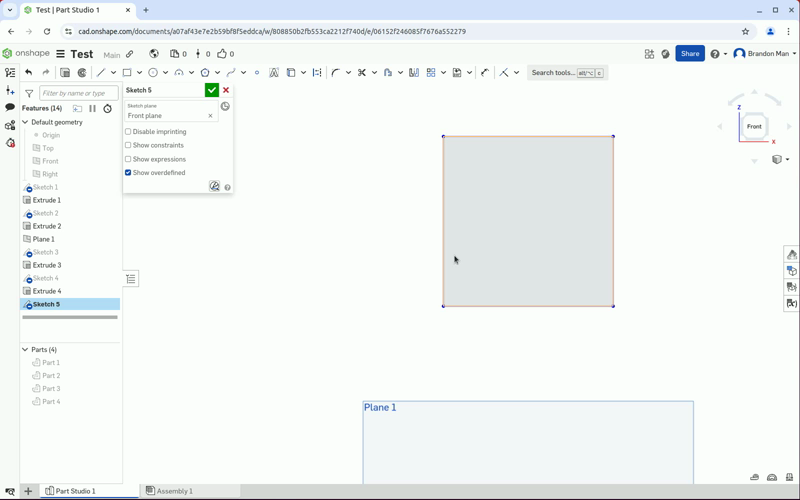
scroll(-6)
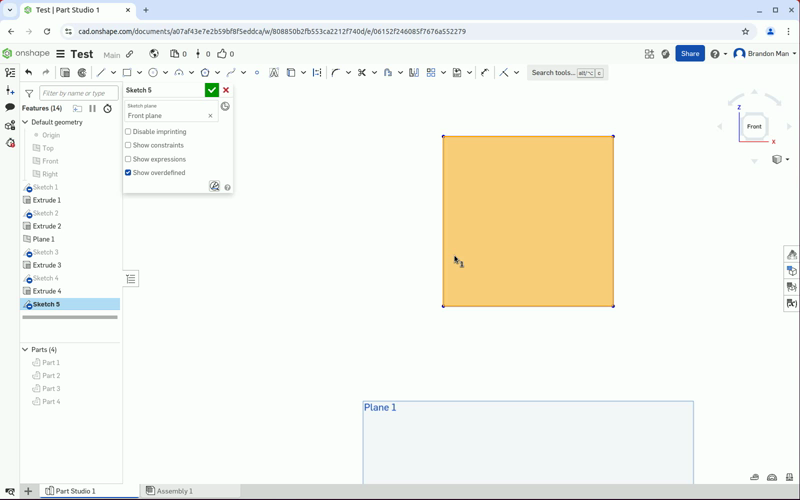
scroll(-6)
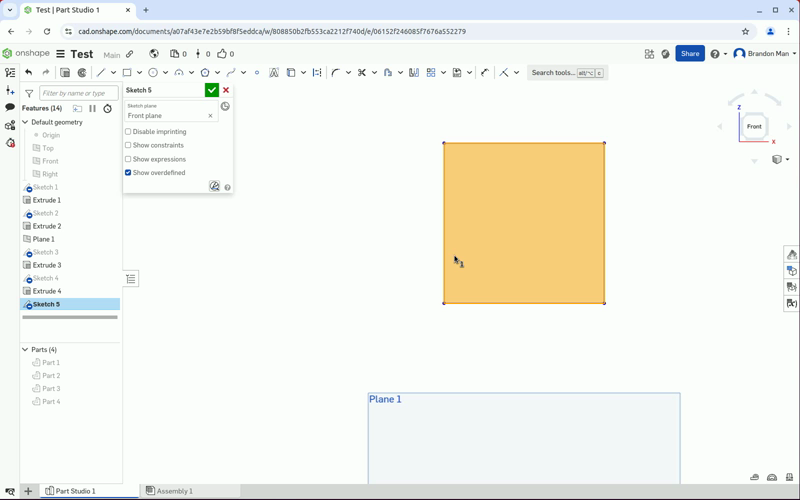
scroll(-6)
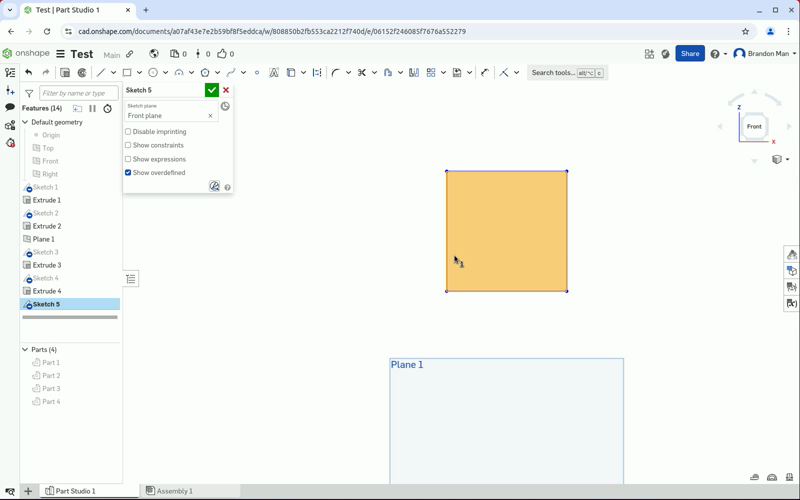
scroll(-6)
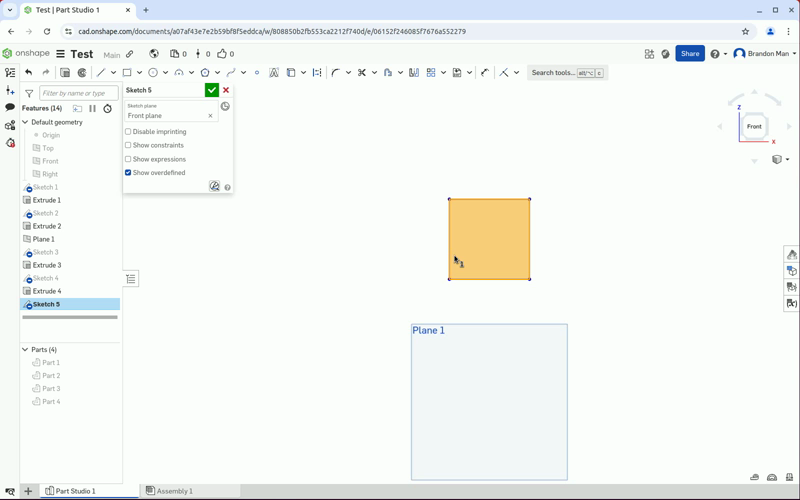
scroll(-6)
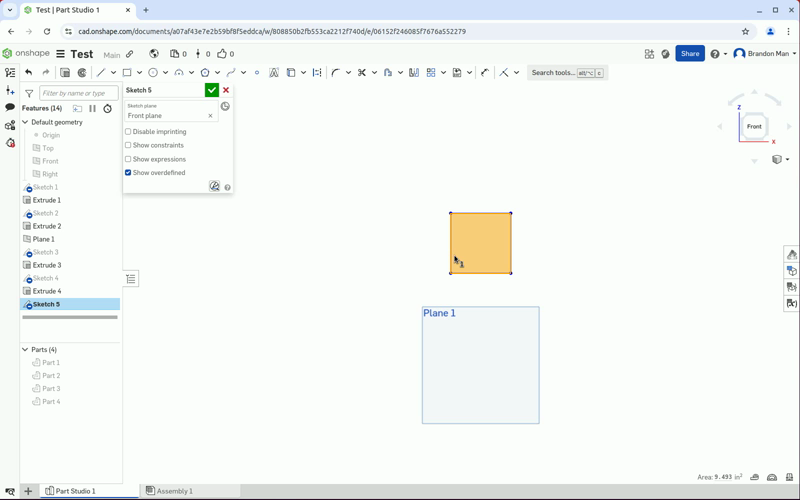
scroll(-6)
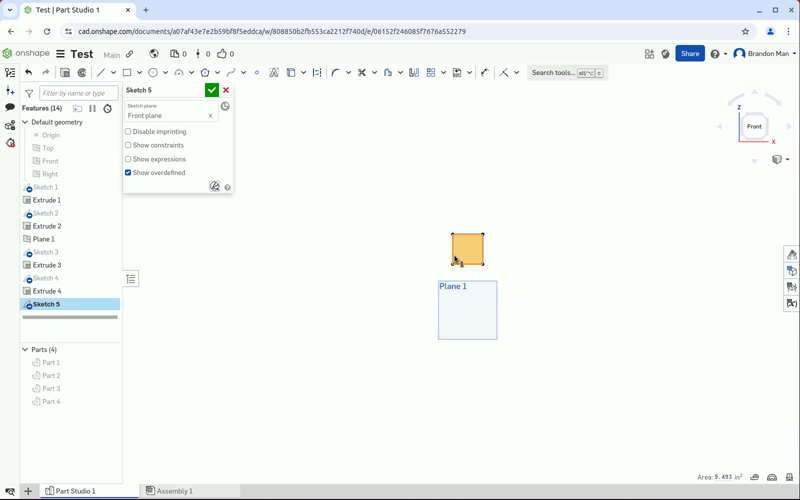
scroll(-6)
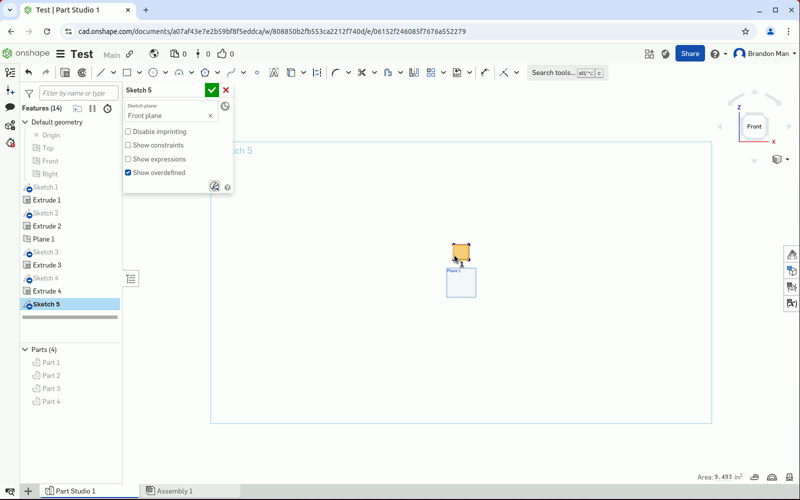
mouse_move(73, 352)
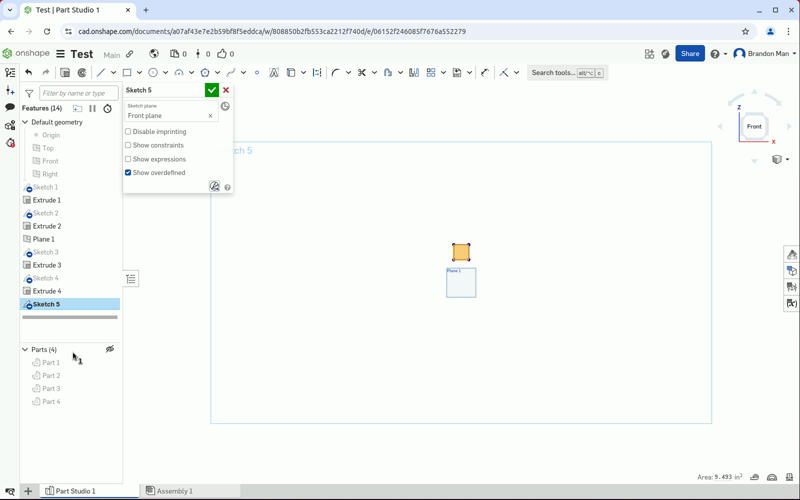
key(shift+y)
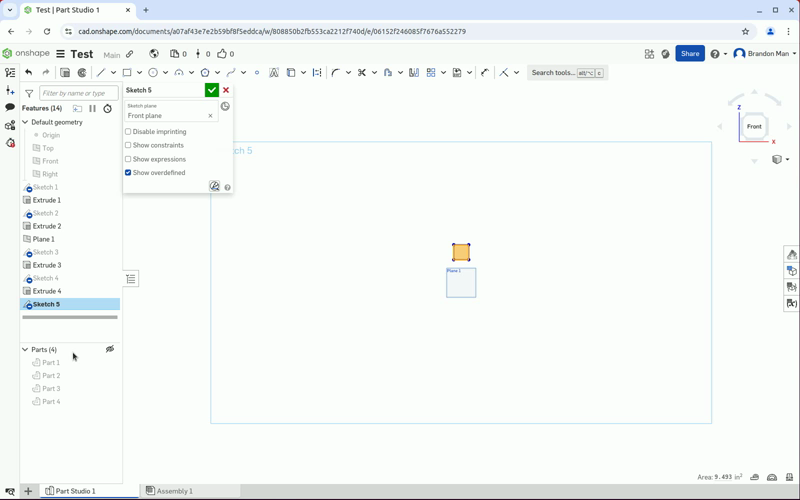
key(shift+e)
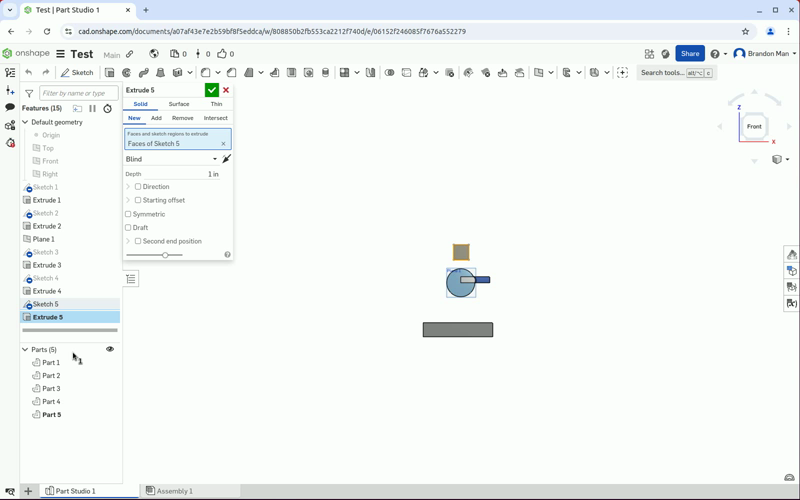
mouse_move(143, 106)
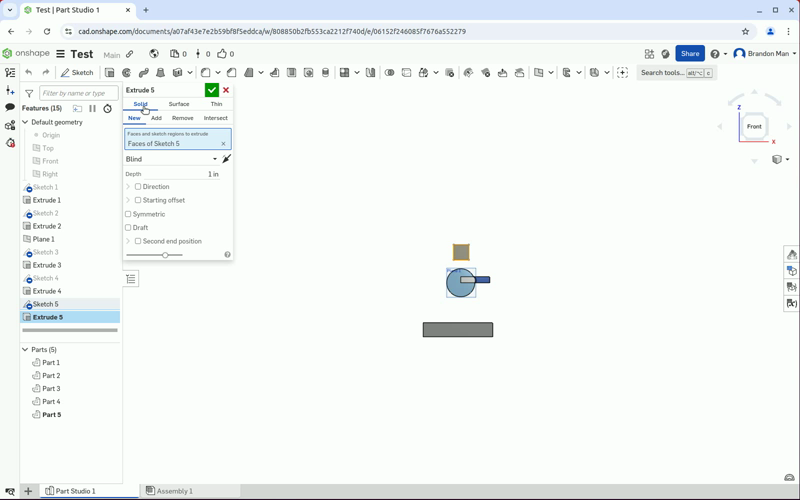
click(143, 106)
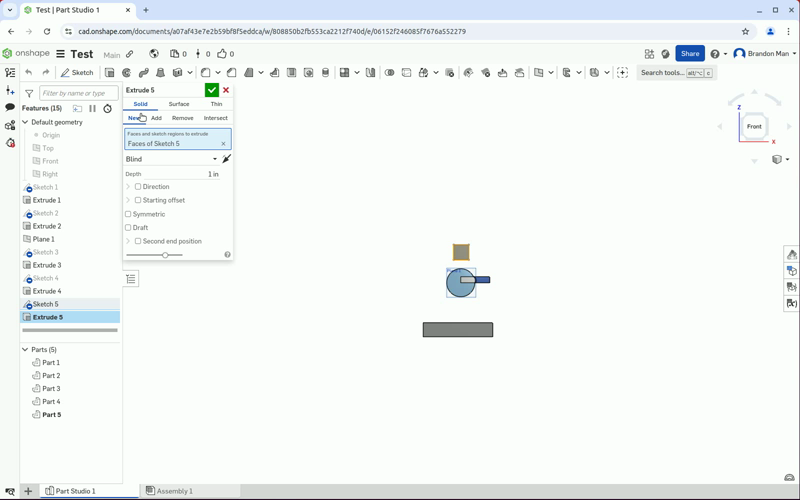
mouse_move(137, 120)
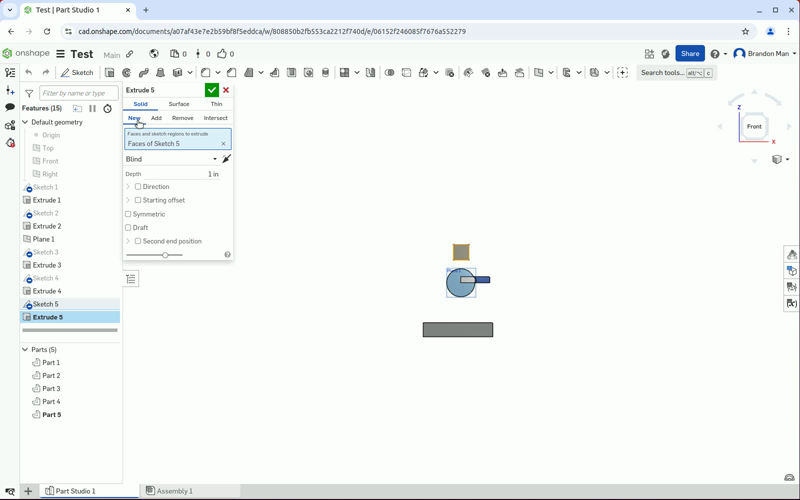
click(137, 120)
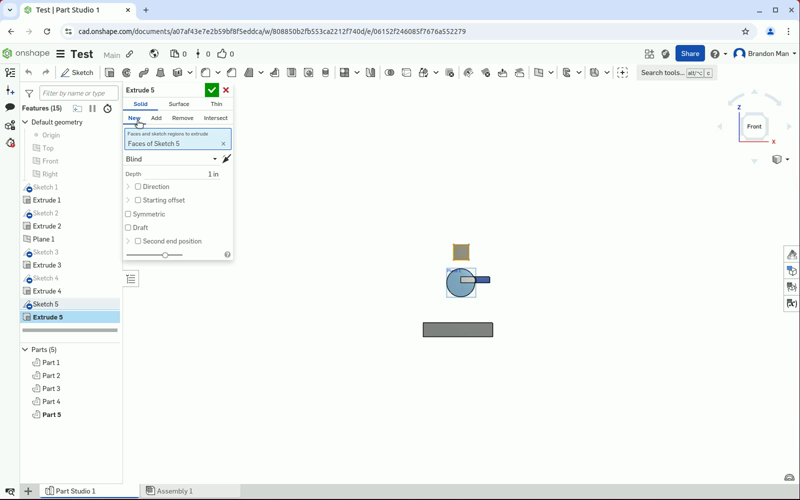
key(tab, 4)
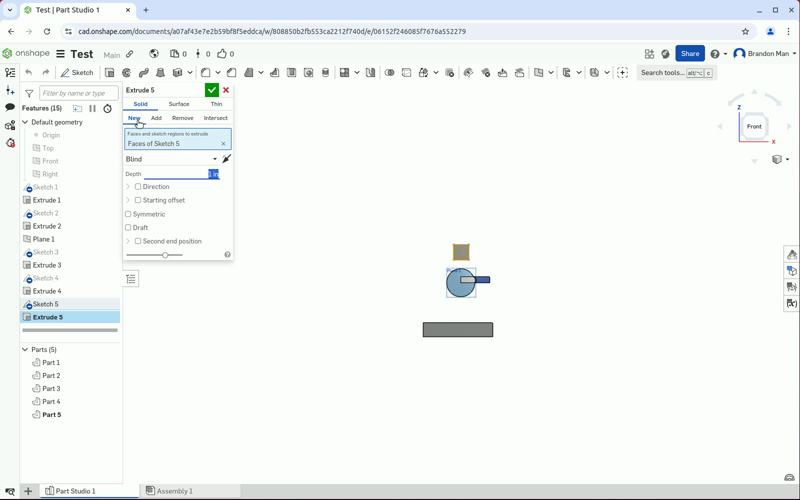
text(2.889)
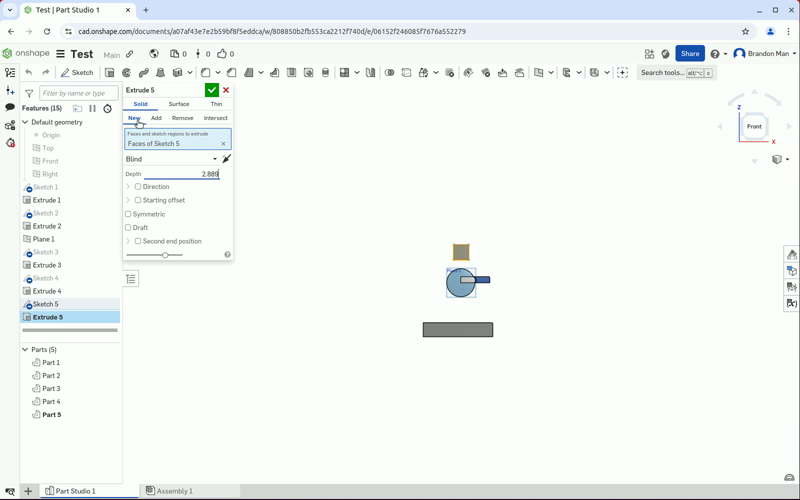
key(enter)
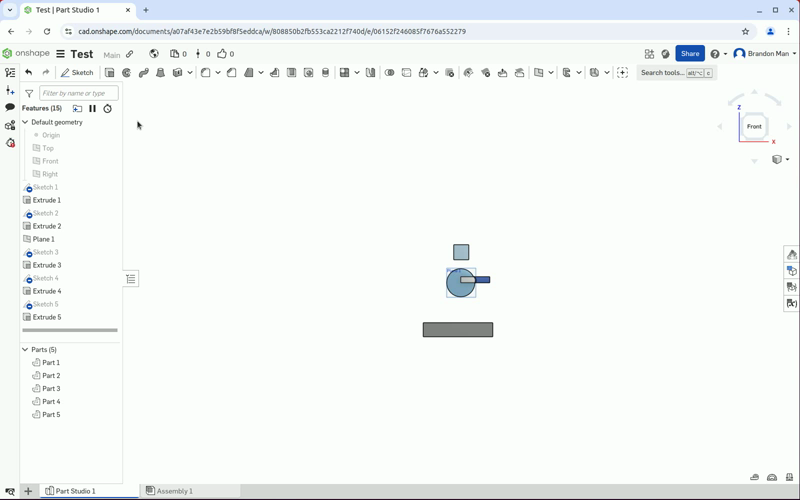
key(shift+h)
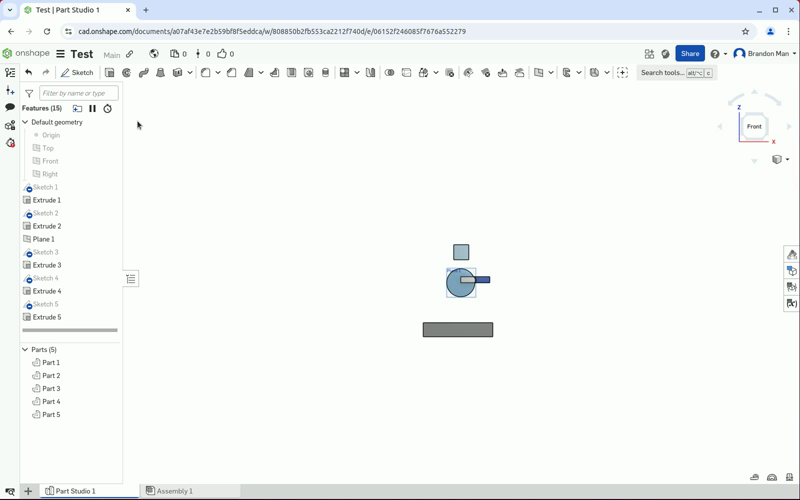
key(shift+h)
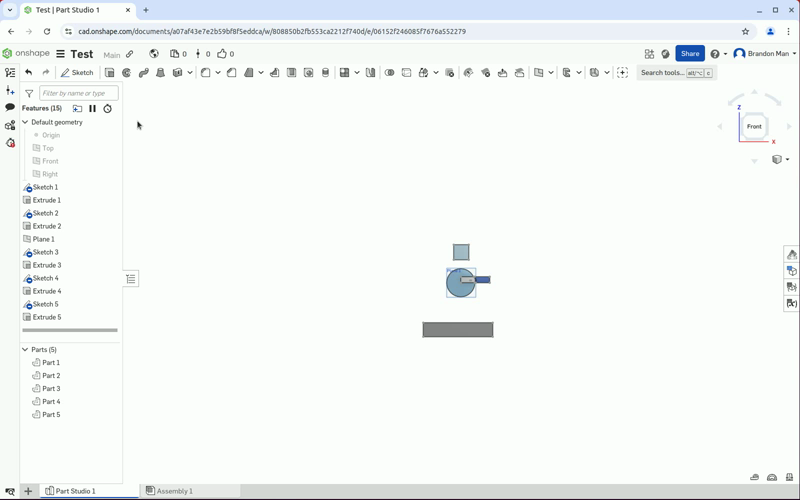
key(shift+7)
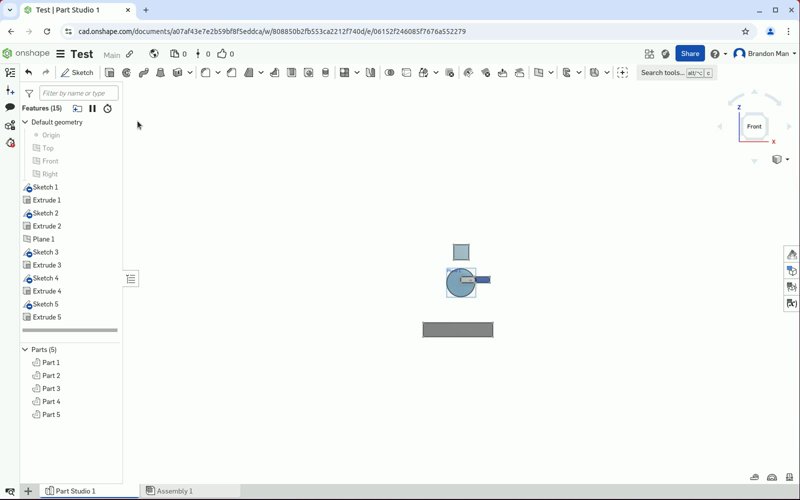
key(left, 2)
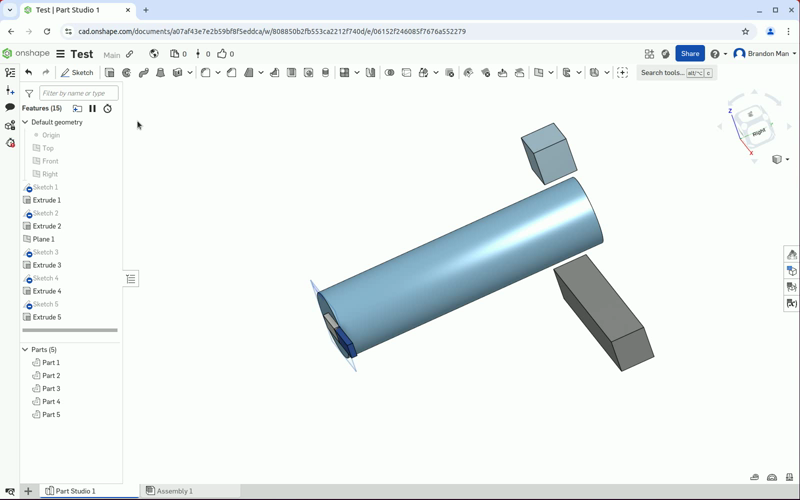
key(down, 2)
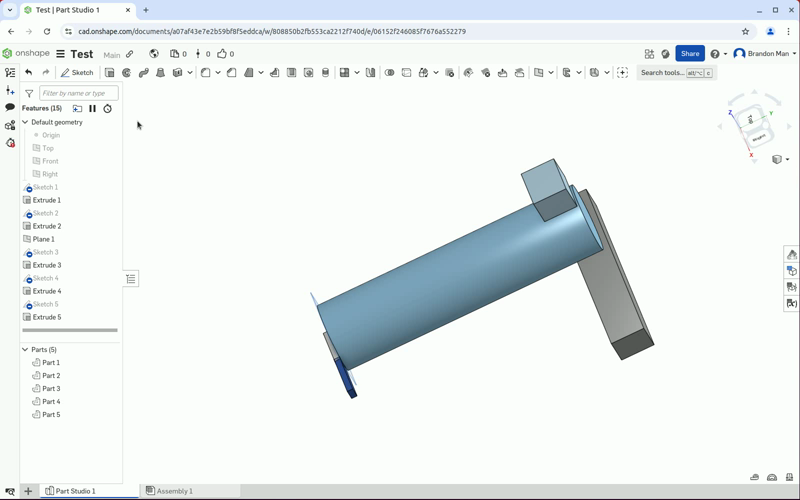
key(up, 2)
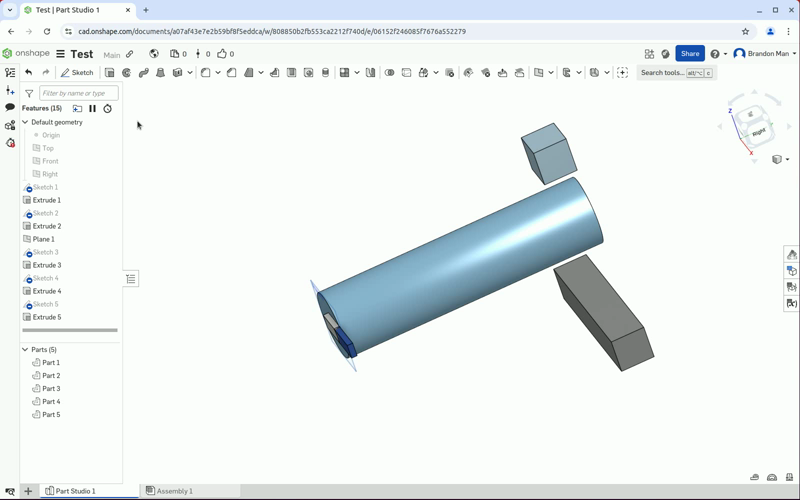
key(right, 2)
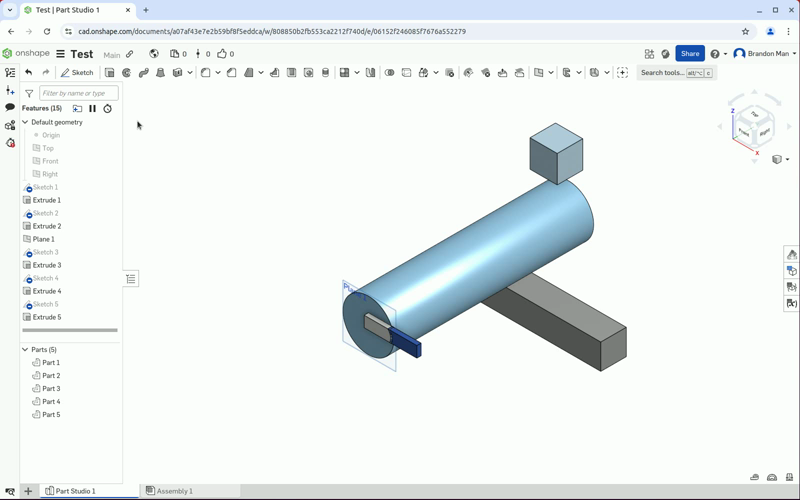
mouse_move(73, 189)
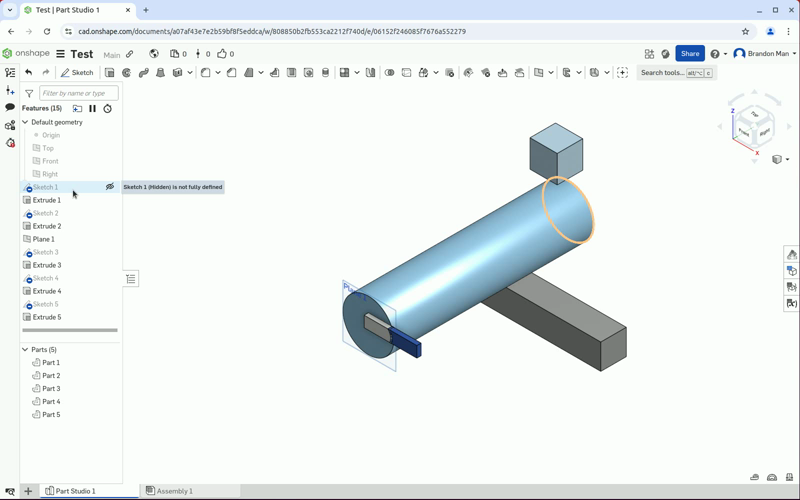
click(73, 189)